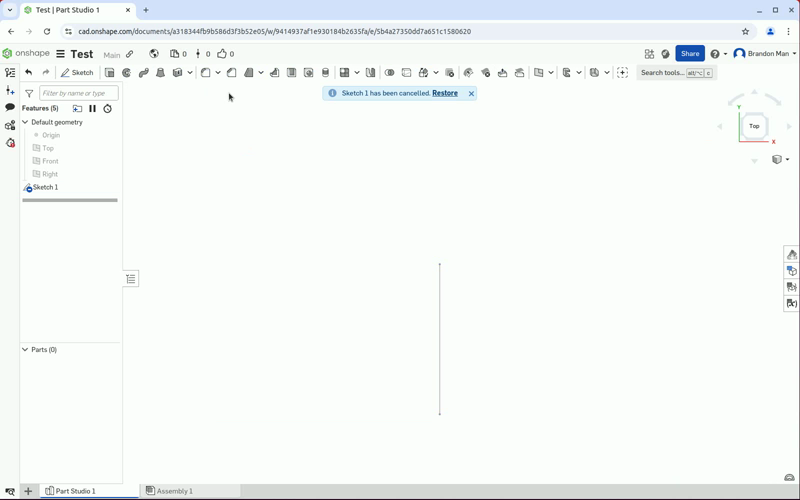
key(shift+h)
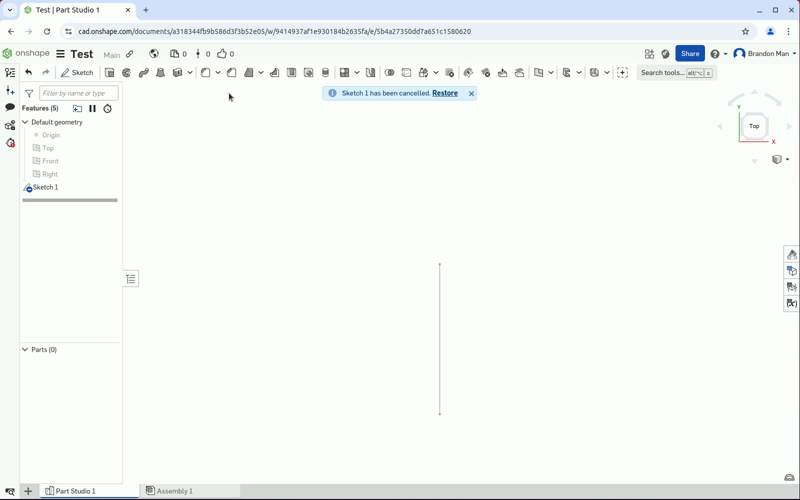
key(shift+s)
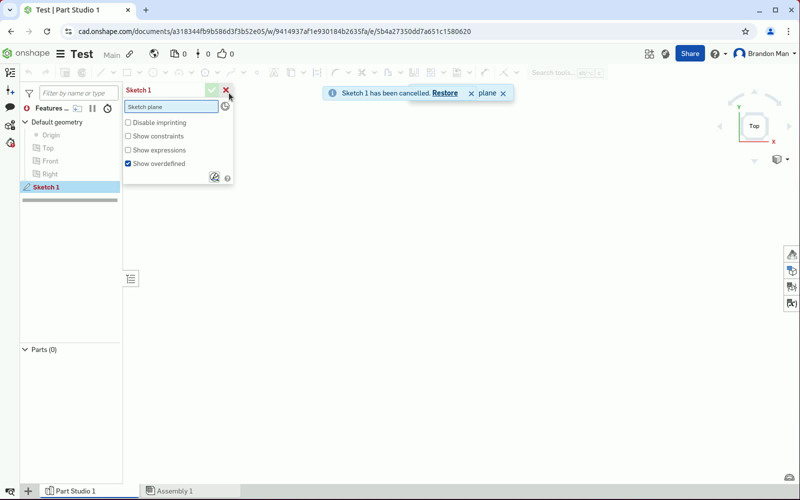
mouse_move(73, 150)
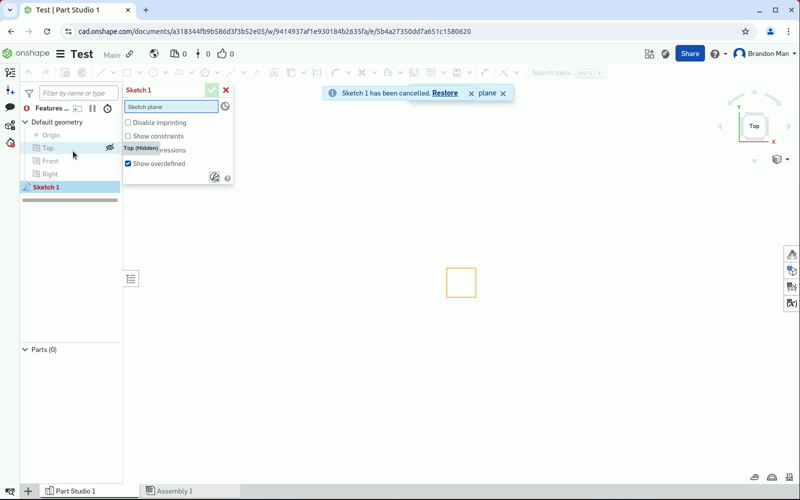
click(73, 150)
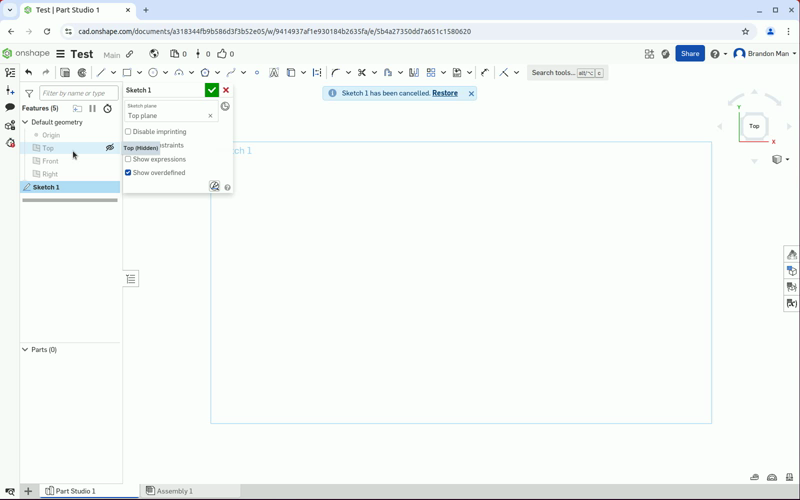
mouse_move(73, 352)
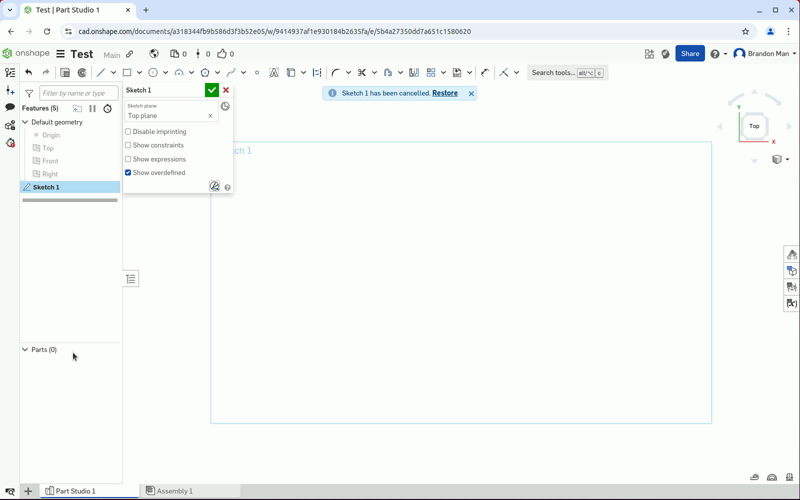
key(y)
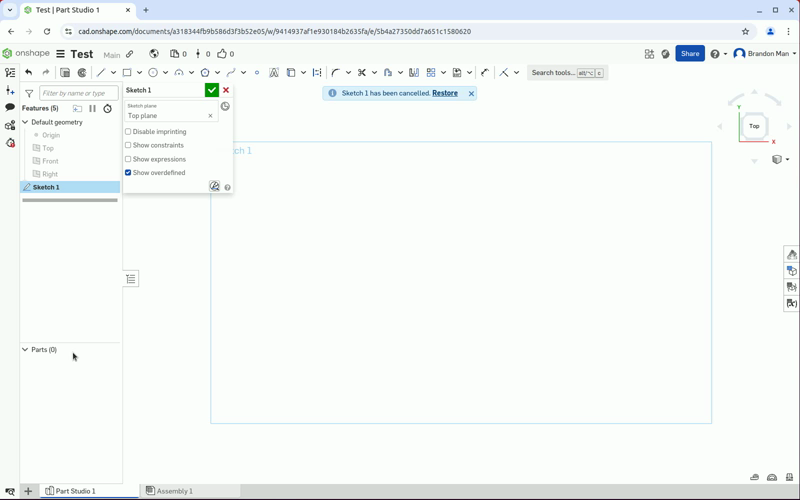
key(l)
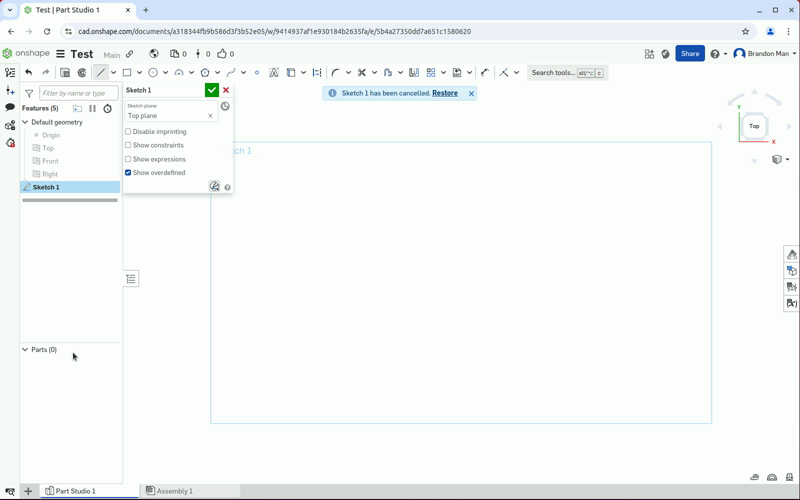
key_down(shift)
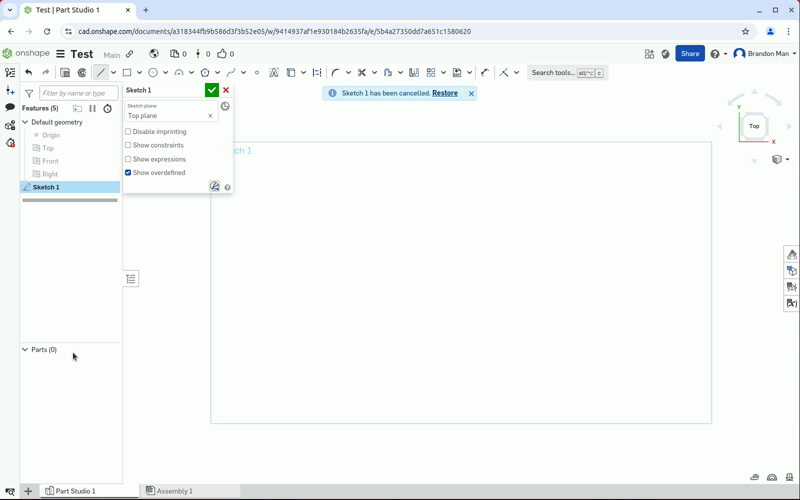
mouse_move(460, 395)
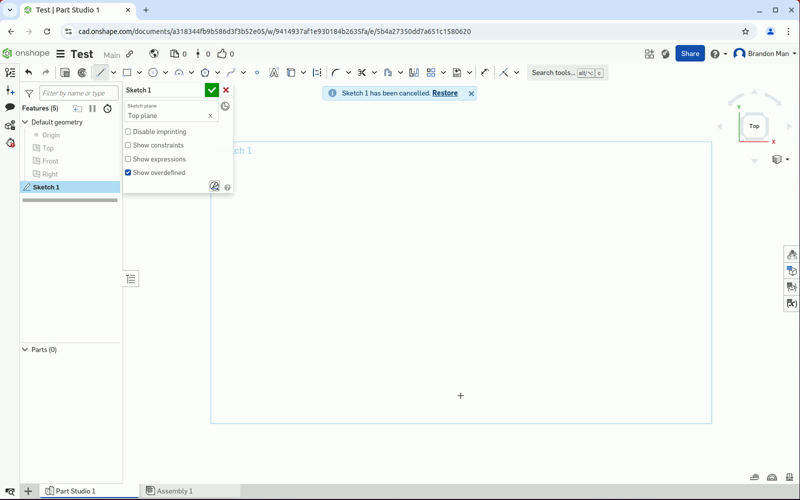
click(460, 395)
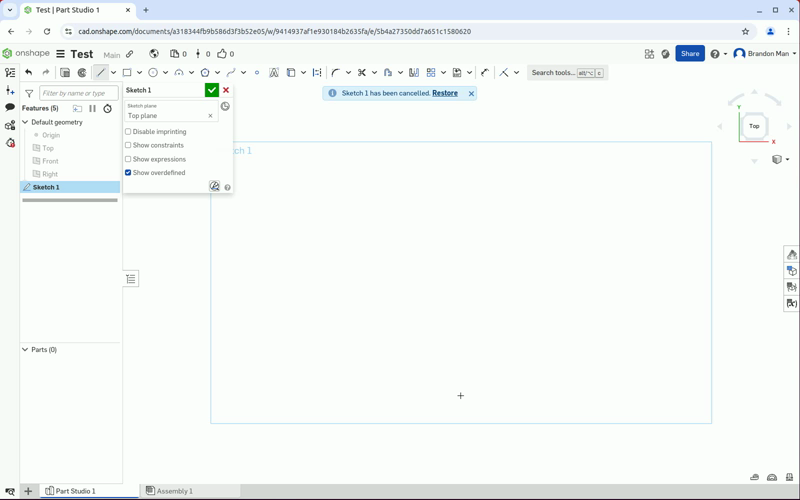
key_up(shift)
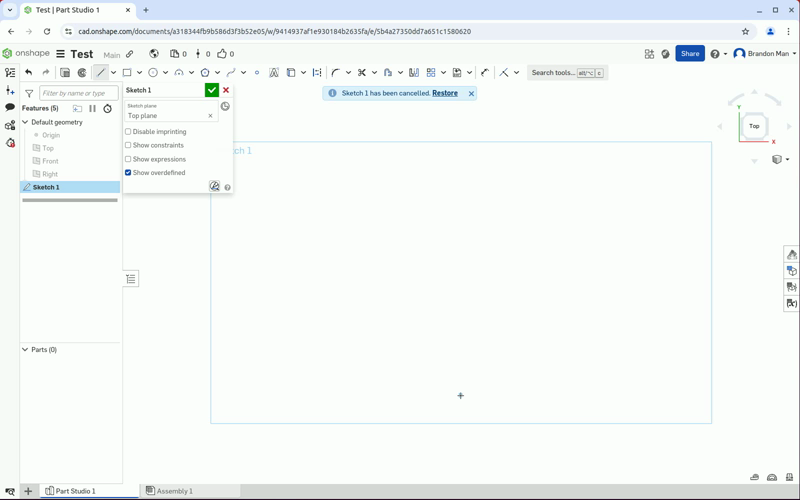
key_down(shift)
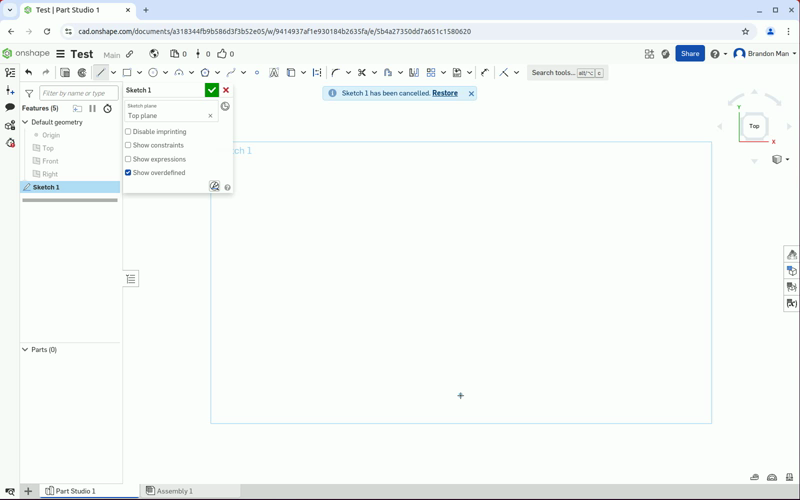
mouse_move(490, 395)
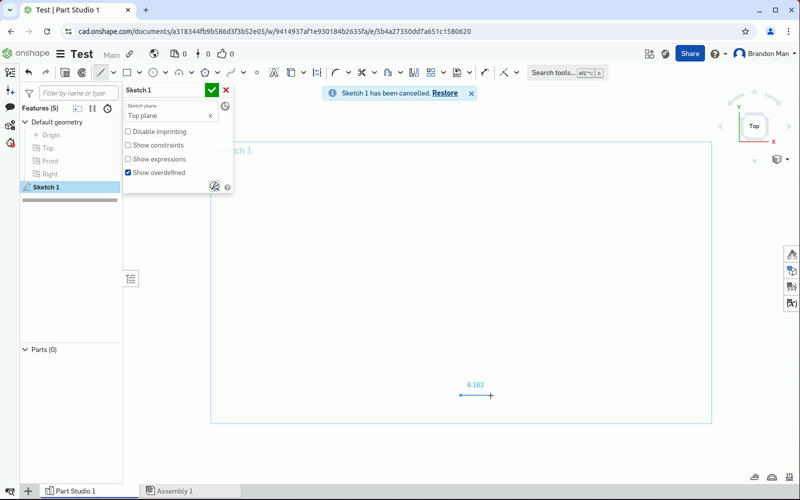
mouse_move(484, 395)
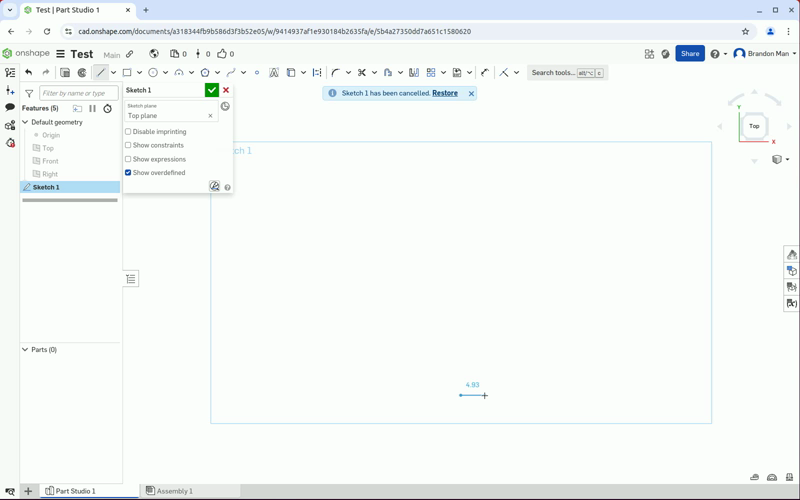
click(484, 395)
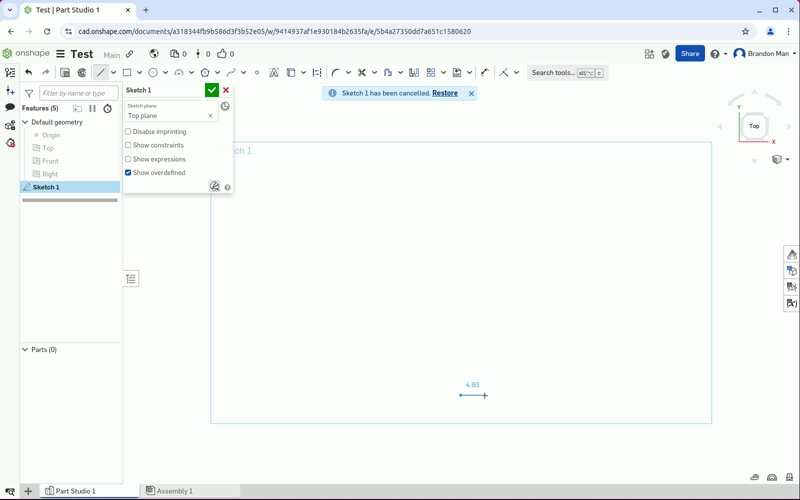
key_up(shift)
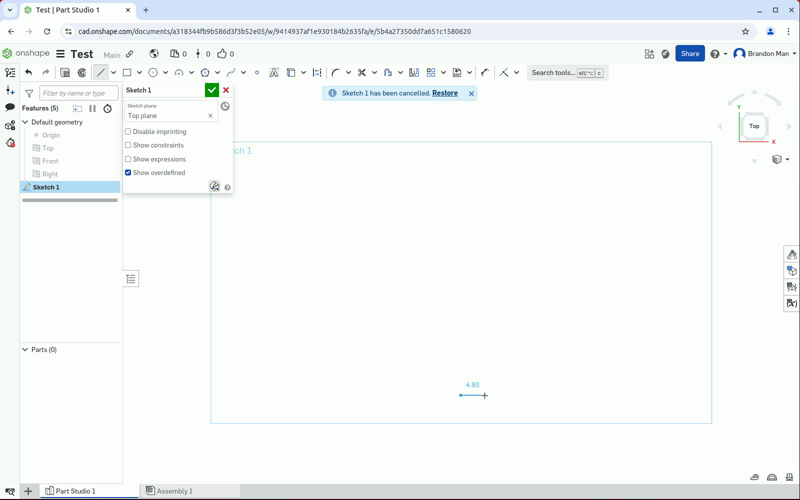
key_down(shift)
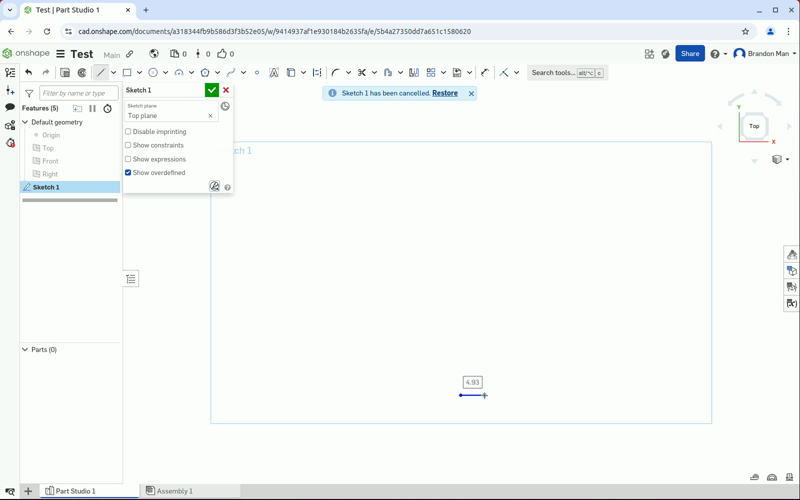
mouse_move(484, 171)
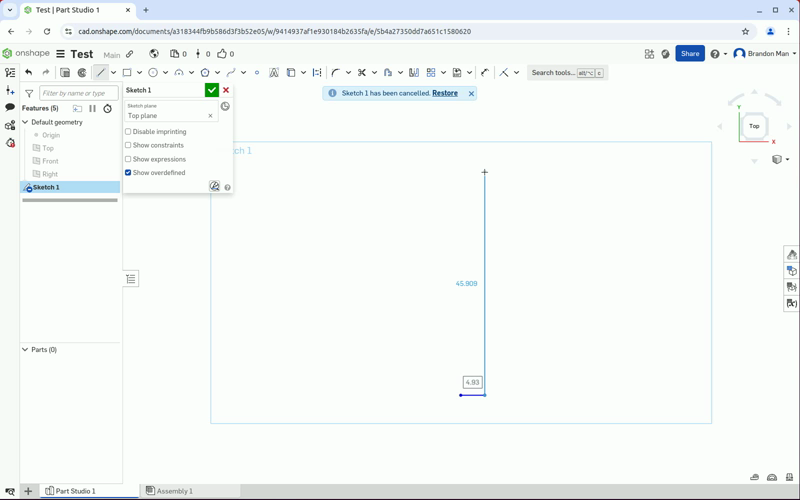
click(484, 171)
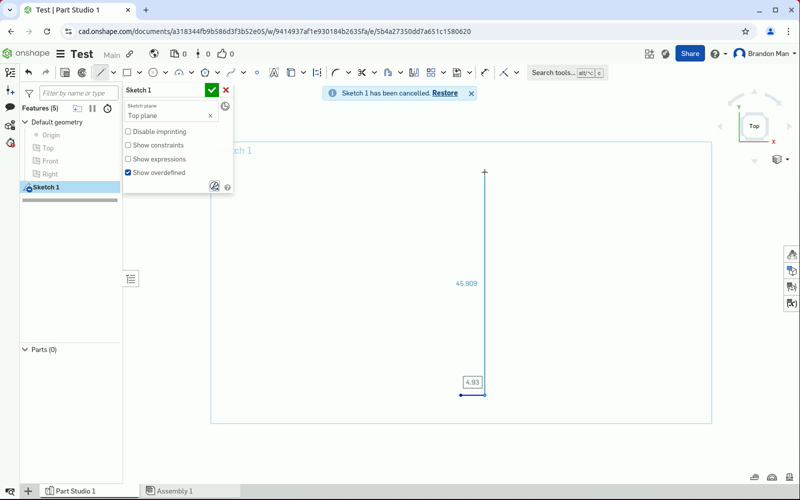
key_up(shift)
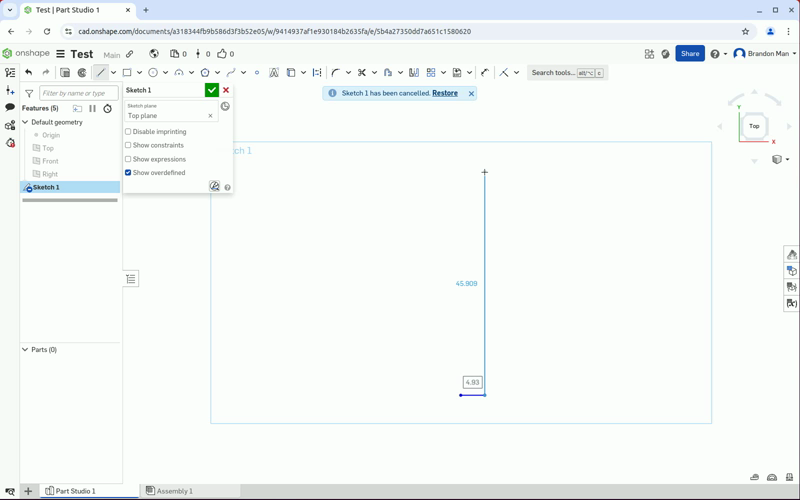
key_down(shift)
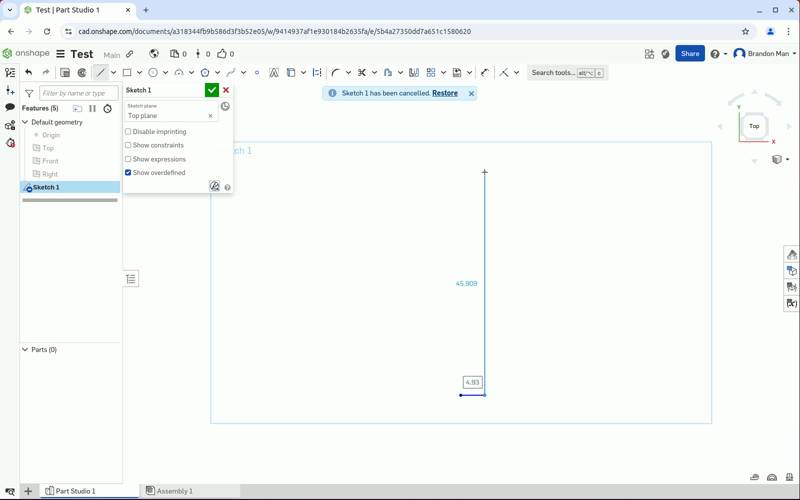
mouse_move(514, 171)
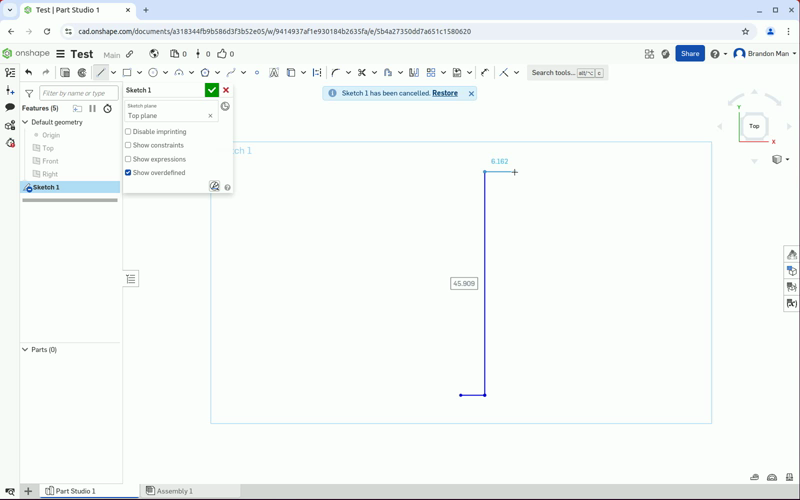
mouse_move(460, 171)
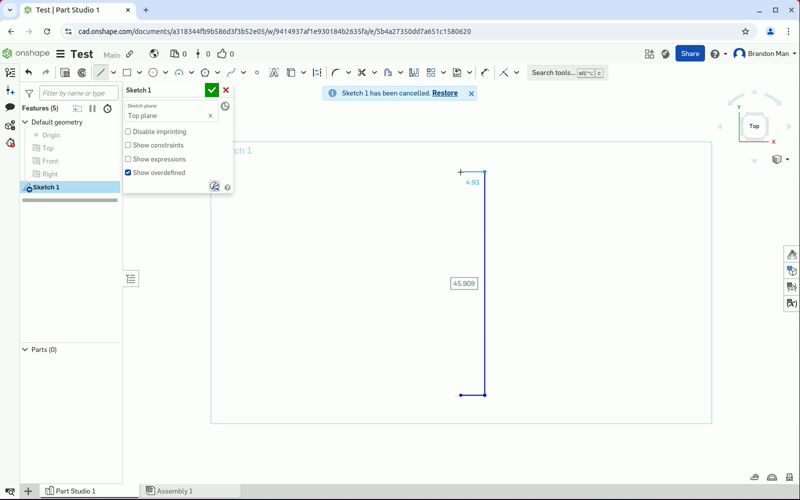
click(460, 171)
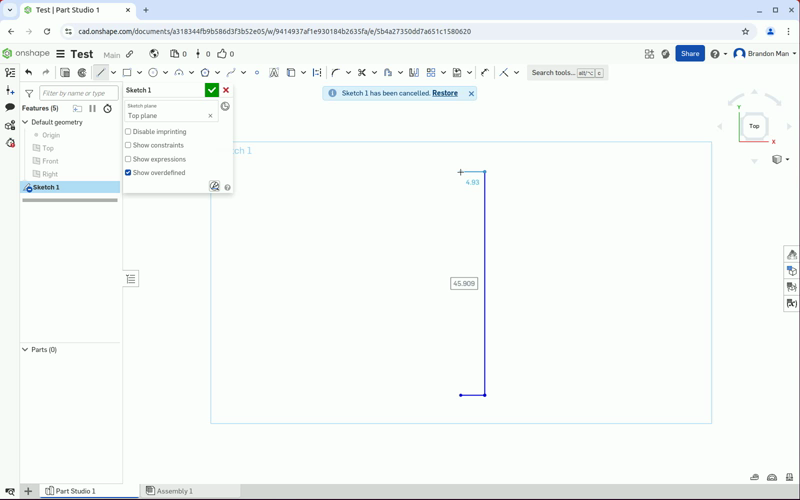
key_up(shift)
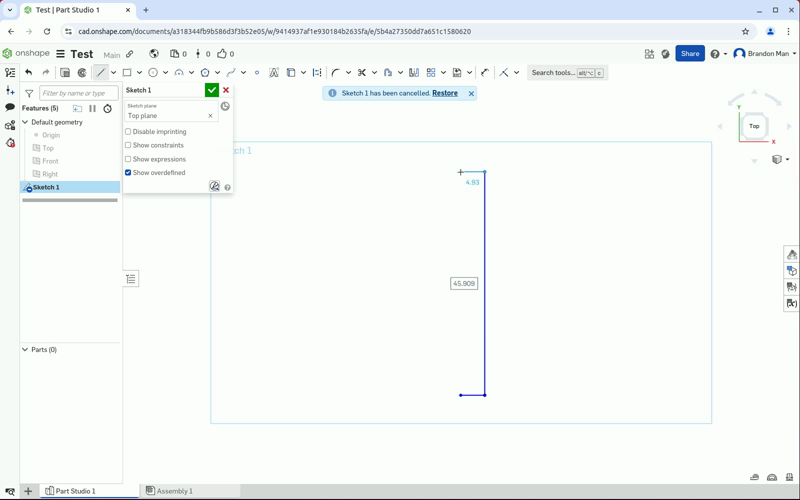
key_down(shift)
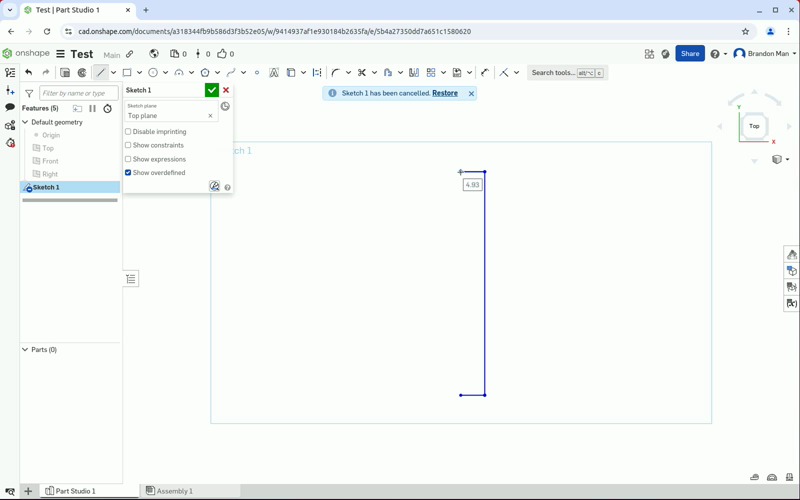
mouse_move(460, 395)
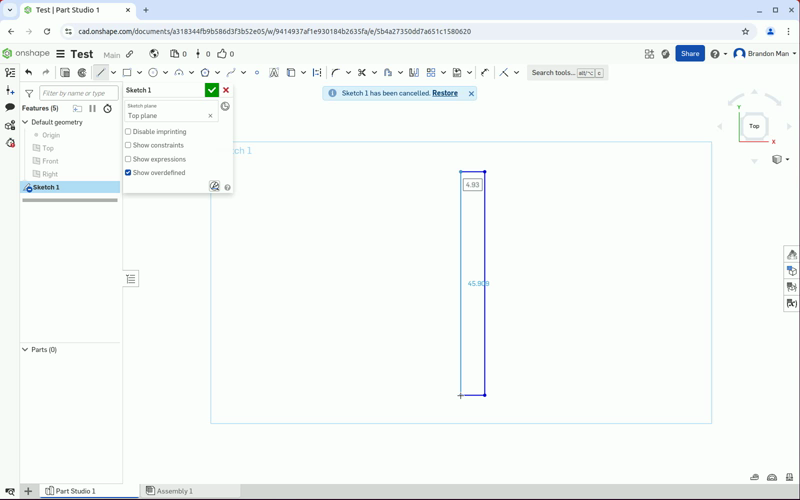
key_up(shift)
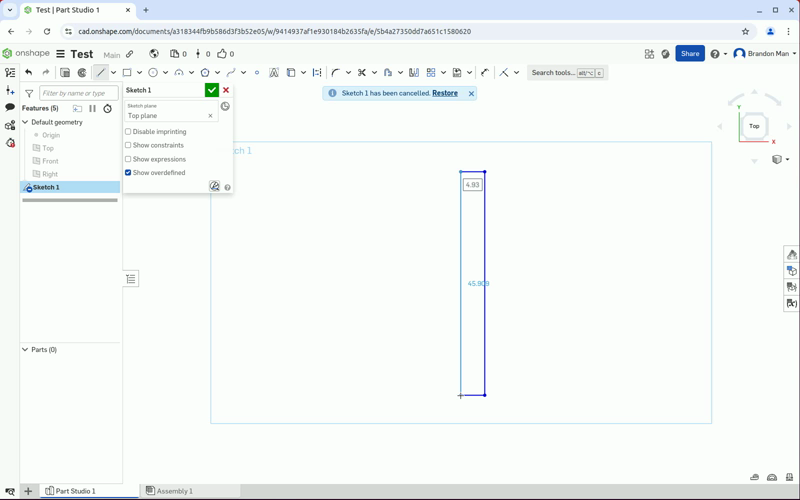
click(460, 395)
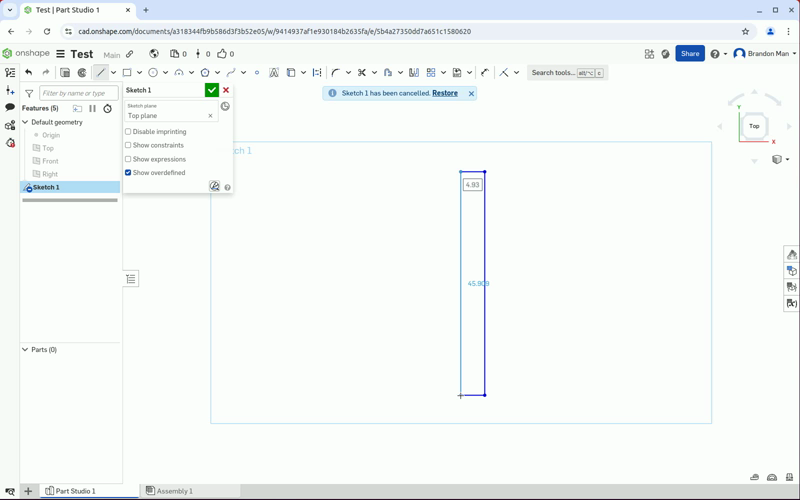
key(esc)
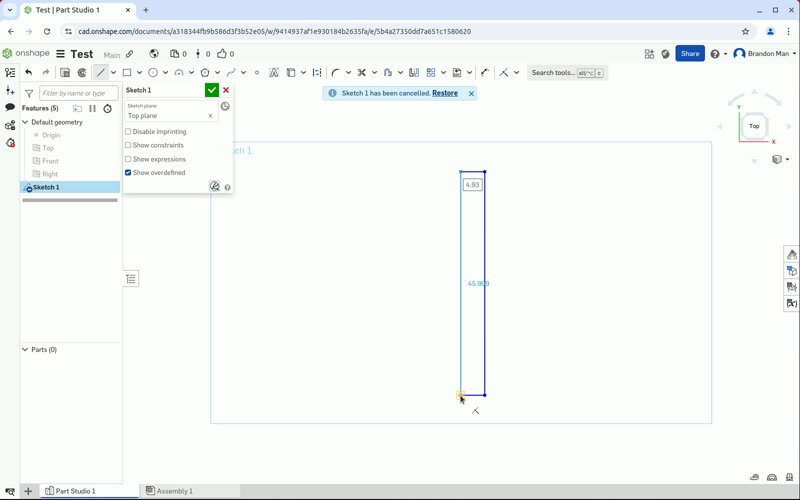
mouse_move(466, 200)
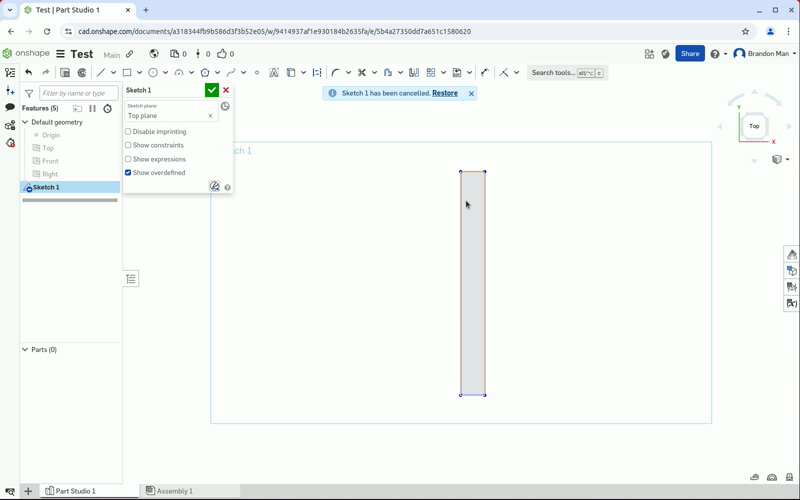
click(466, 200)
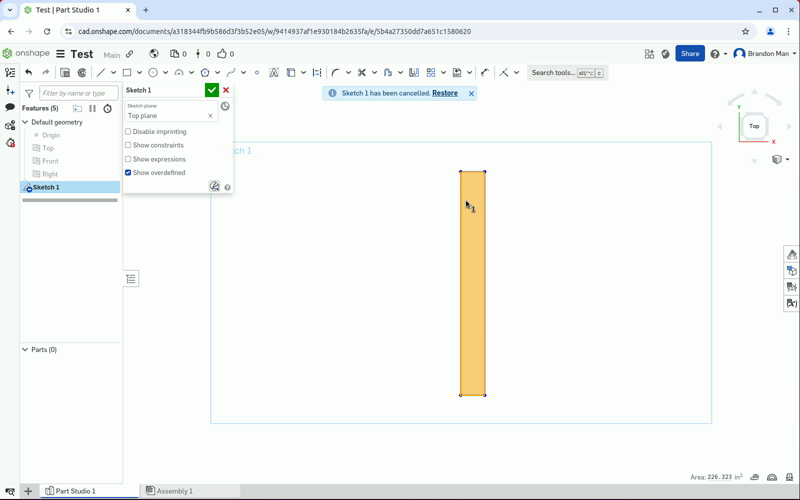
mouse_move(73, 352)
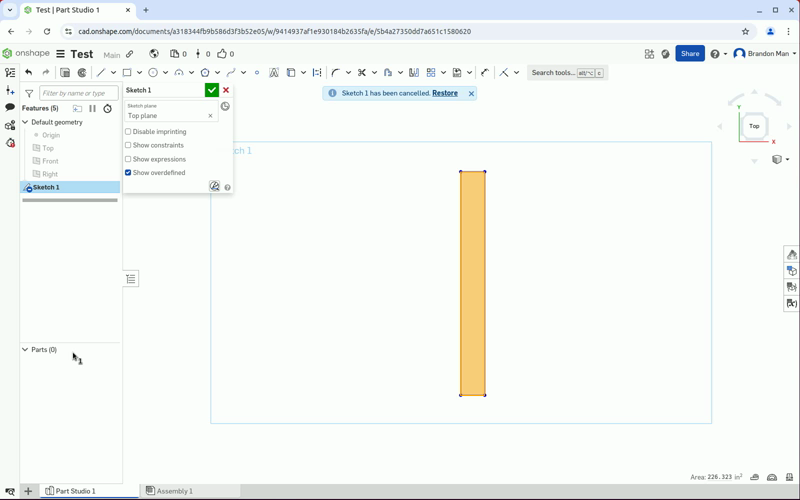
key(shift+y)
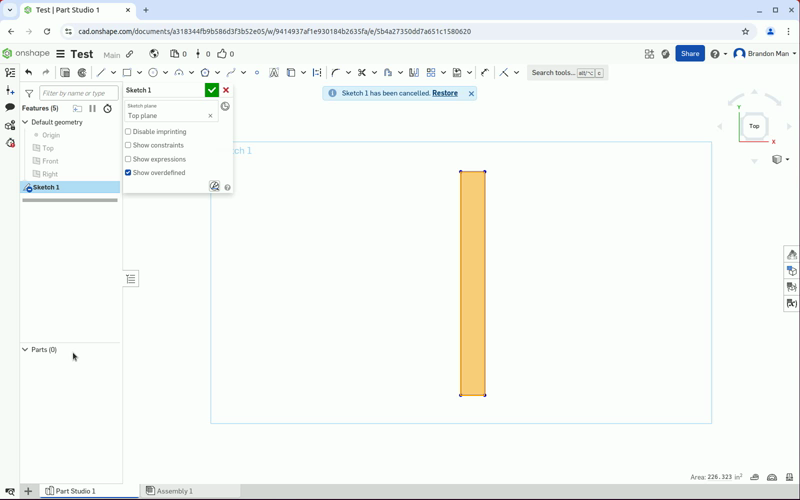
key(shift+e)
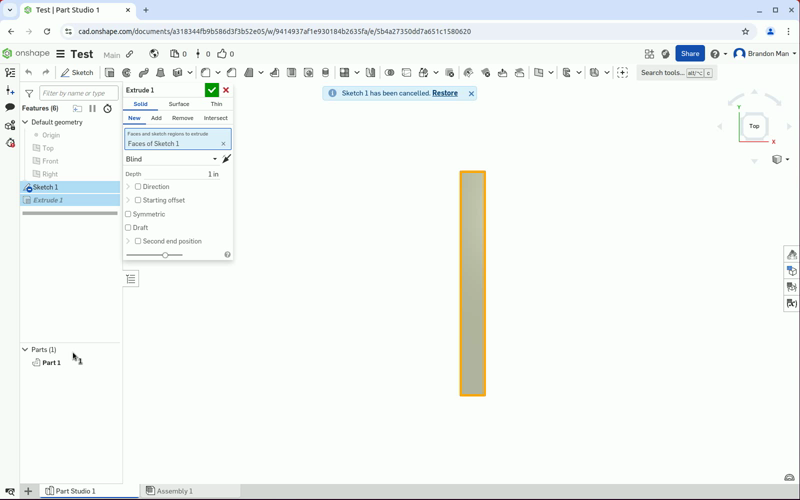
mouse_move(143, 106)
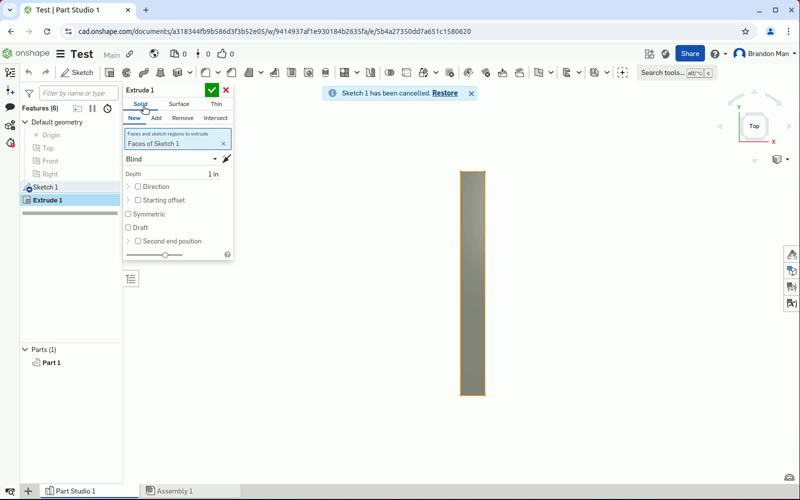
click(143, 106)
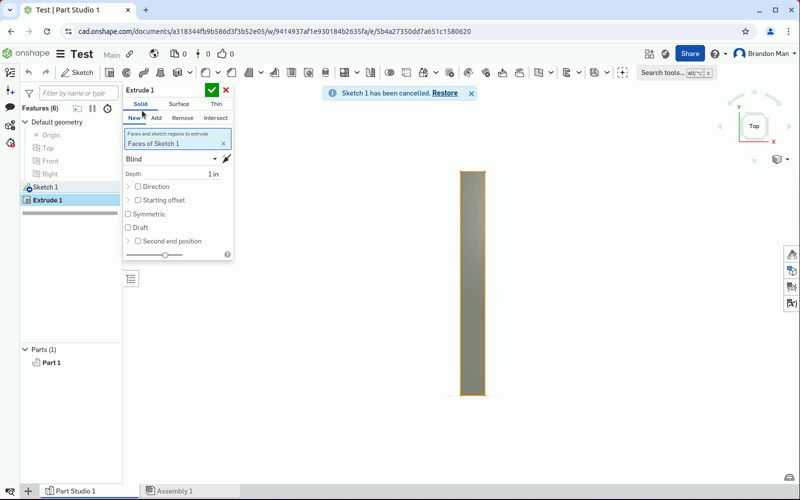
mouse_move(137, 120)
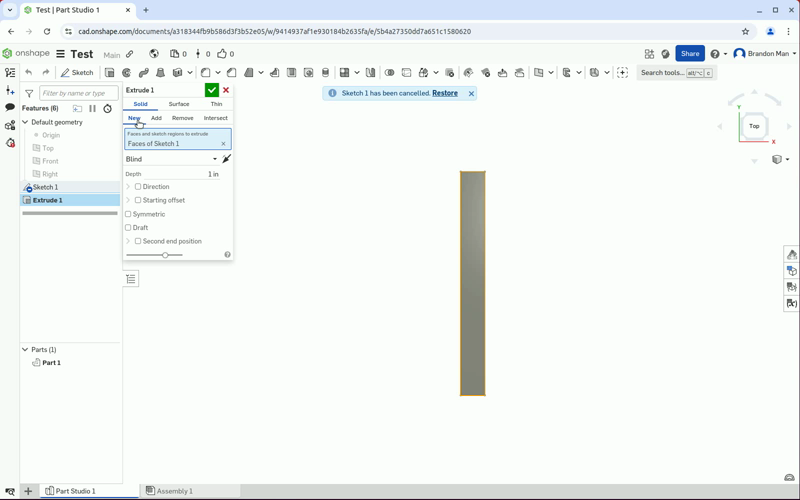
click(137, 120)
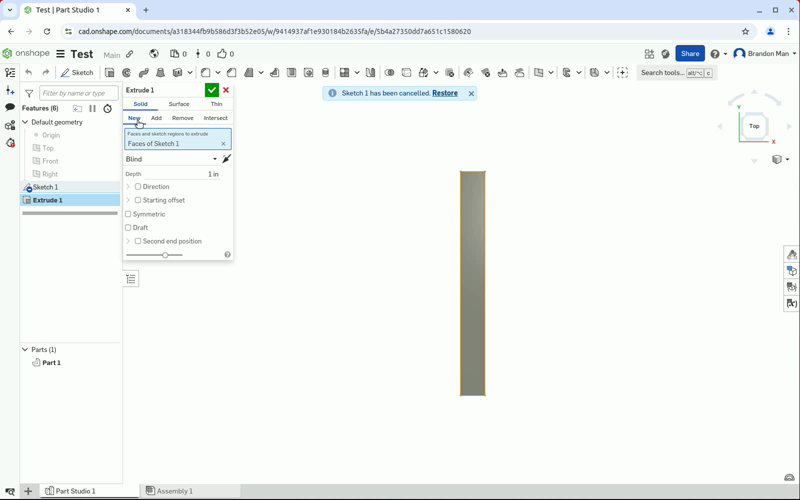
key(tab, 4)
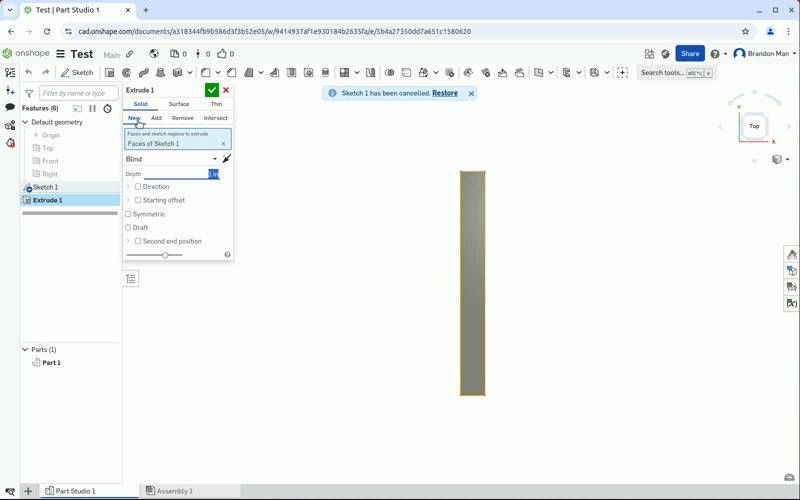
text(0.482)
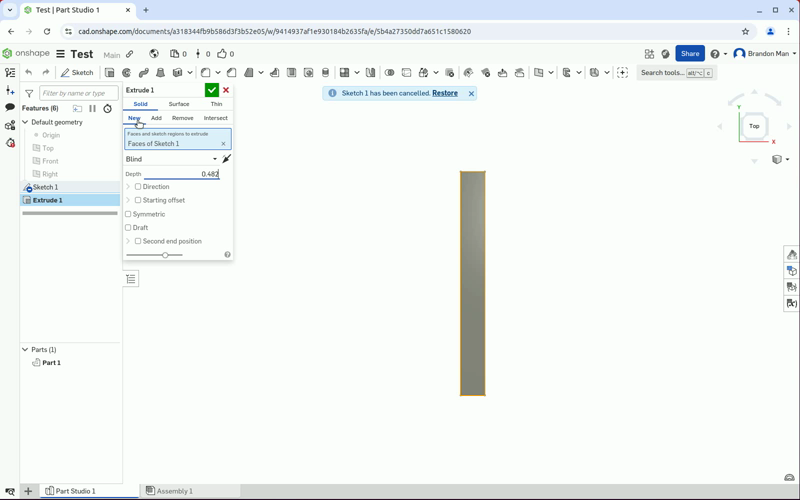
key(tab, 3)
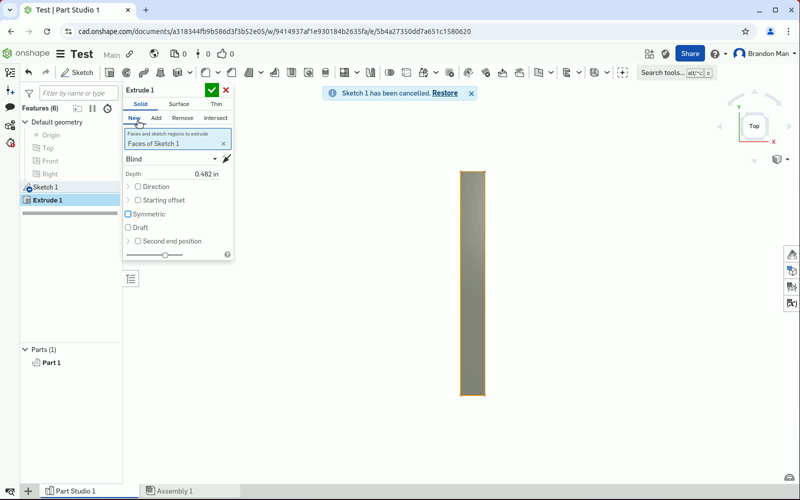
key(space)
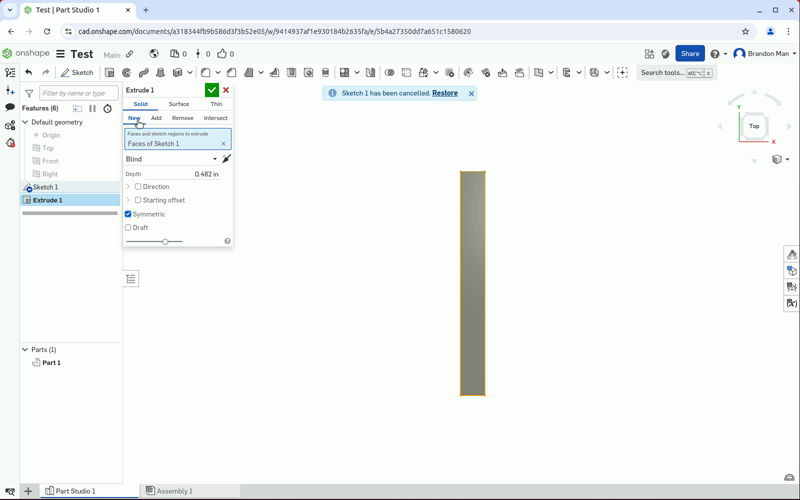
key(enter)
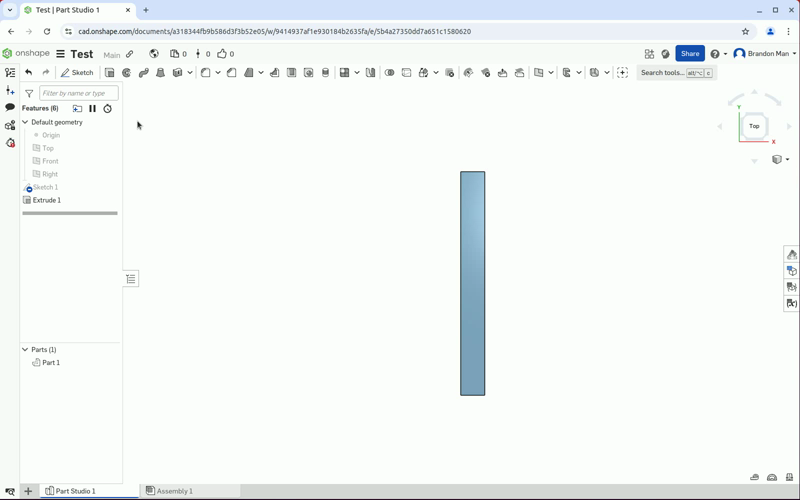
key(shift+h)
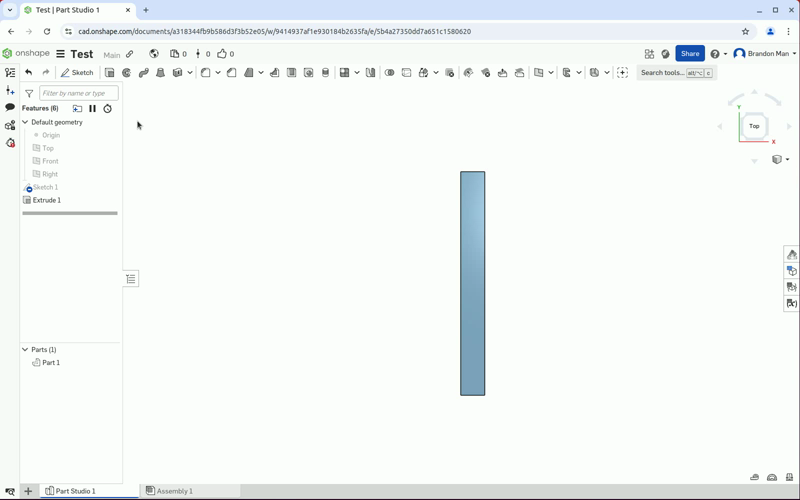
key(shift+h)
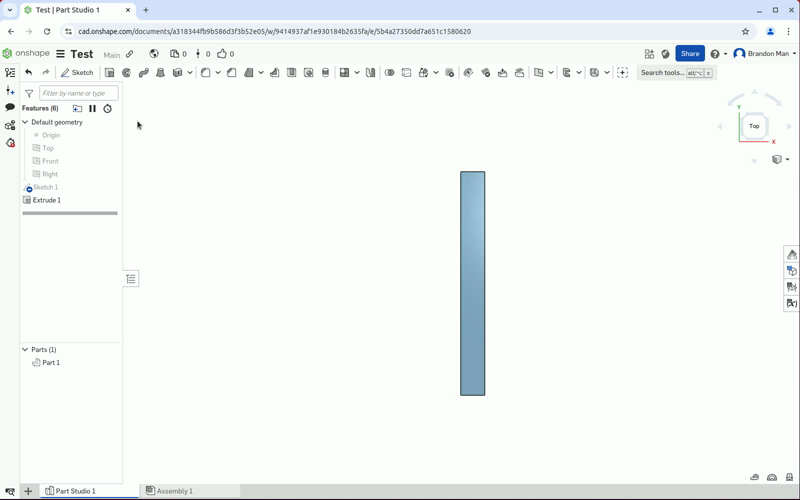
mouse_move(73, 189)
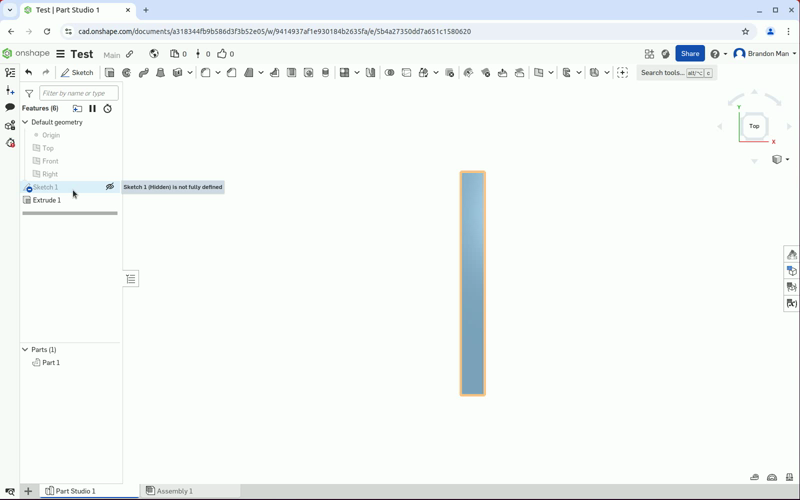
click(73, 189)
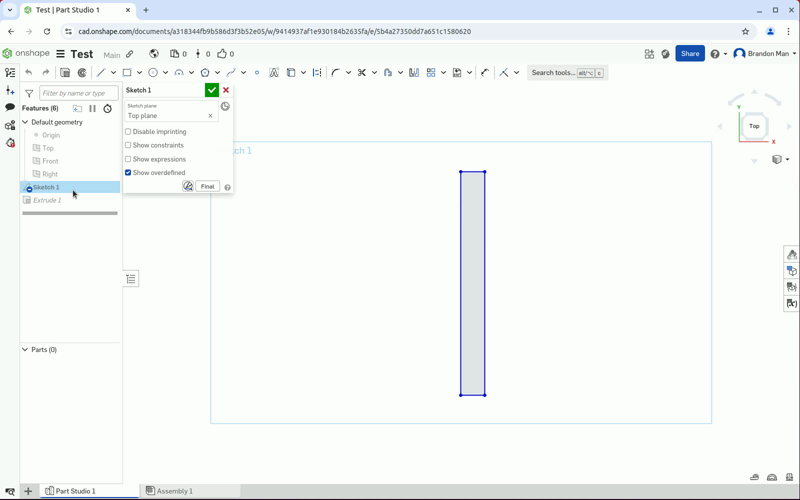
mouse_move(229, 92)
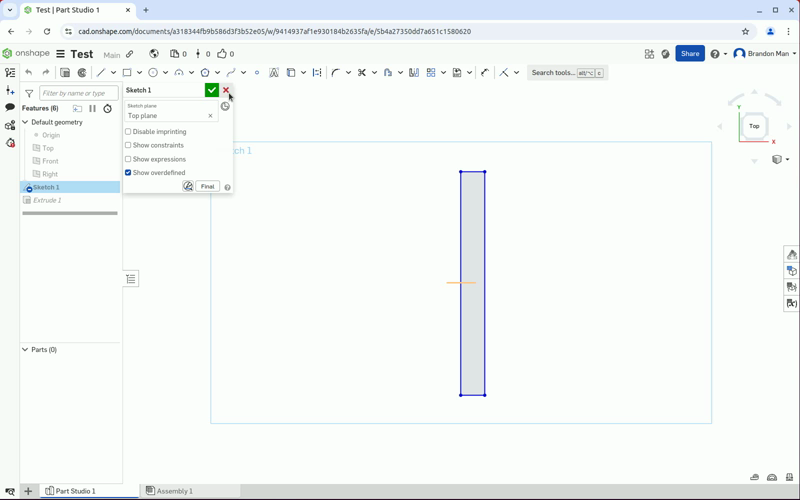
click(229, 92)
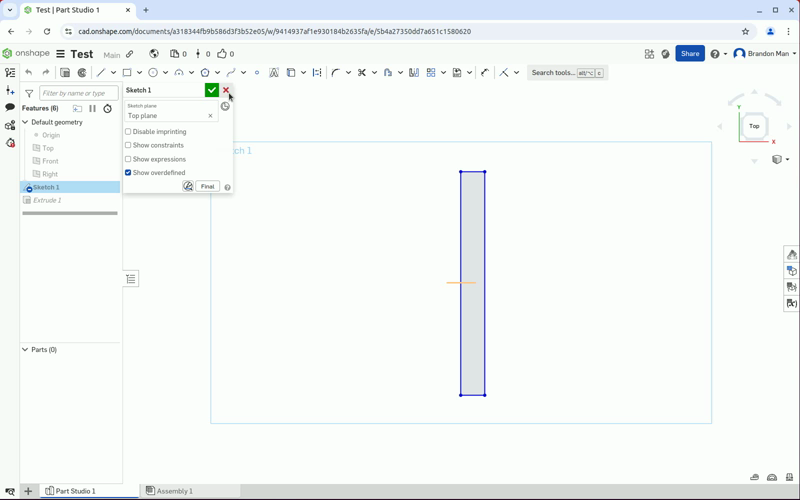
key(shift+s)
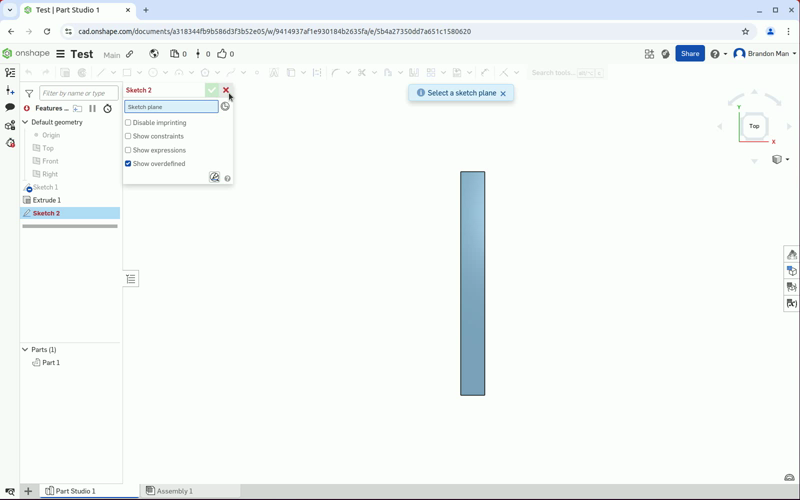
mouse_move(73, 150)
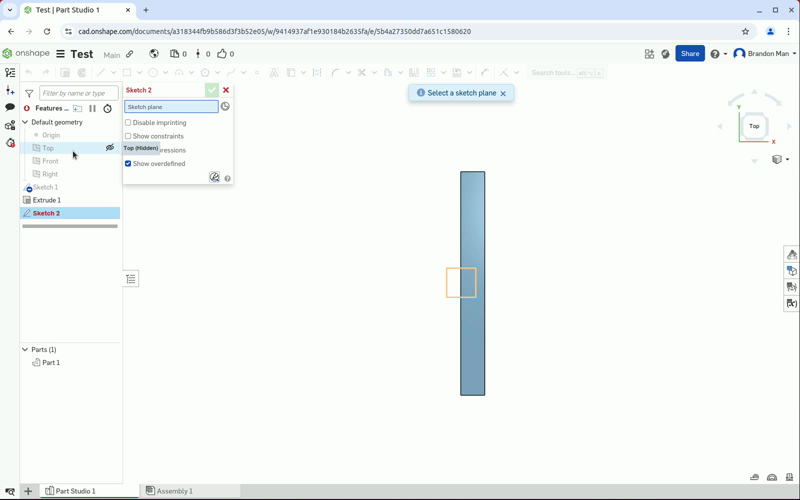
click(73, 150)
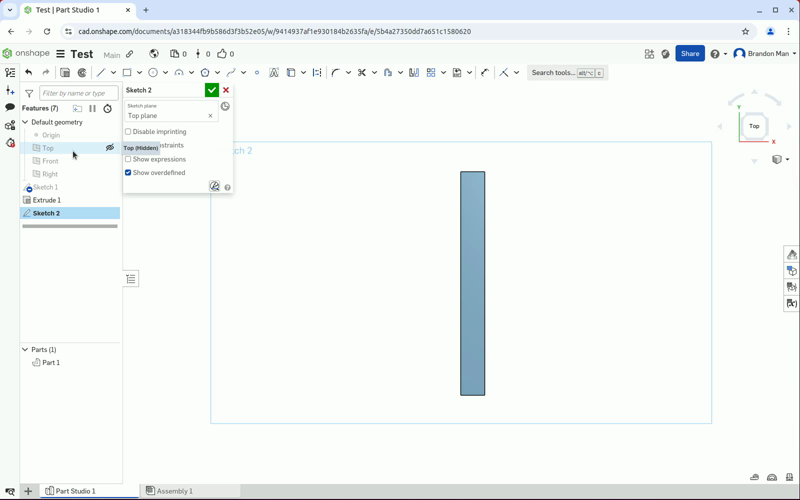
mouse_move(73, 352)
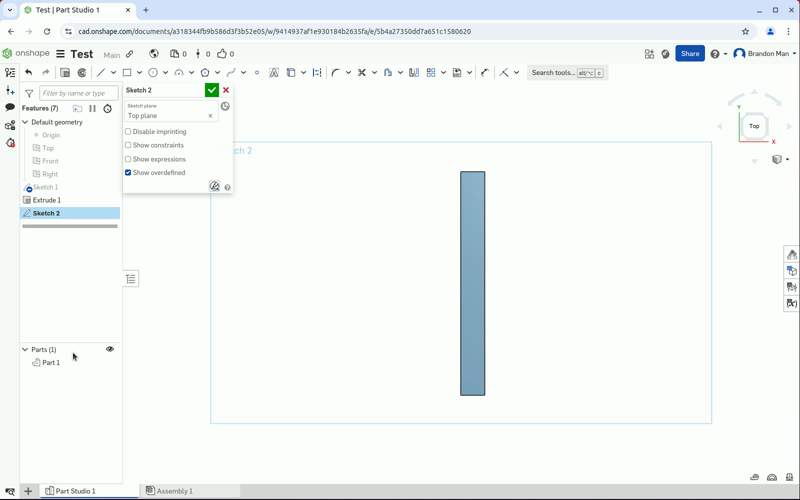
key(y)
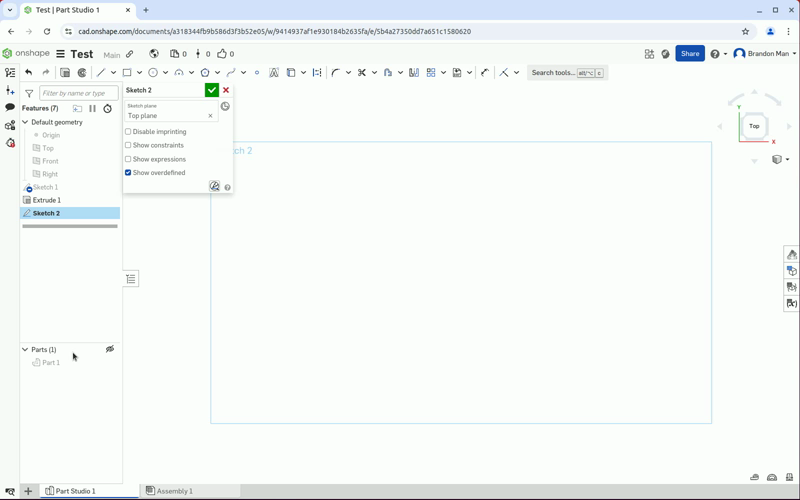
key(l)
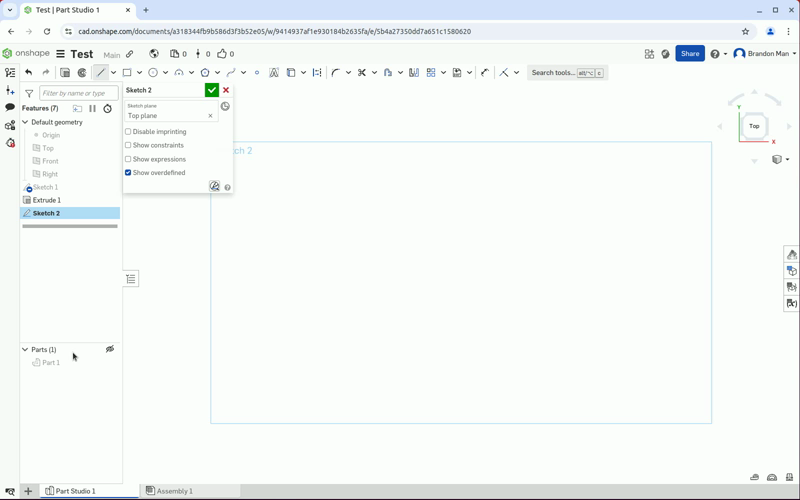
key_down(shift)
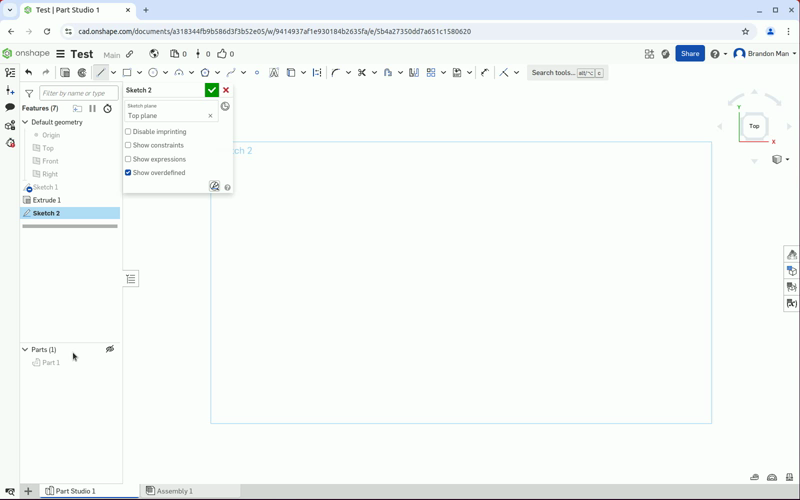
mouse_move(494, 395)
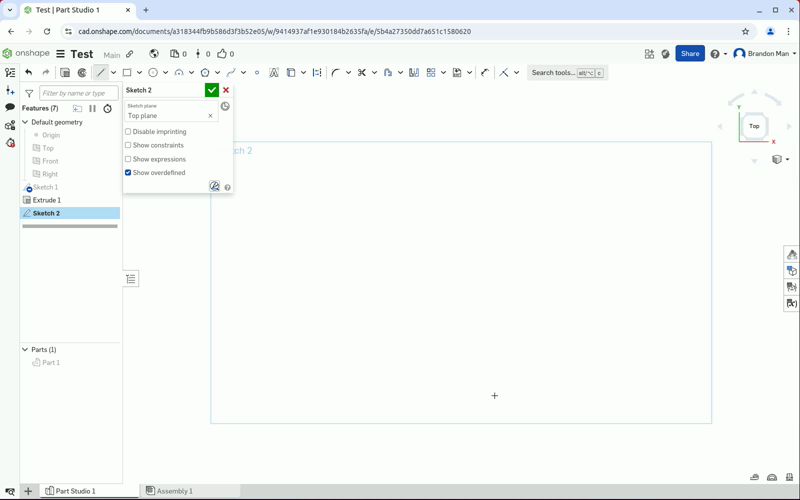
click(494, 395)
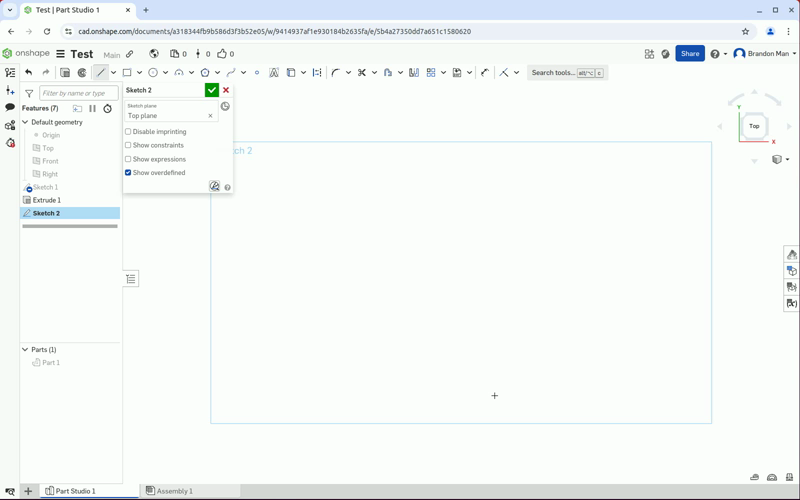
key_up(shift)
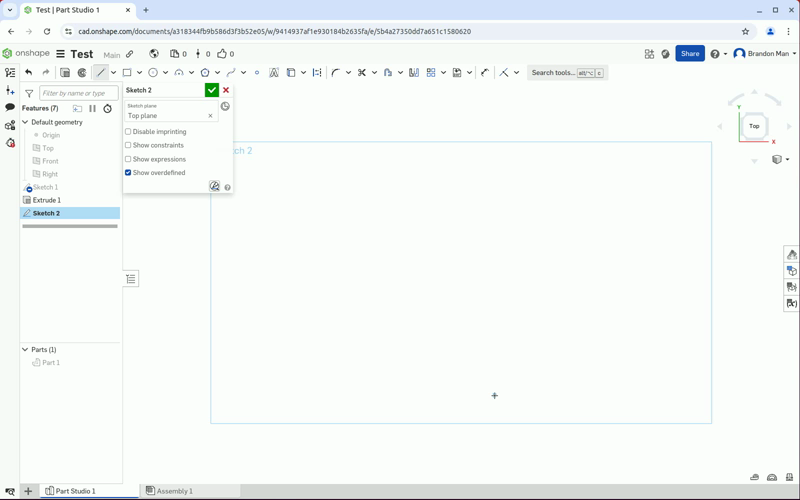
key_down(shift)
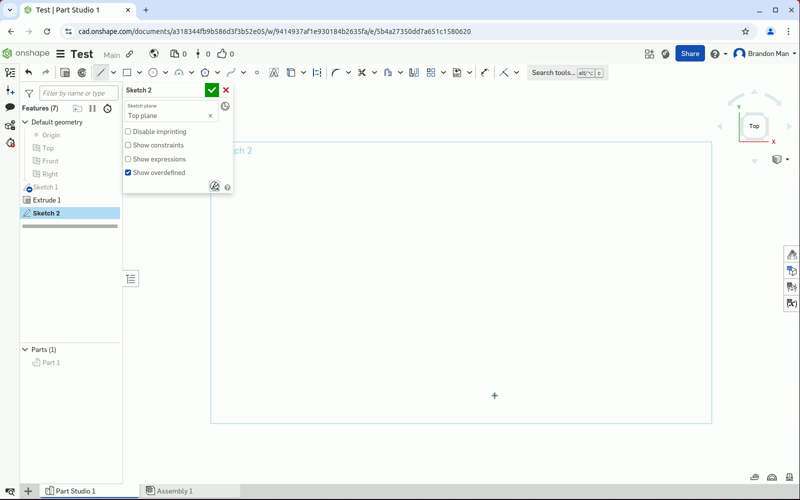
mouse_move(524, 395)
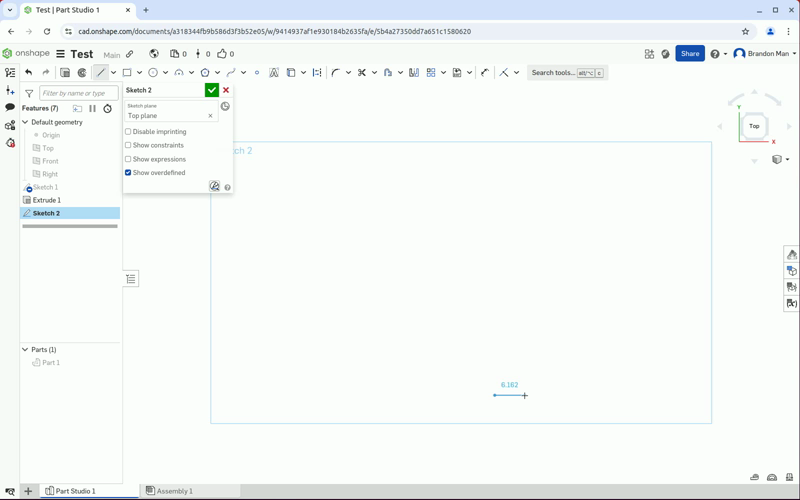
mouse_move(506, 395)
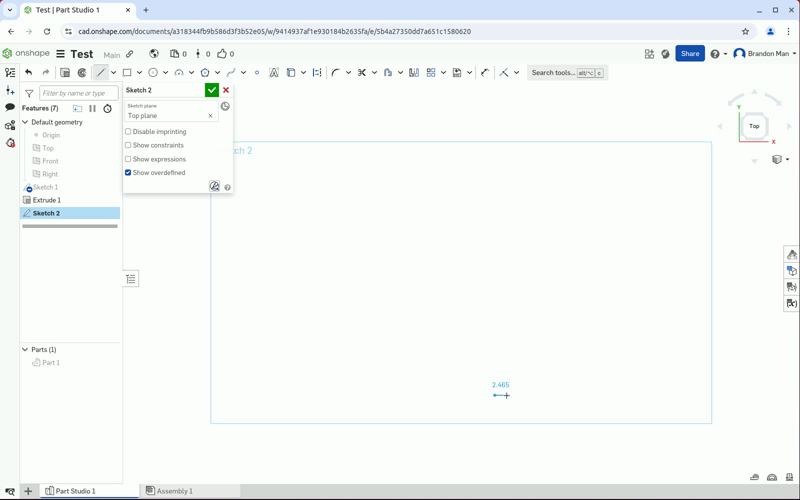
click(506, 395)
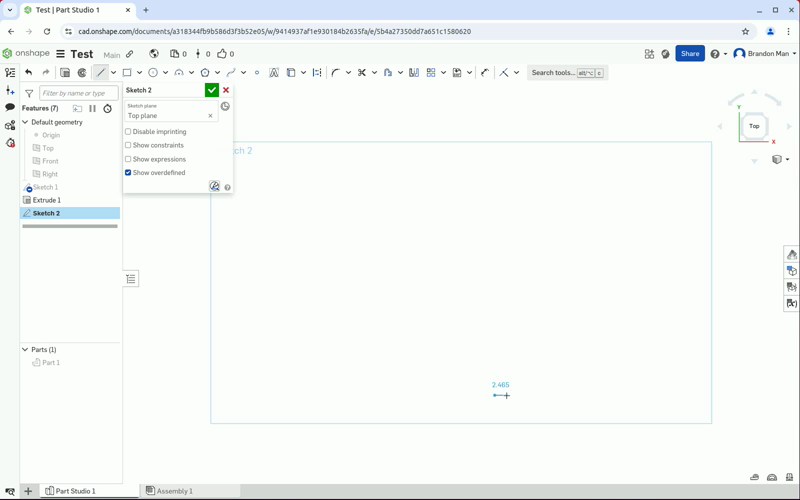
key_up(shift)
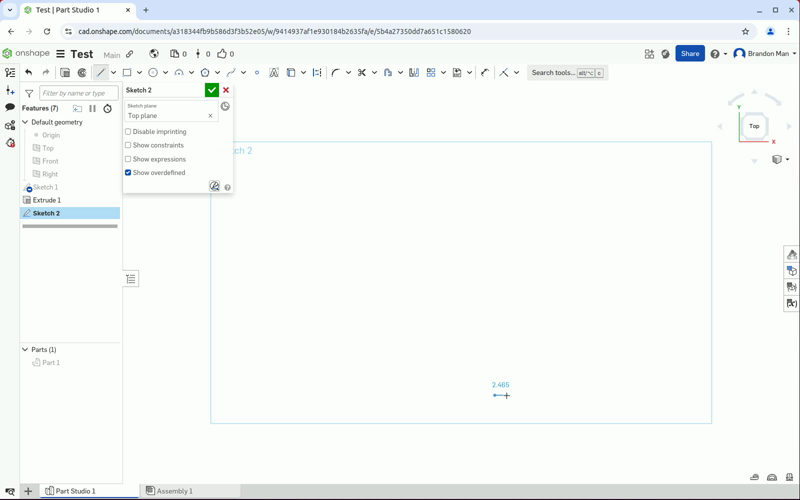
key_down(shift)
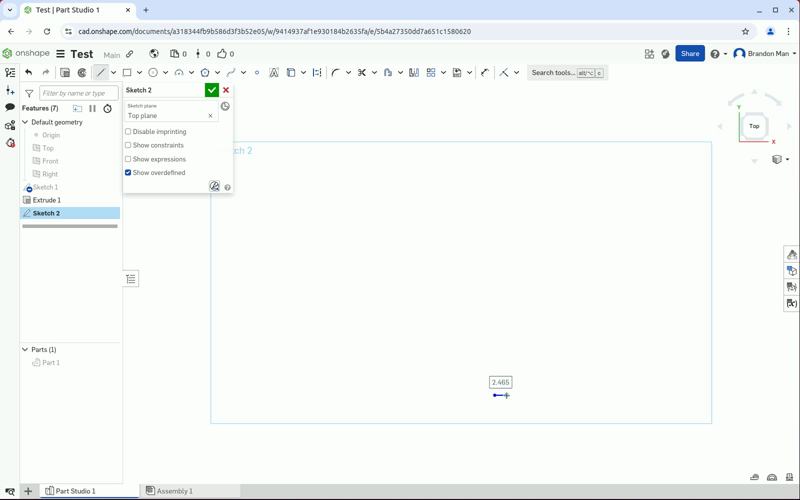
mouse_move(506, 171)
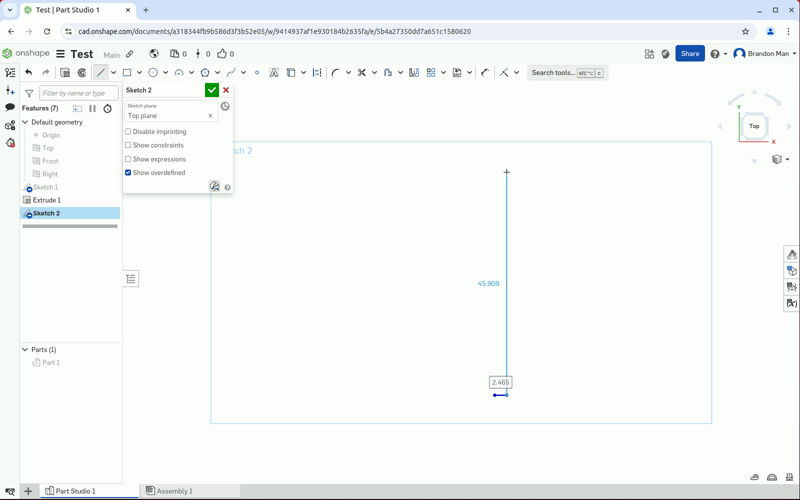
click(506, 171)
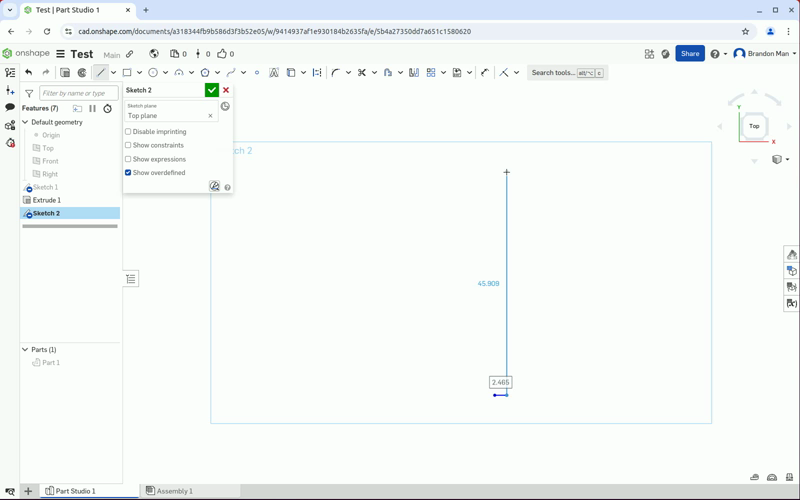
key_up(shift)
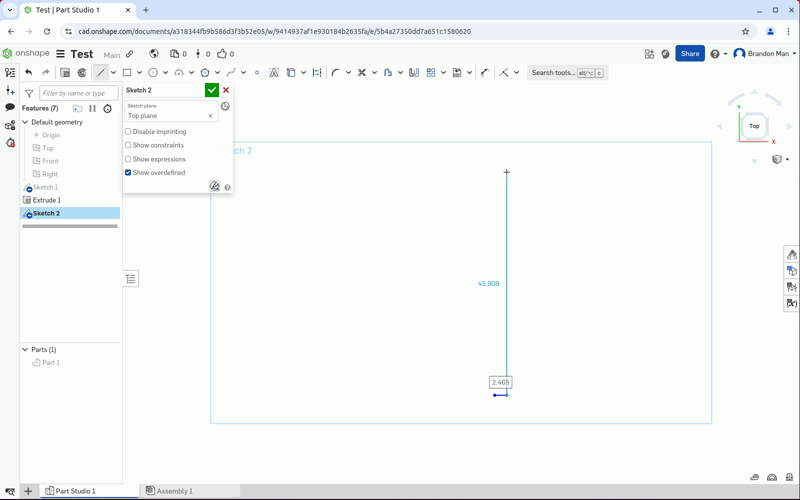
key_down(shift)
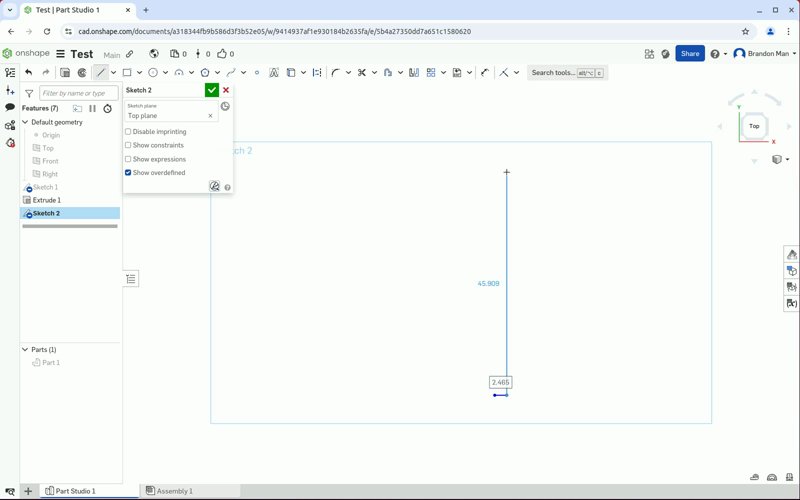
mouse_move(536, 171)
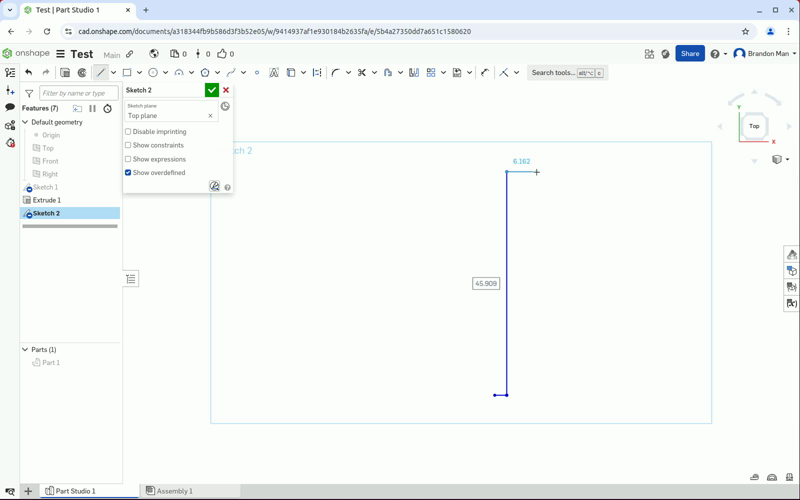
mouse_move(494, 171)
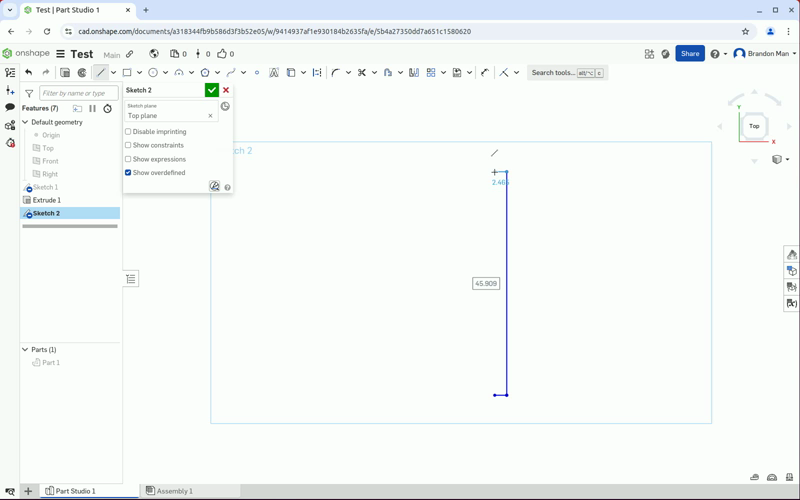
click(494, 171)
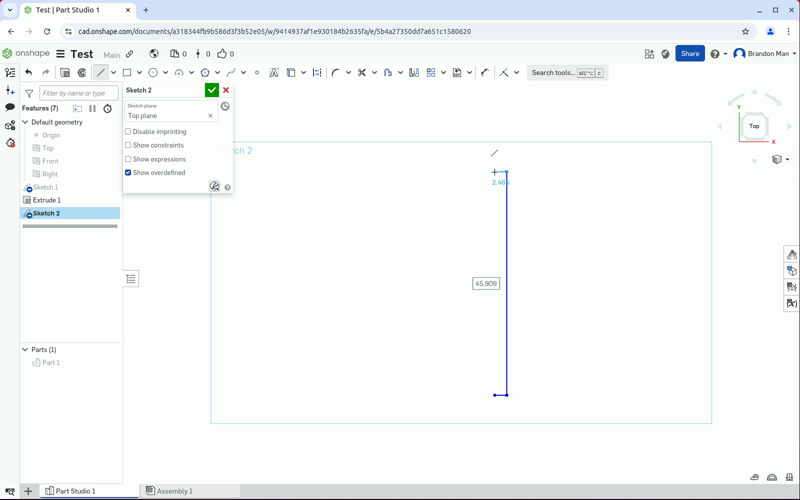
key_up(shift)
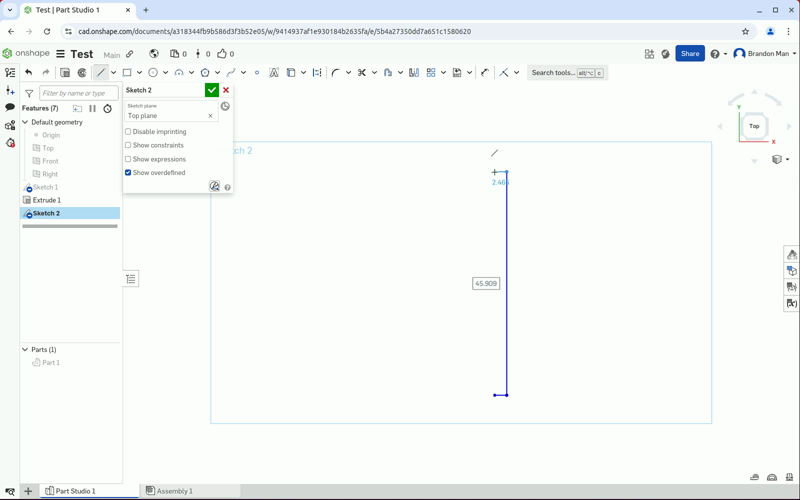
key_down(shift)
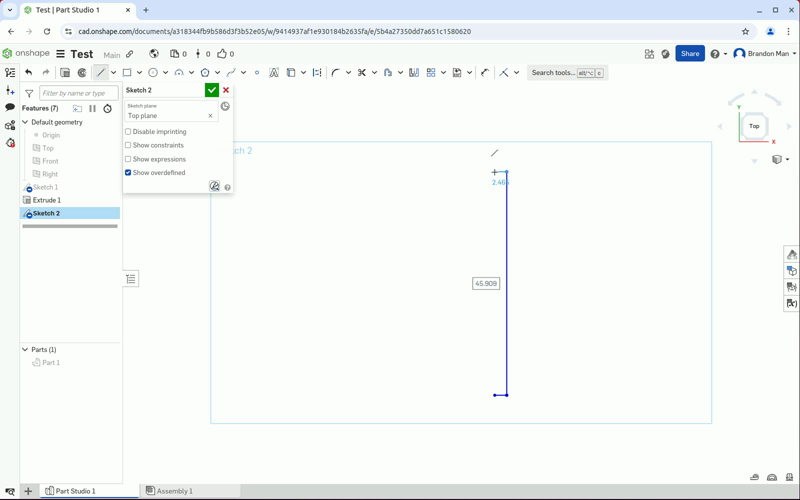
mouse_move(494, 395)
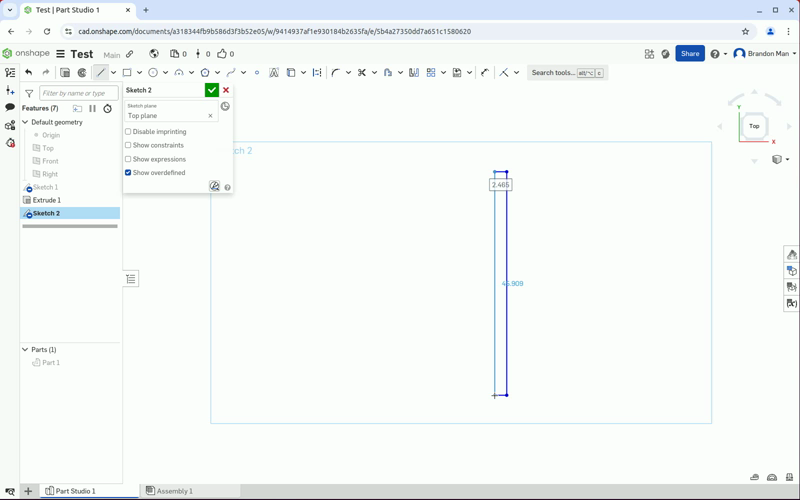
key_up(shift)
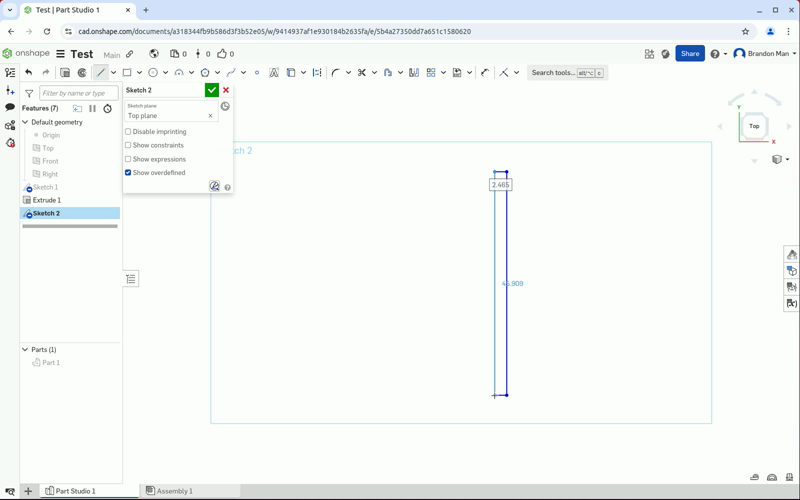
click(494, 395)
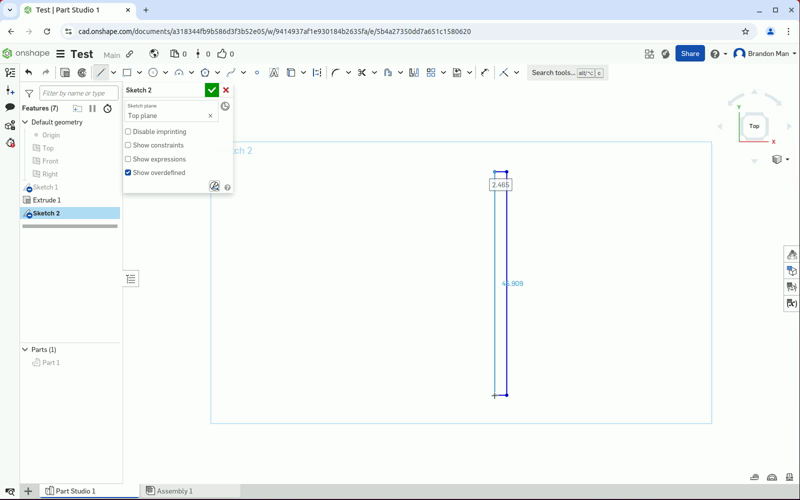
key(esc)
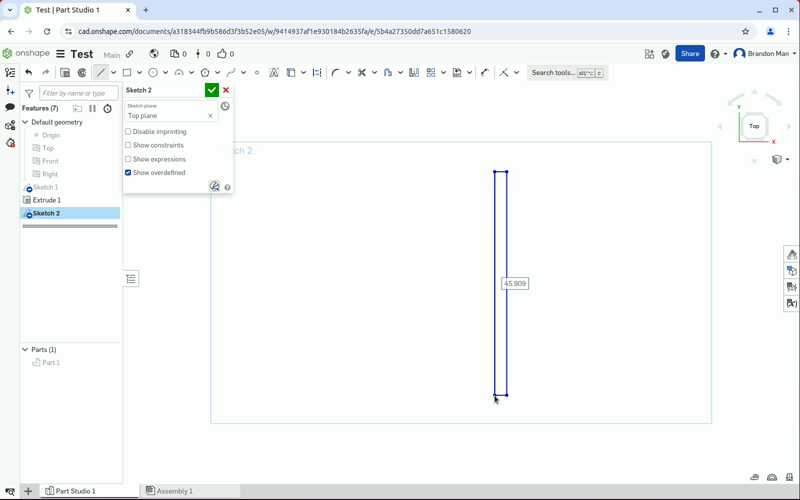
mouse_move(502, 312)
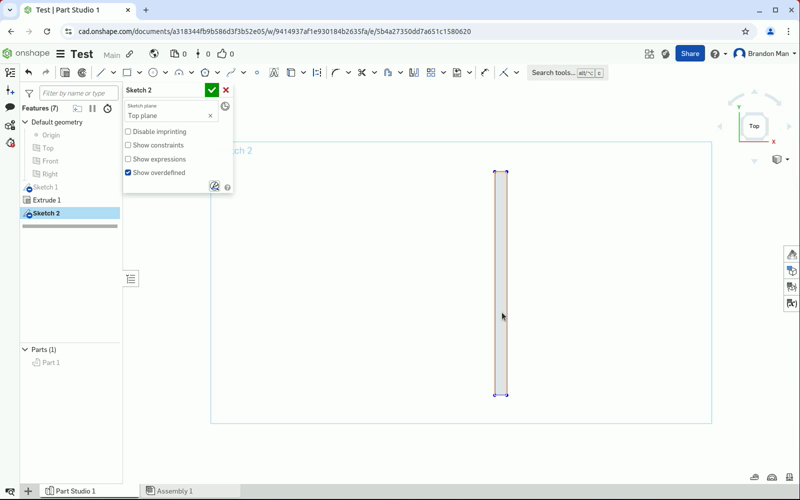
click(502, 312)
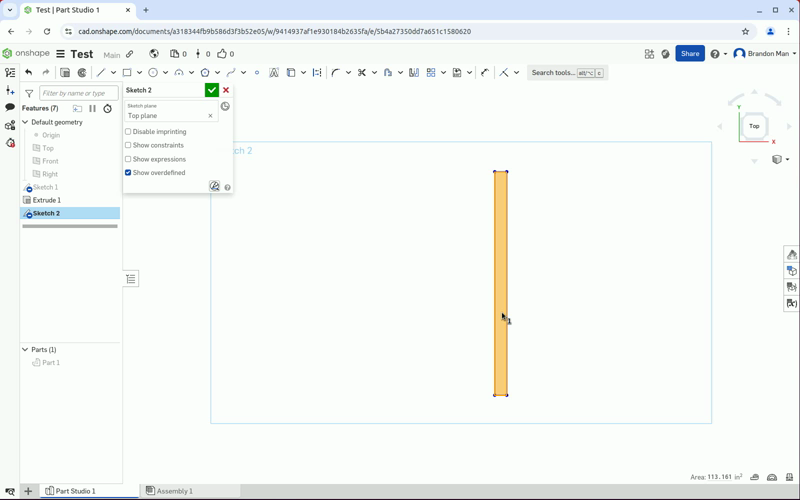
mouse_move(73, 352)
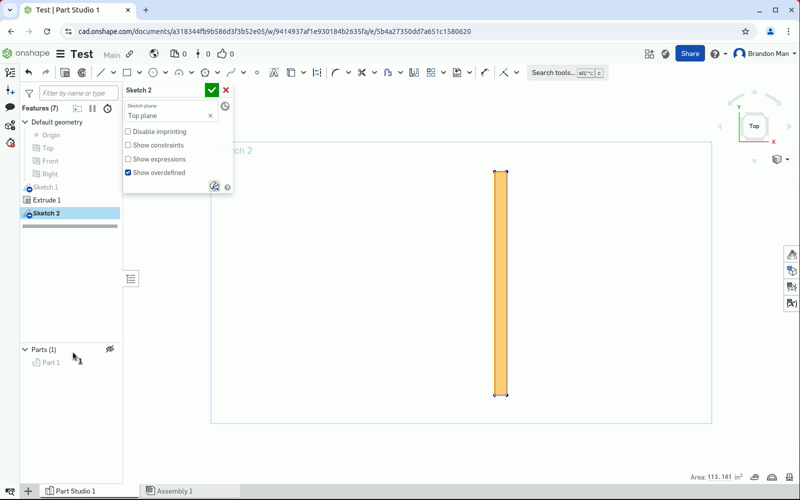
key(shift+y)
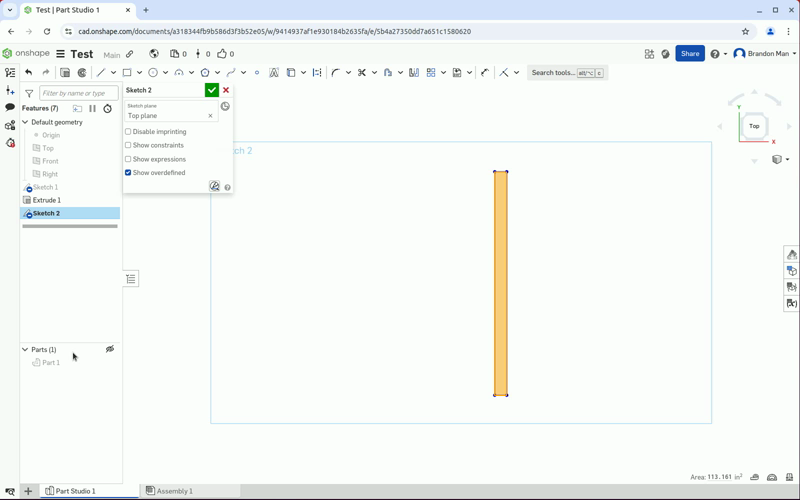
key(shift+e)
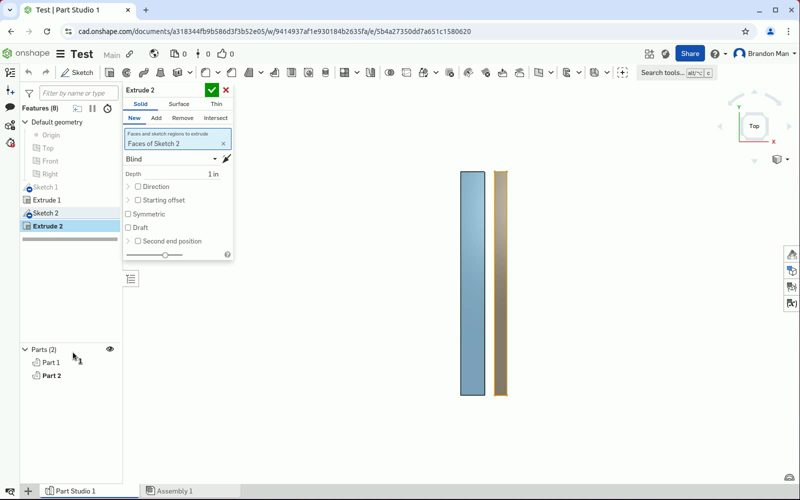
mouse_move(143, 106)
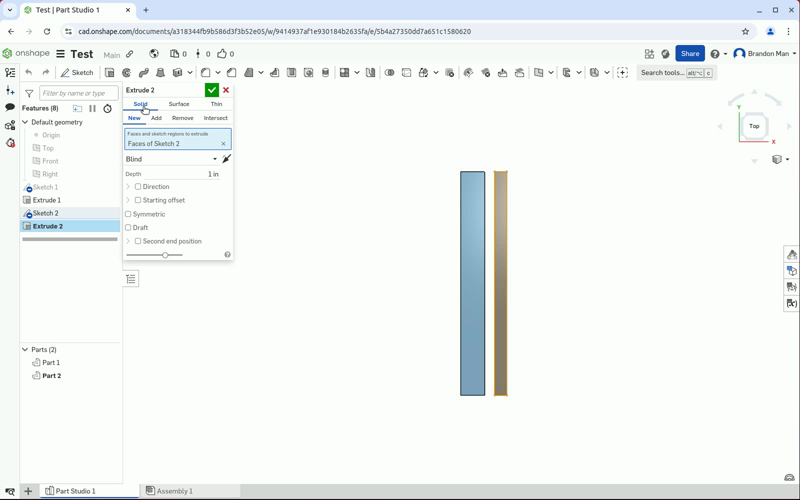
click(143, 106)
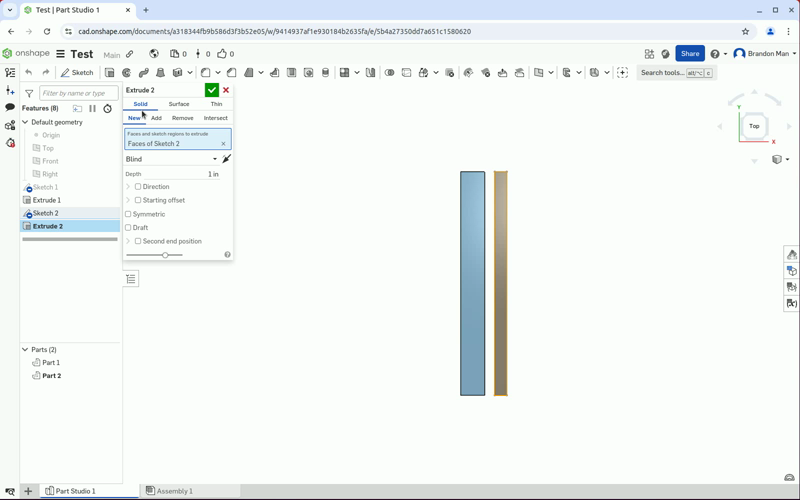
mouse_move(137, 120)
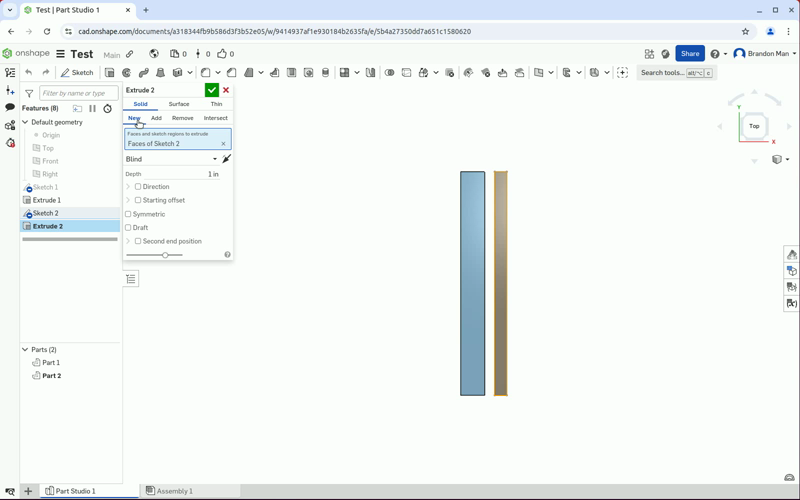
click(137, 120)
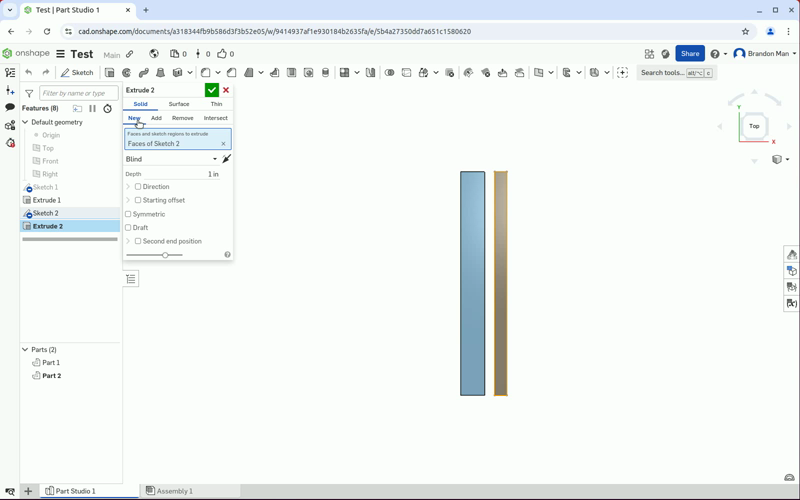
key(tab, 4)
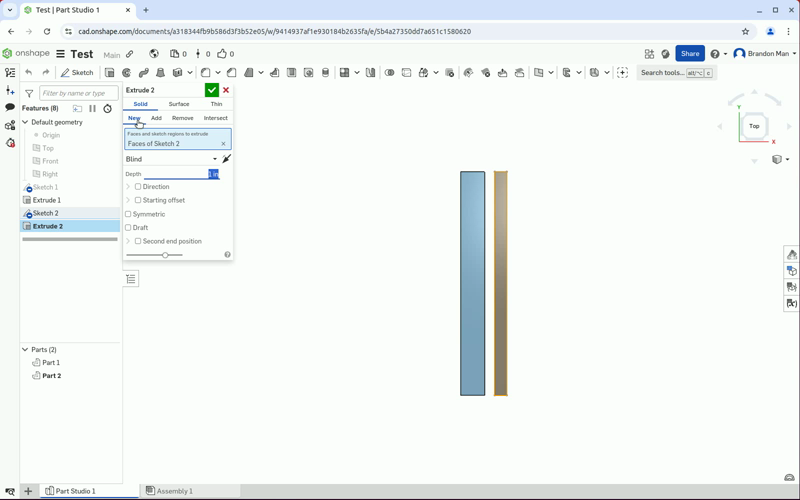
text(0.482)
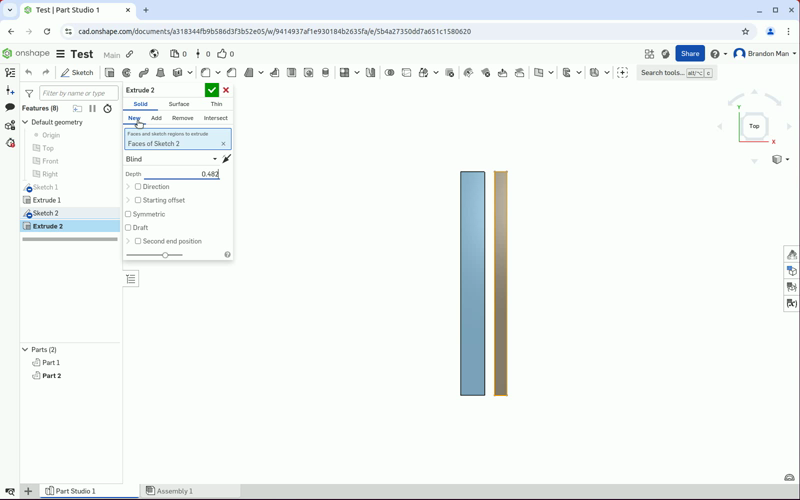
key(tab, 3)
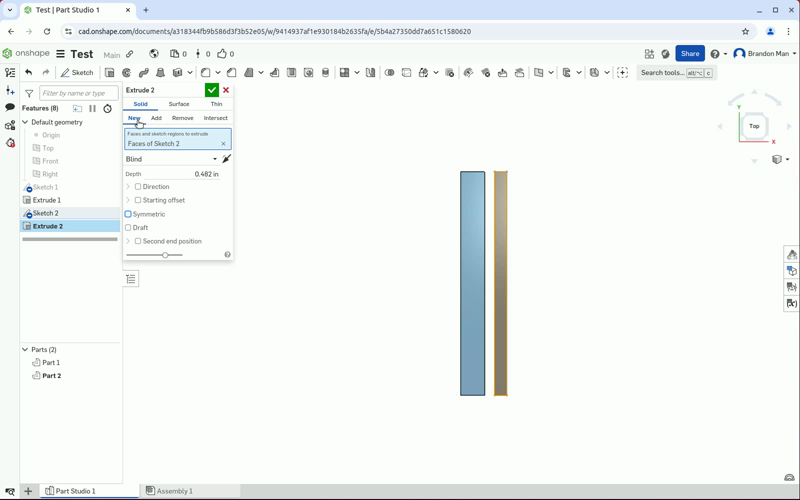
key(space)
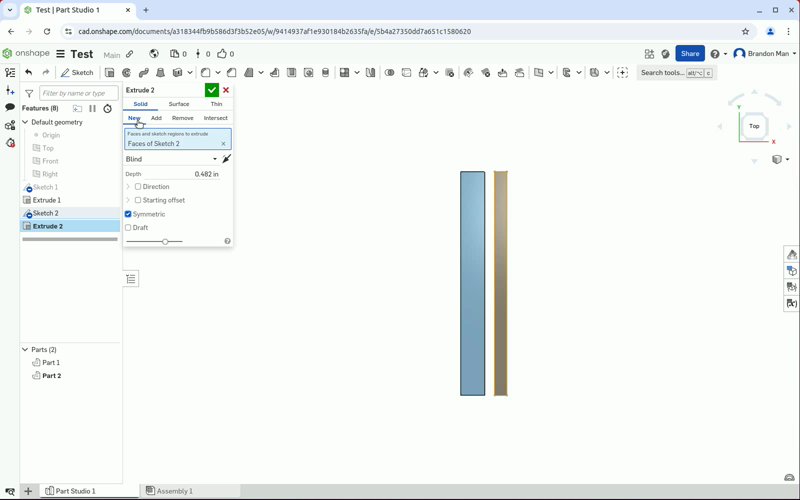
key(enter)
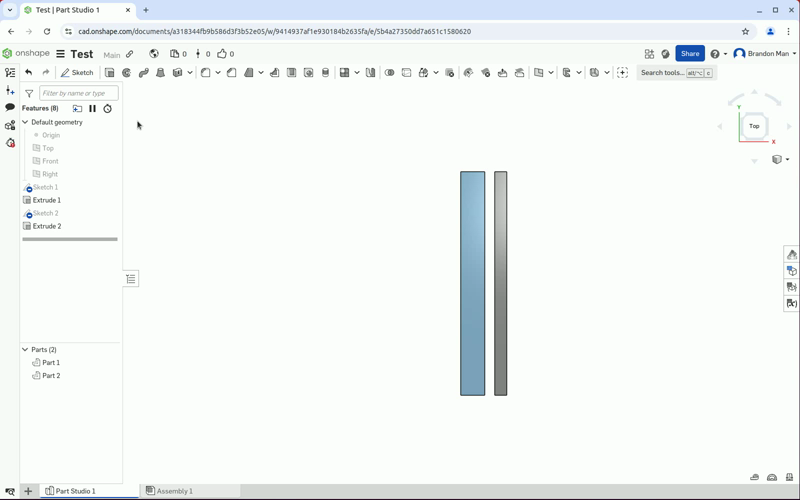
key(shift+h)
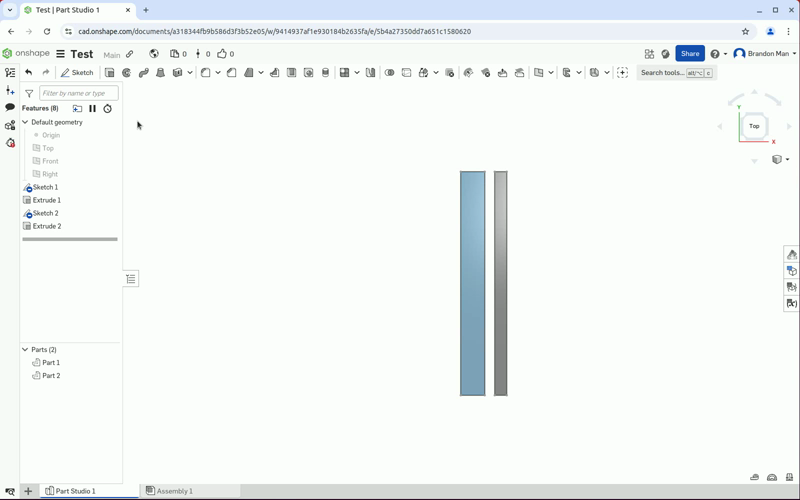
key(shift+h)
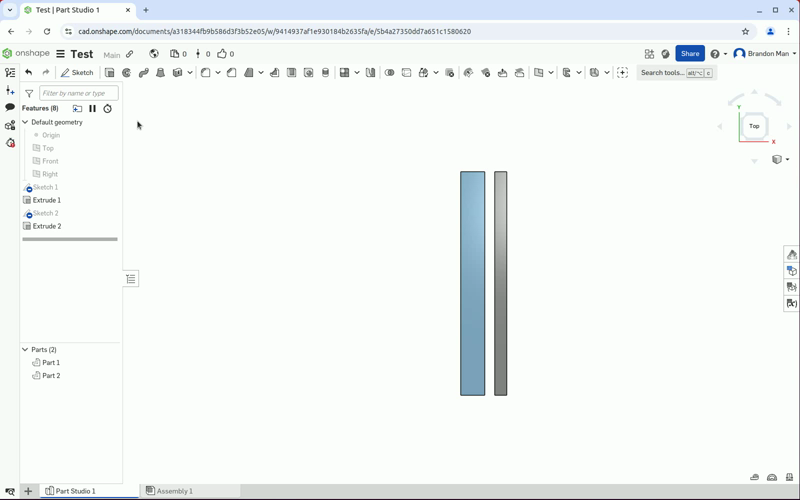
mouse_move(73, 189)
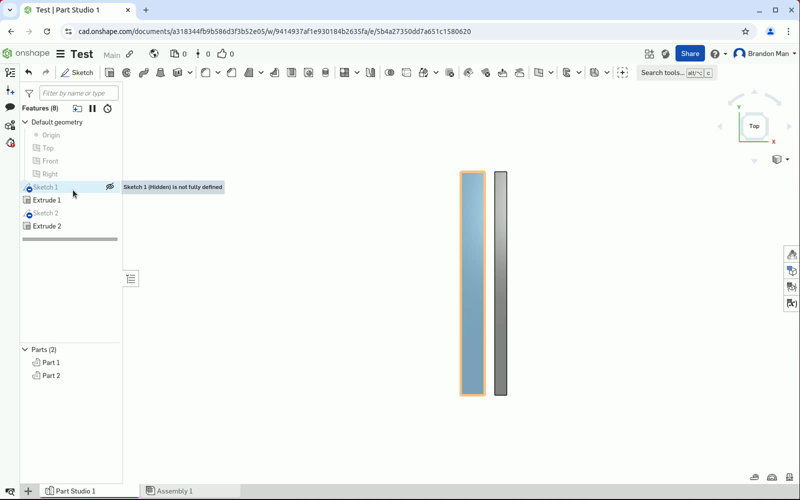
click(73, 189)
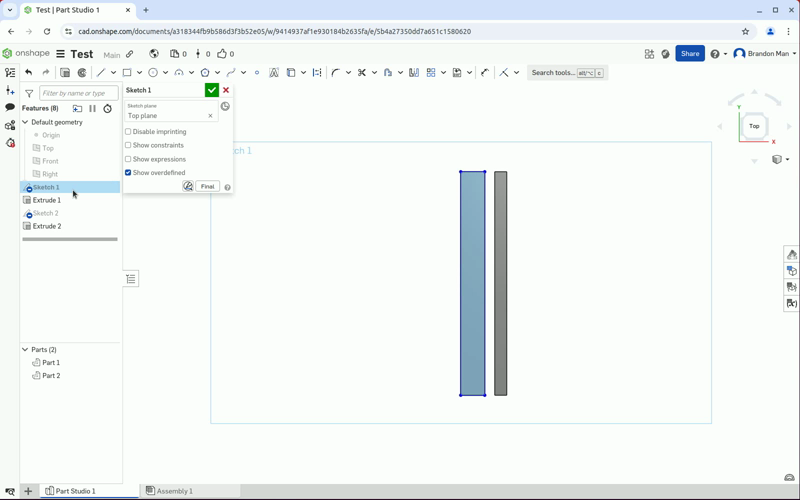
mouse_move(229, 92)
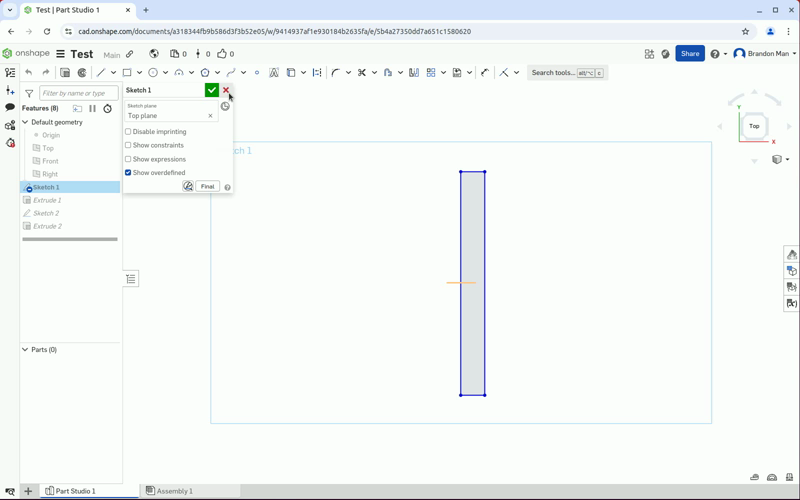
click(229, 92)
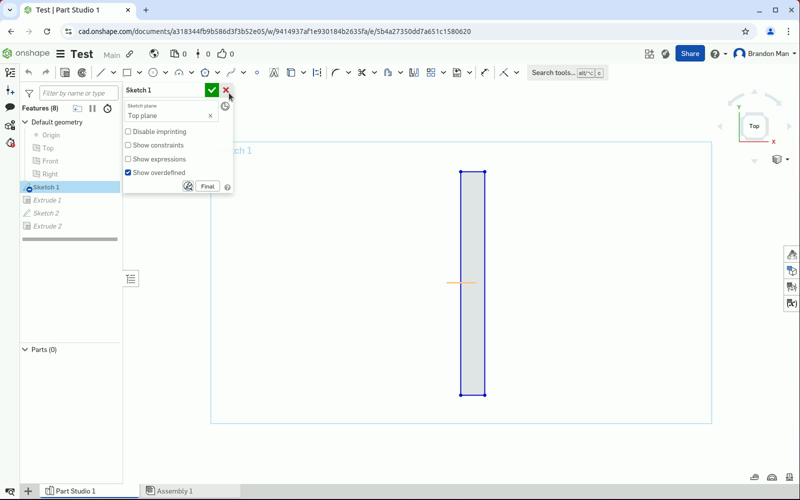
key(shift+s)
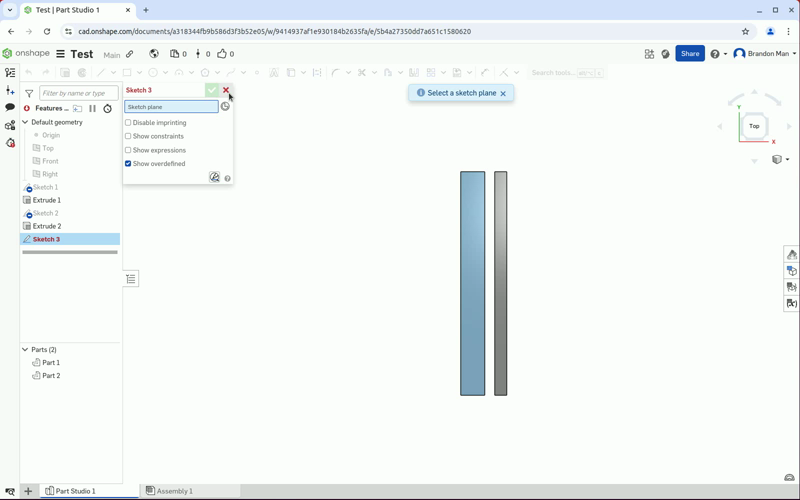
mouse_move(73, 150)
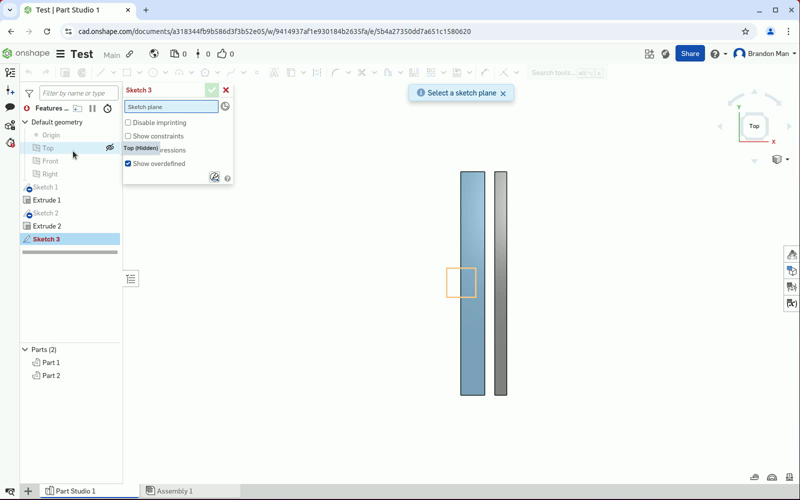
click(73, 150)
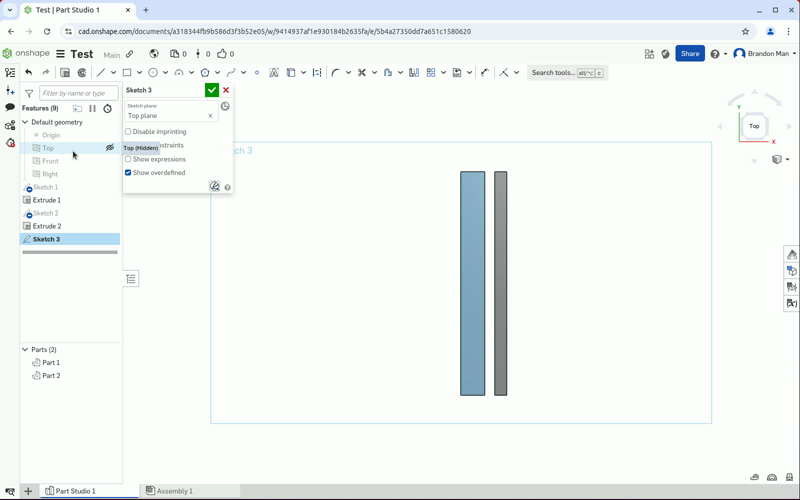
mouse_move(73, 352)
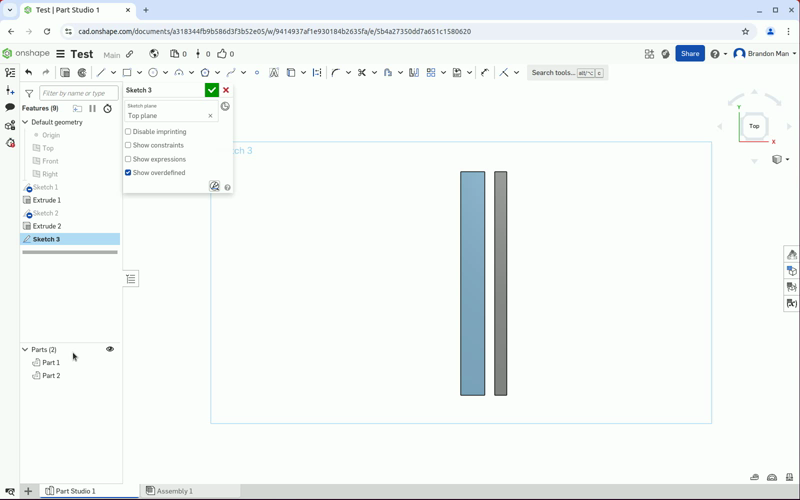
key(y)
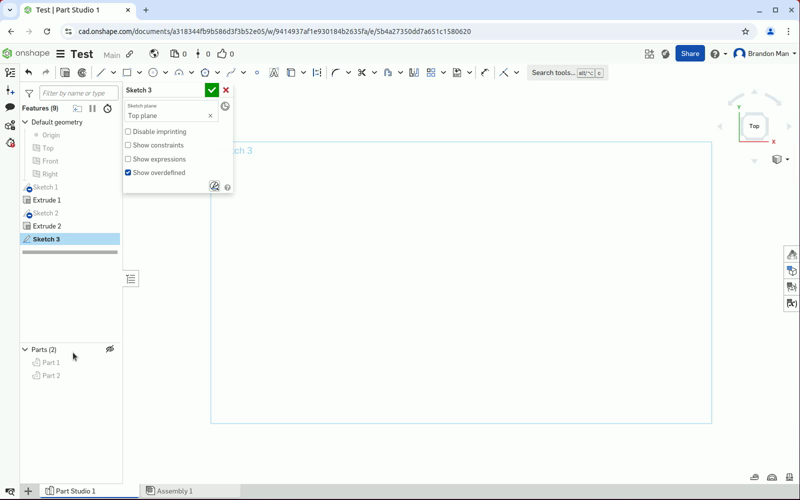
key(l)
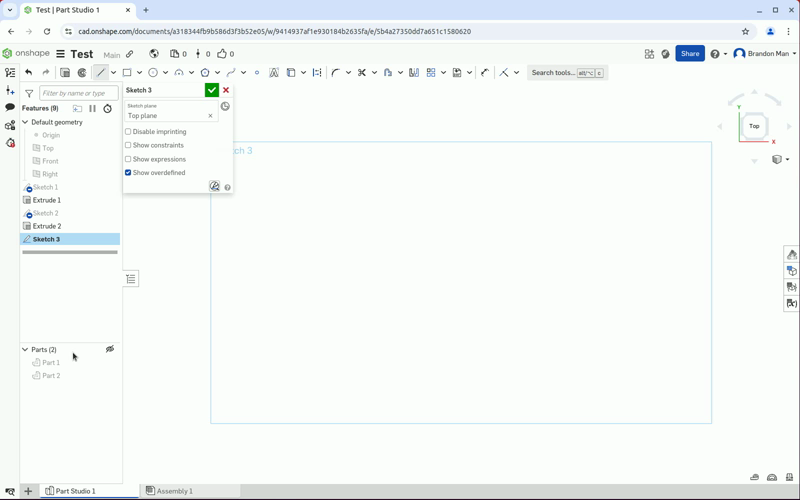
key_down(shift)
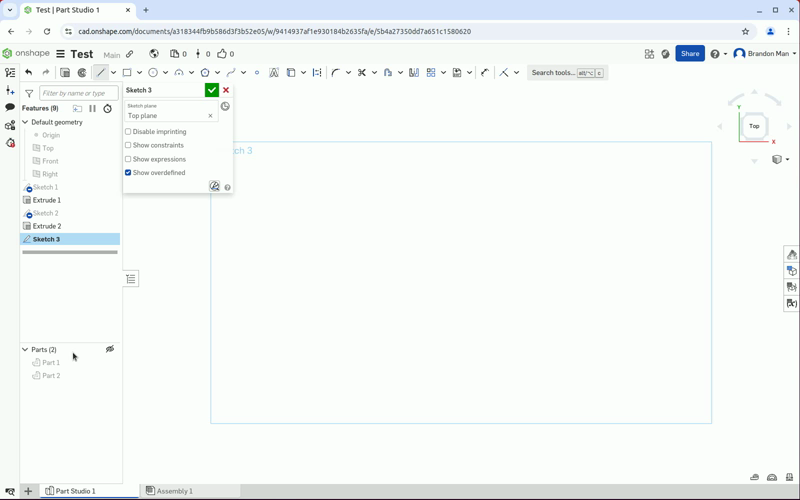
mouse_move(516, 395)
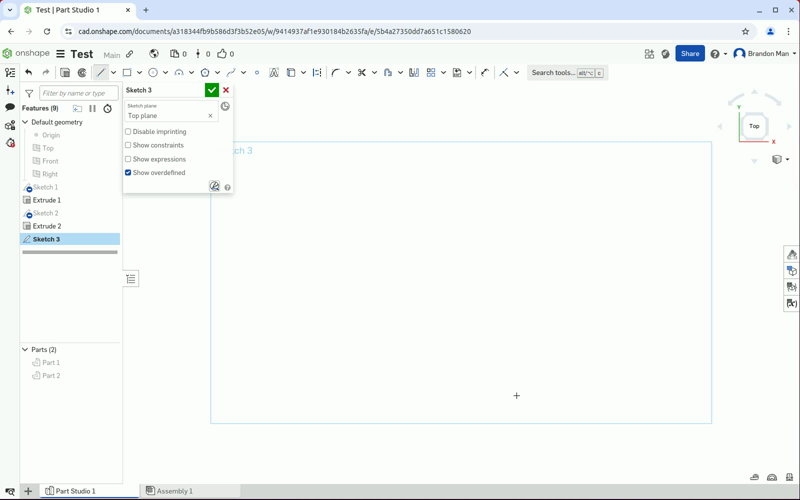
click(516, 395)
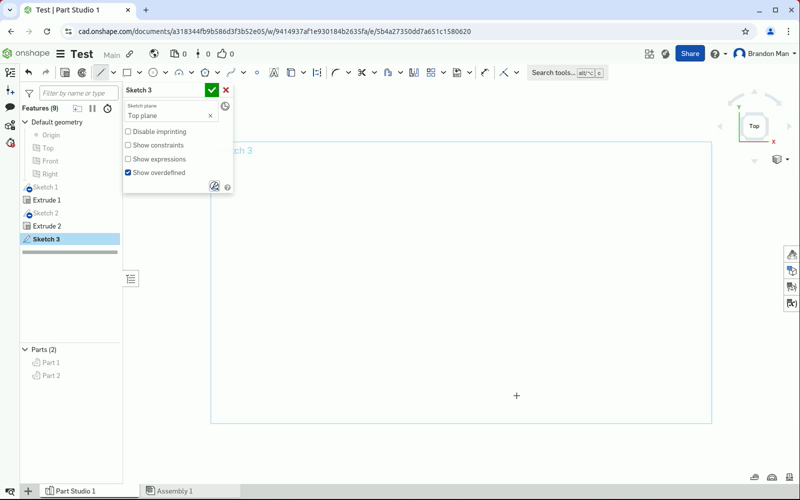
key_up(shift)
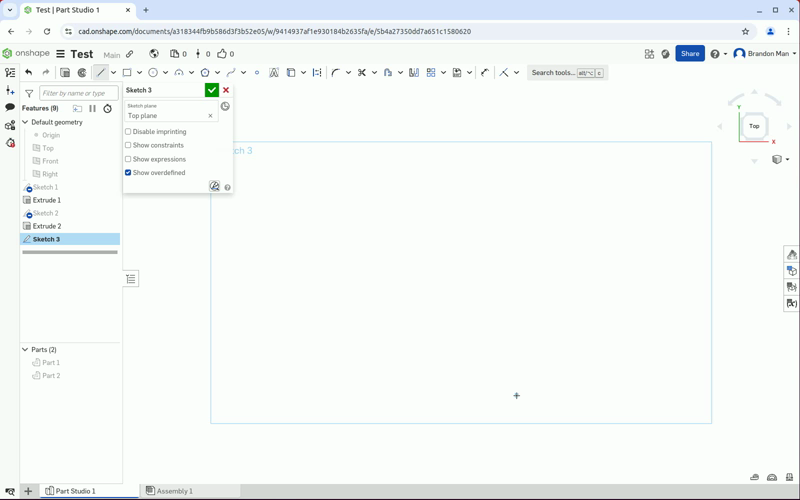
key_down(shift)
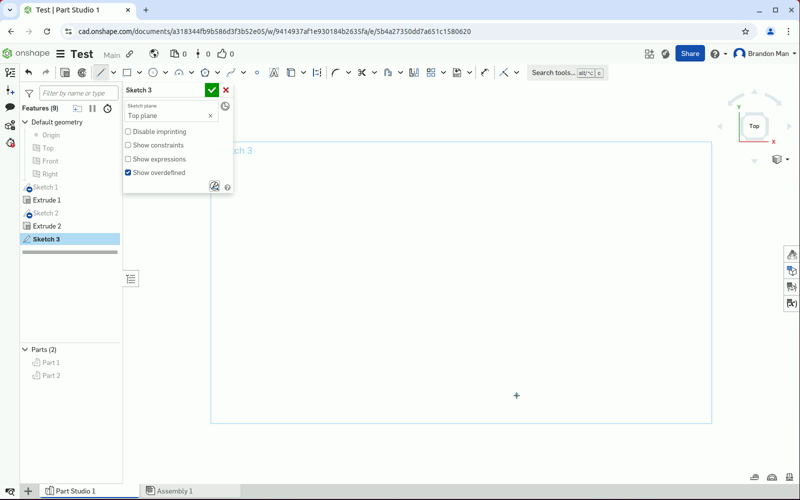
mouse_move(546, 395)
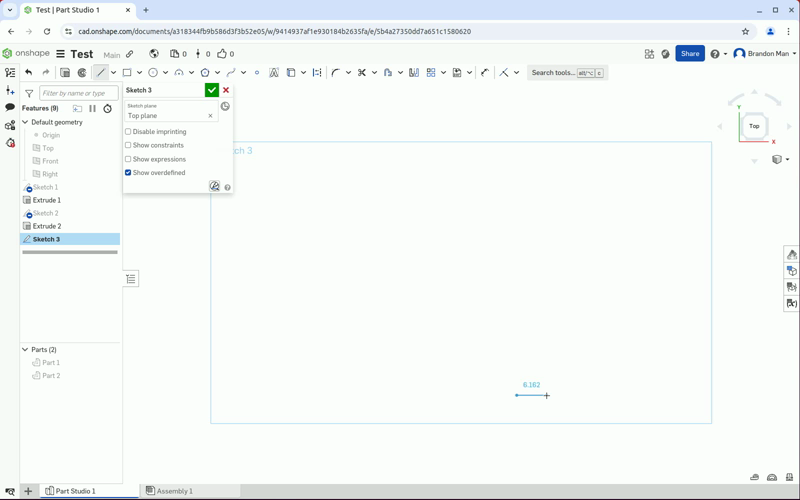
mouse_move(528, 395)
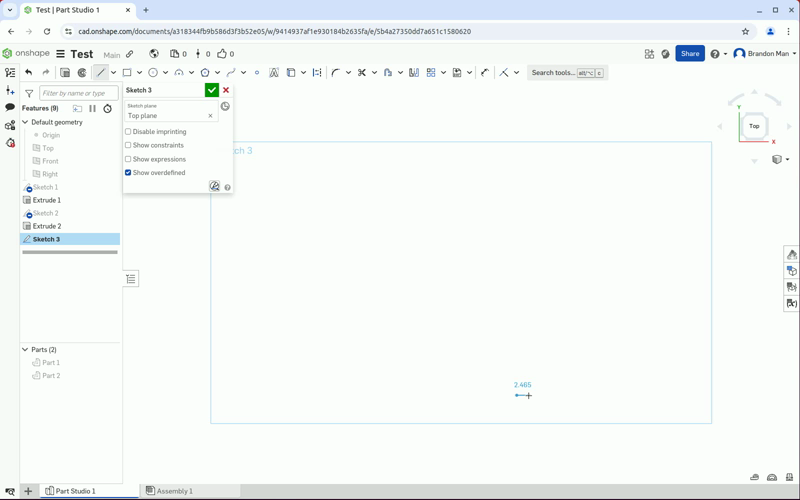
click(528, 395)
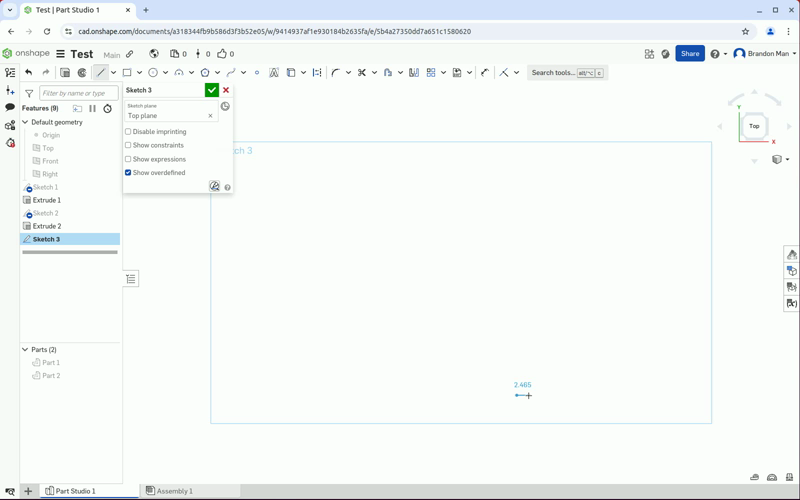
key_up(shift)
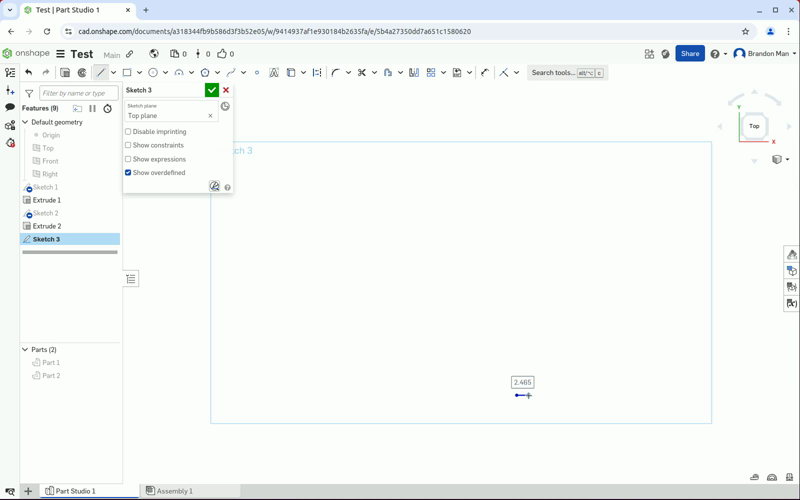
key_down(shift)
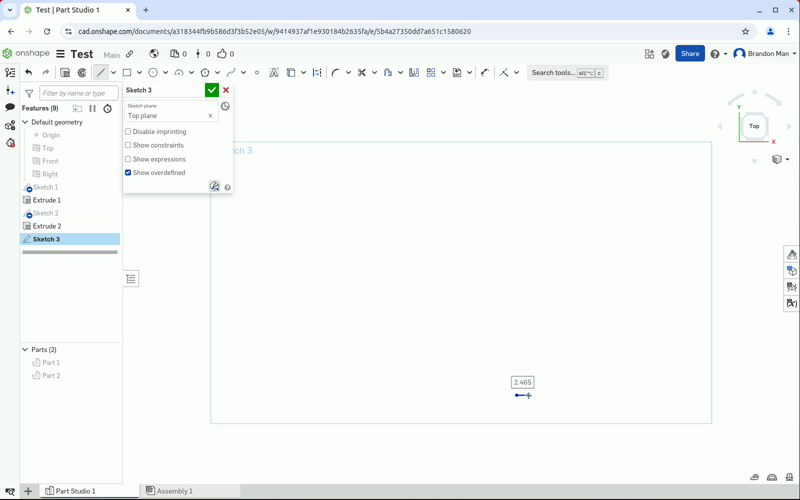
mouse_move(528, 171)
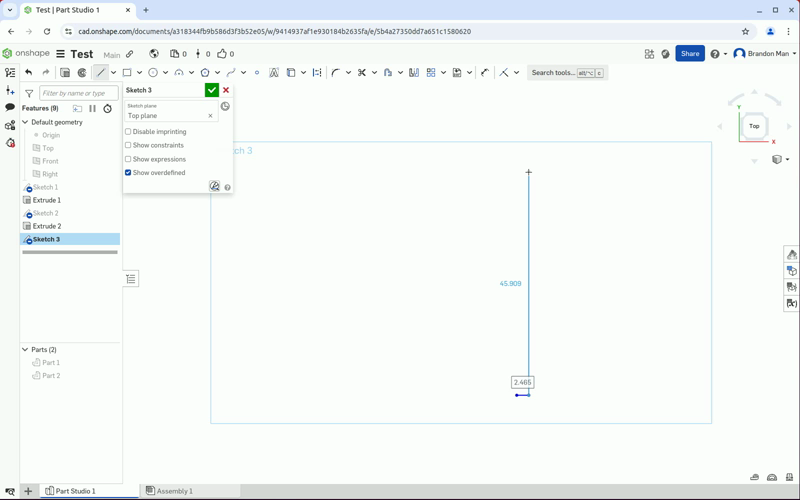
click(528, 171)
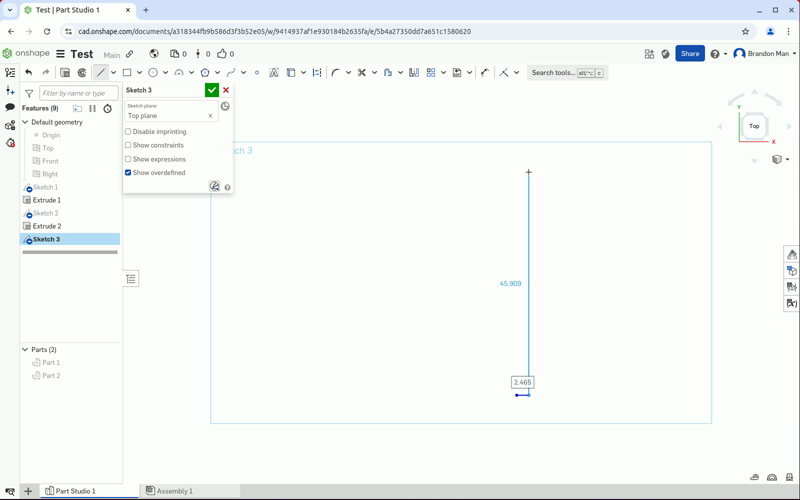
key_up(shift)
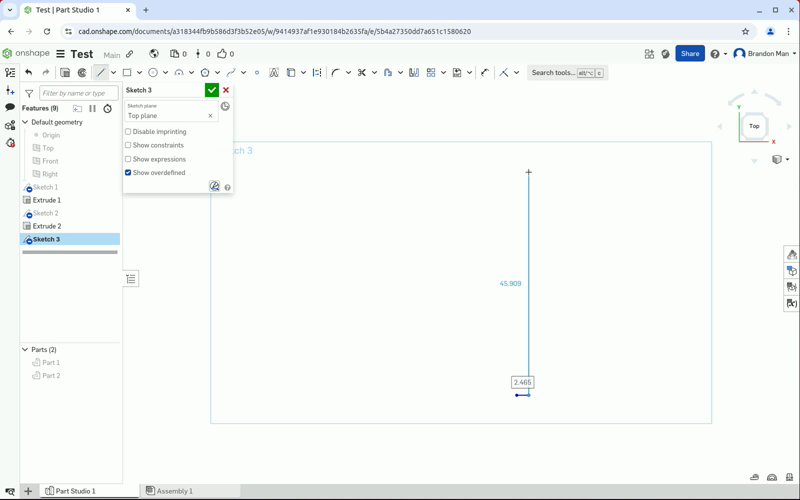
key_down(shift)
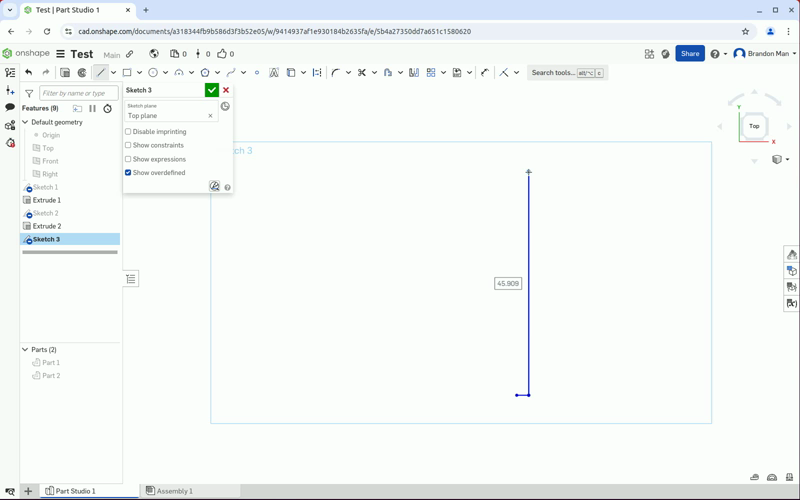
mouse_move(558, 171)
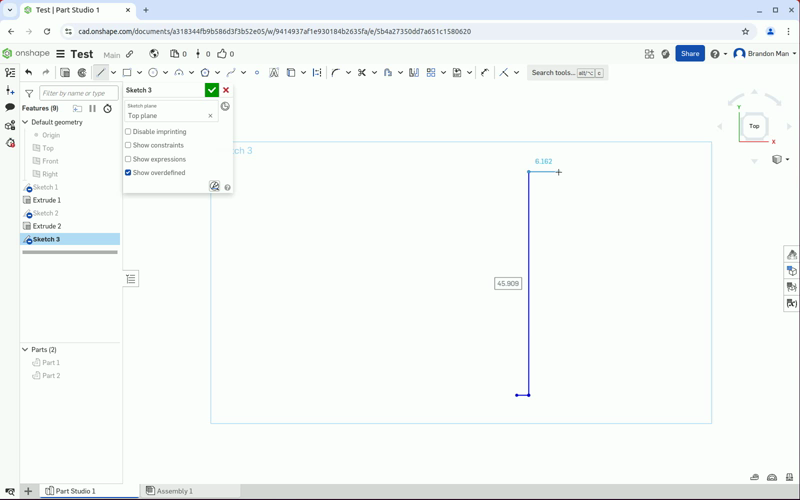
mouse_move(516, 171)
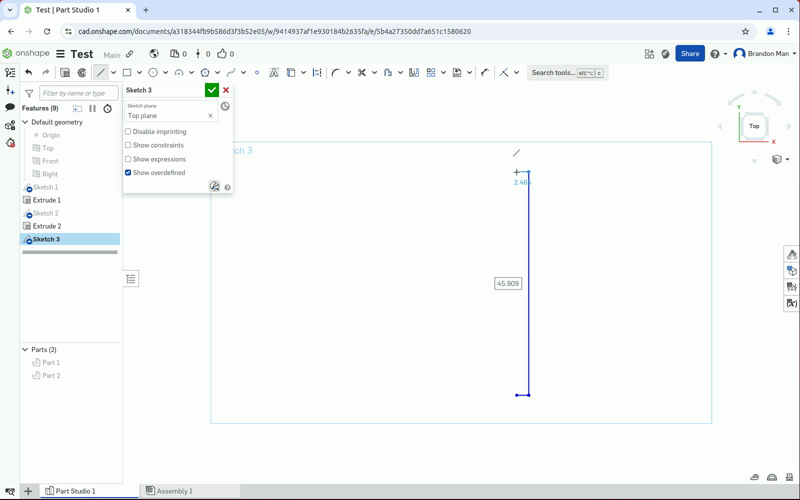
click(516, 171)
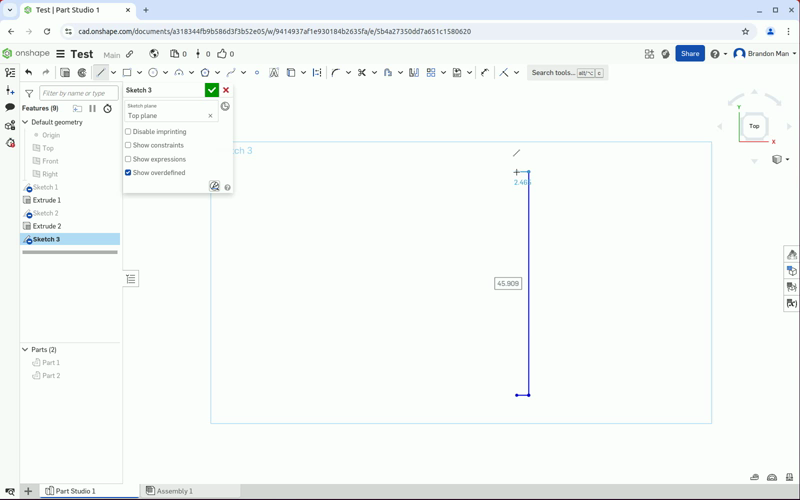
key_up(shift)
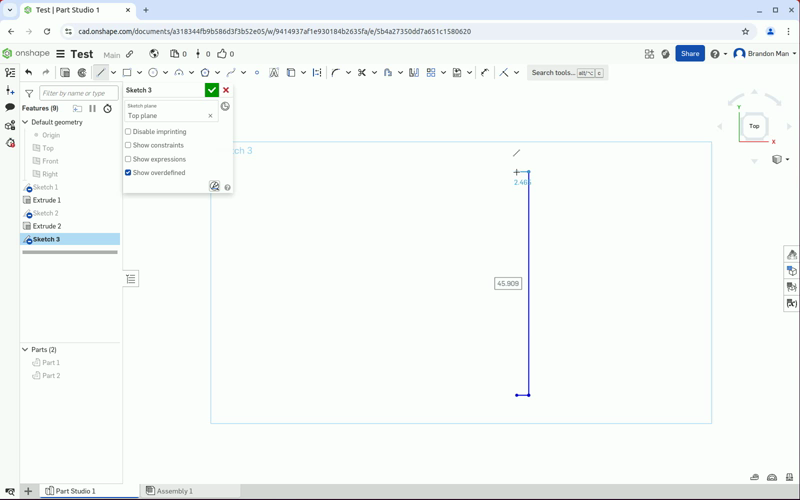
key_down(shift)
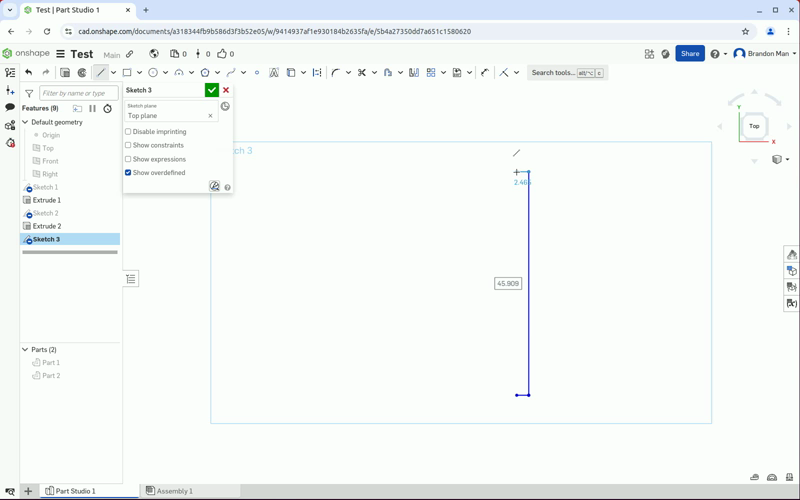
mouse_move(516, 395)
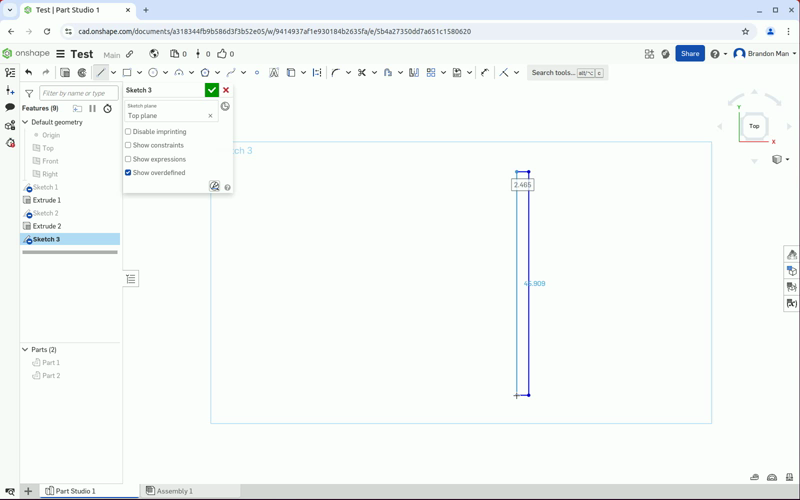
key_up(shift)
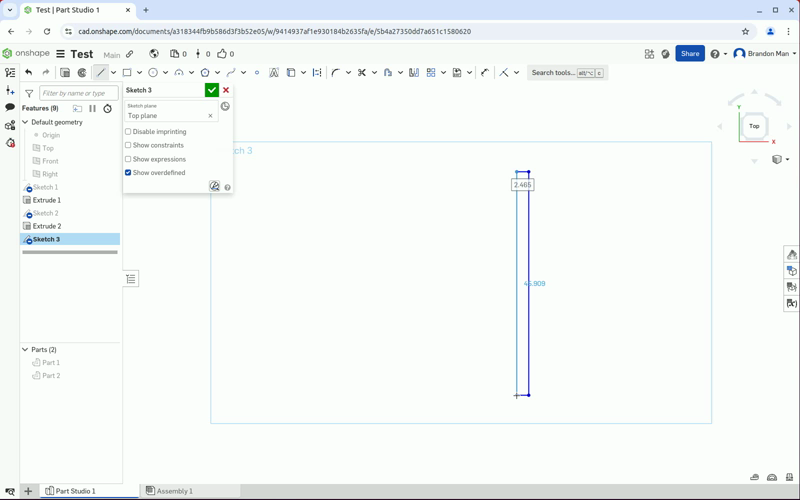
click(516, 395)
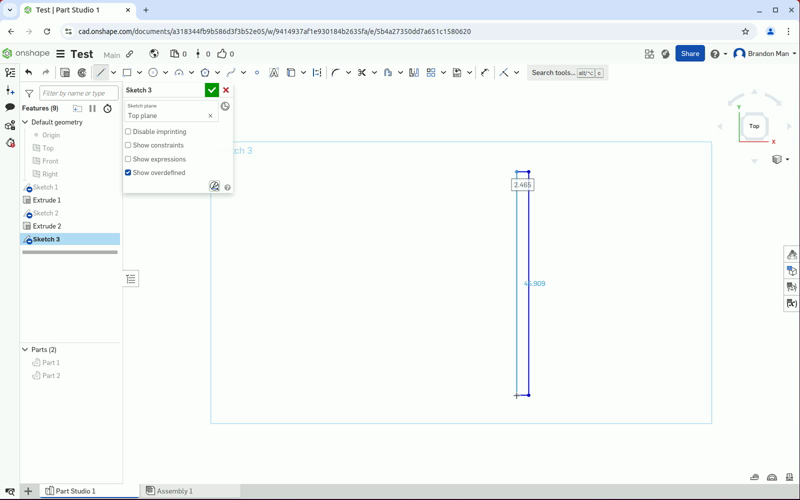
key(esc)
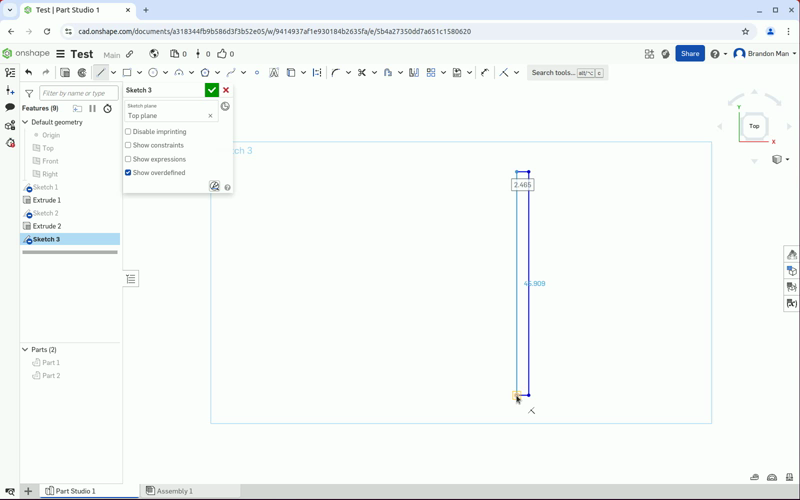
mouse_move(519, 315)
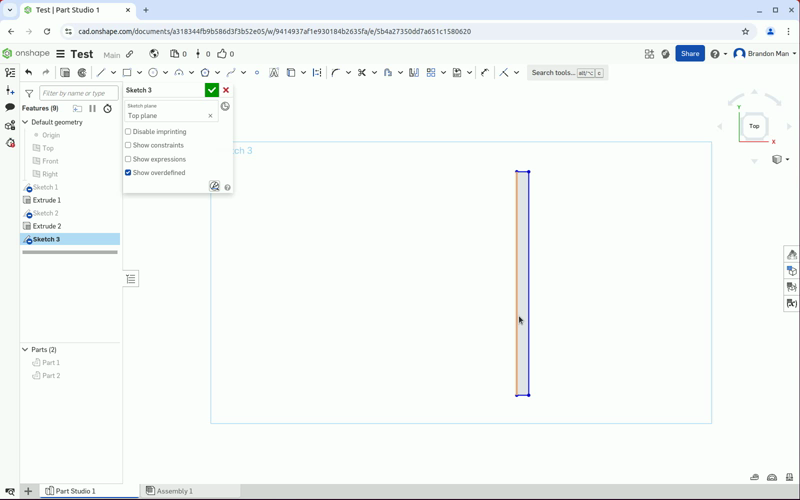
click(519, 315)
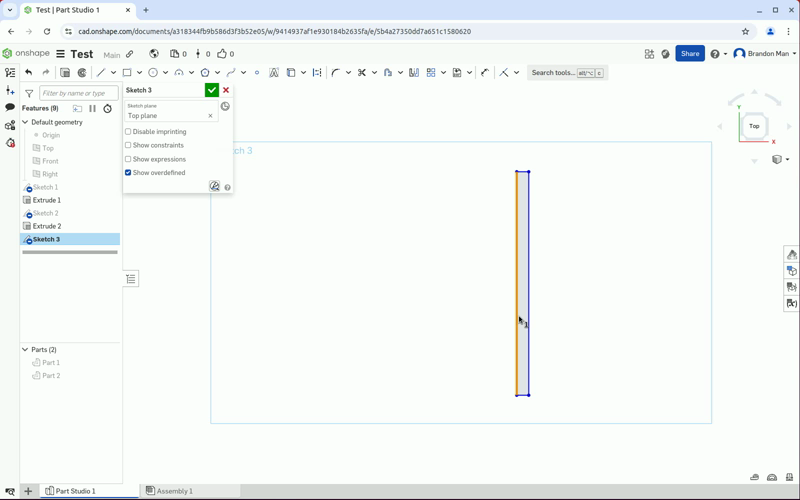
mouse_move(73, 352)
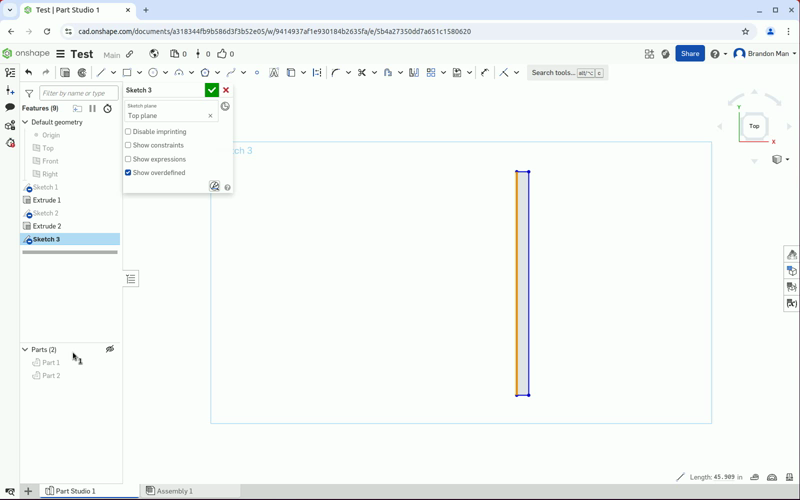
key(shift+y)
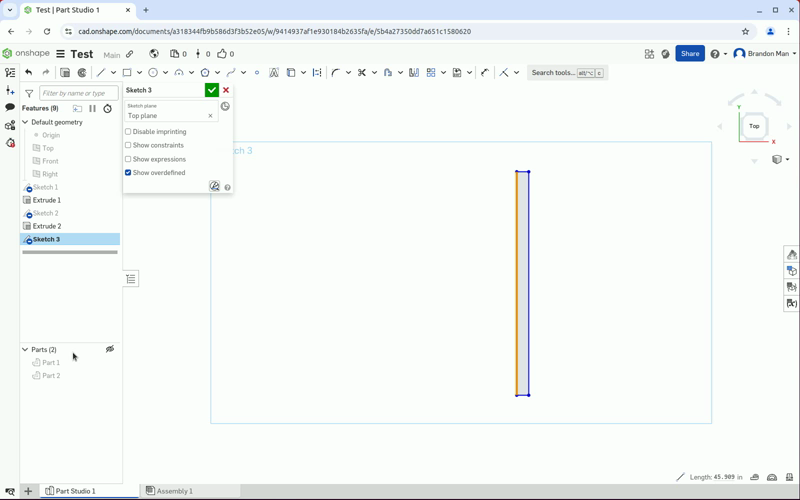
key(shift+e)
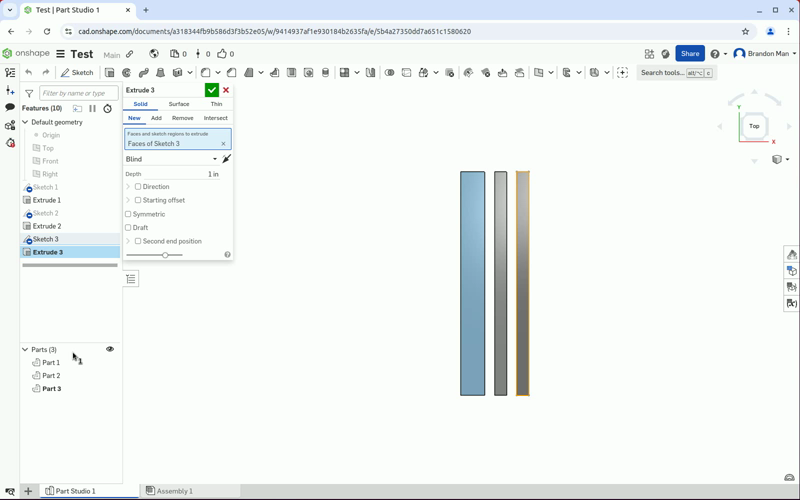
mouse_move(143, 106)
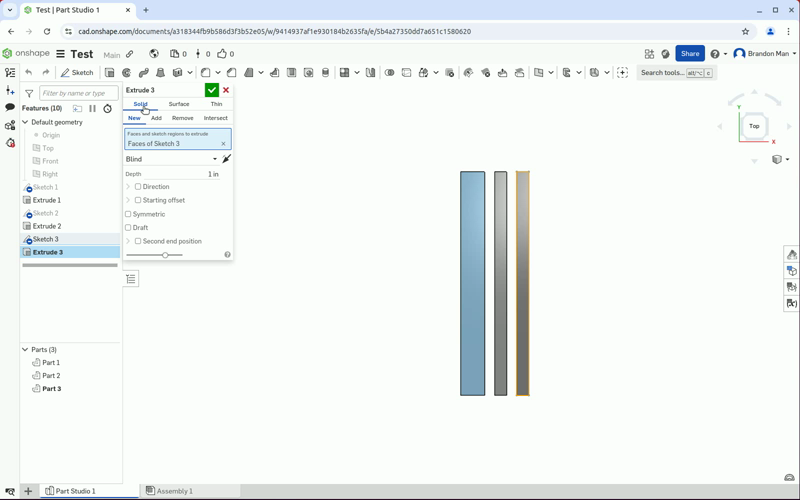
click(143, 106)
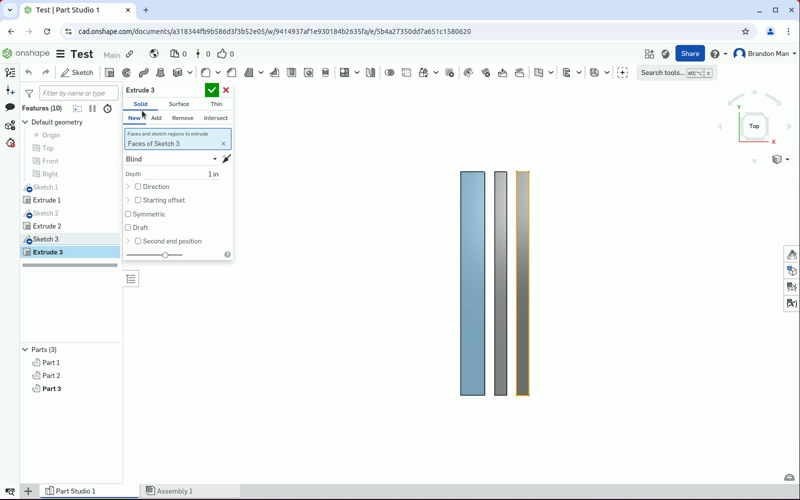
mouse_move(137, 120)
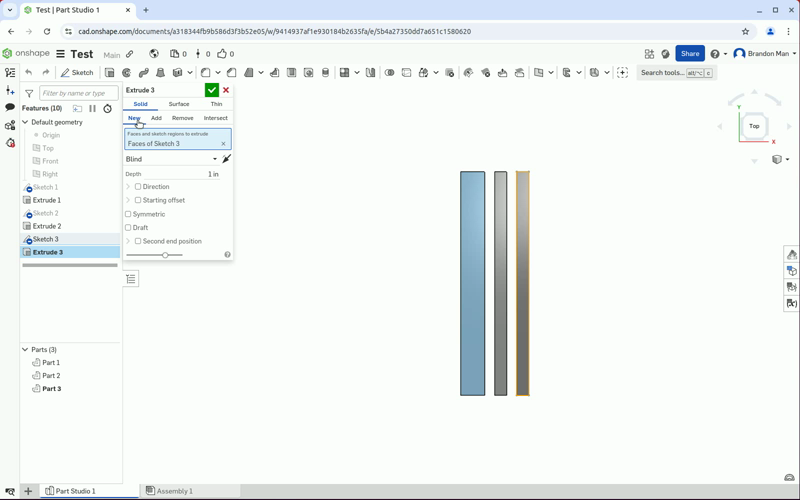
click(137, 120)
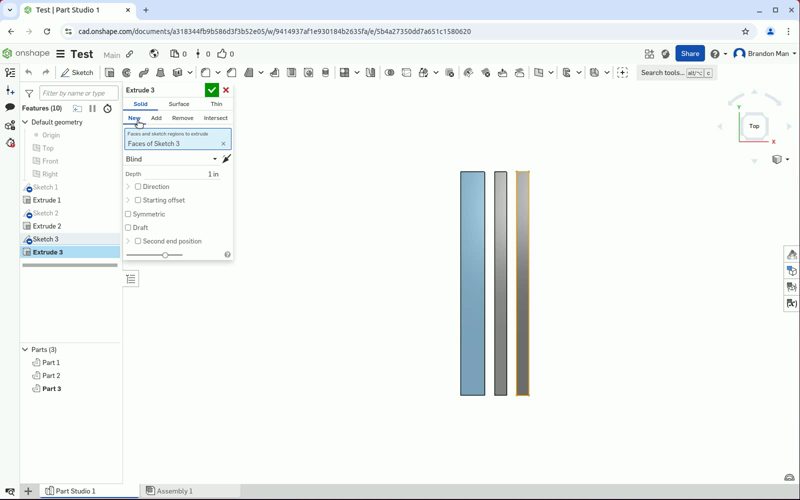
key(tab, 4)
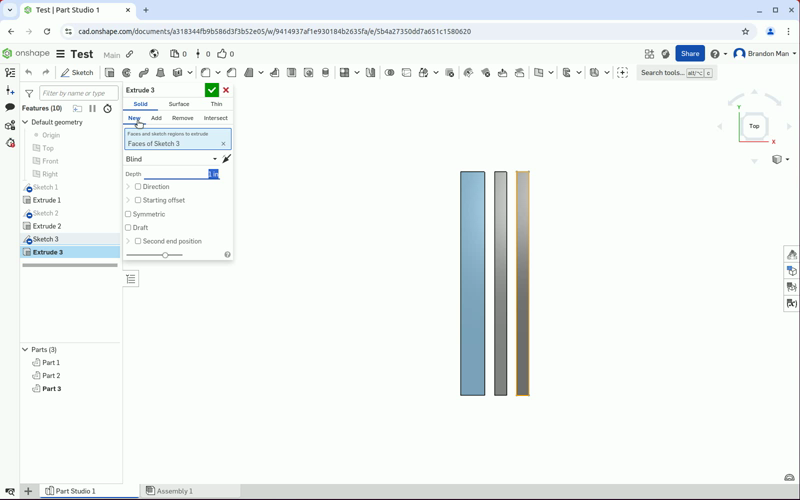
text(0.482)
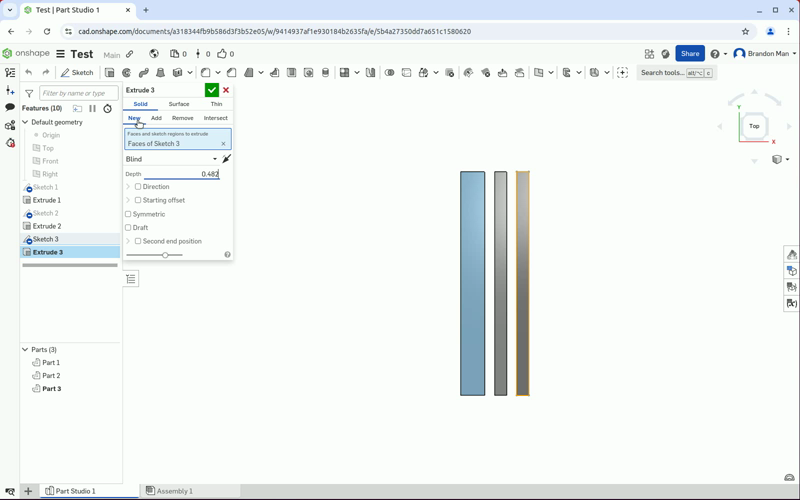
key(tab, 3)
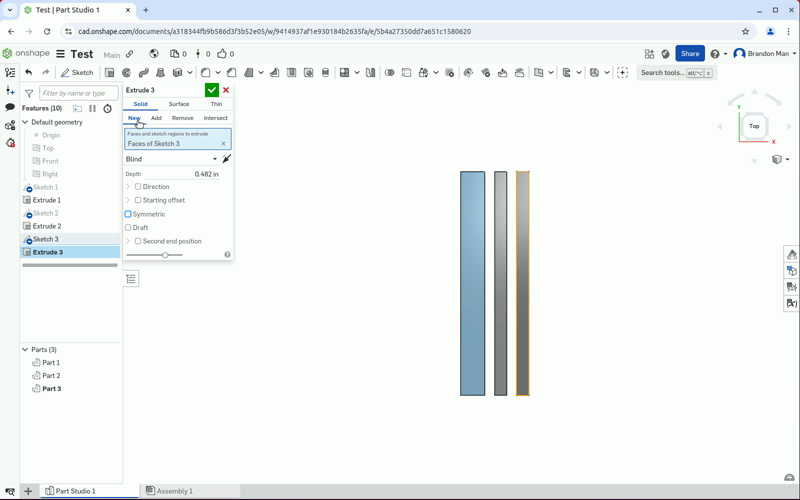
key(space)
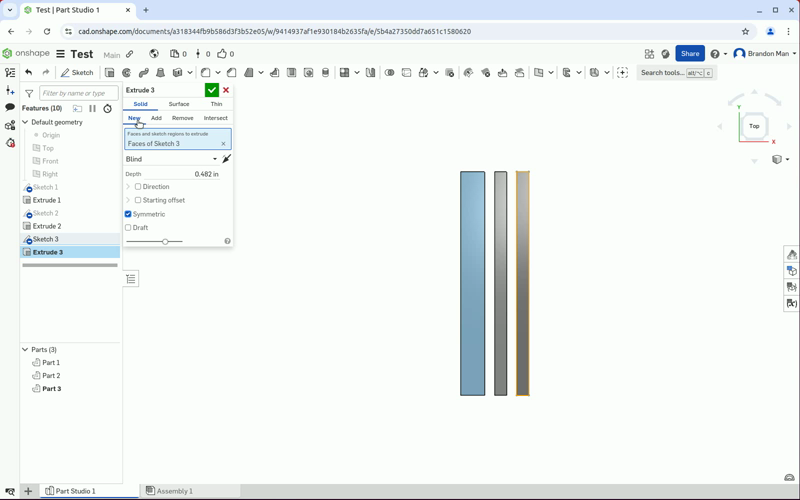
key(enter)
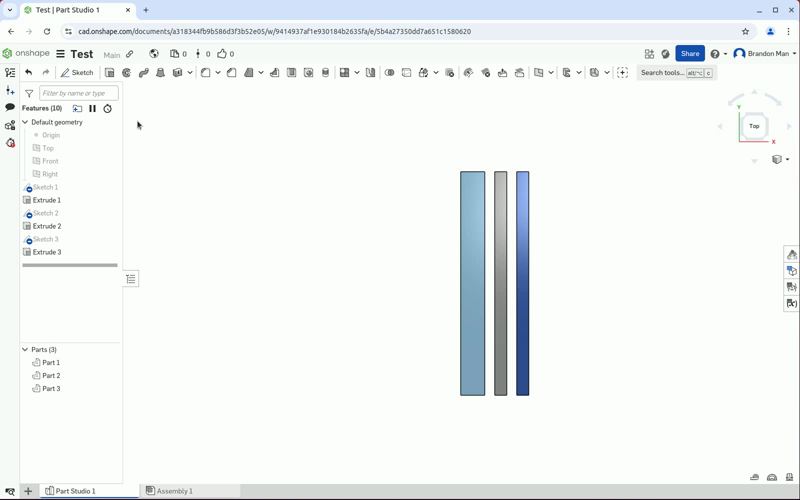
key(shift+h)
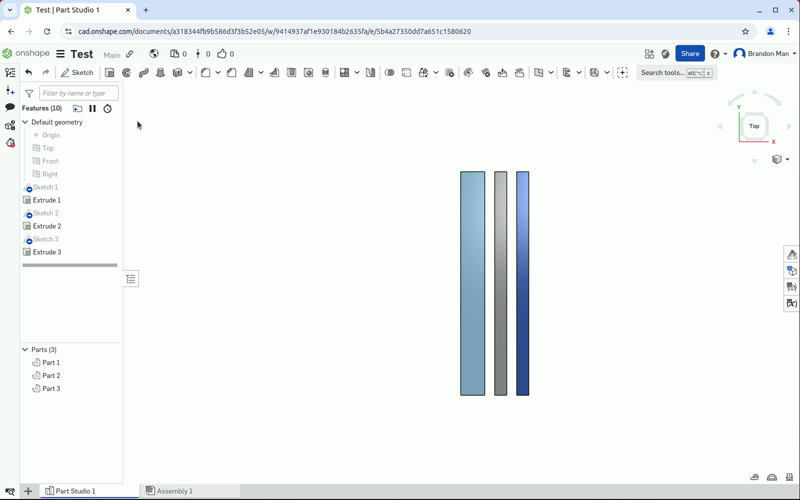
key(shift+h)
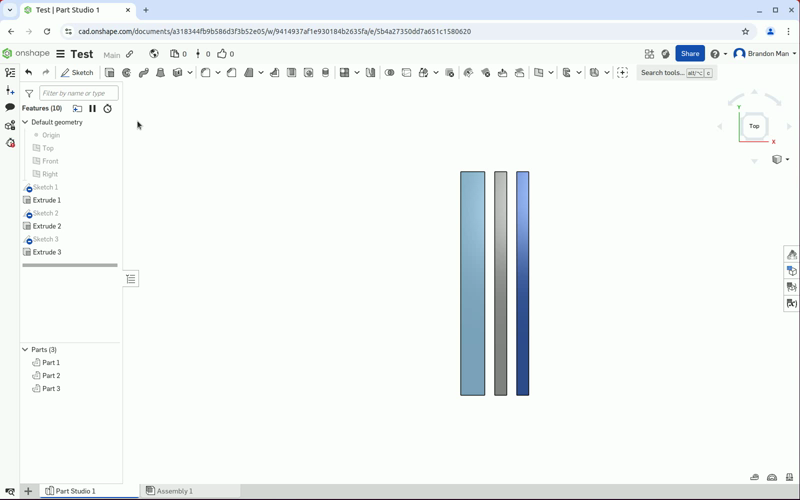
mouse_move(73, 189)
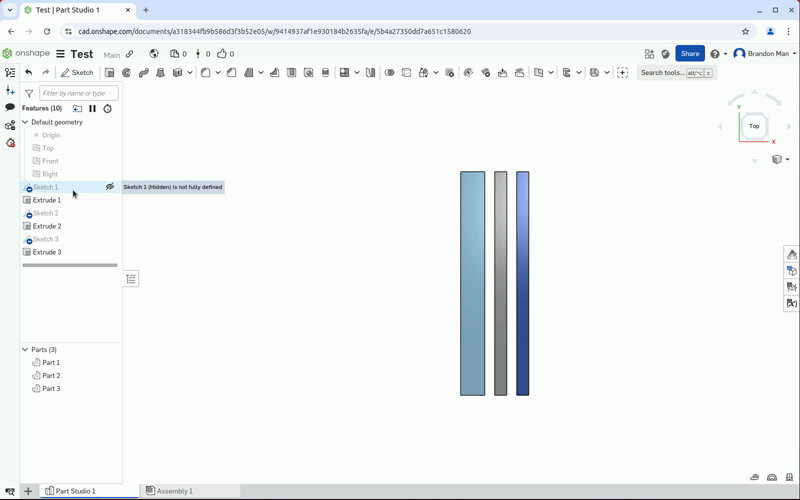
click(73, 189)
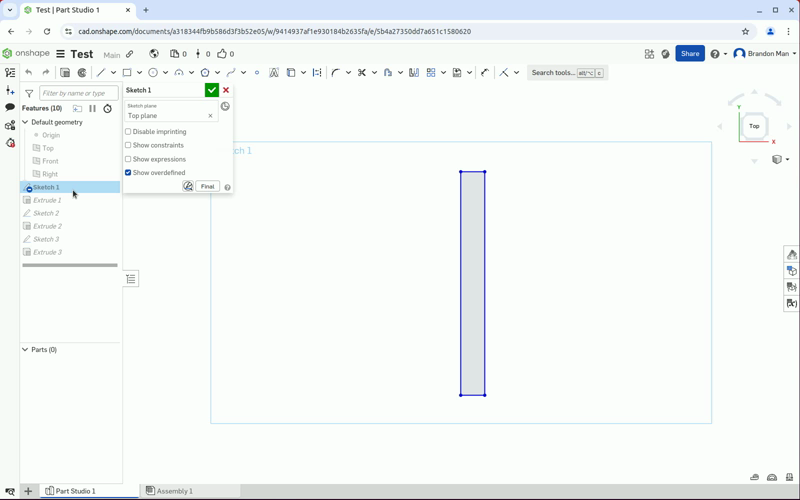
mouse_move(229, 92)
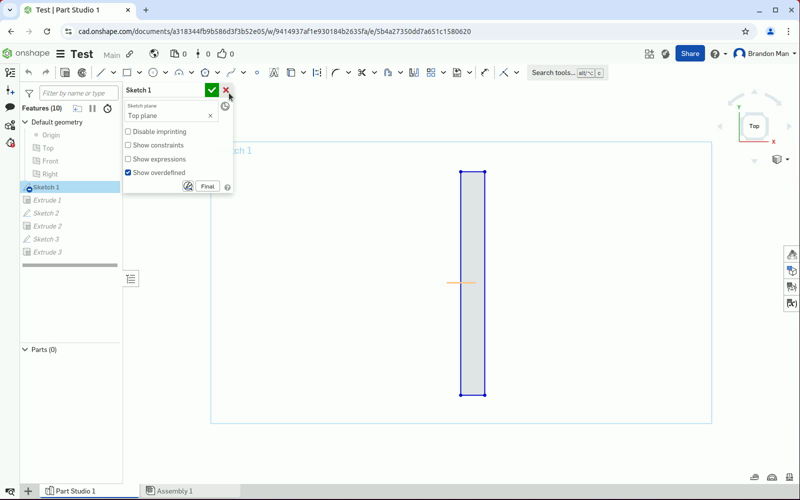
click(229, 92)
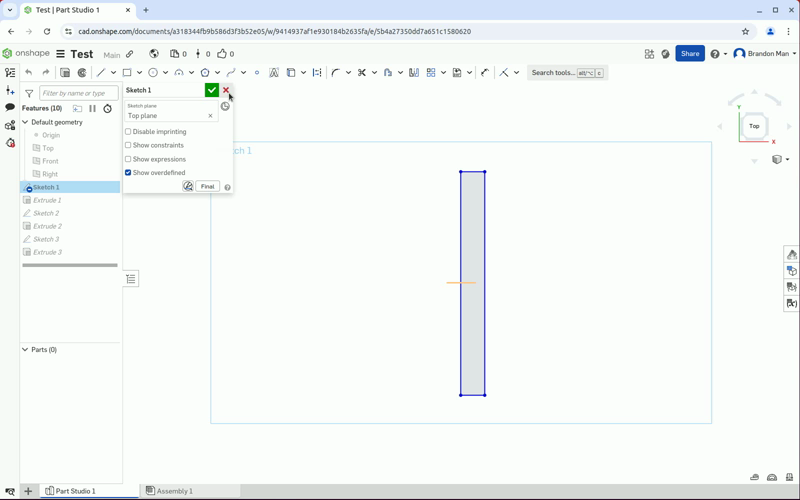
key(shift+s)
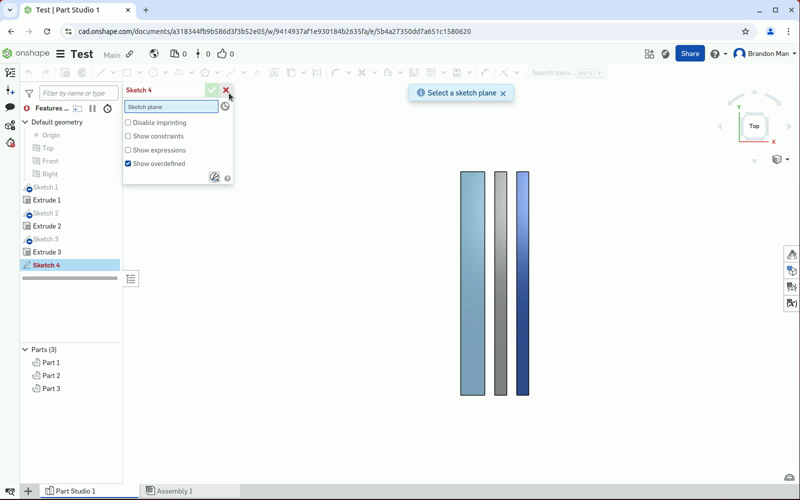
mouse_move(73, 150)
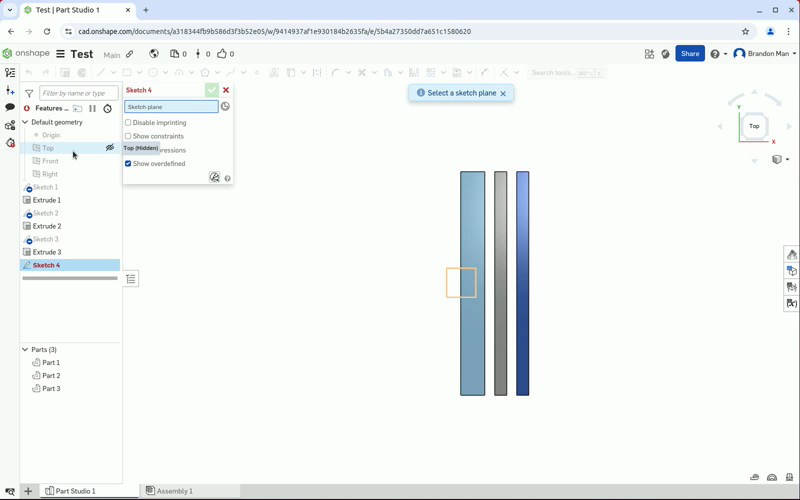
click(73, 150)
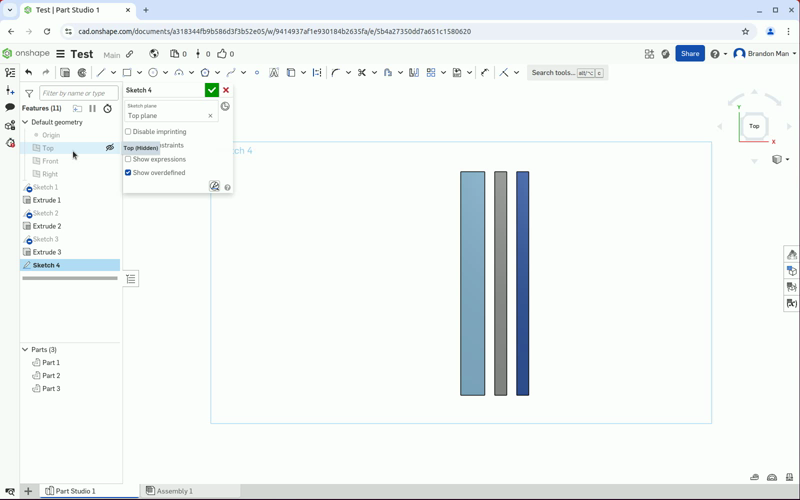
mouse_move(73, 352)
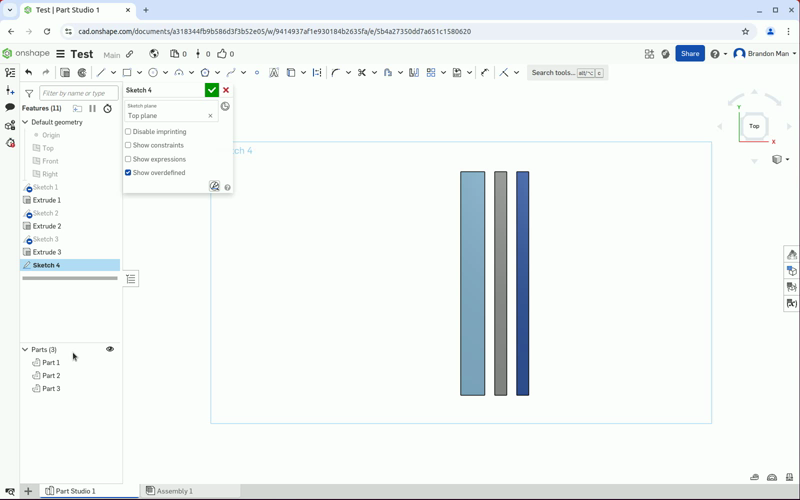
key(y)
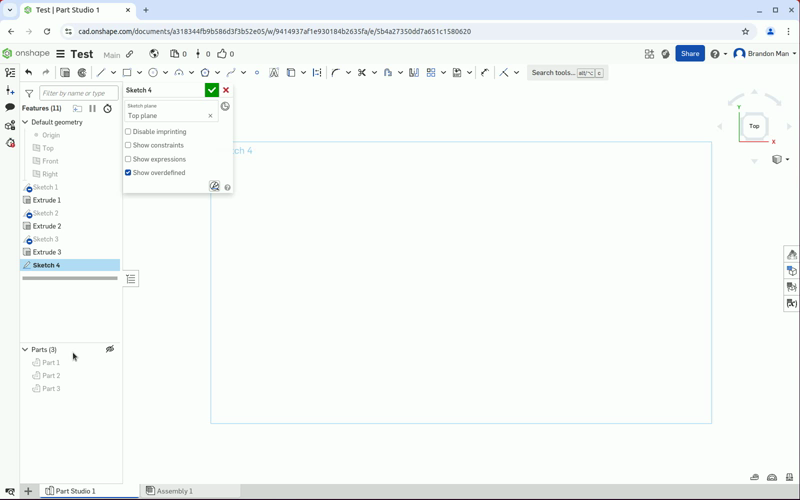
key(l)
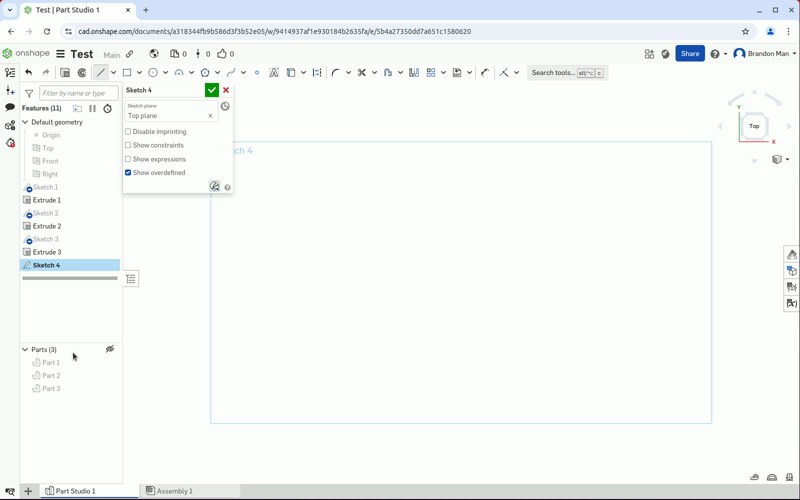
key_down(shift)
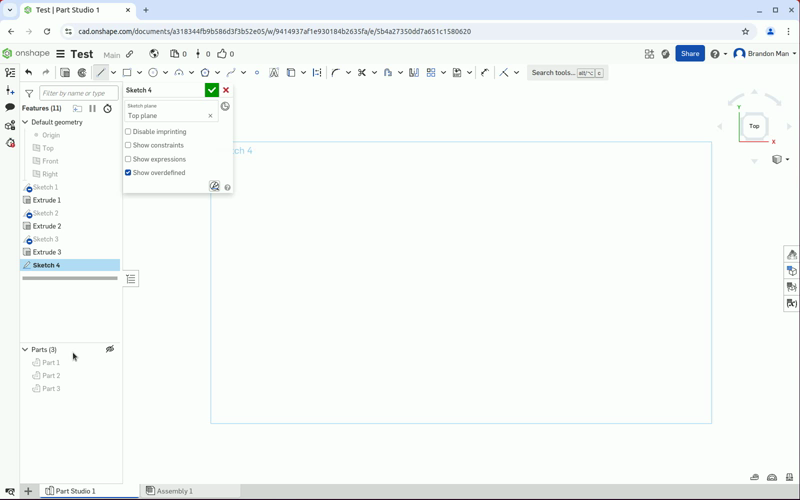
mouse_move(539, 395)
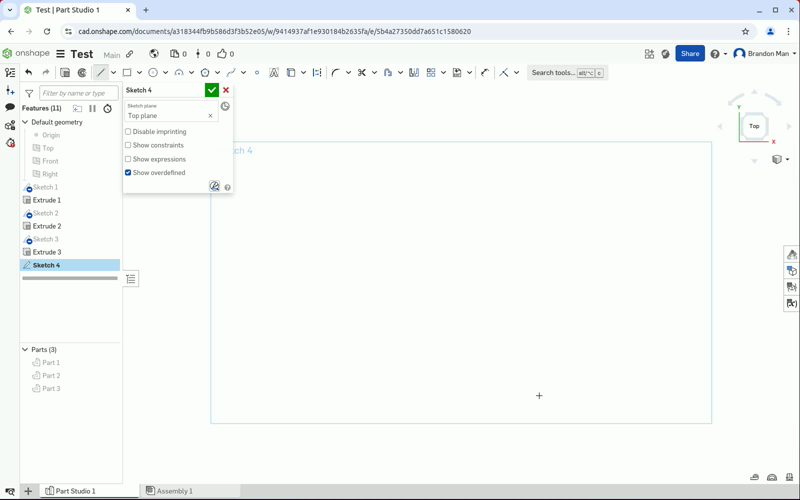
click(539, 395)
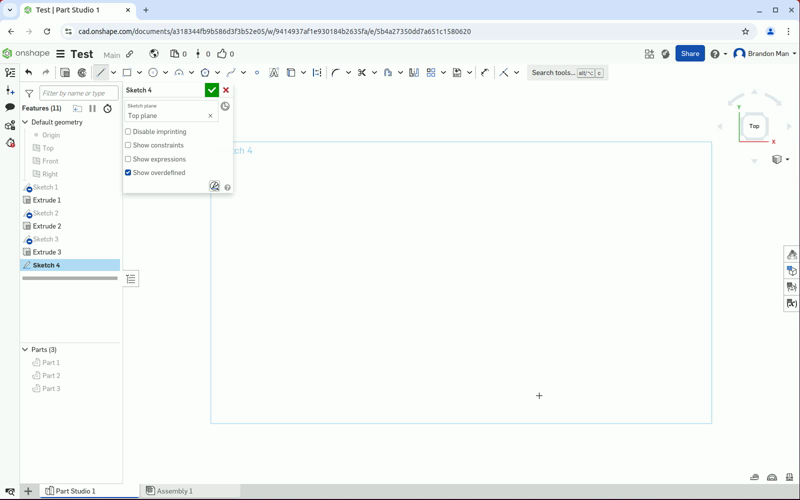
key_up(shift)
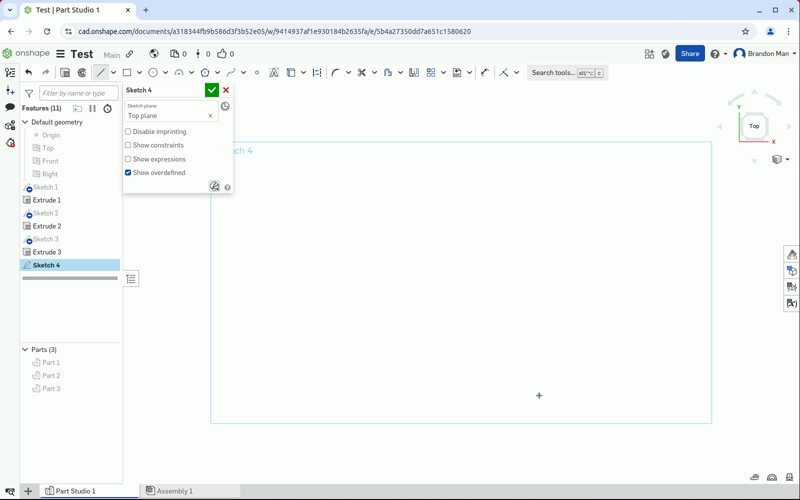
key_down(shift)
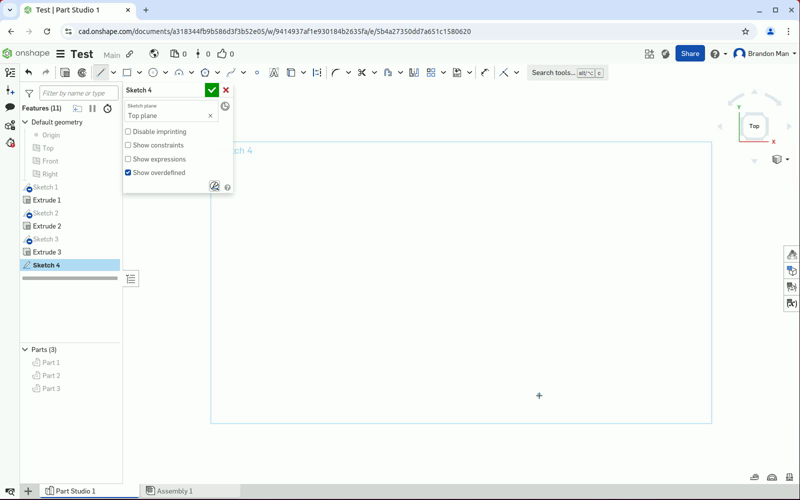
mouse_move(569, 395)
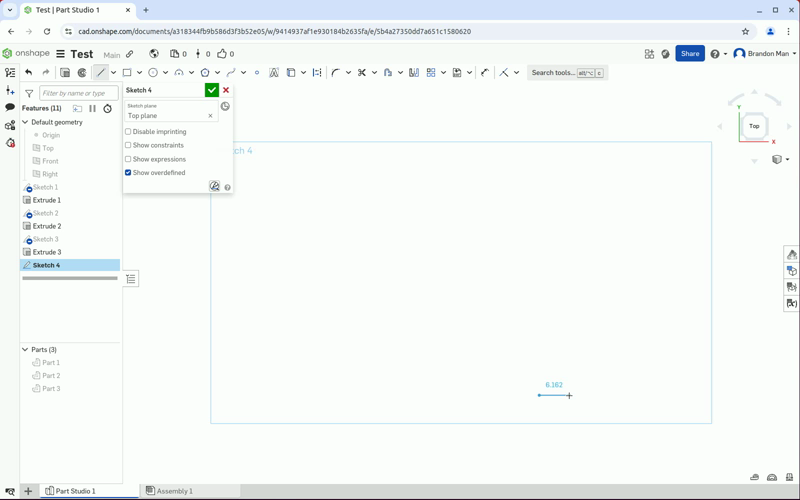
mouse_move(551, 395)
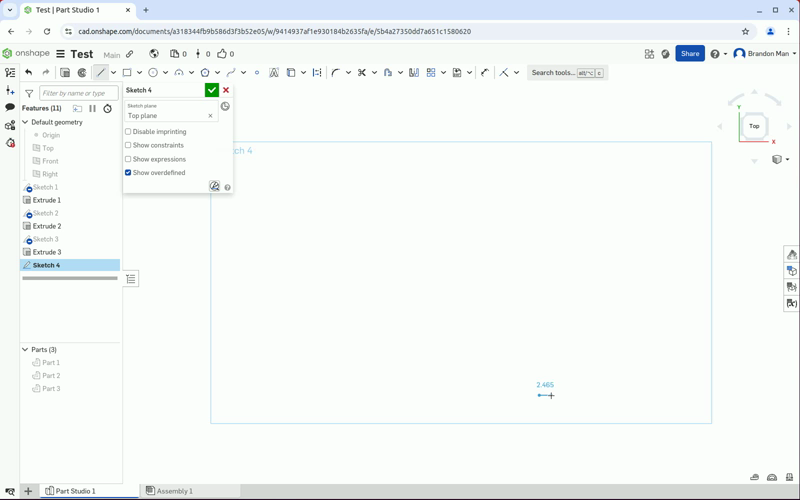
click(551, 395)
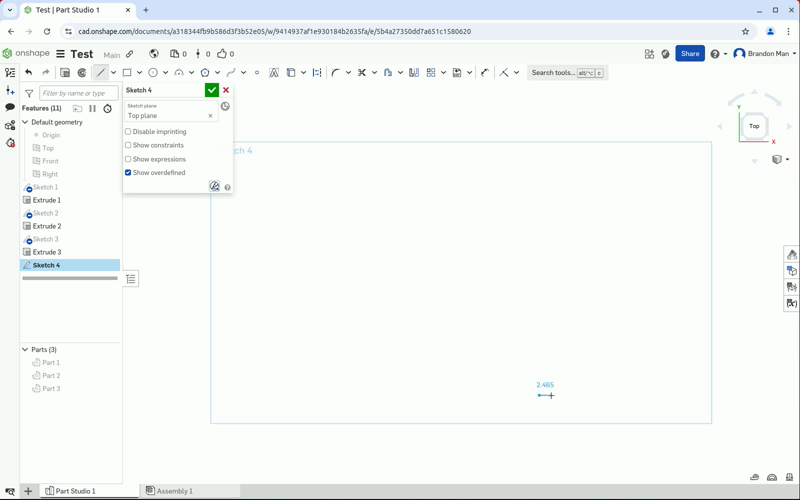
key_up(shift)
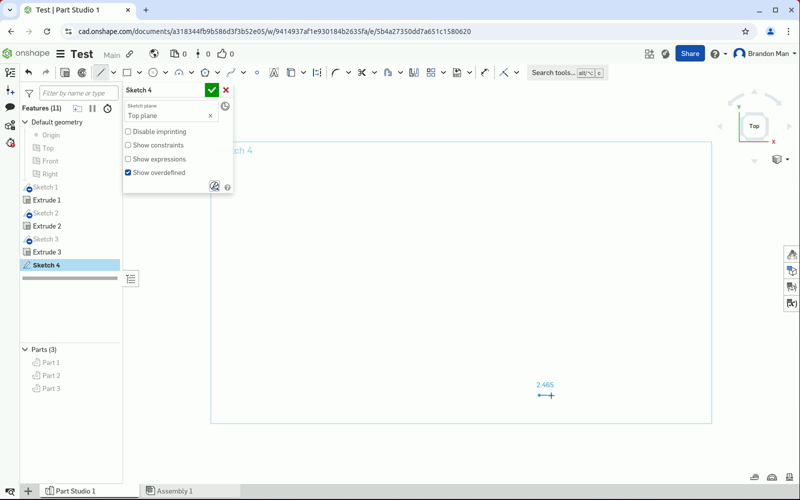
key_down(shift)
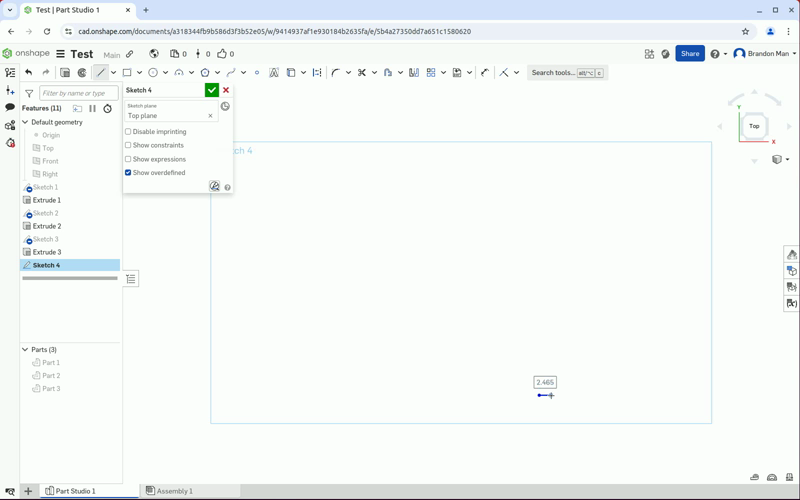
mouse_move(551, 171)
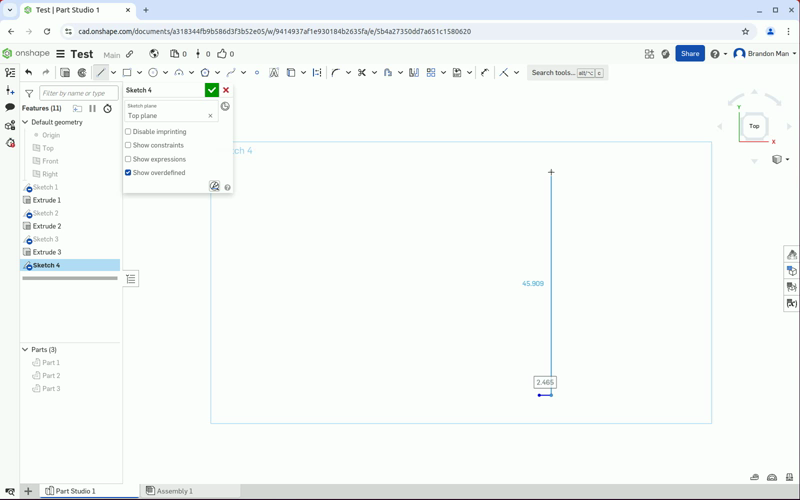
click(551, 171)
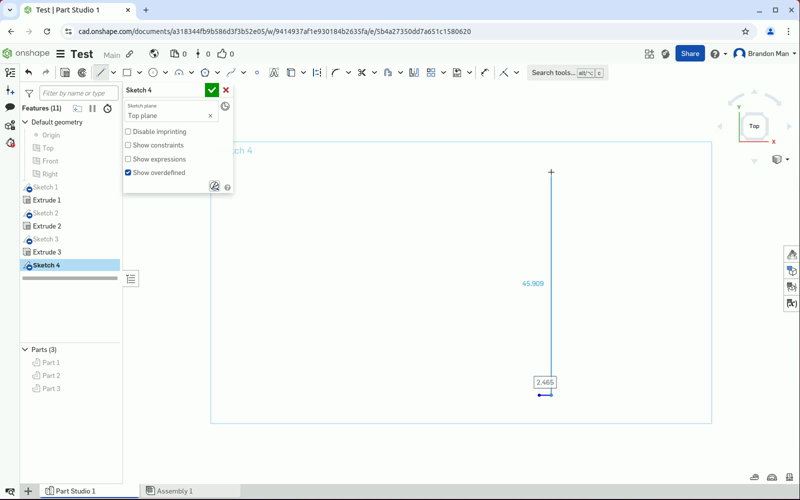
key_up(shift)
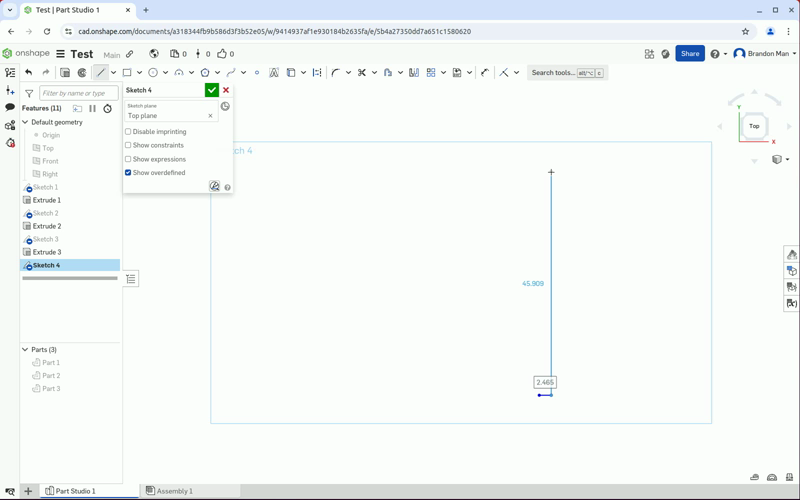
key_down(shift)
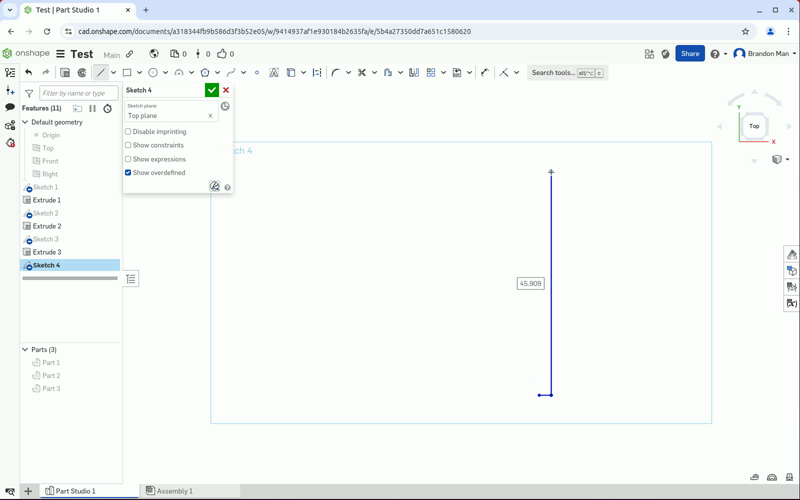
mouse_move(581, 171)
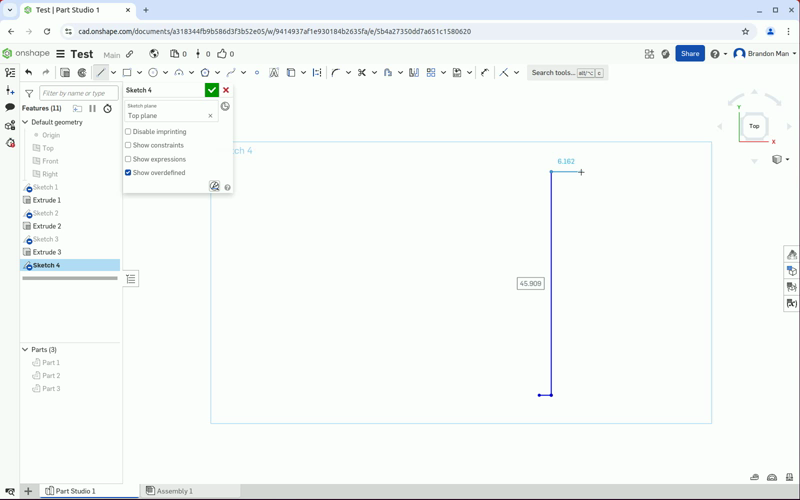
mouse_move(539, 171)
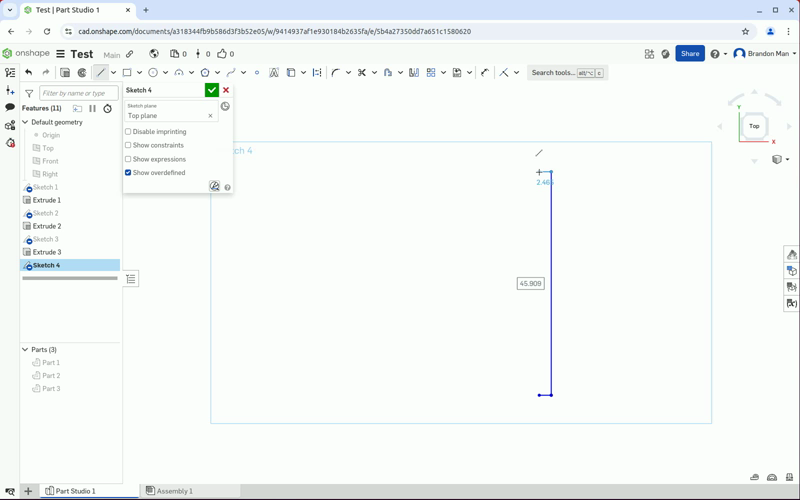
click(539, 171)
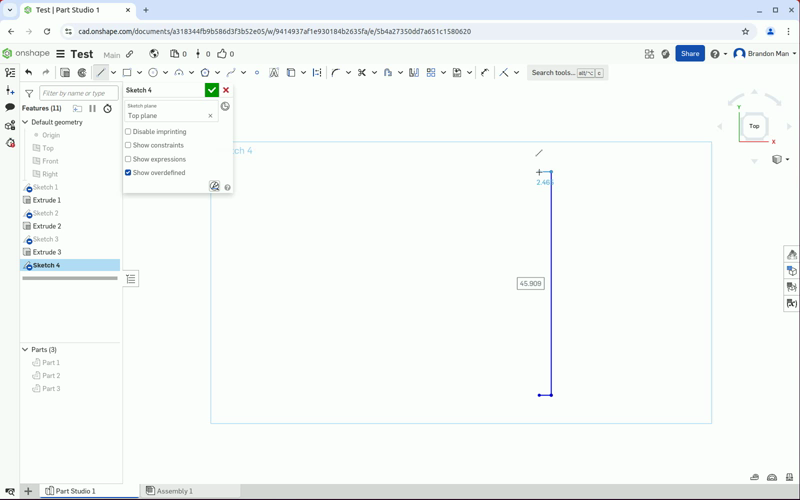
key_up(shift)
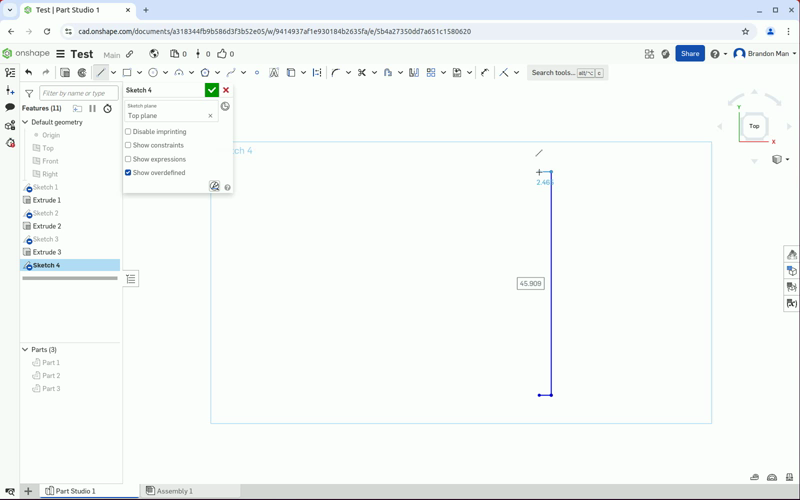
key_down(shift)
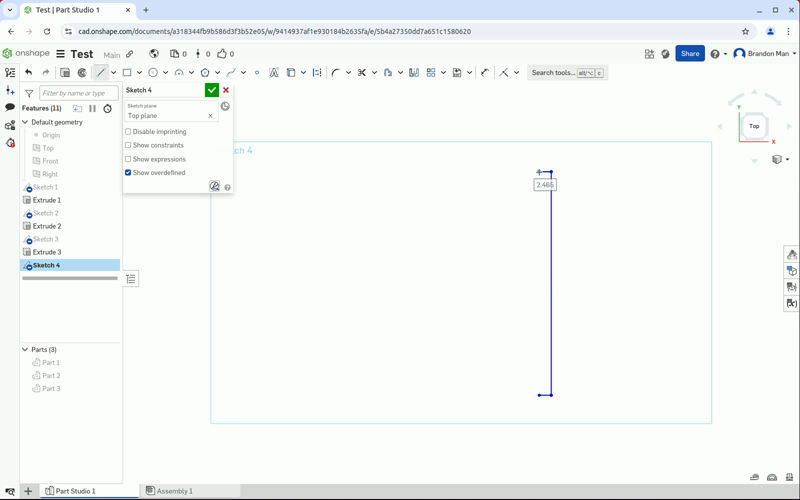
mouse_move(539, 395)
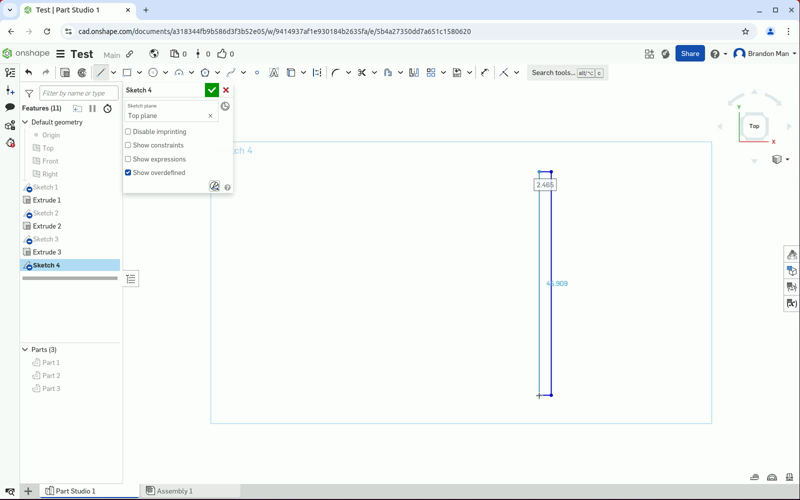
key_up(shift)
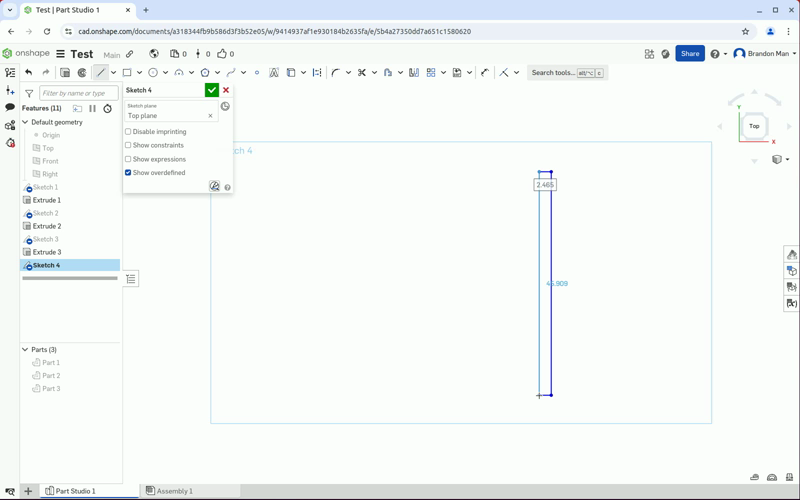
click(539, 395)
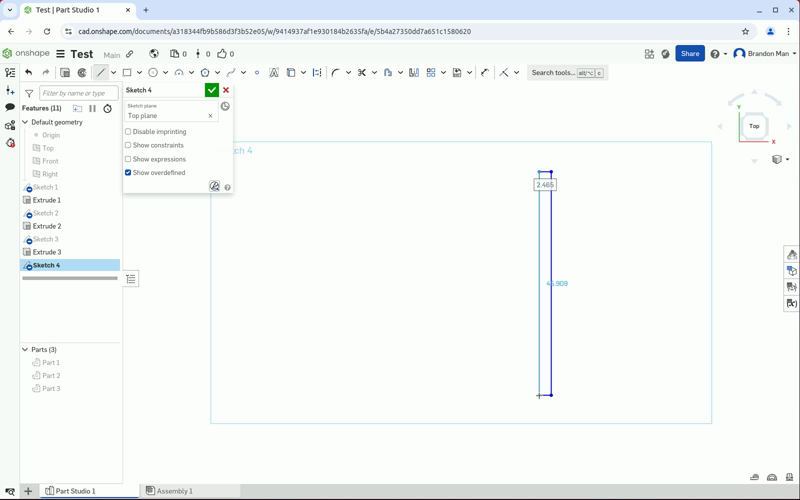
key(esc)
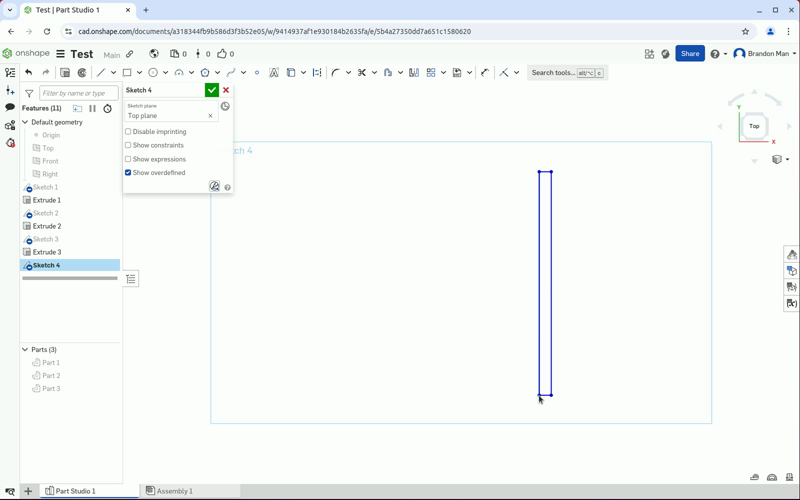
mouse_move(541, 265)
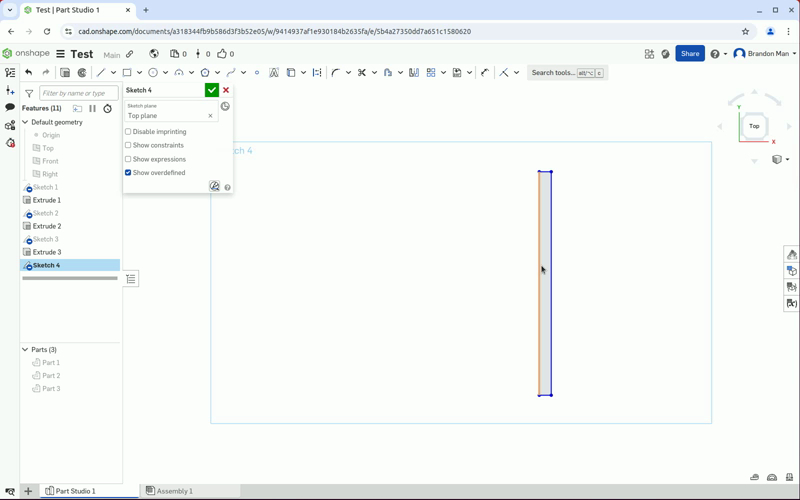
click(541, 265)
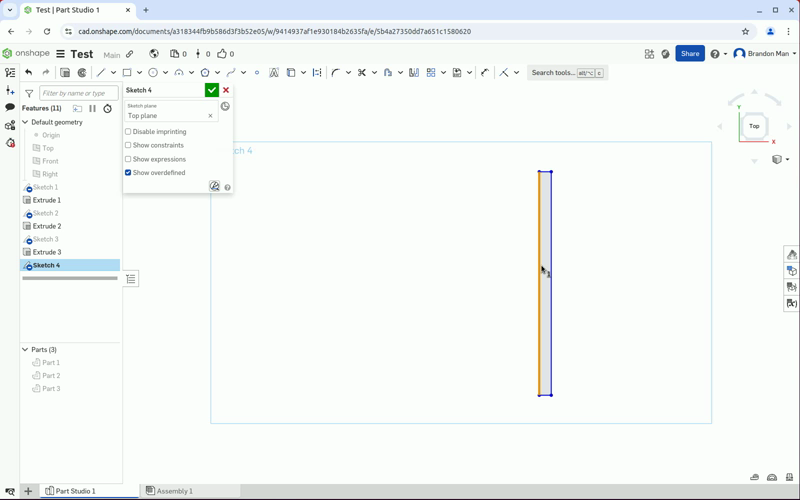
mouse_move(73, 352)
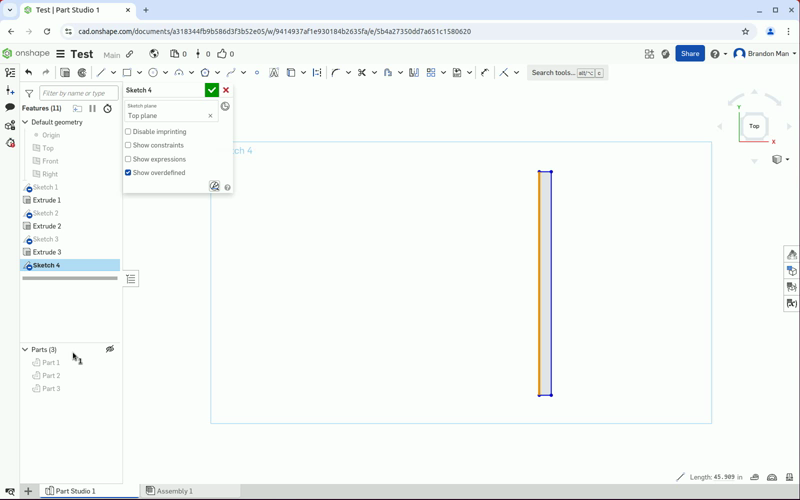
key(shift+y)
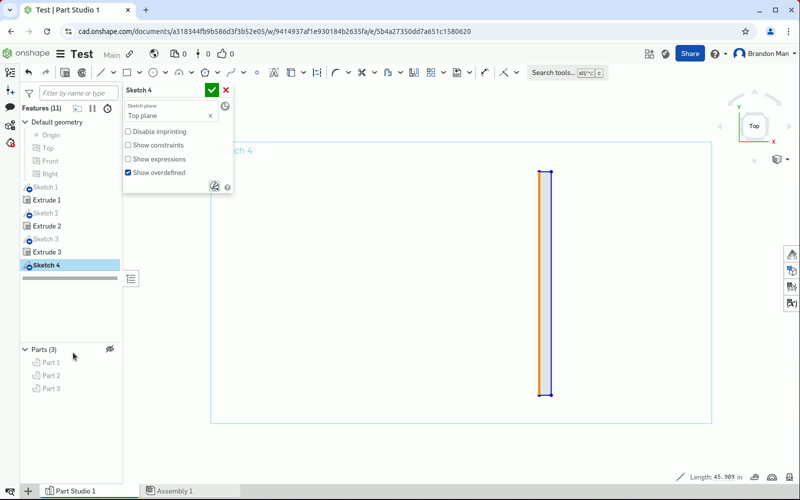
key(shift+e)
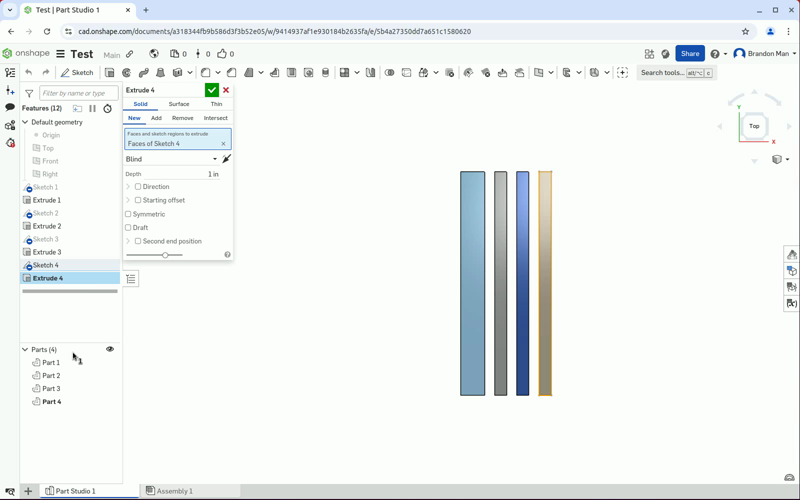
mouse_move(143, 106)
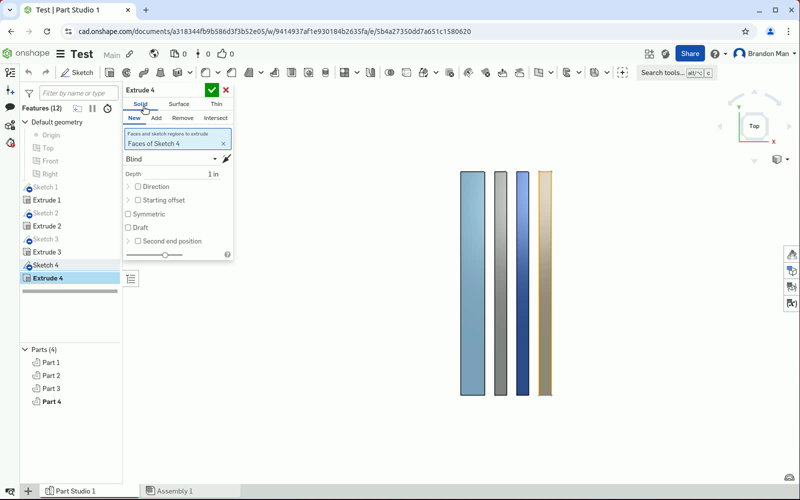
click(143, 106)
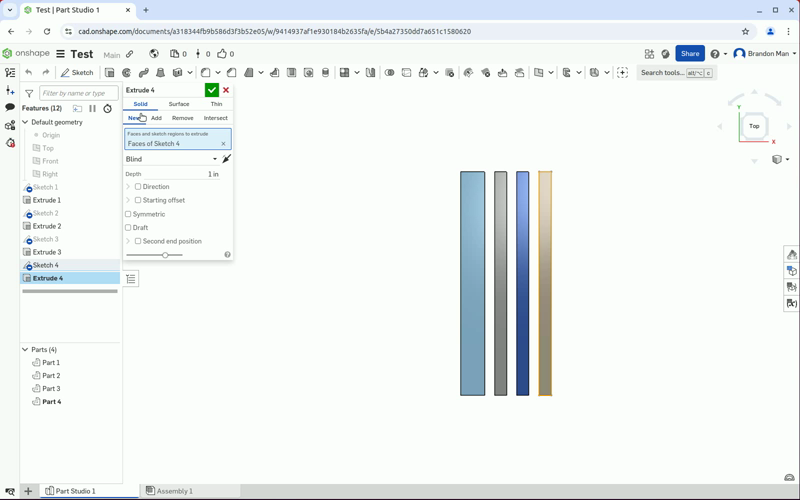
mouse_move(137, 120)
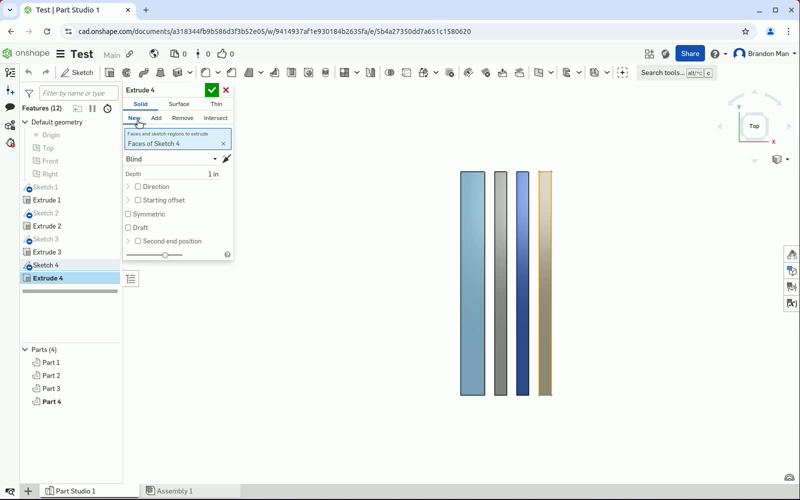
click(137, 120)
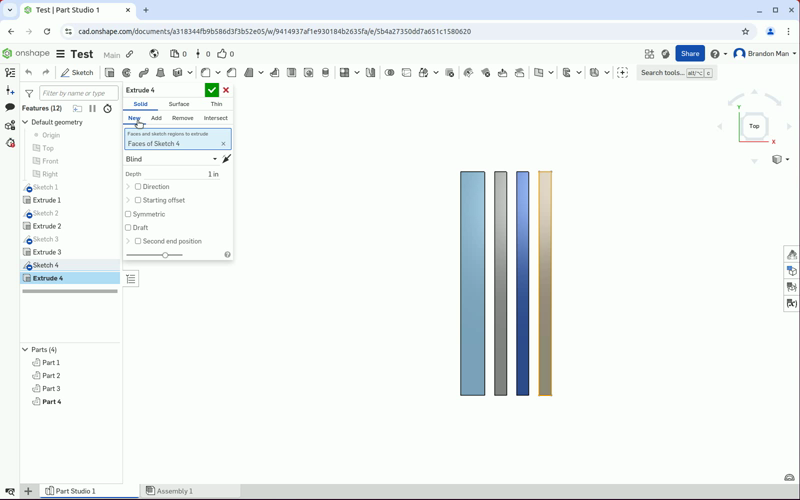
key(tab, 4)
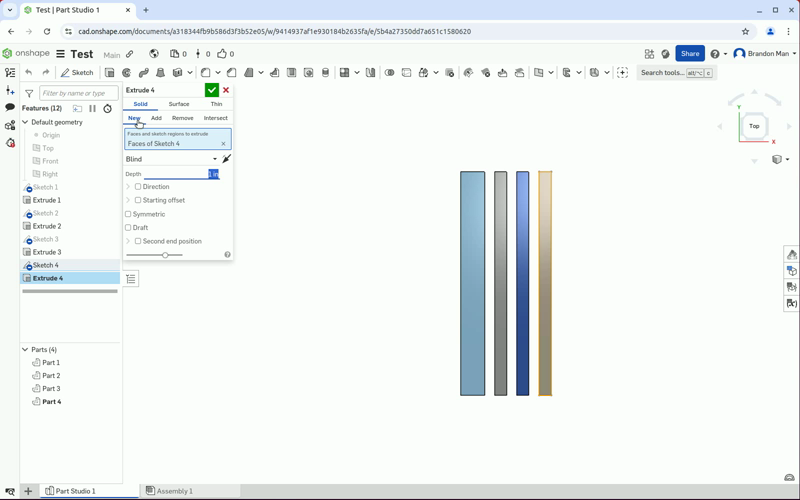
text(0.482)
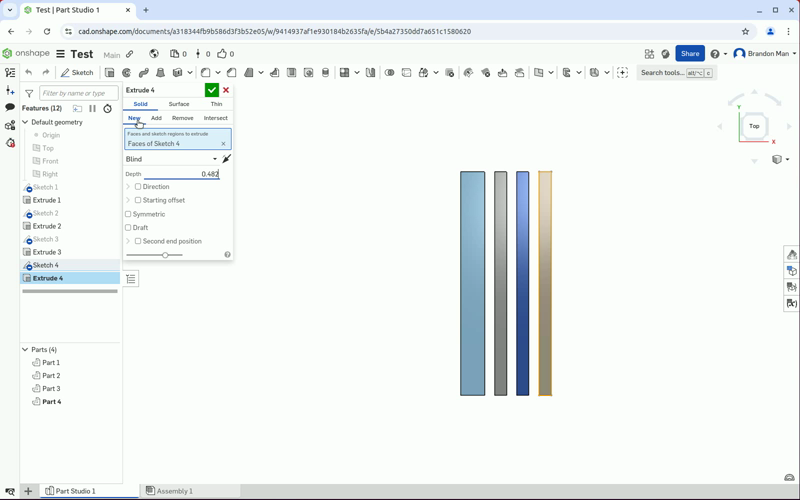
key(tab, 3)
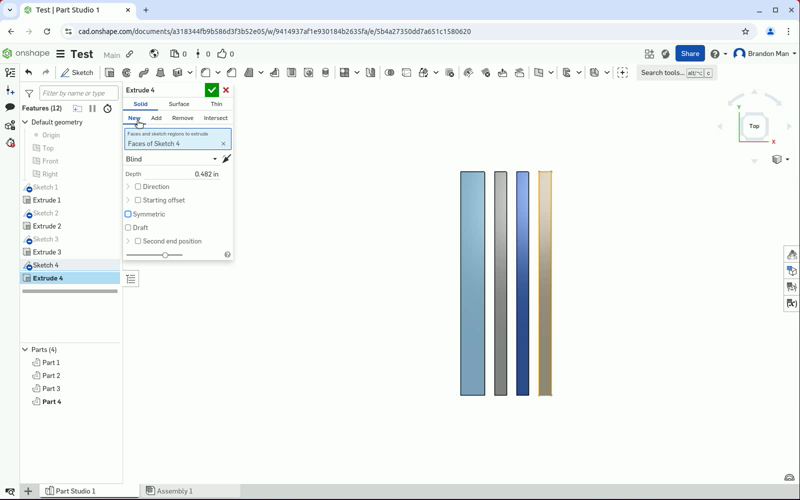
key(space)
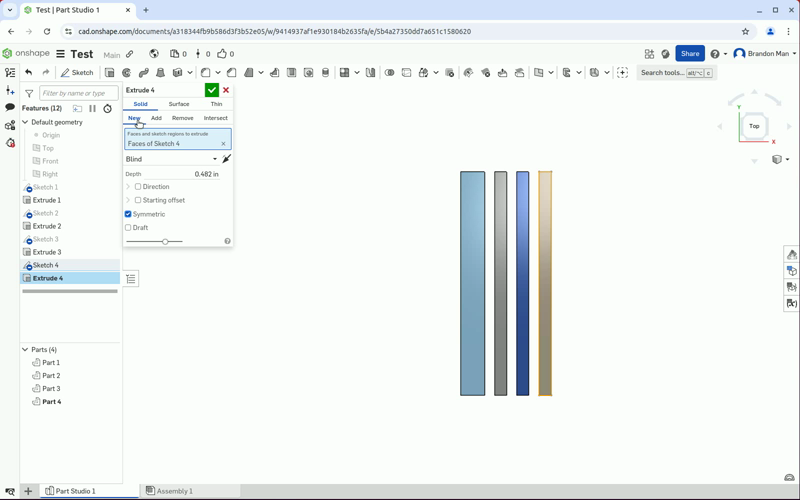
key(enter)
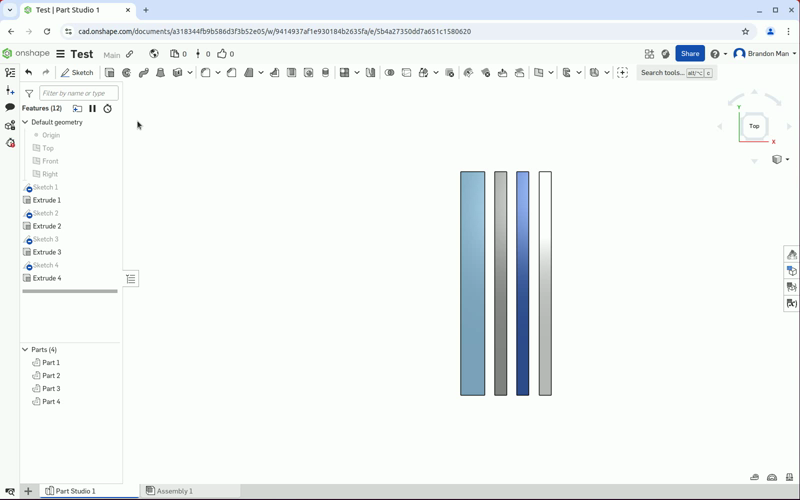
key(shift+h)
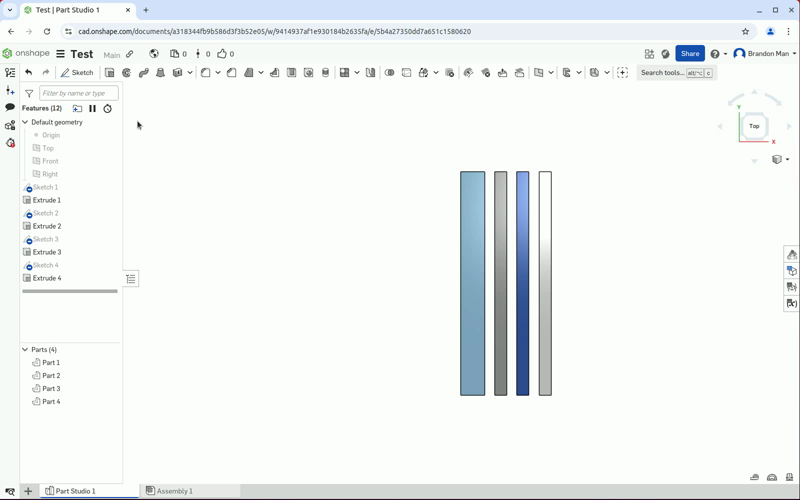
key(shift+h)
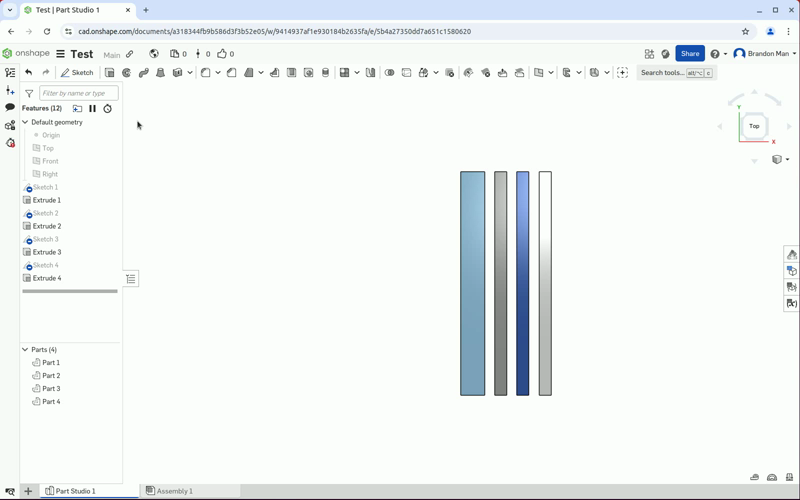
mouse_move(73, 189)
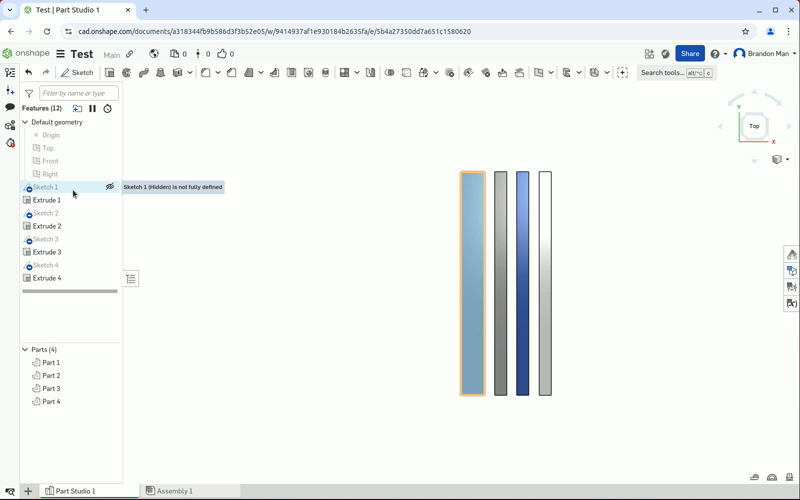
click(73, 189)
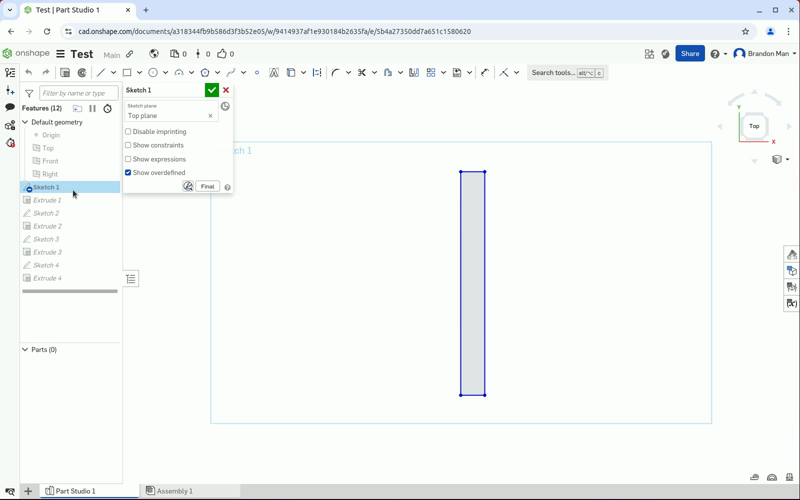
mouse_move(229, 92)
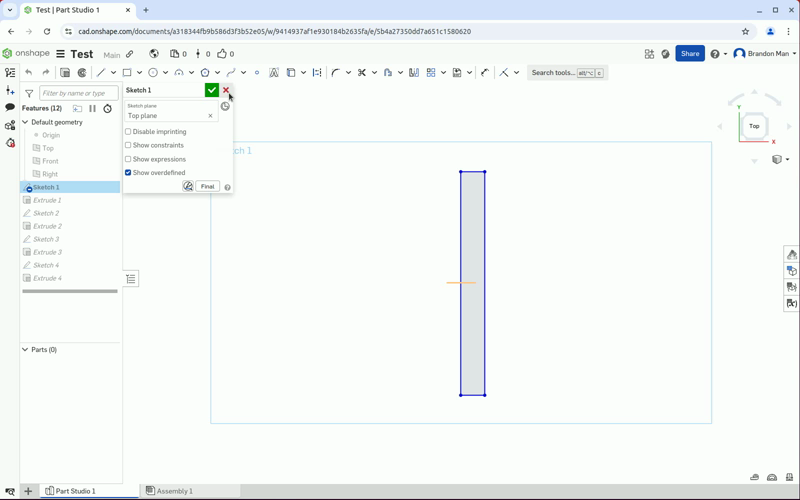
click(229, 92)
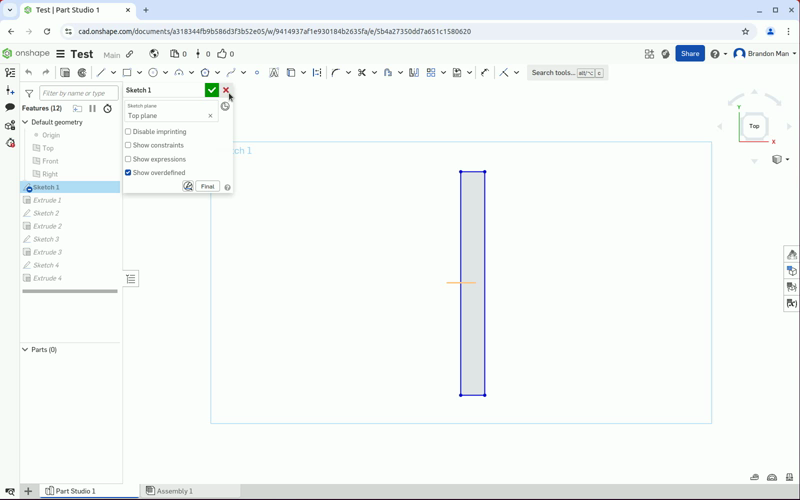
key(shift+s)
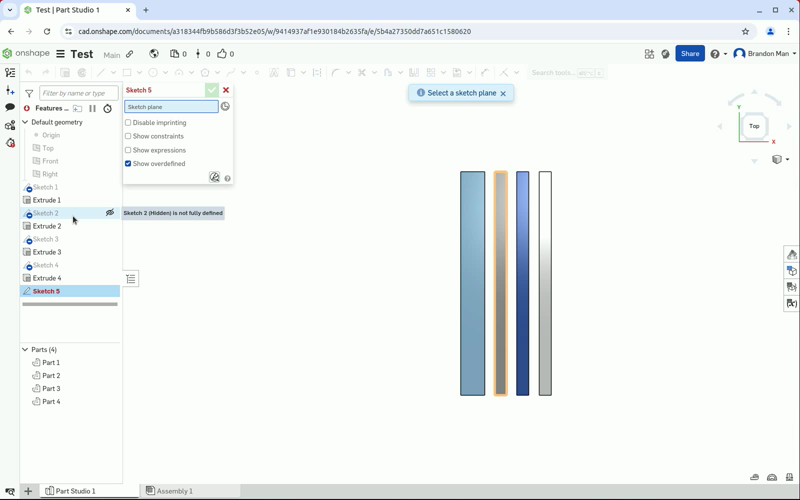
scroll(3)
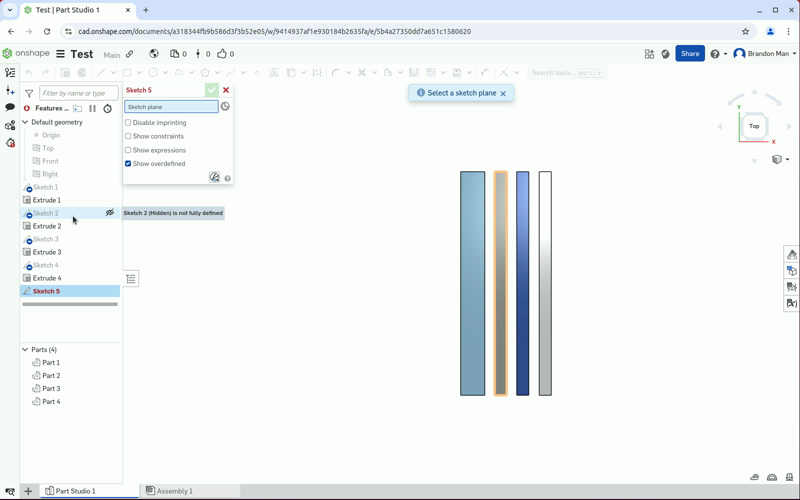
mouse_move(73, 150)
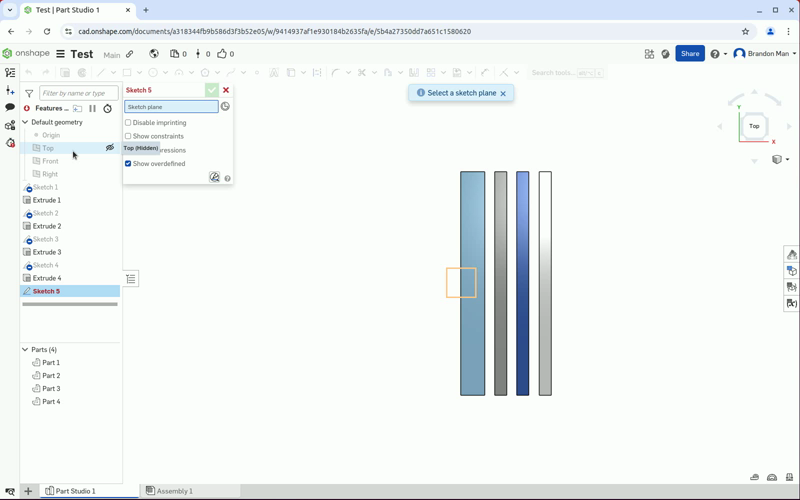
click(73, 150)
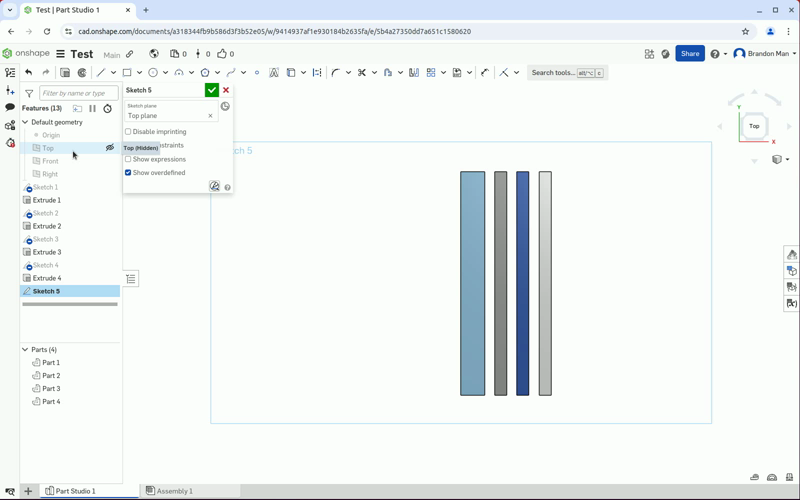
mouse_move(73, 352)
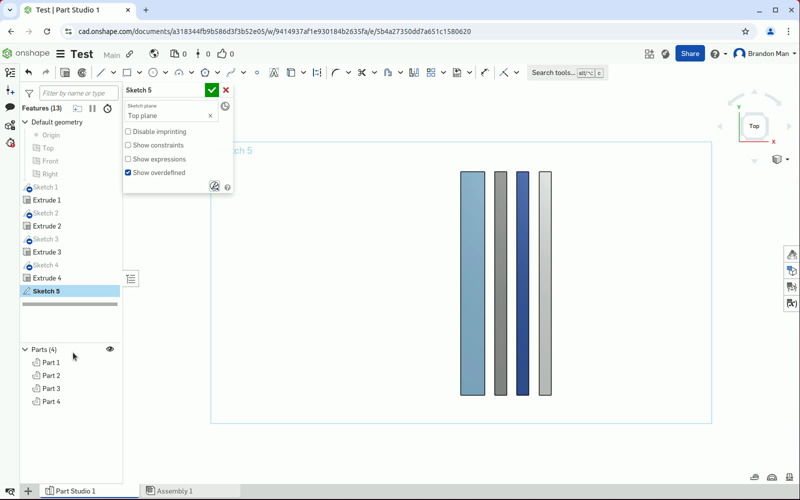
key(y)
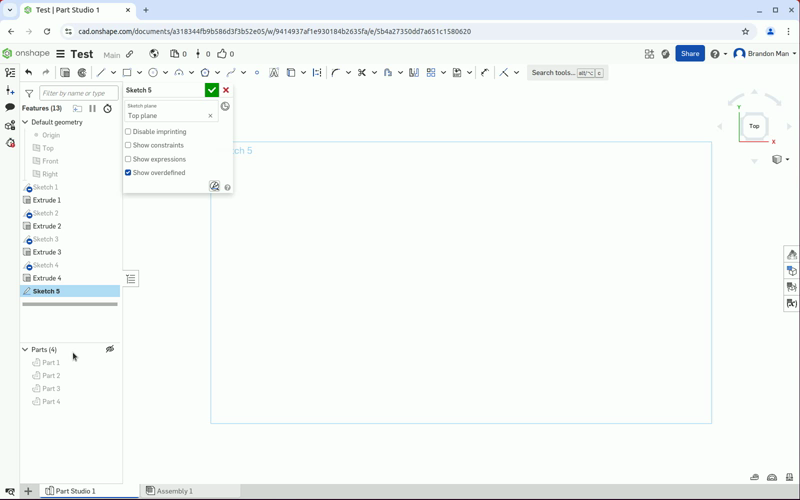
key(l)
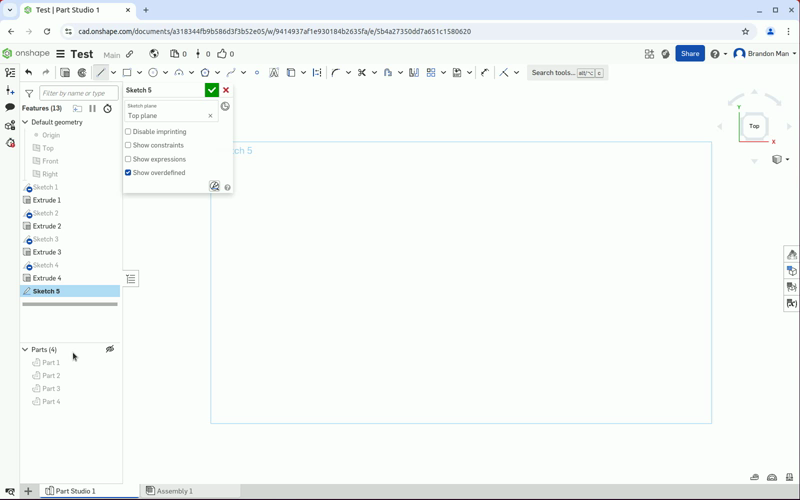
key_down(shift)
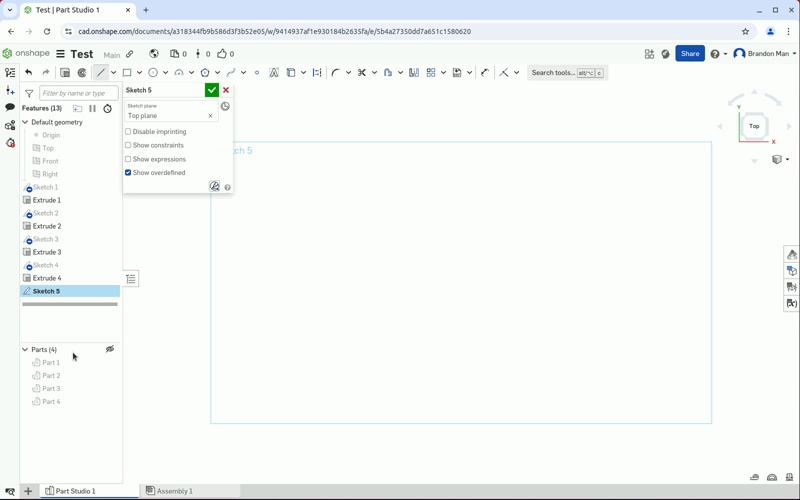
mouse_move(561, 395)
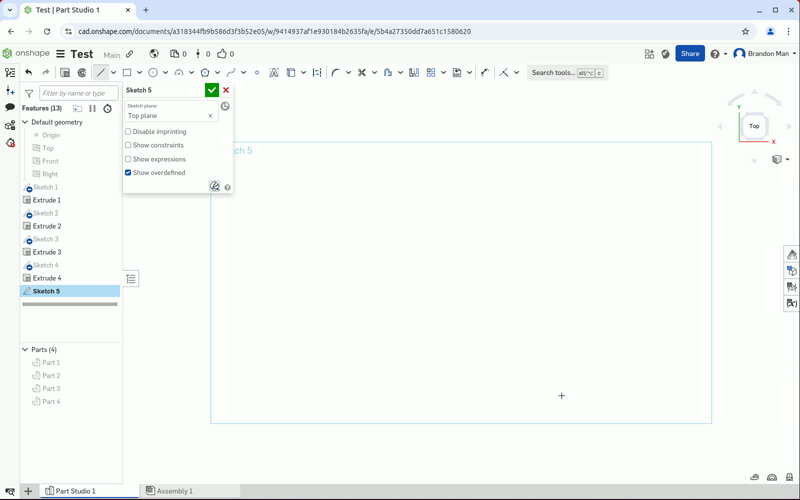
click(561, 395)
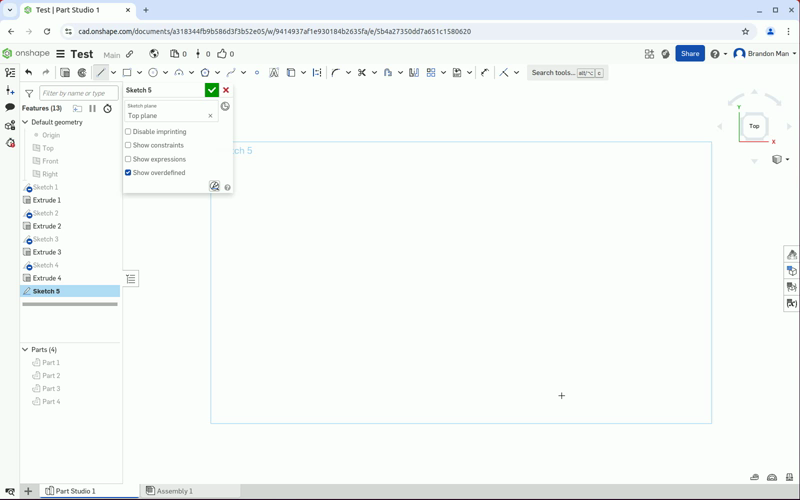
key_up(shift)
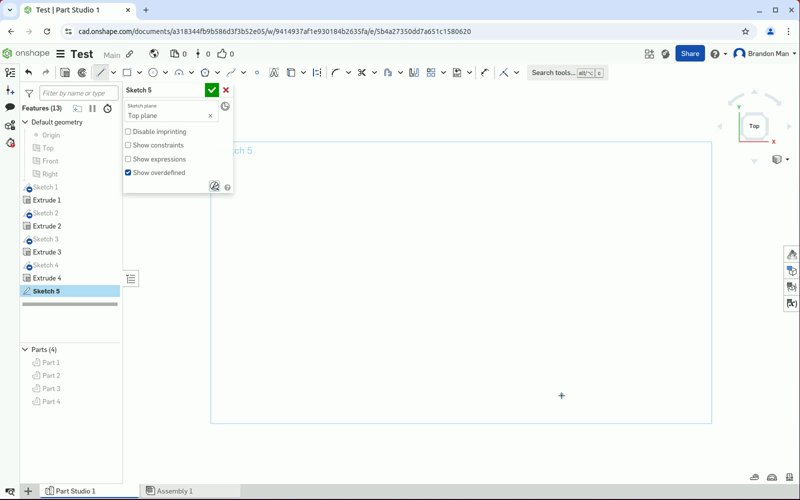
key_down(shift)
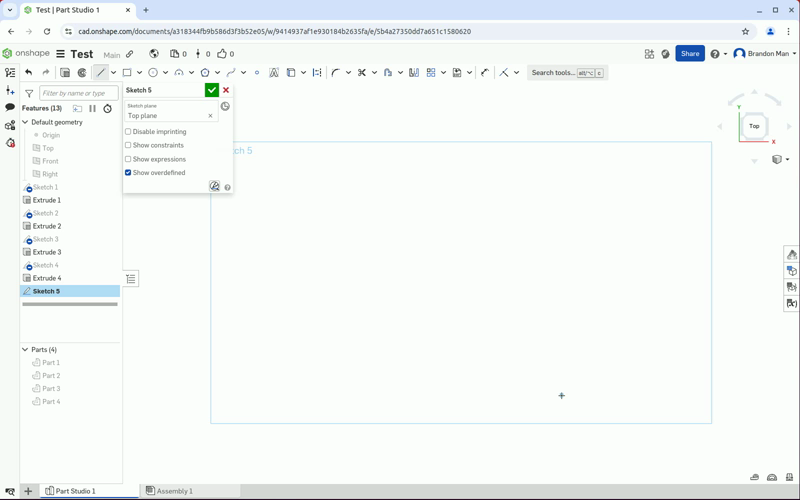
mouse_move(589, 395)
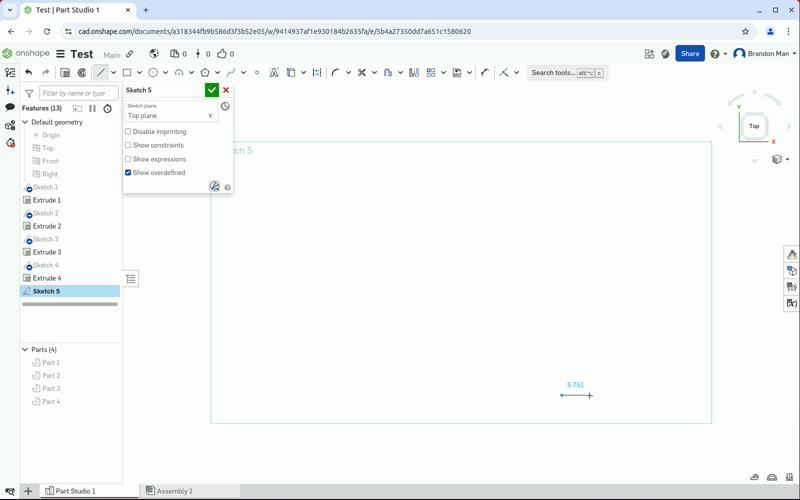
mouse_move(573, 395)
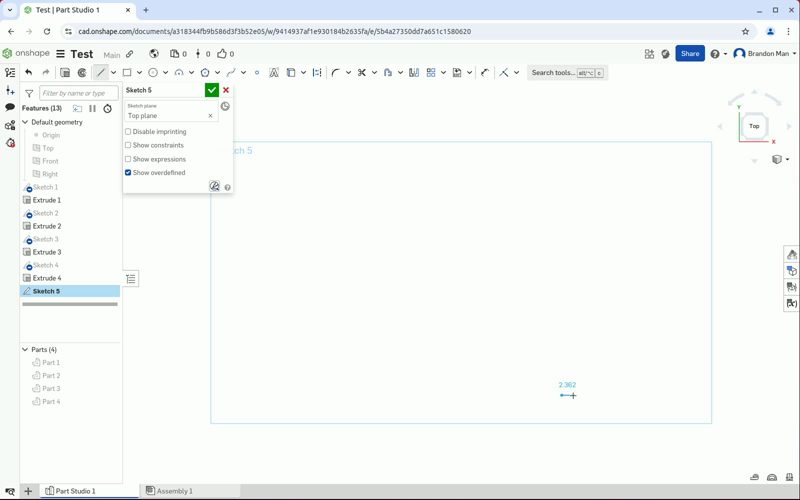
click(573, 395)
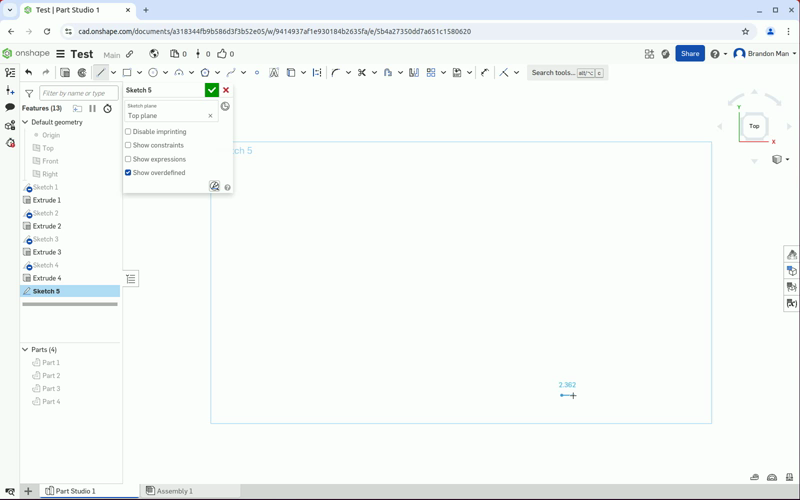
key_up(shift)
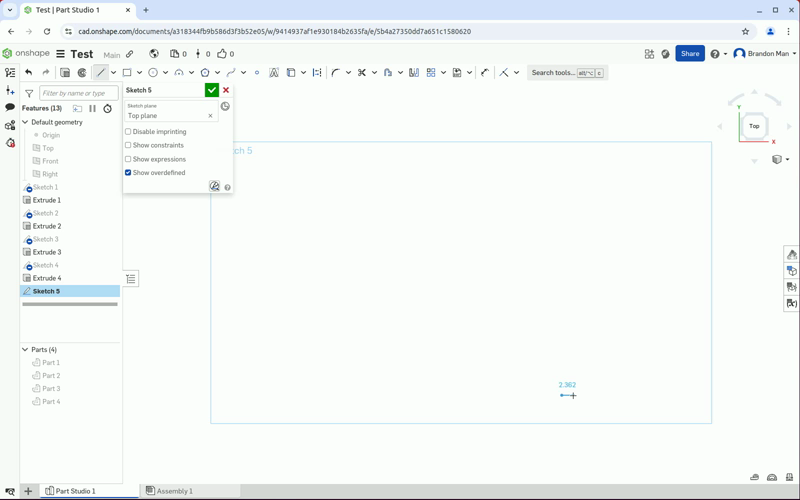
key_down(shift)
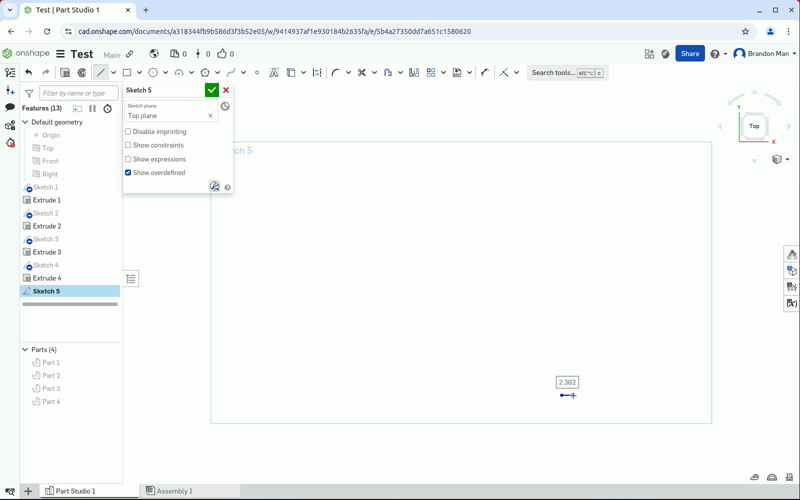
mouse_move(573, 171)
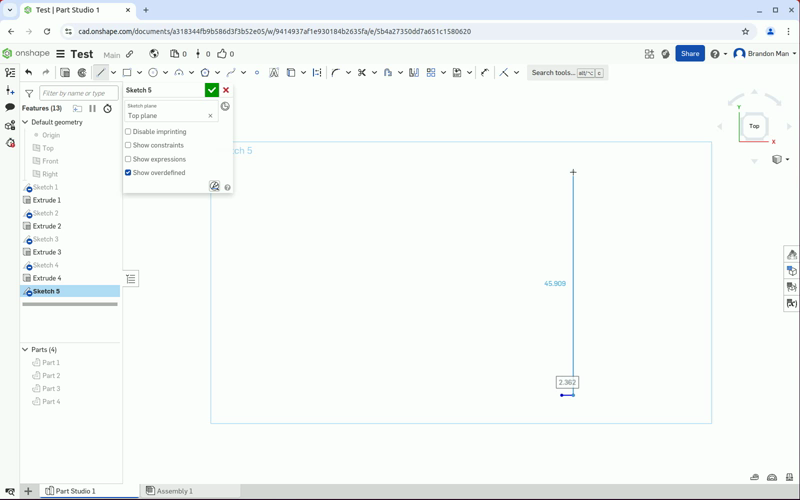
click(573, 171)
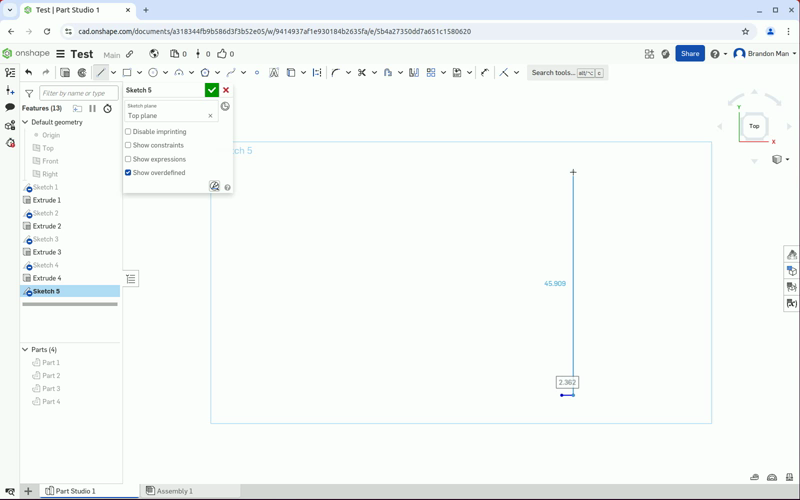
key_up(shift)
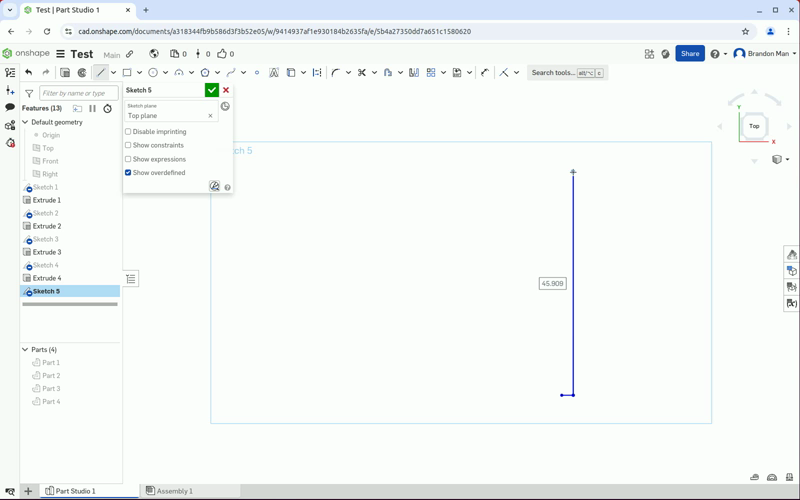
key_down(shift)
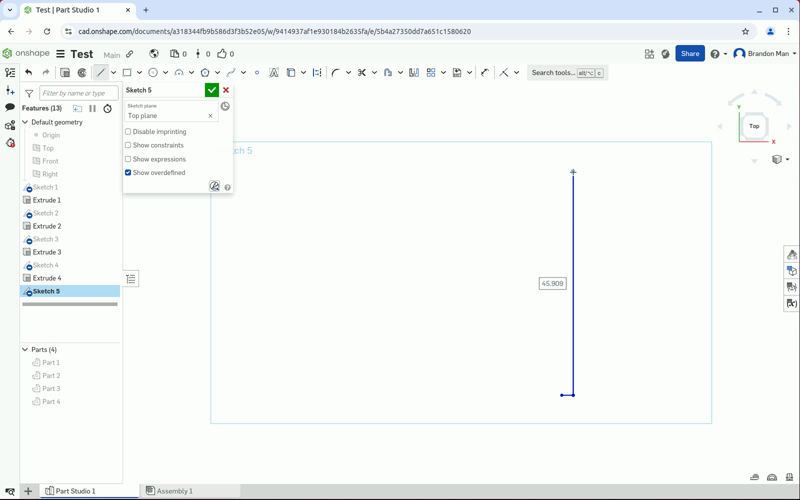
mouse_move(589, 171)
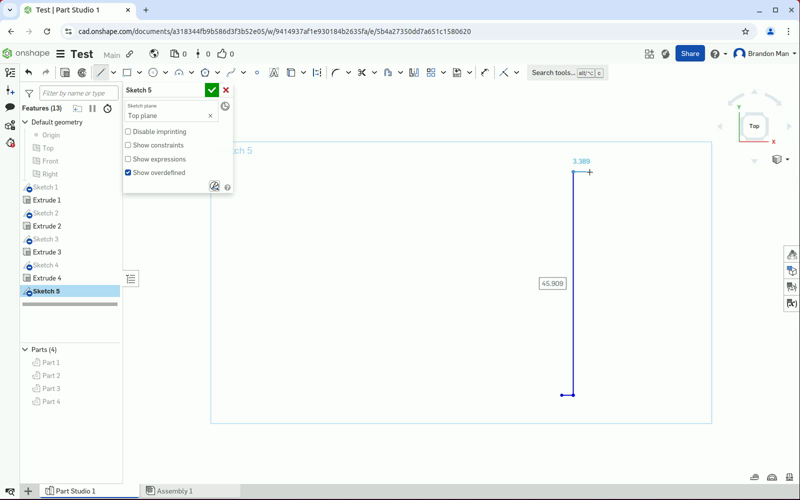
mouse_move(561, 171)
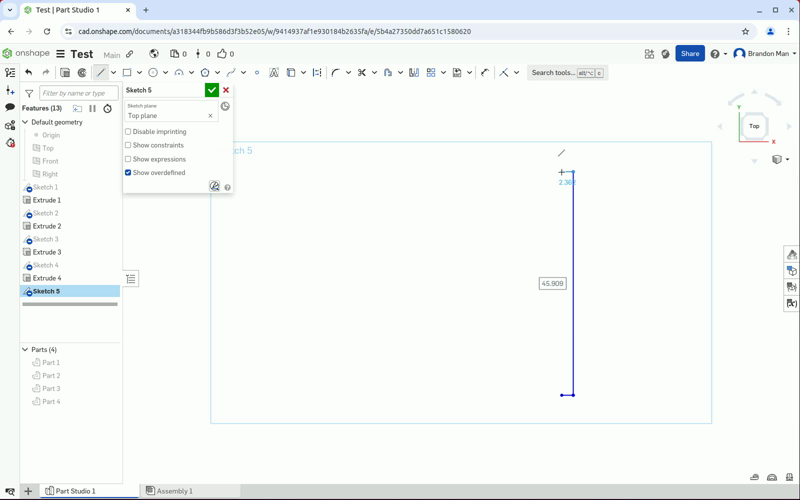
click(561, 171)
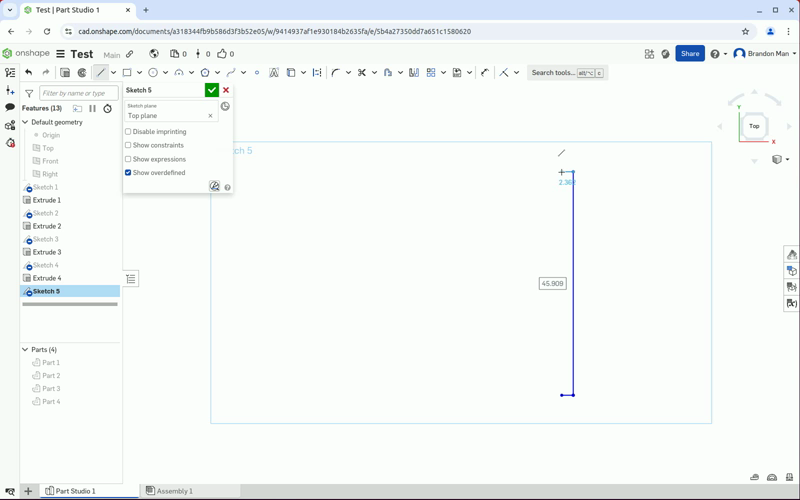
key_up(shift)
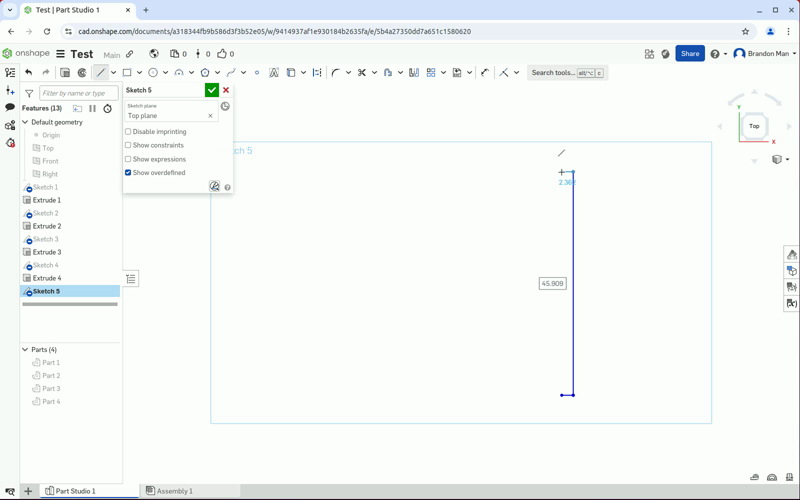
key_down(shift)
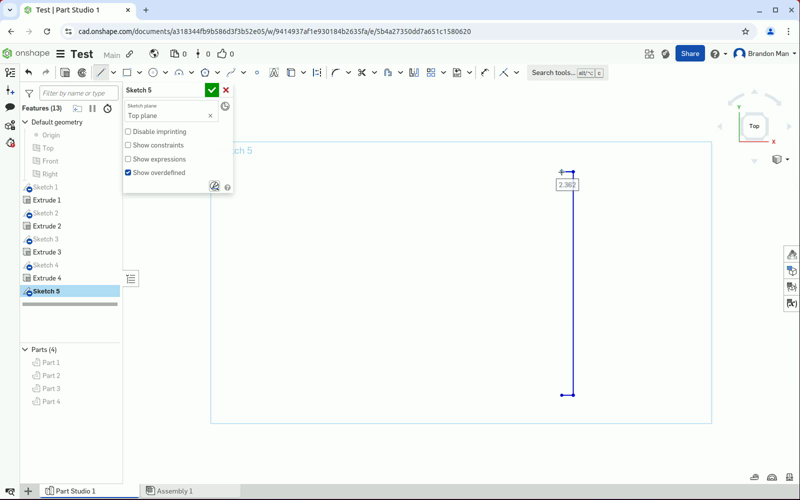
mouse_move(561, 395)
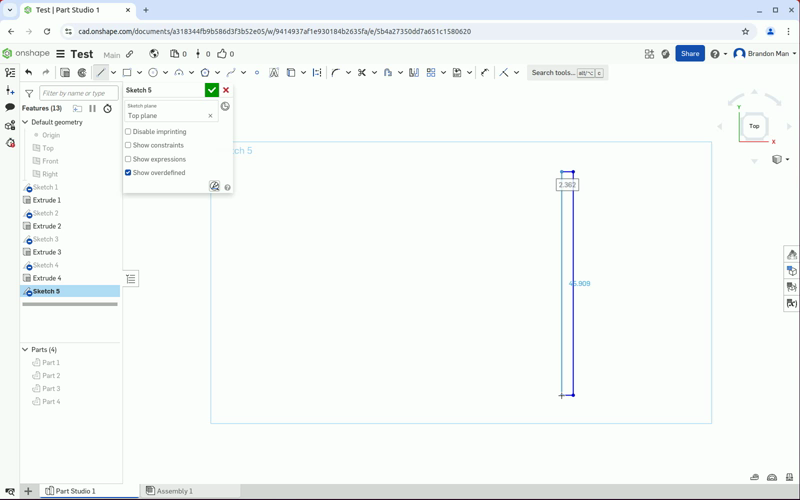
key_up(shift)
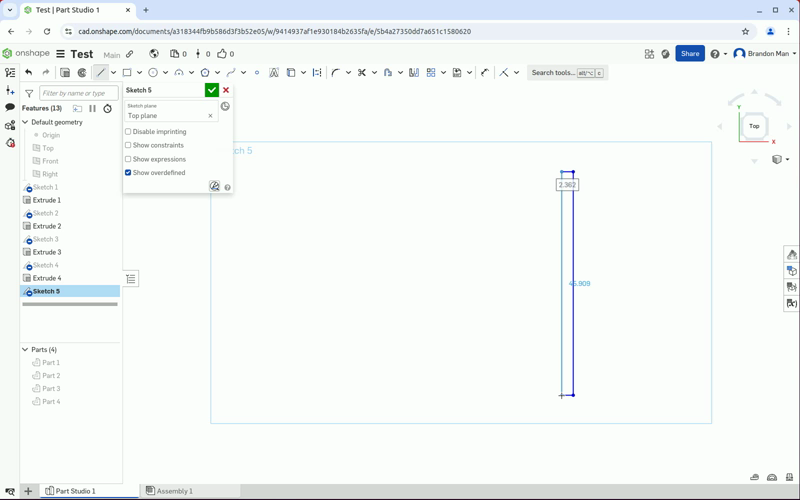
click(561, 395)
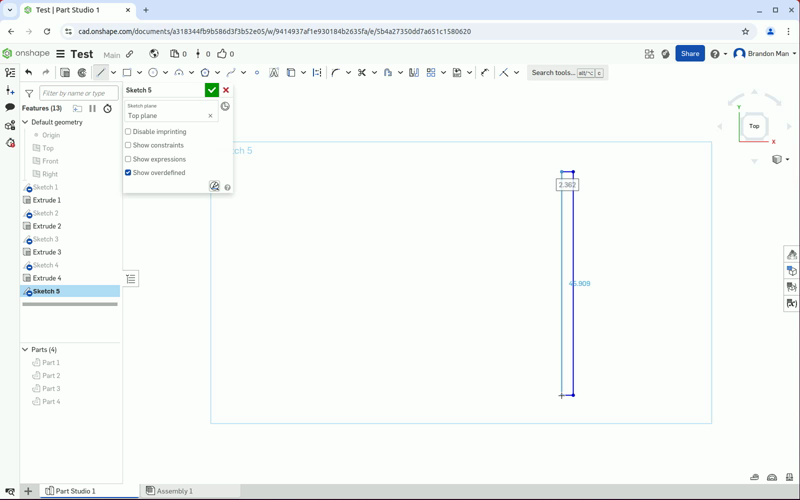
key(esc)
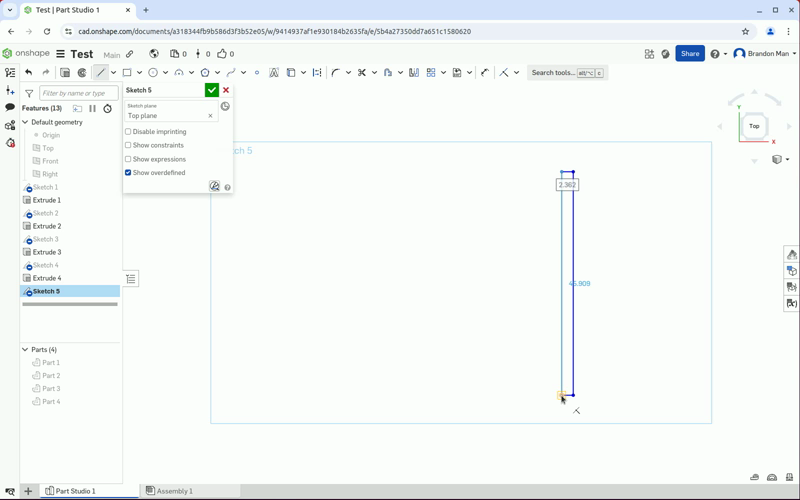
mouse_move(569, 294)
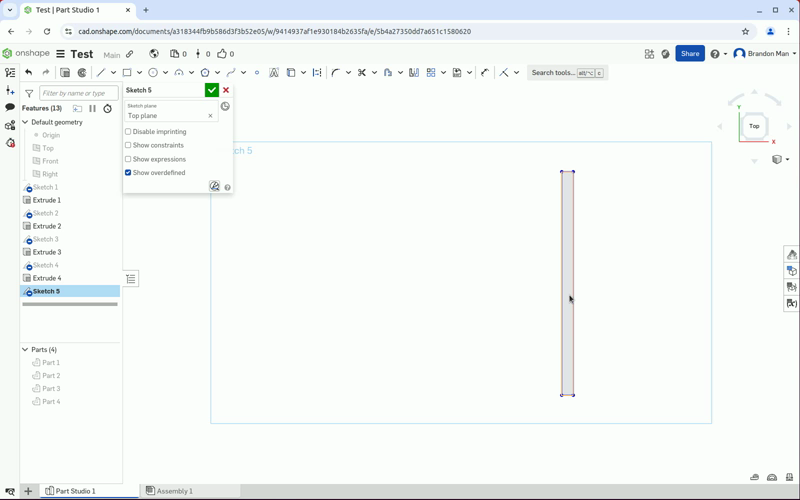
click(569, 294)
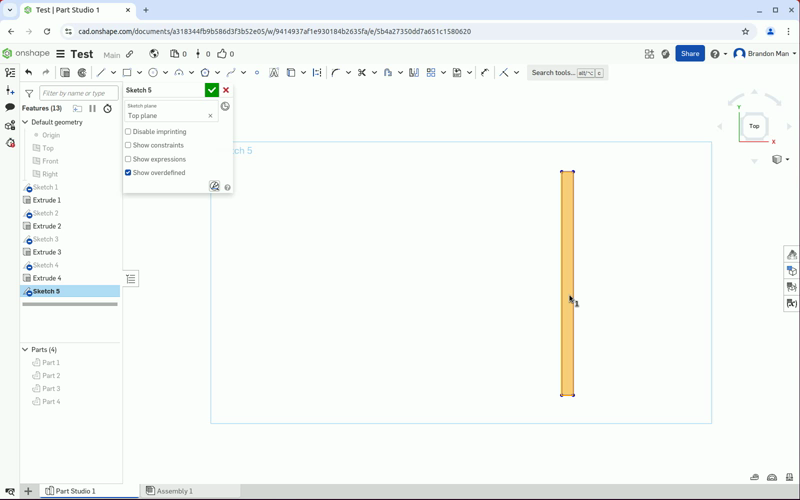
mouse_move(73, 352)
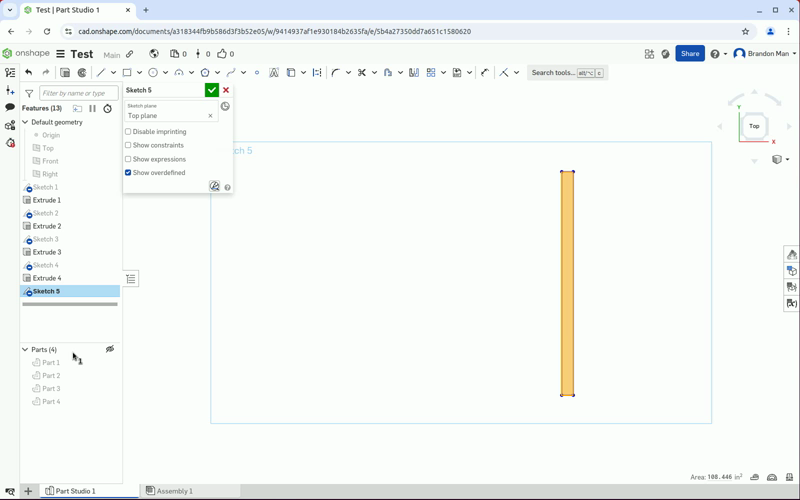
key(shift+y)
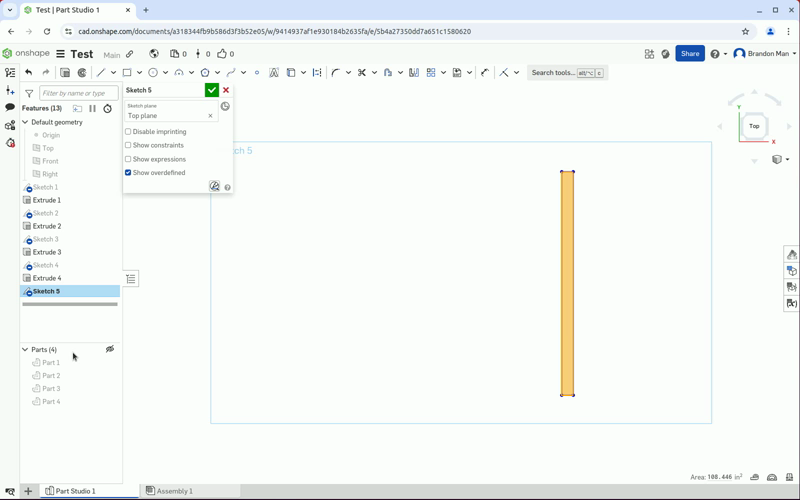
key(shift+e)
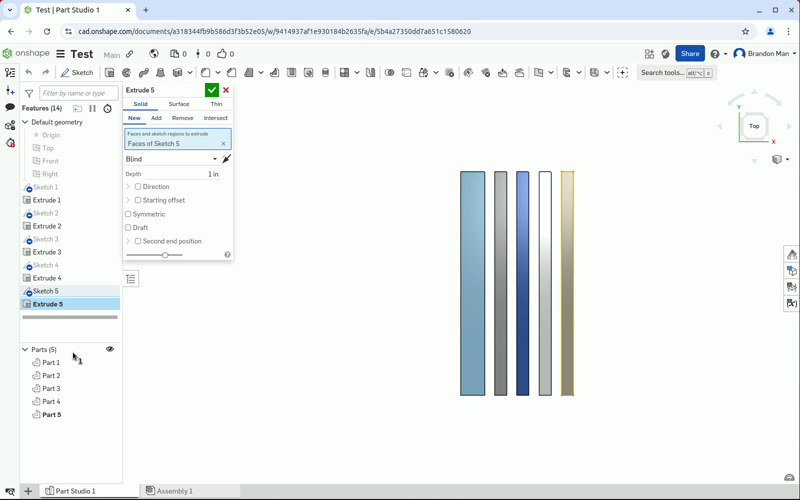
mouse_move(143, 106)
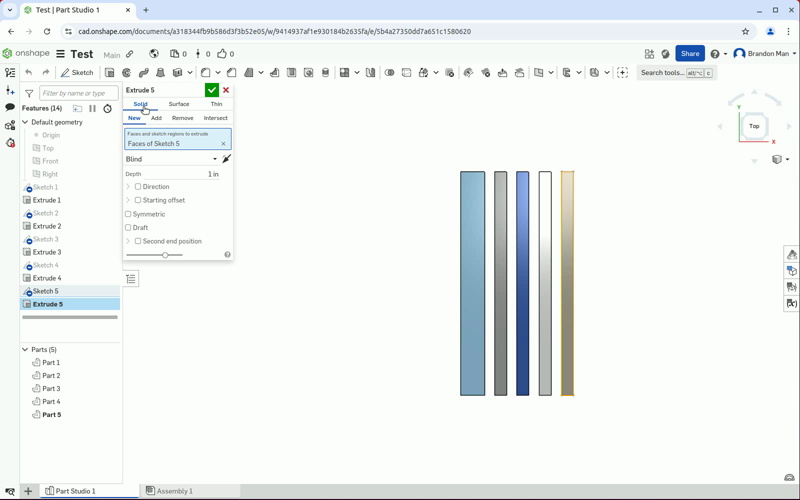
click(143, 106)
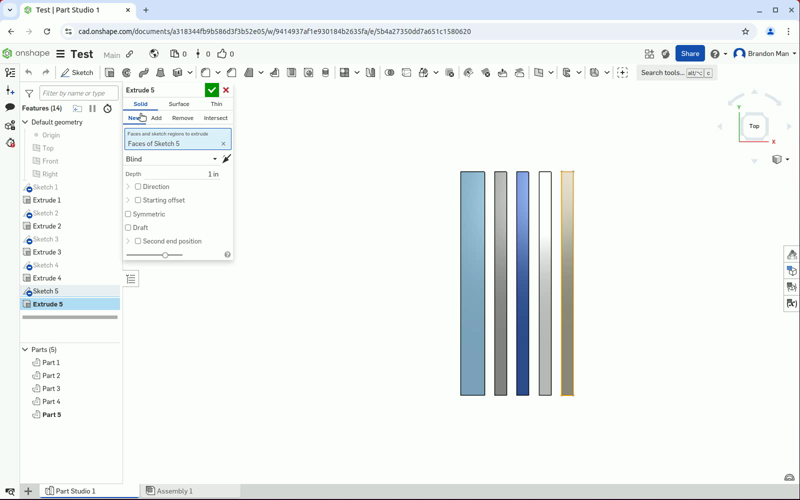
mouse_move(137, 120)
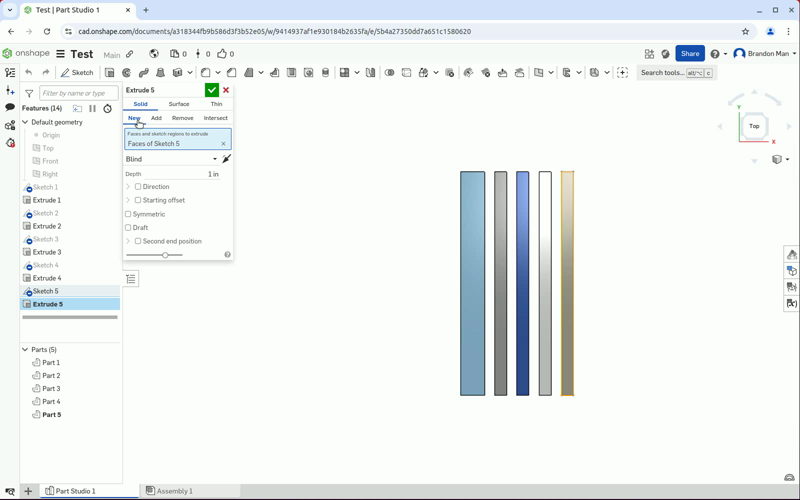
click(137, 120)
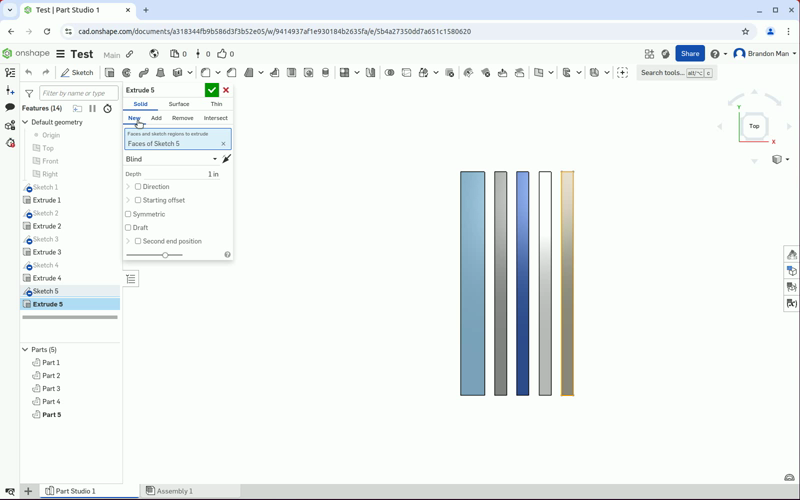
key(tab, 4)
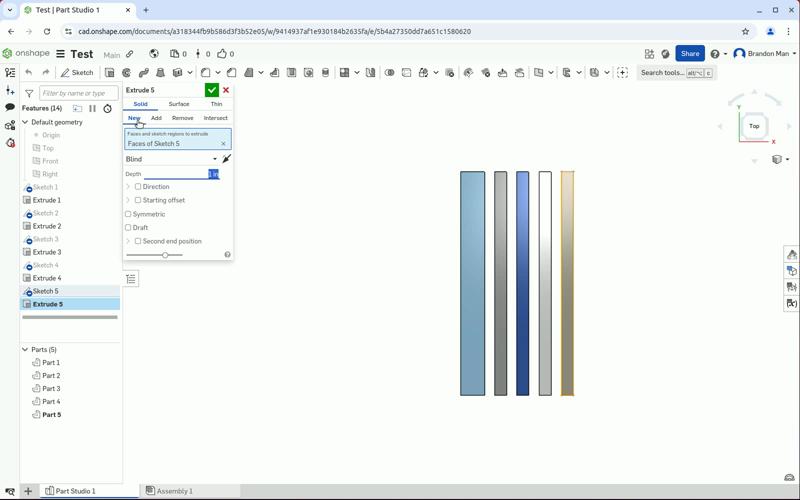
text(0.482)
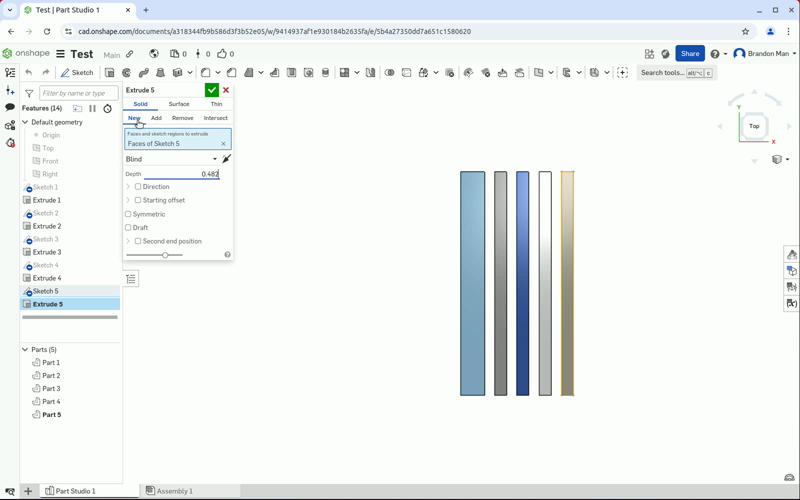
key(tab, 3)
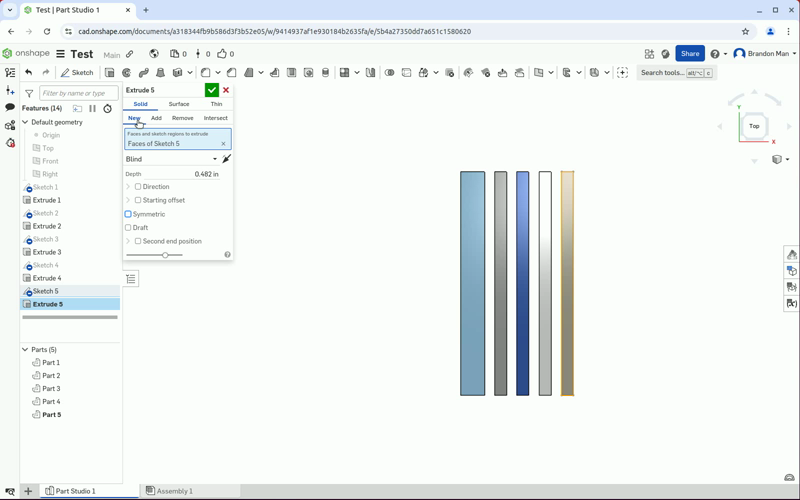
key(space)
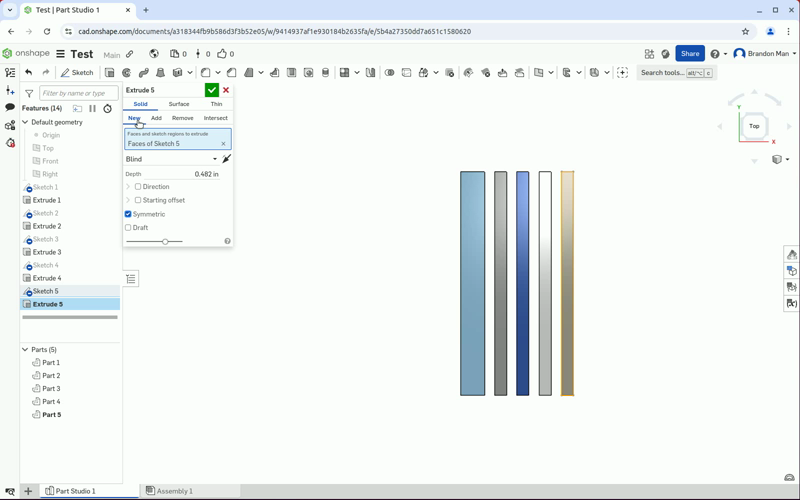
key(enter)
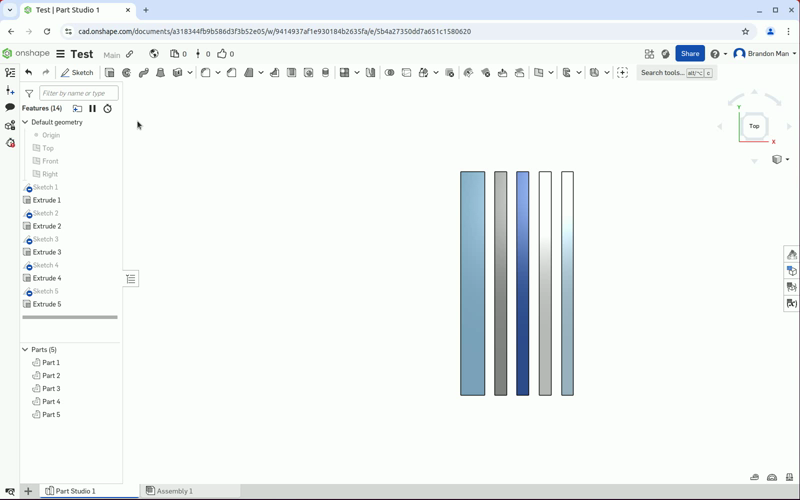
key(shift+h)
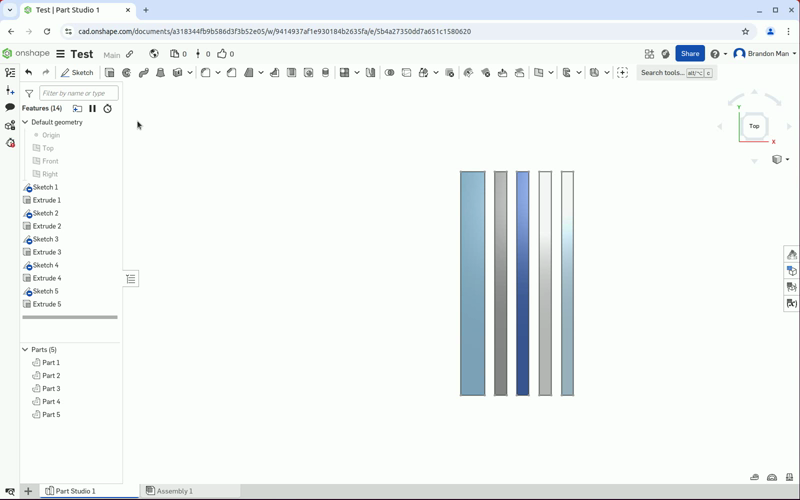
key(shift+h)
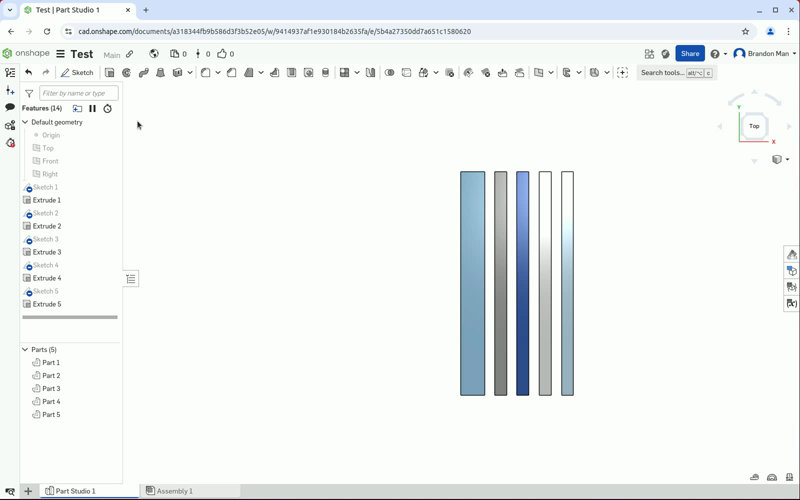
mouse_move(73, 189)
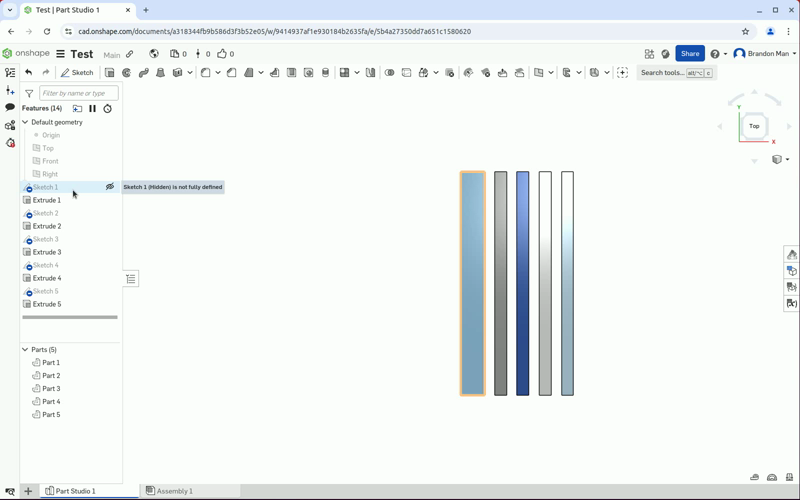
click(73, 189)
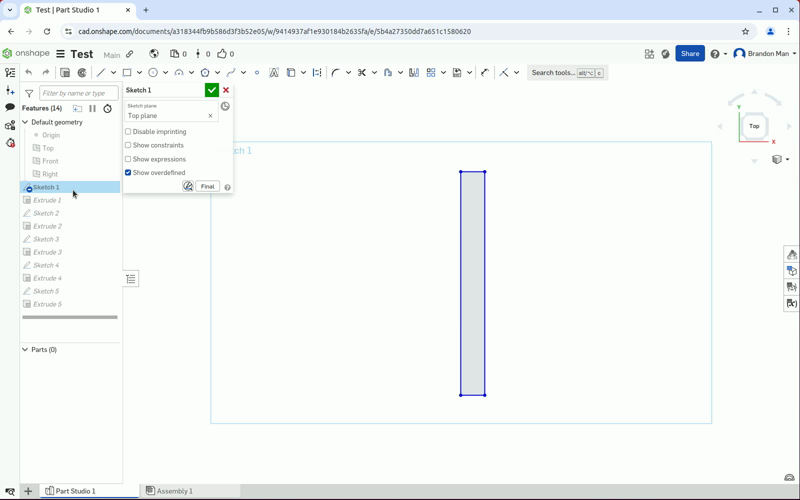
mouse_move(229, 92)
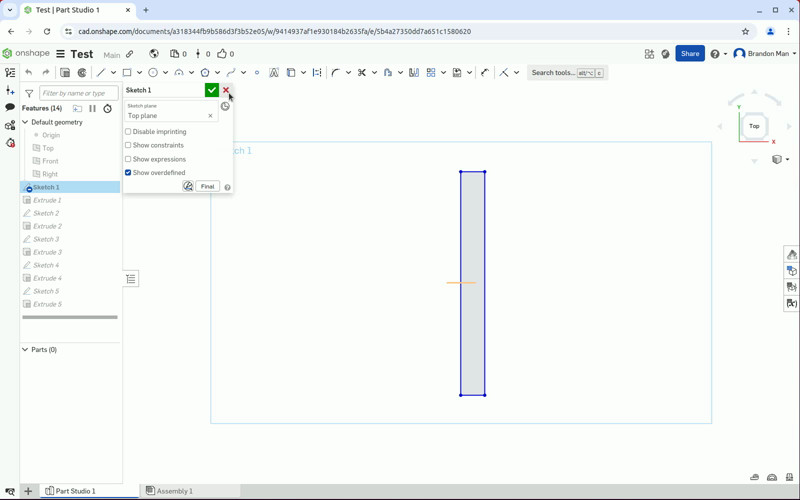
click(229, 92)
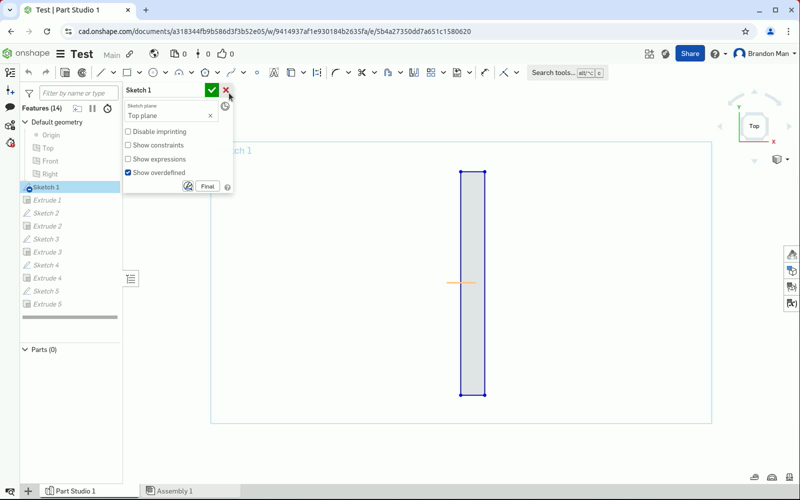
key(shift+s)
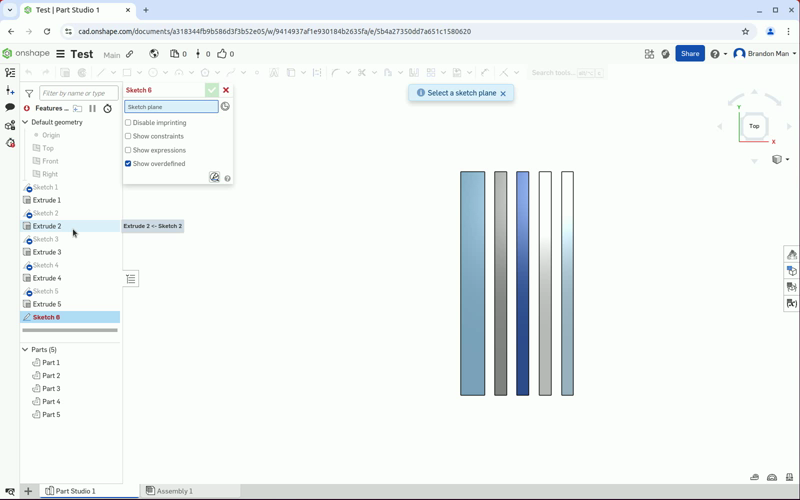
scroll(3)
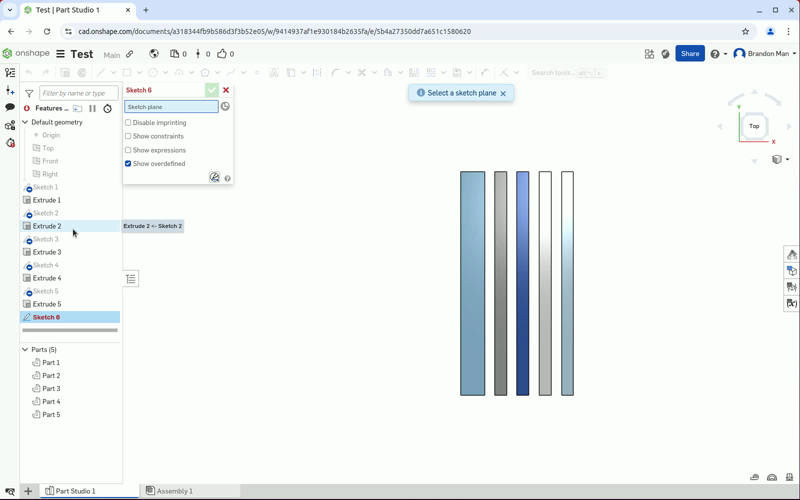
mouse_move(73, 150)
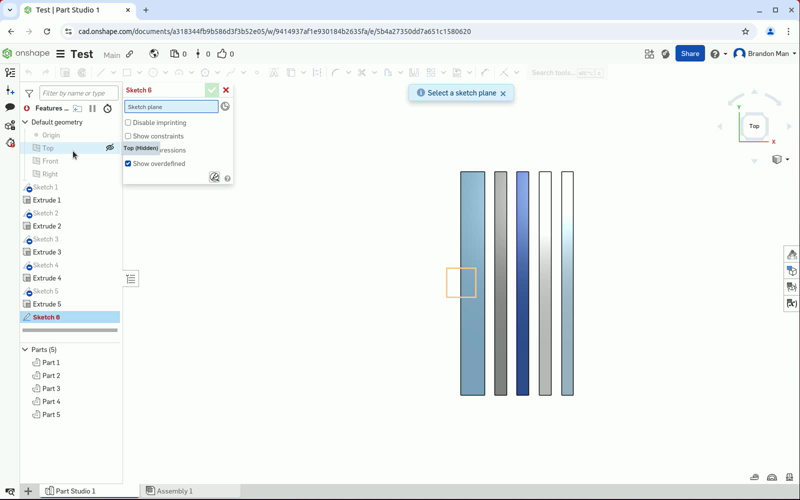
click(73, 150)
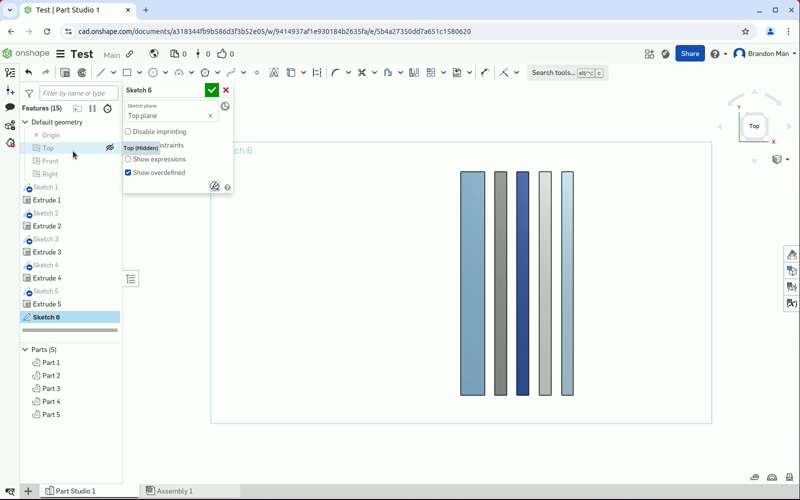
mouse_move(73, 352)
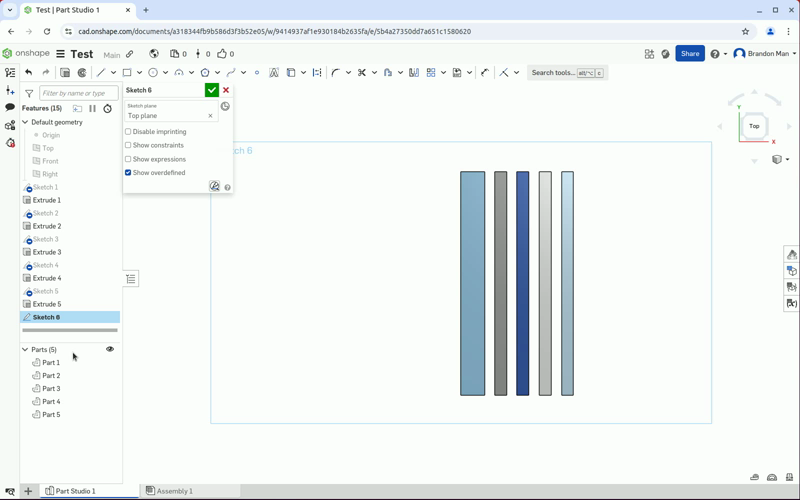
key(y)
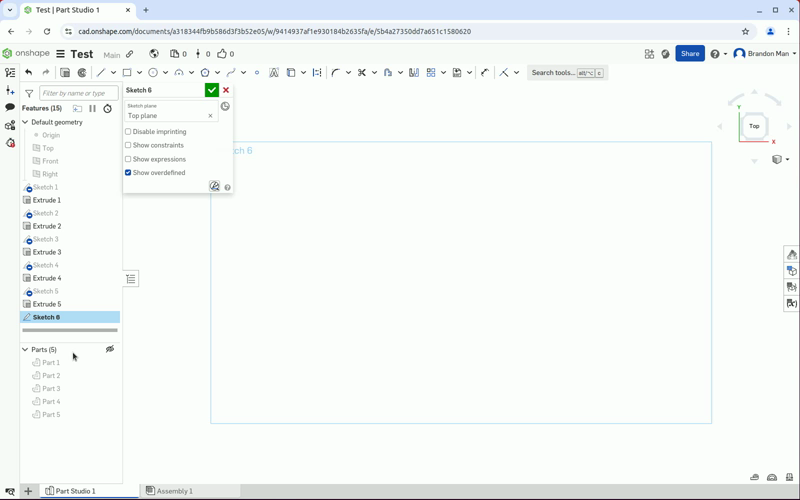
key(l)
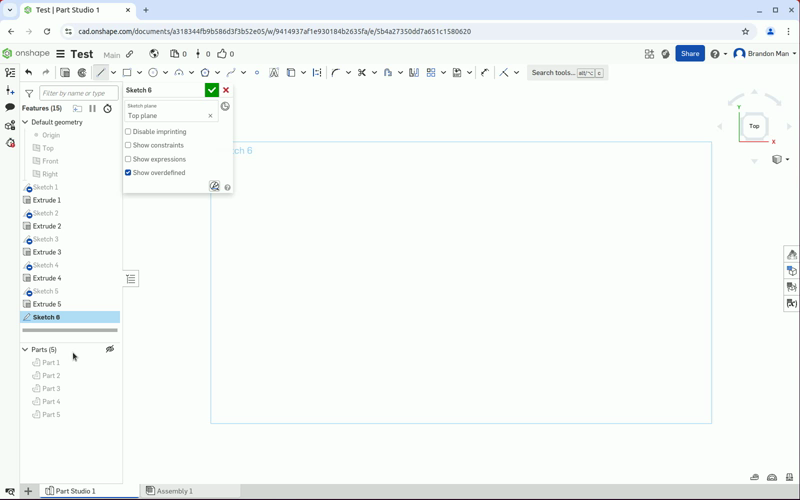
key_down(shift)
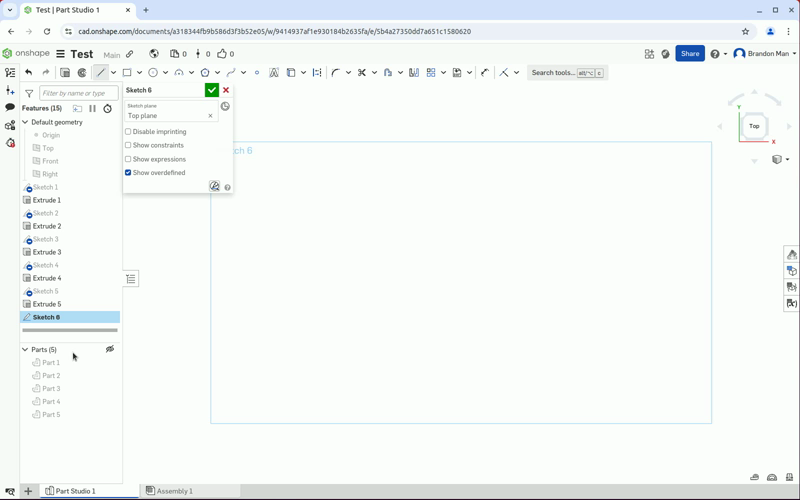
mouse_move(551, 395)
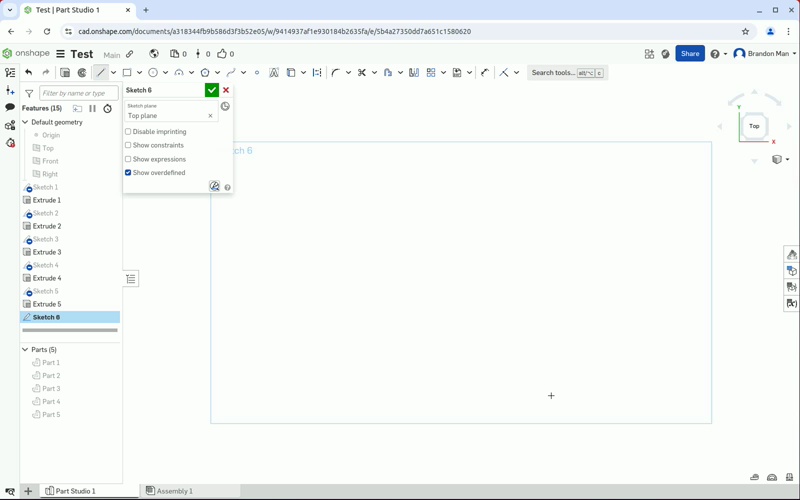
click(551, 395)
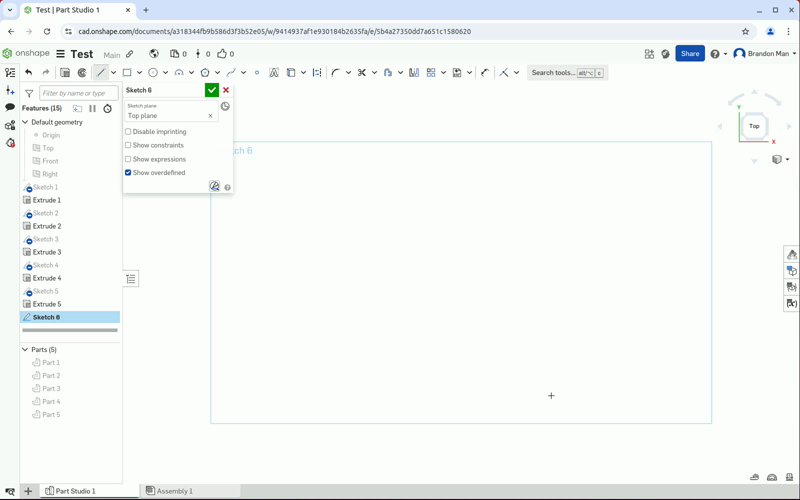
key_up(shift)
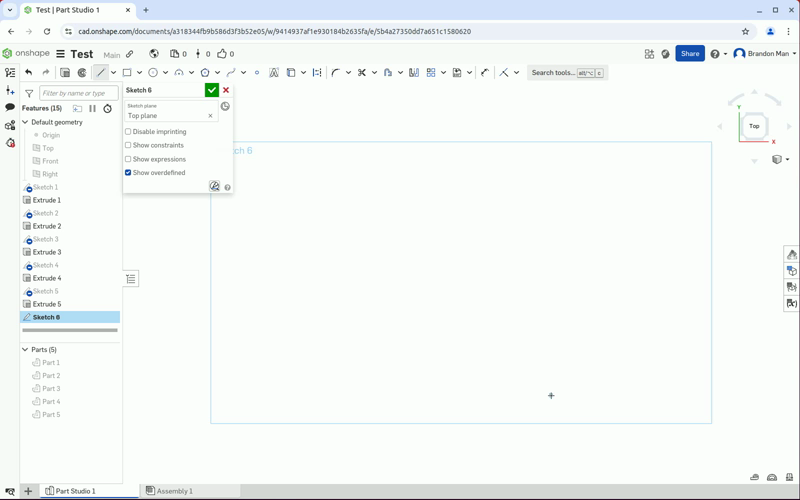
key_down(shift)
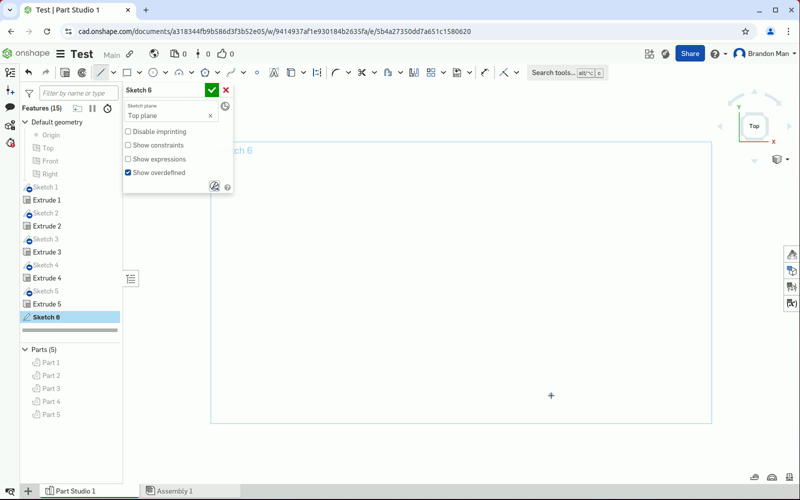
mouse_move(581, 395)
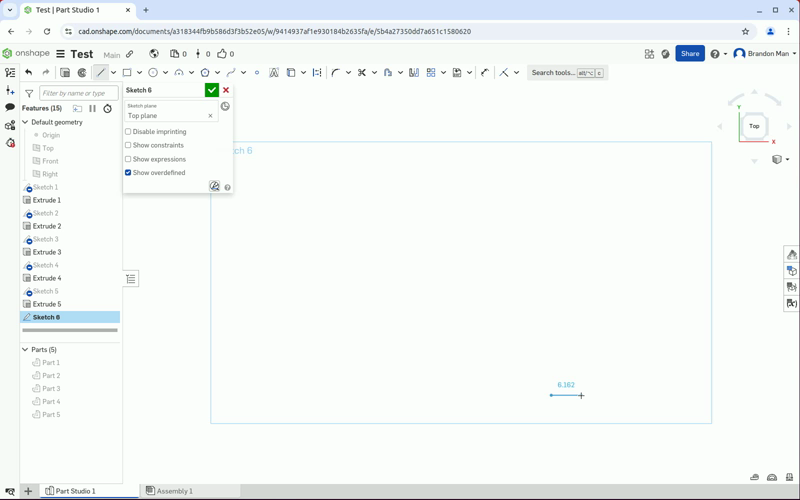
mouse_move(562, 395)
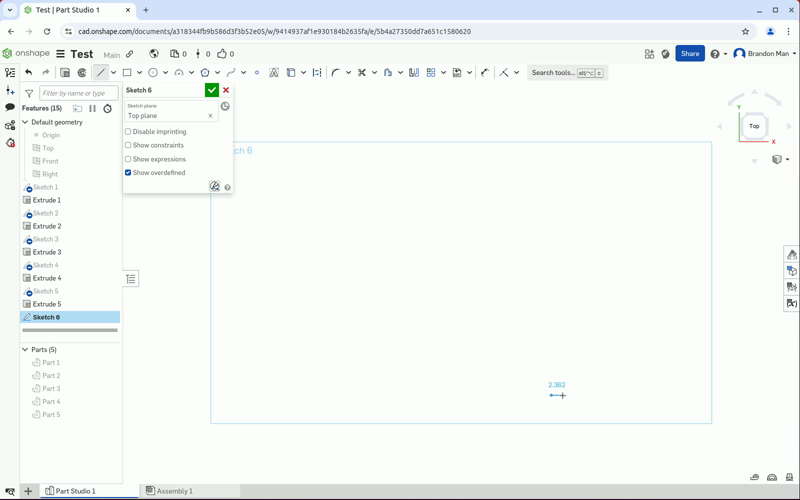
click(562, 395)
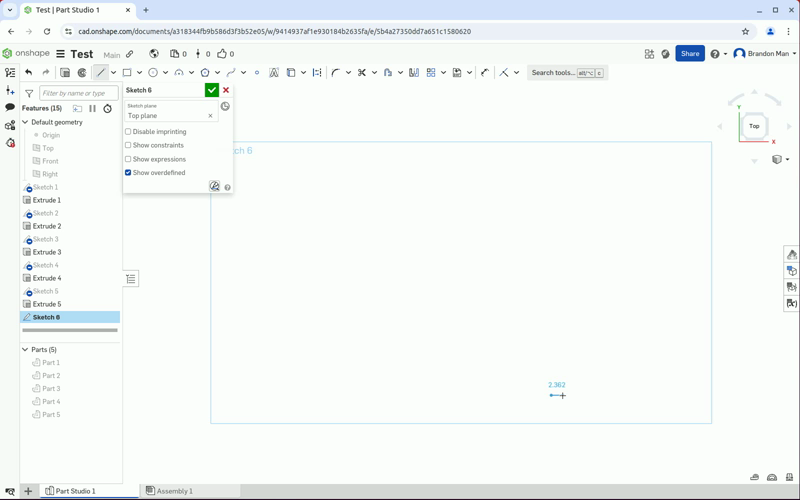
key_up(shift)
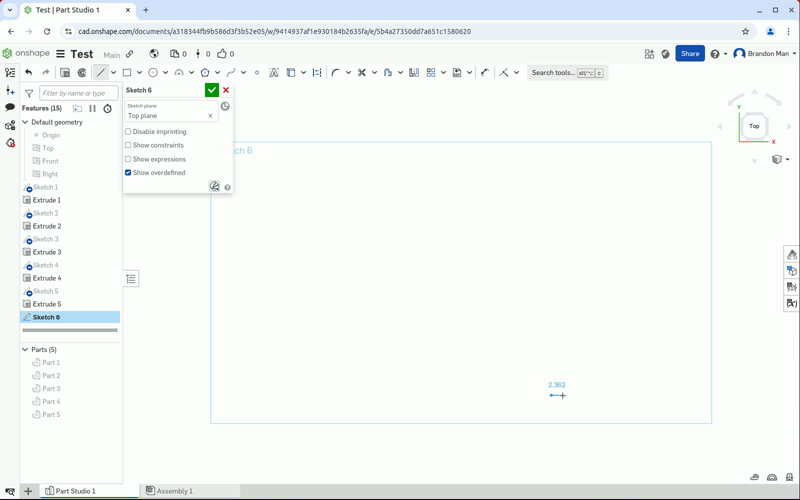
key_down(shift)
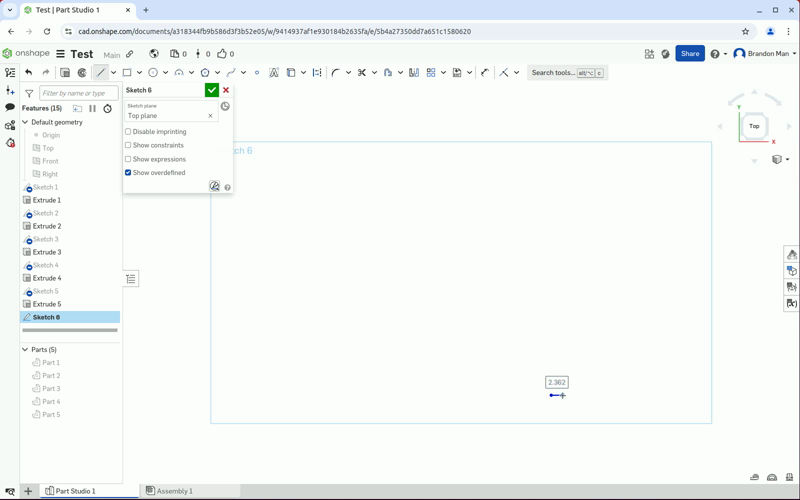
mouse_move(562, 171)
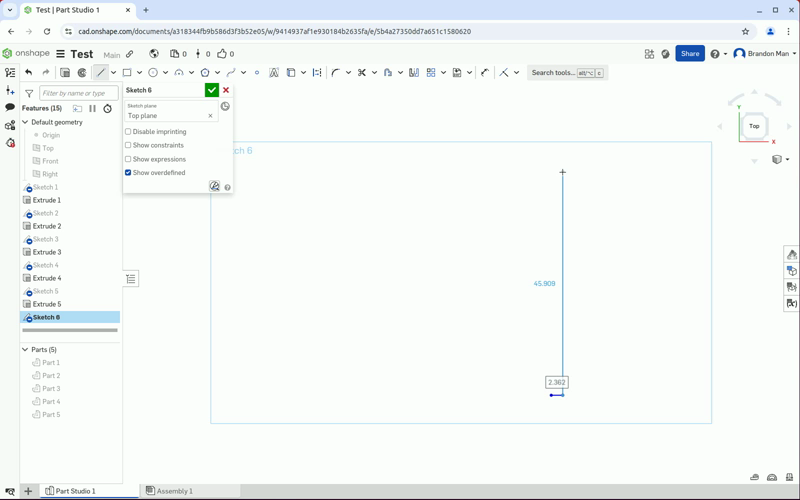
click(562, 171)
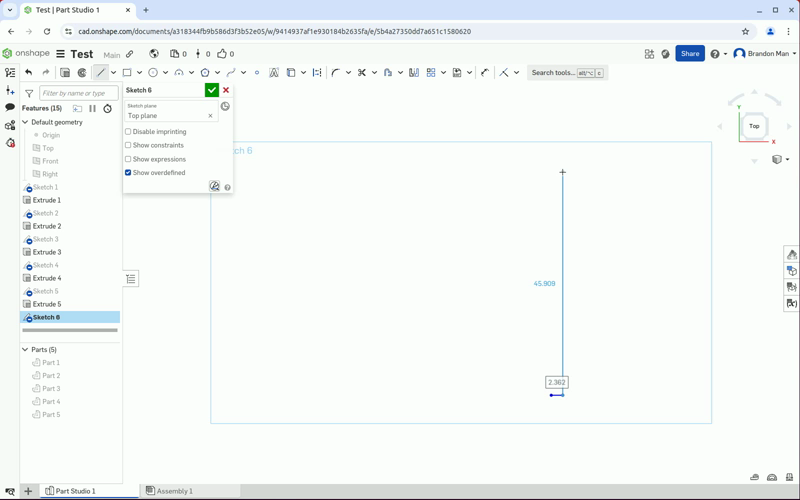
key_up(shift)
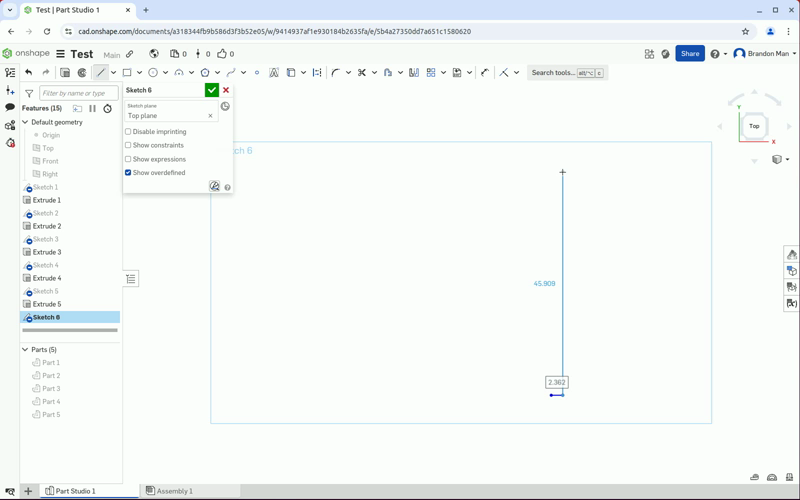
key_down(shift)
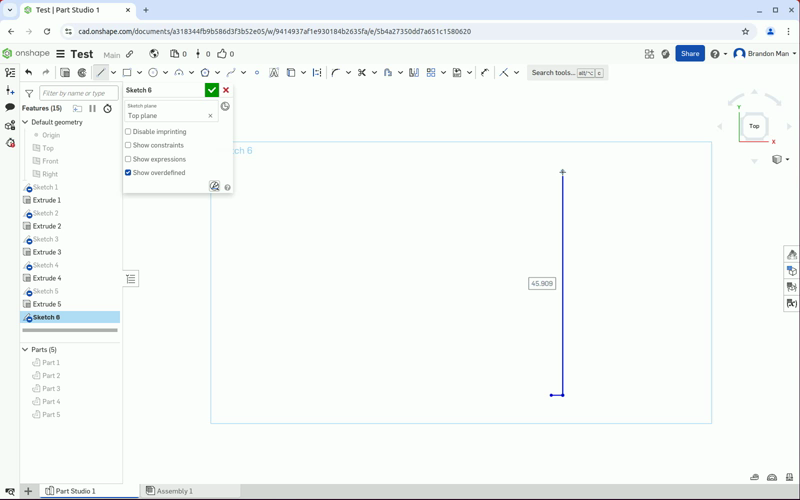
mouse_move(589, 171)
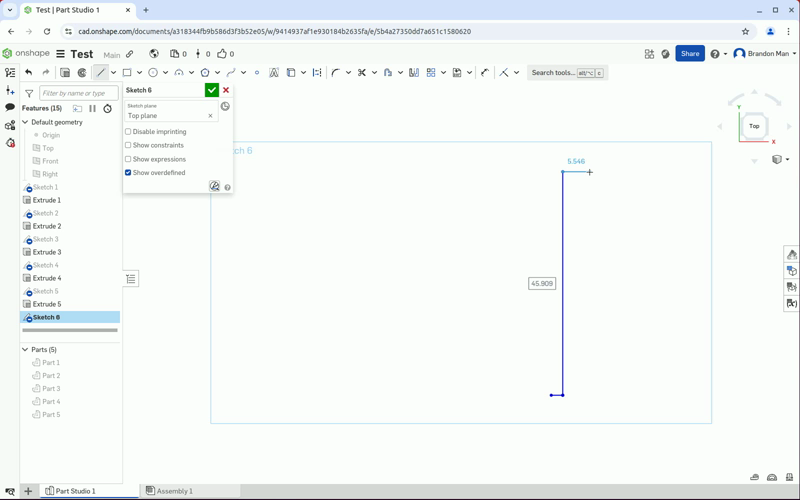
mouse_move(551, 171)
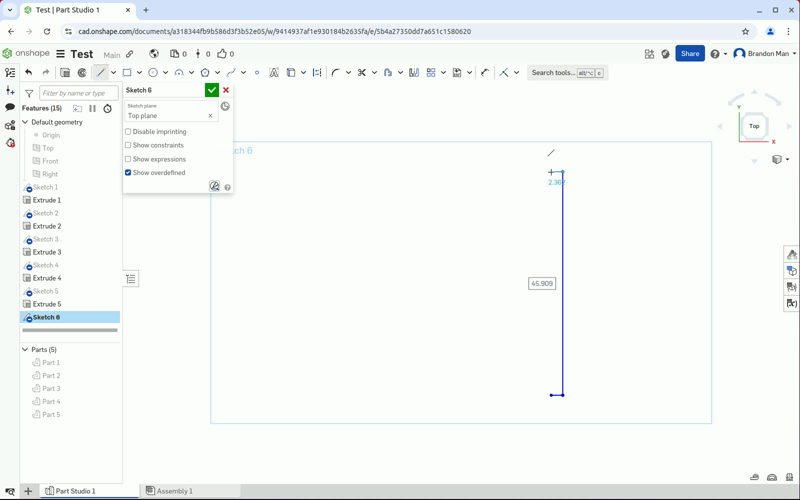
click(551, 171)
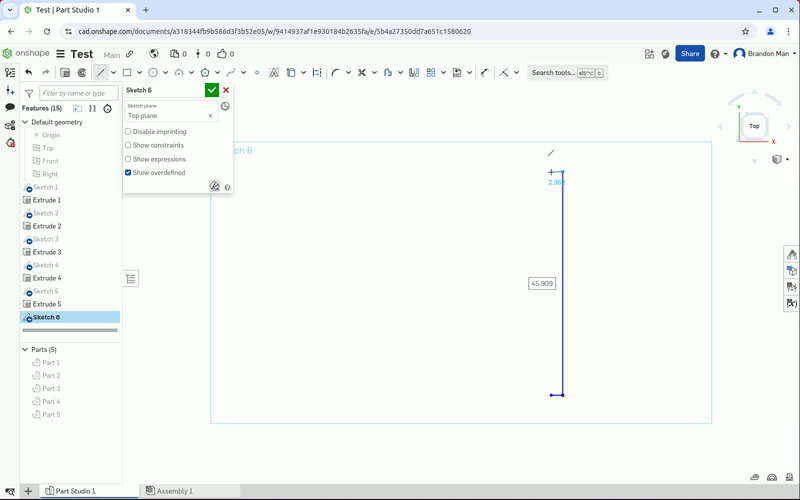
key_up(shift)
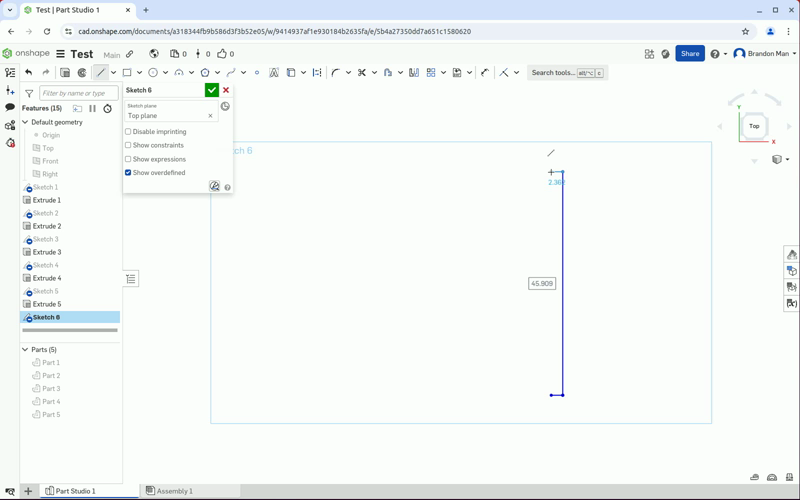
key_down(shift)
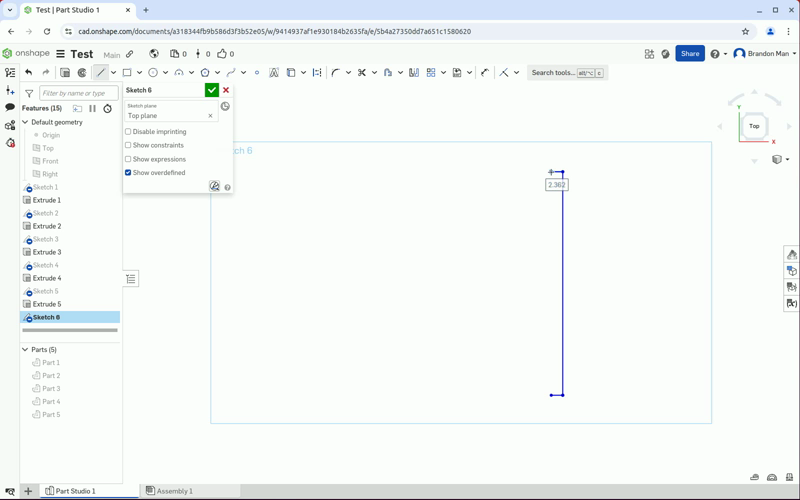
mouse_move(551, 395)
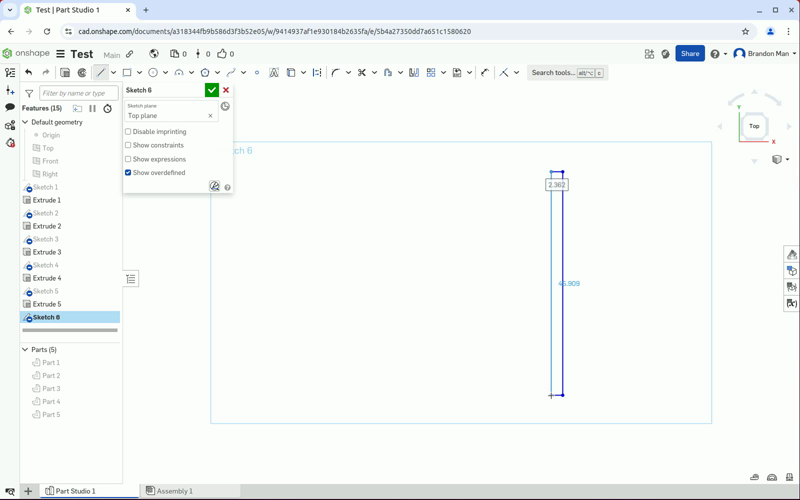
key_up(shift)
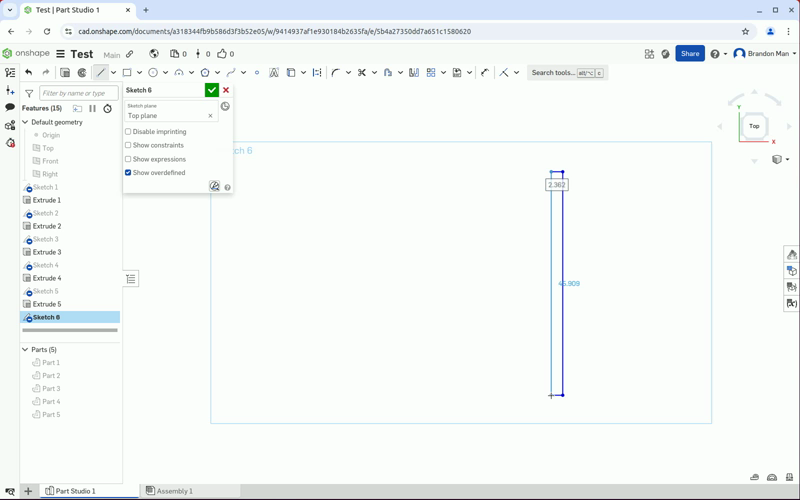
click(551, 395)
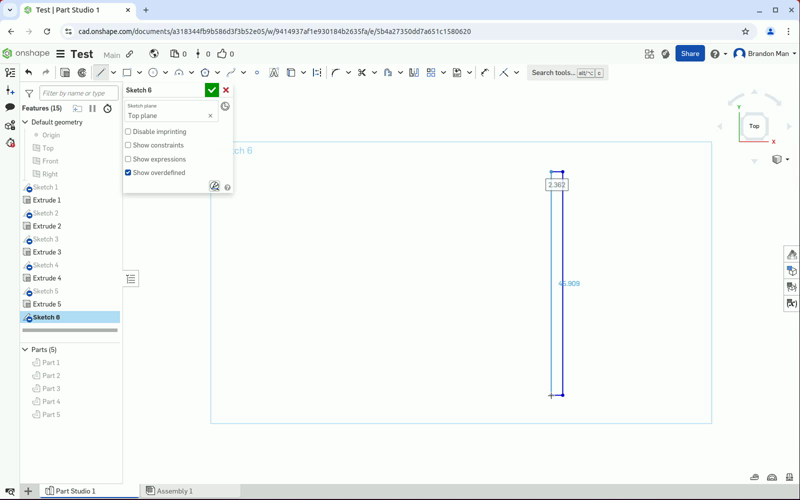
key(esc)
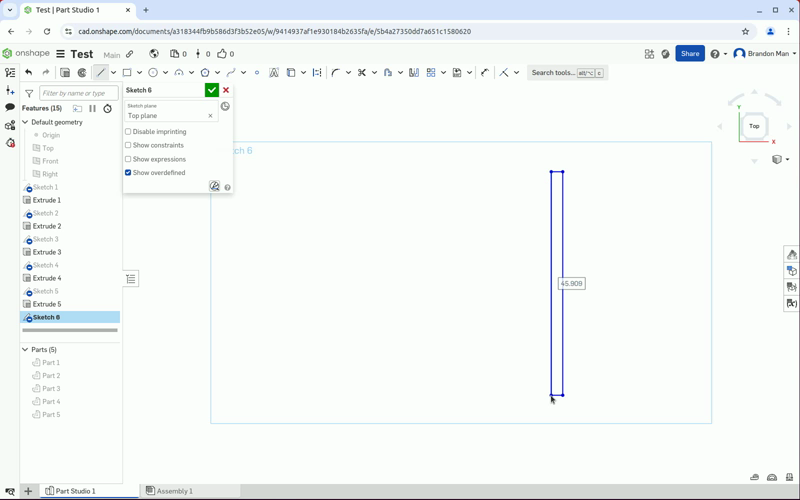
mouse_move(553, 371)
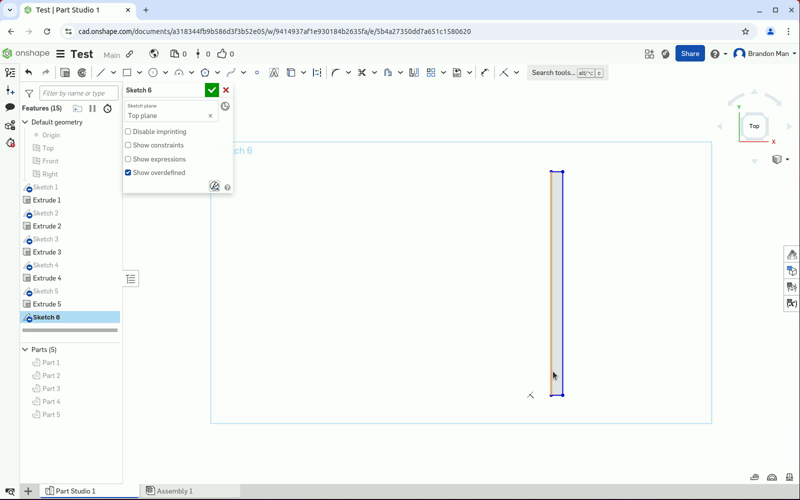
click(553, 371)
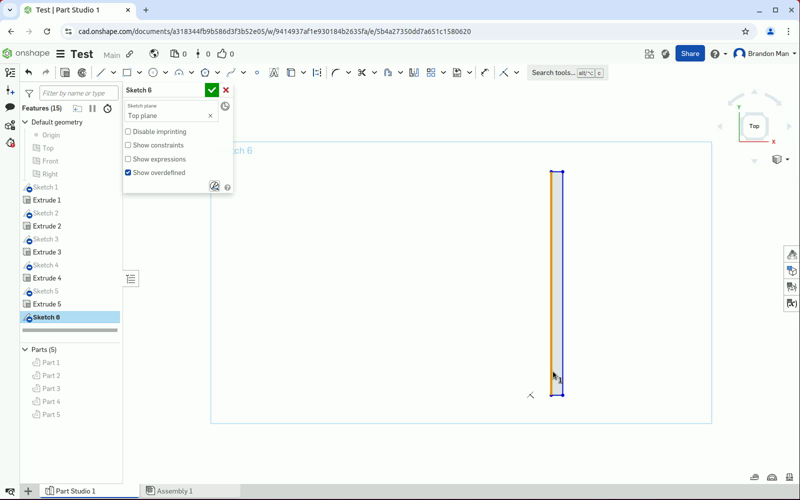
mouse_move(73, 352)
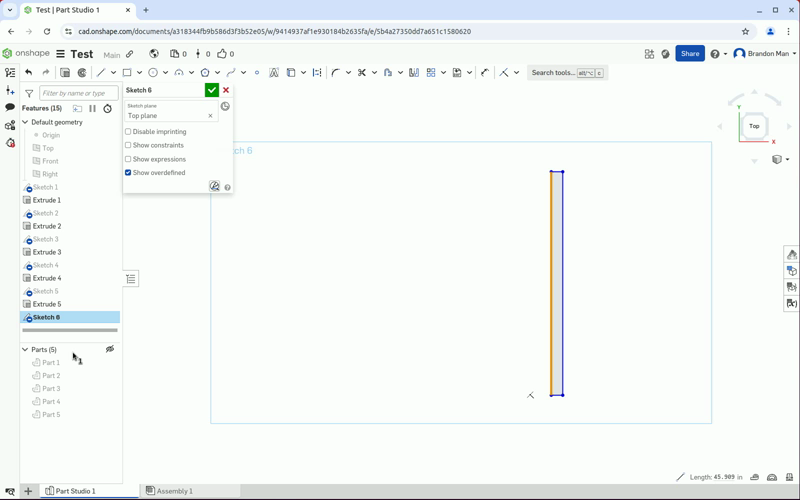
key(shift+y)
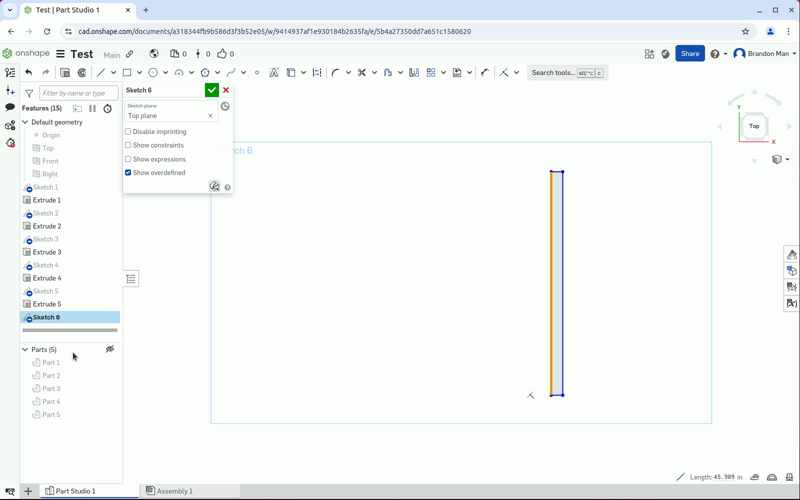
key(shift+e)
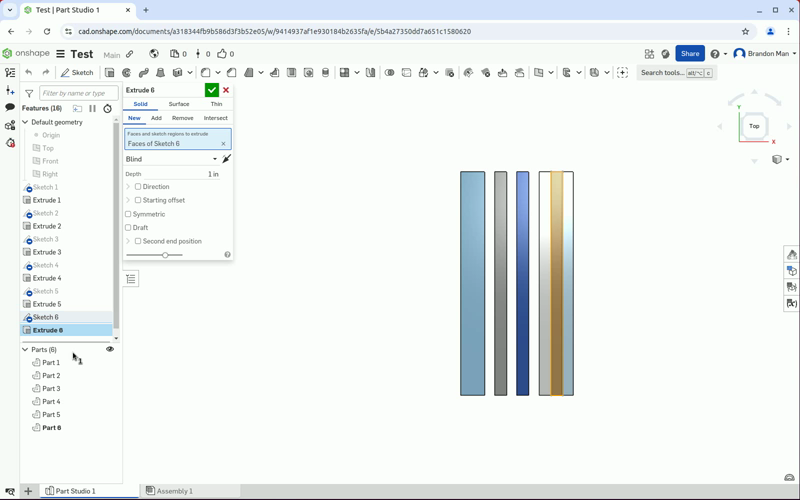
mouse_move(143, 106)
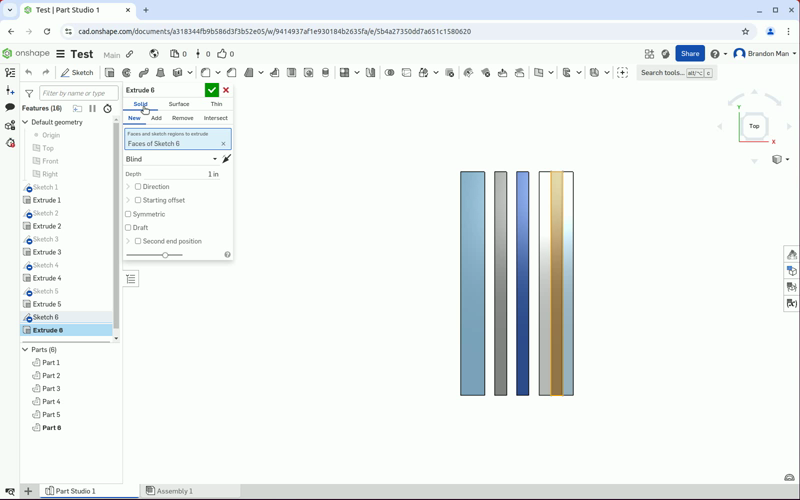
click(143, 106)
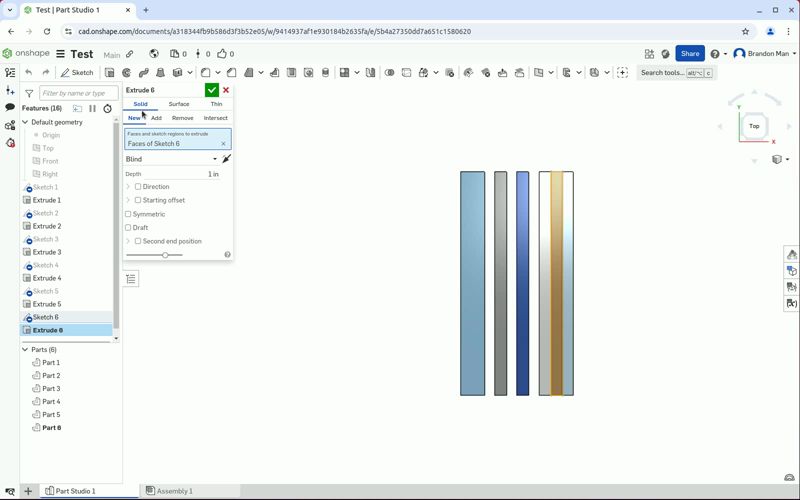
mouse_move(137, 120)
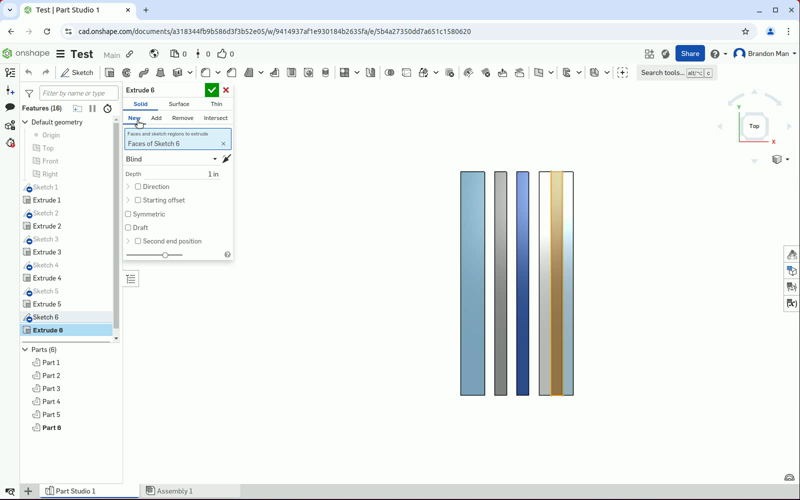
click(137, 120)
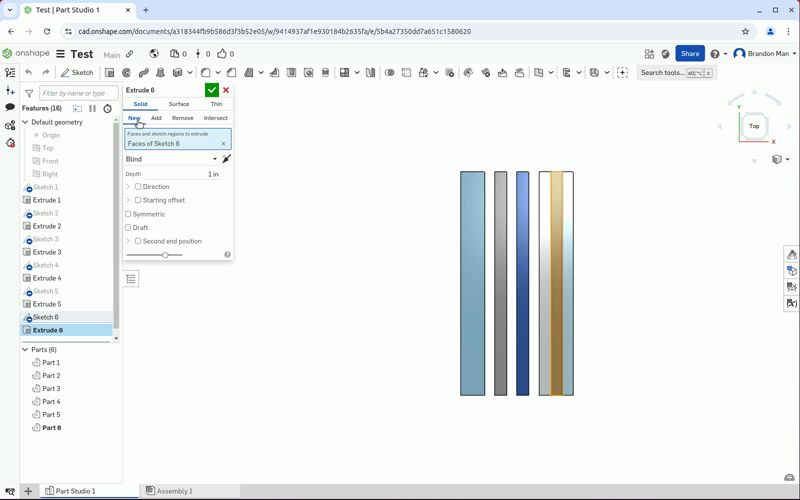
key(tab, 4)
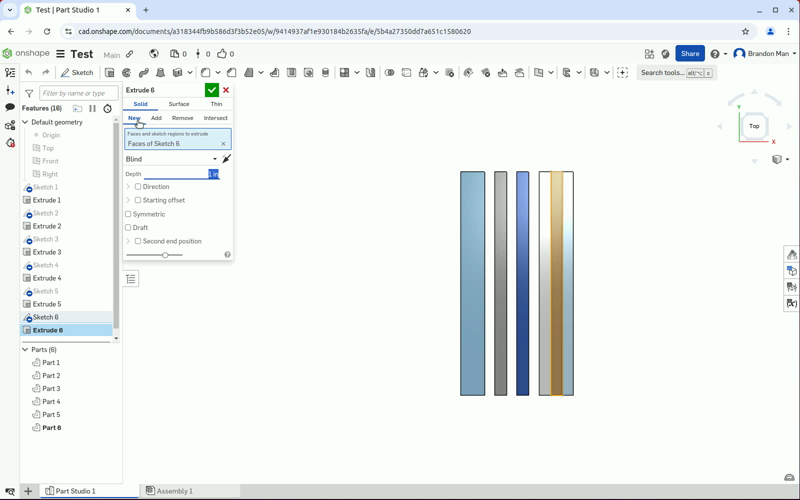
text(0.482)
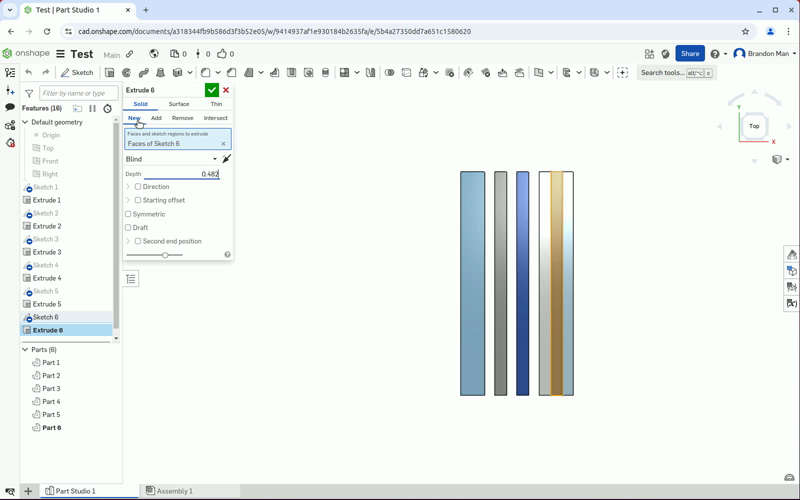
key(tab, 3)
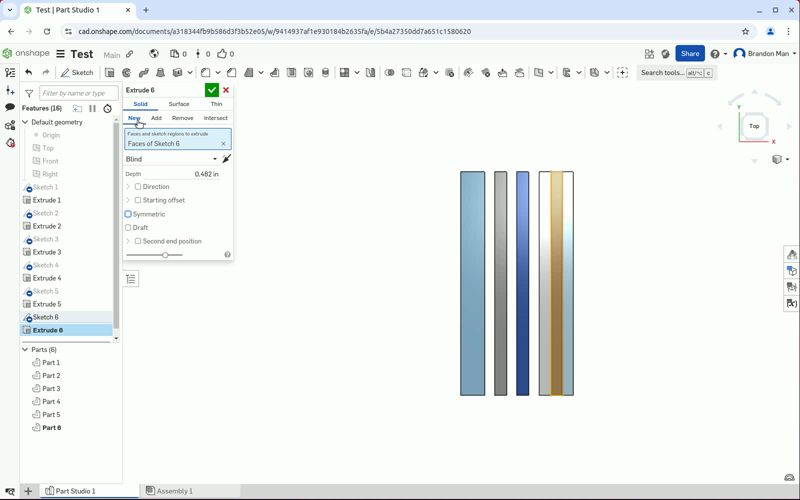
key(space)
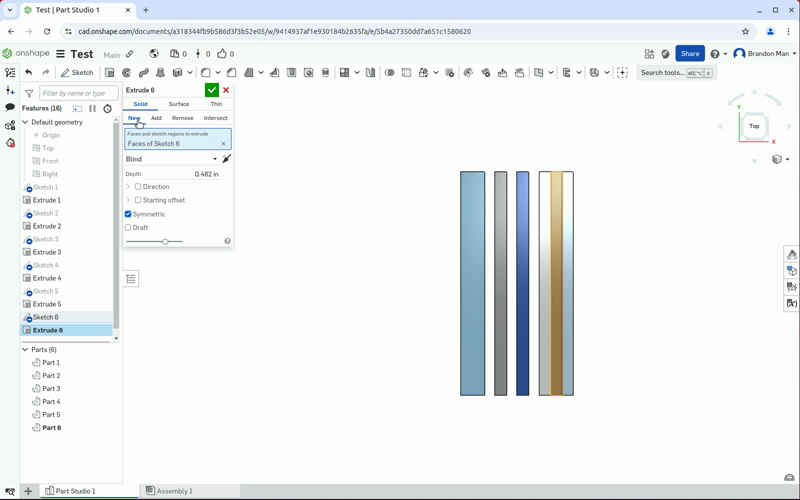
key(enter)
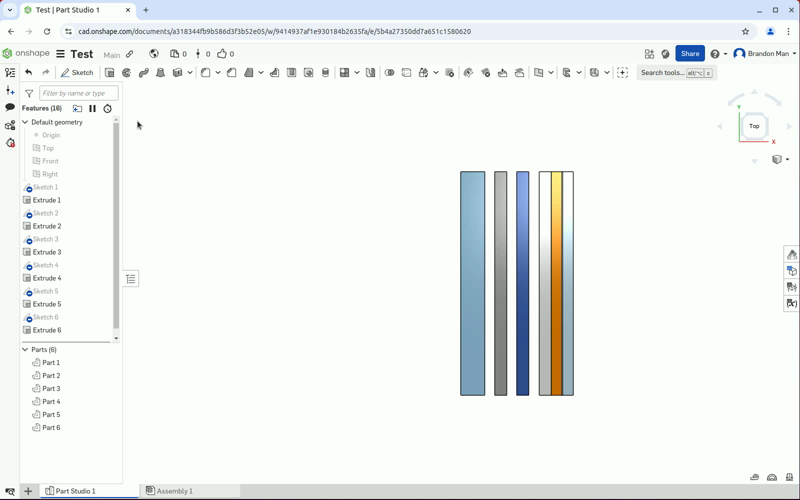
key(shift+h)
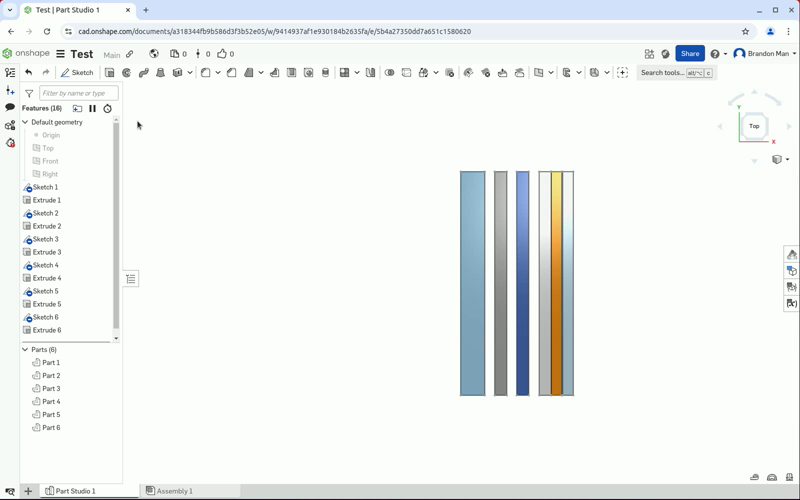
key(shift+h)
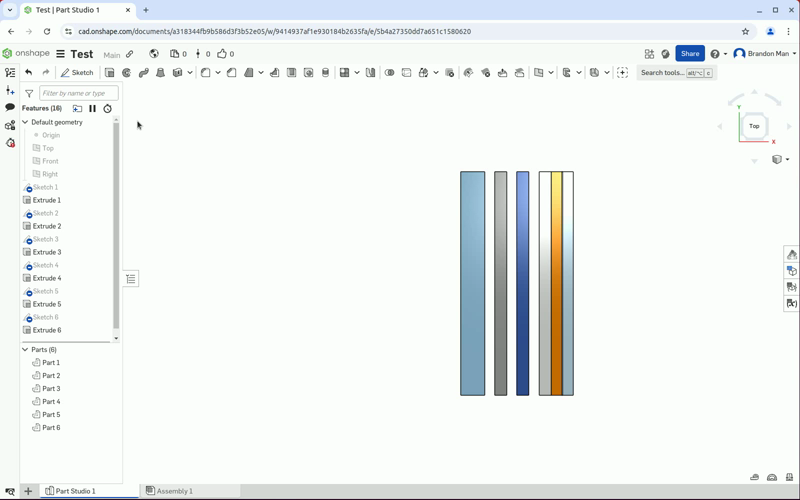
mouse_move(69, 189)
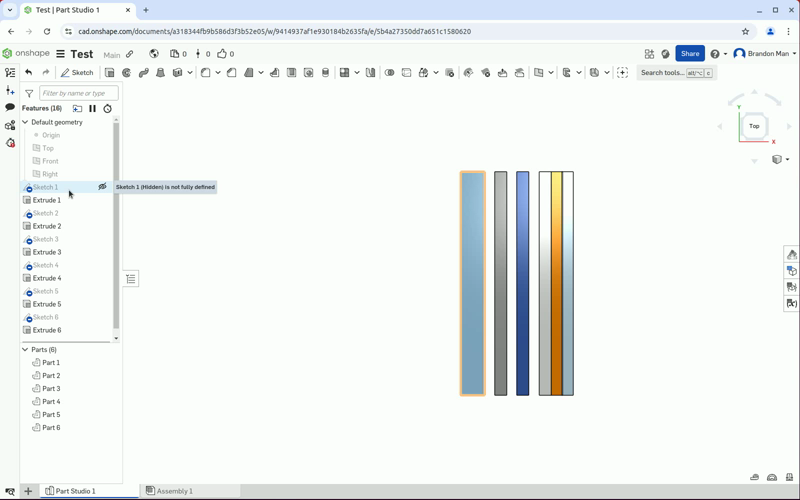
click(69, 189)
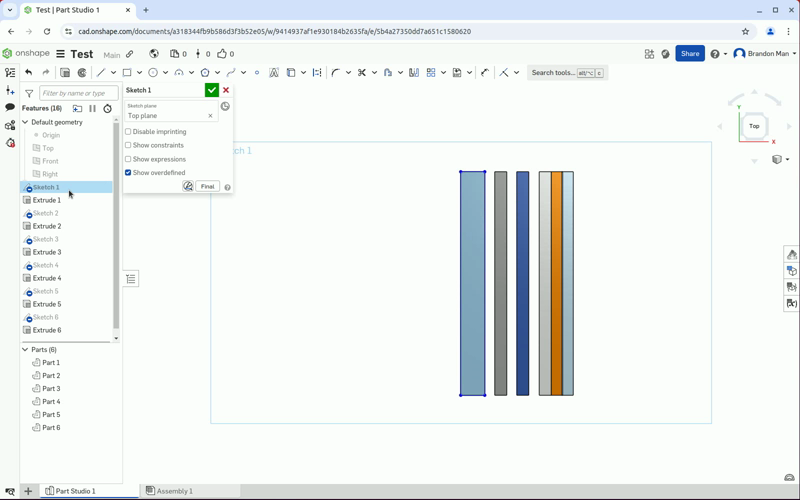
mouse_move(229, 92)
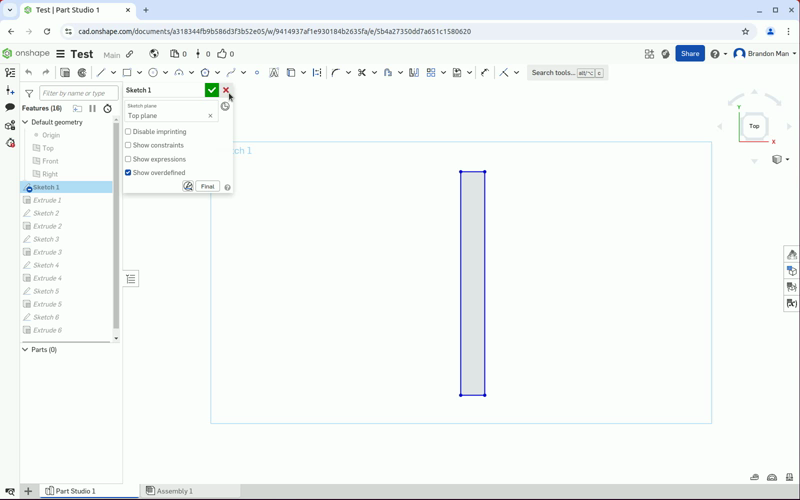
click(229, 92)
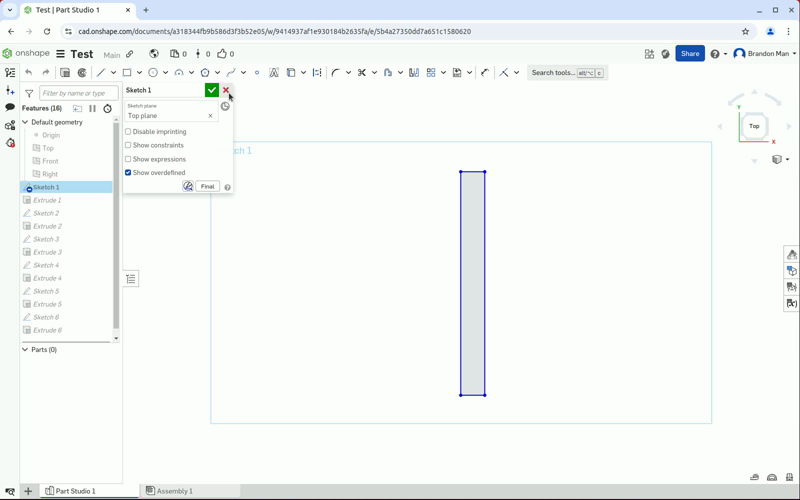
key(shift+s)
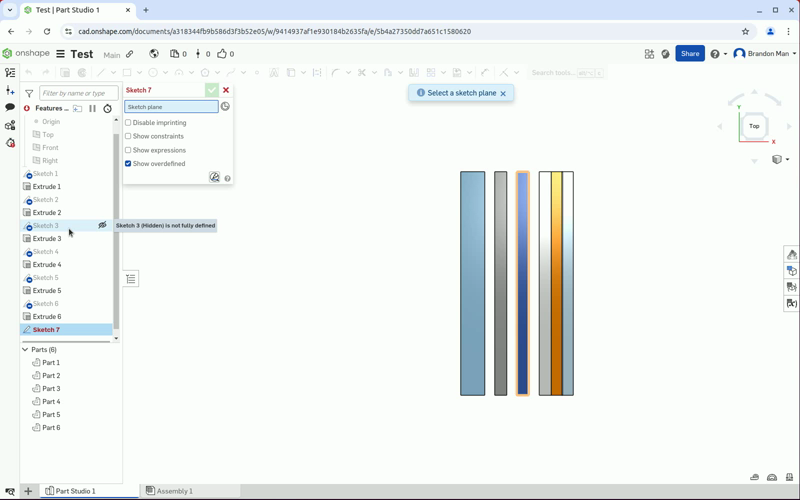
scroll(3)
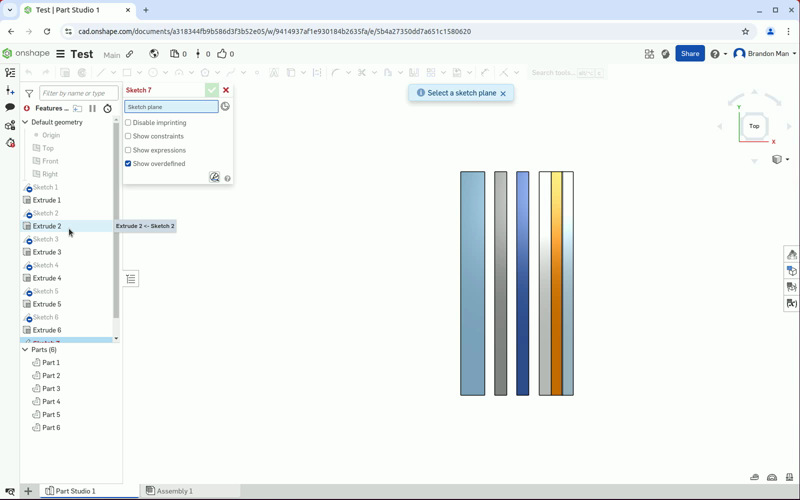
mouse_move(69, 150)
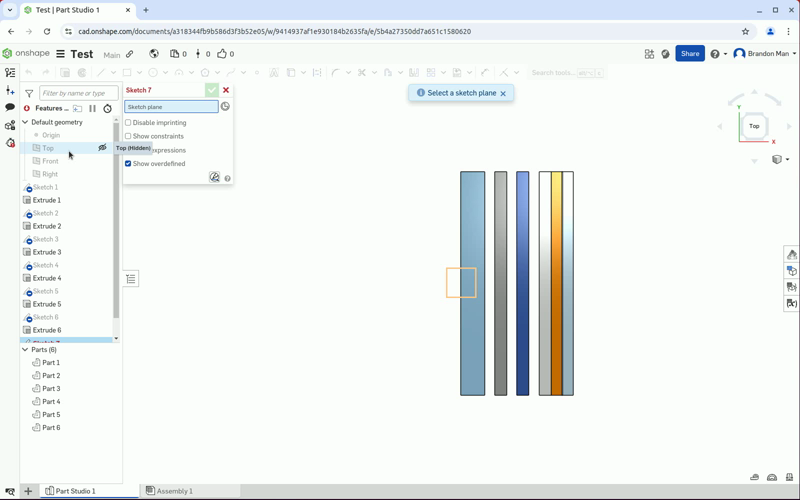
click(69, 150)
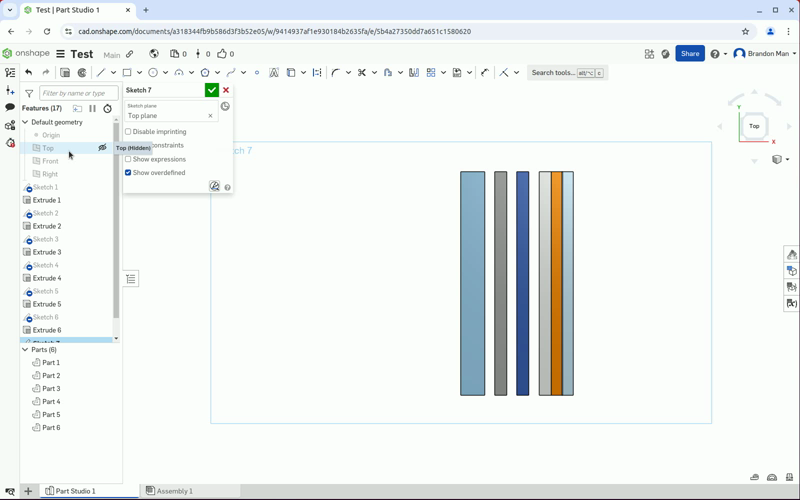
mouse_move(73, 352)
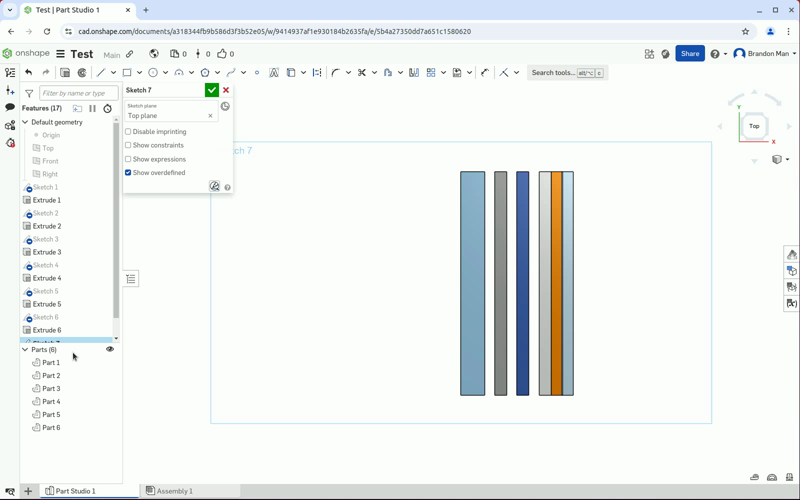
key(y)
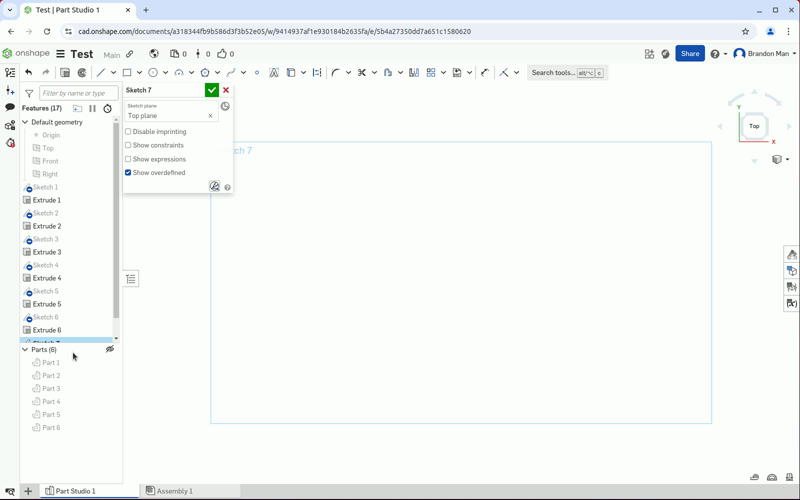
key(l)
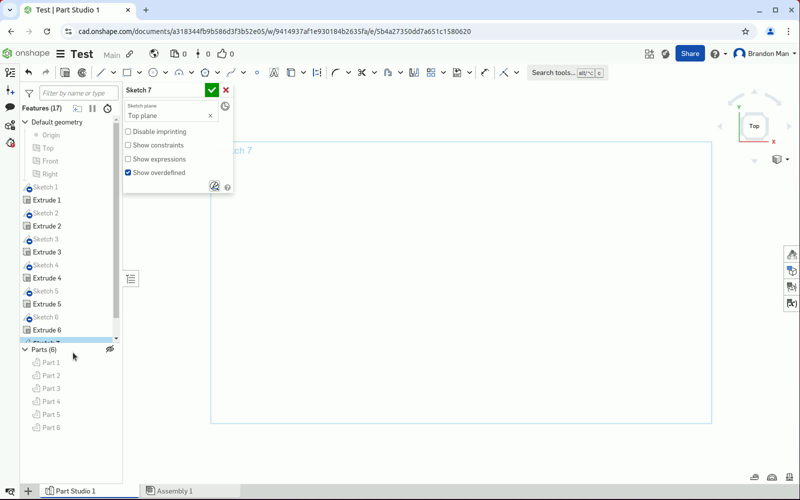
key_down(shift)
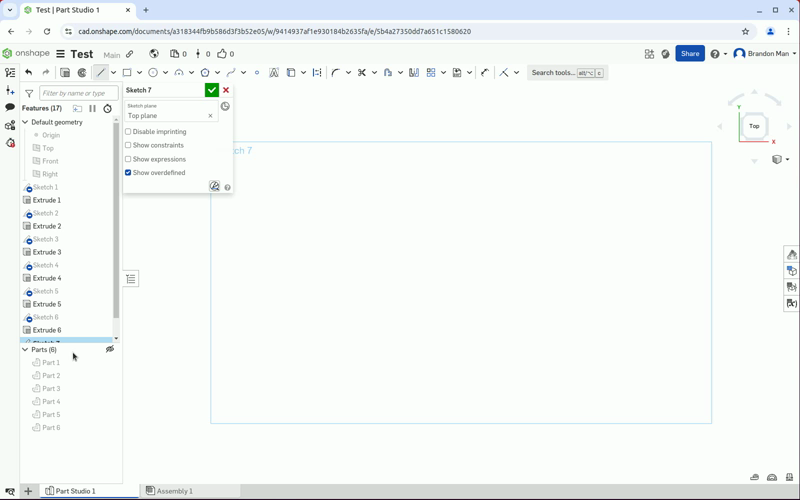
mouse_move(528, 395)
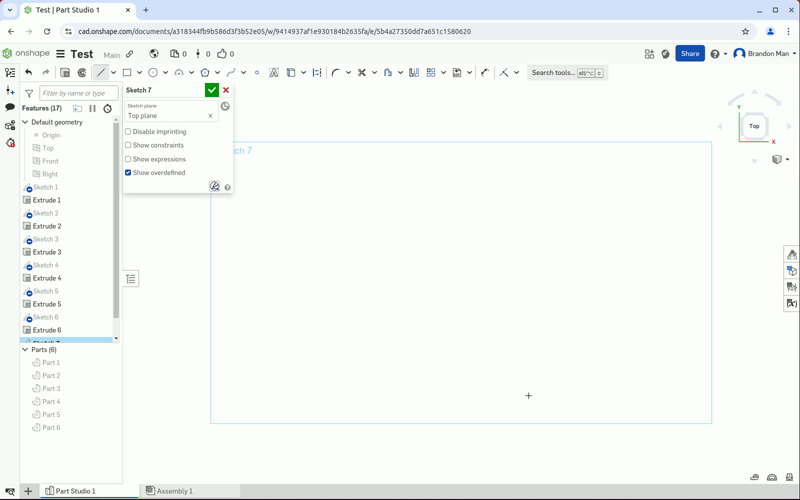
click(528, 395)
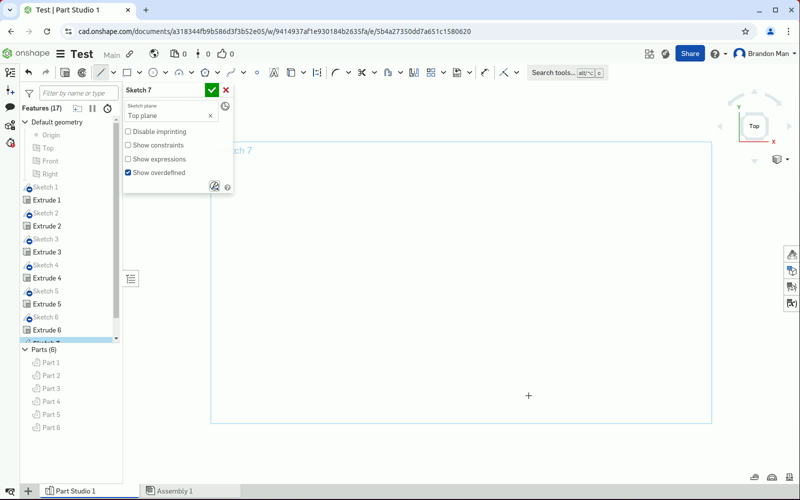
key_up(shift)
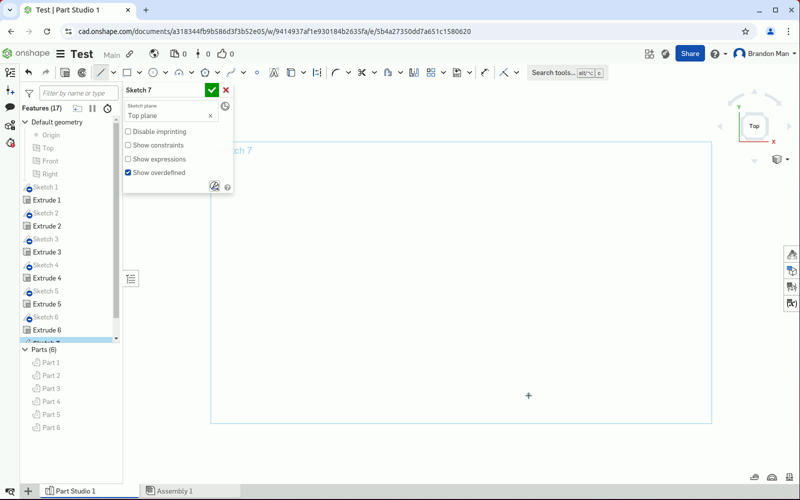
key_down(shift)
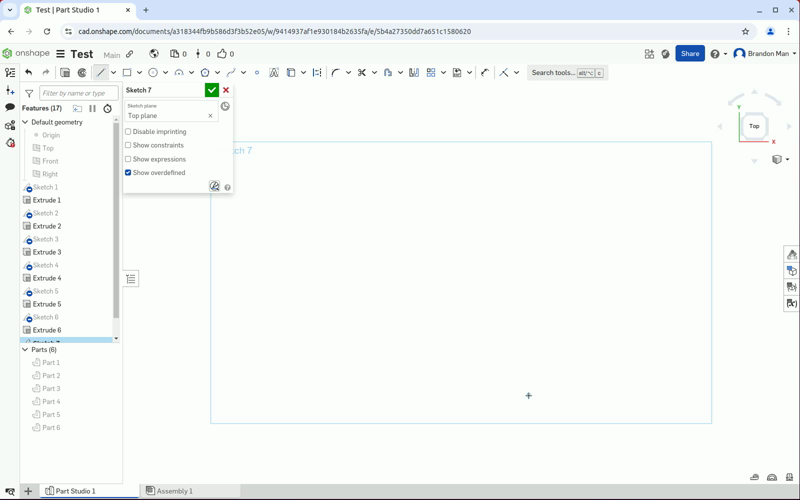
mouse_move(558, 395)
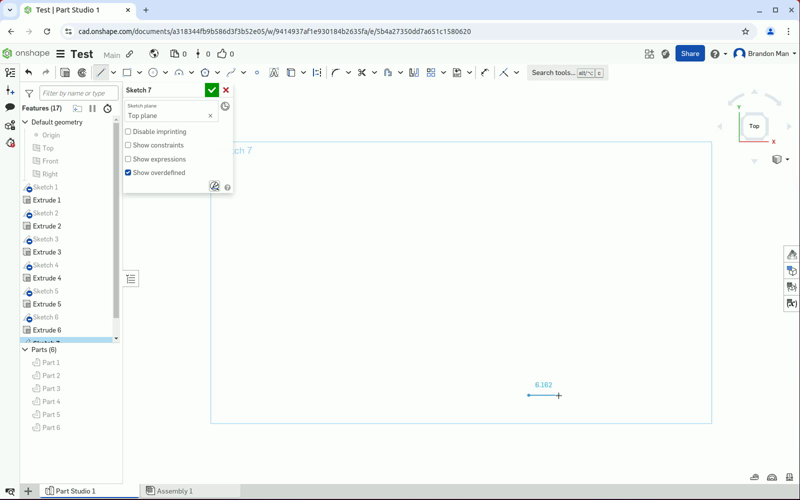
mouse_move(540, 395)
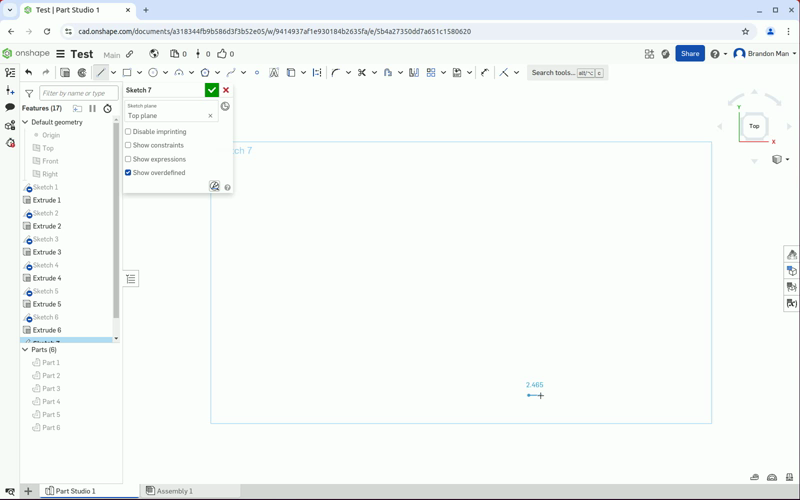
click(540, 395)
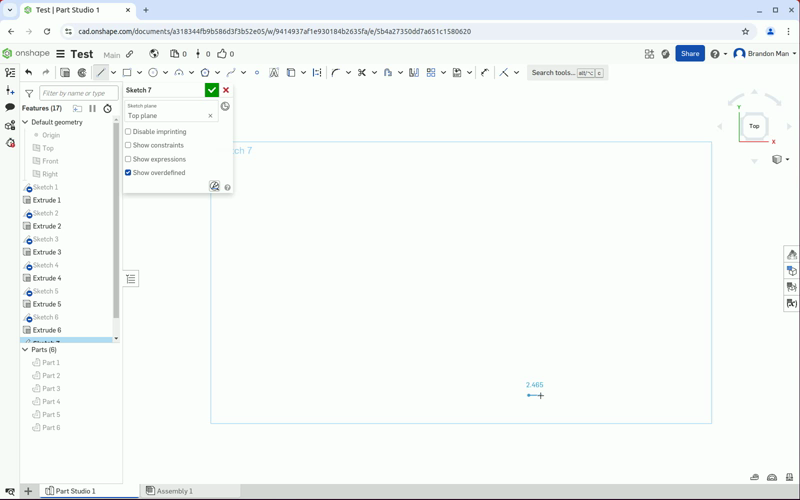
key_up(shift)
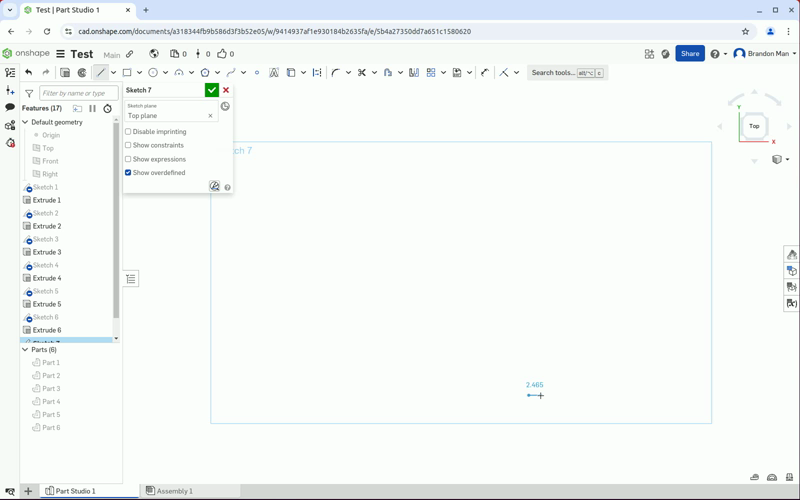
key_down(shift)
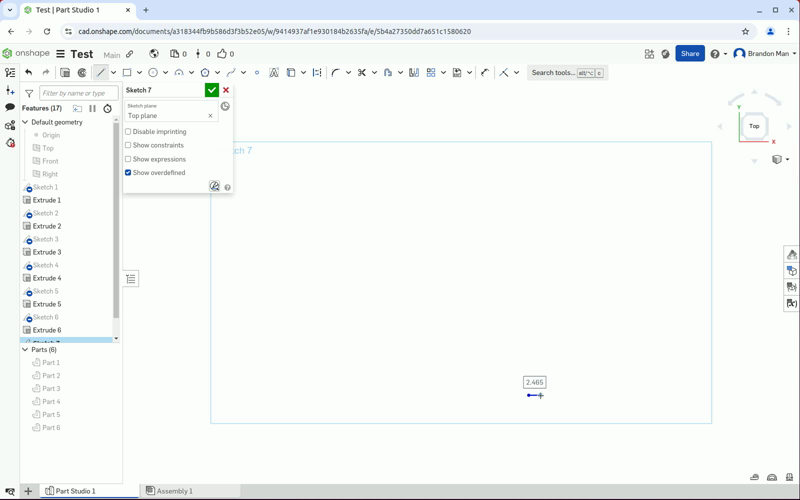
mouse_move(540, 171)
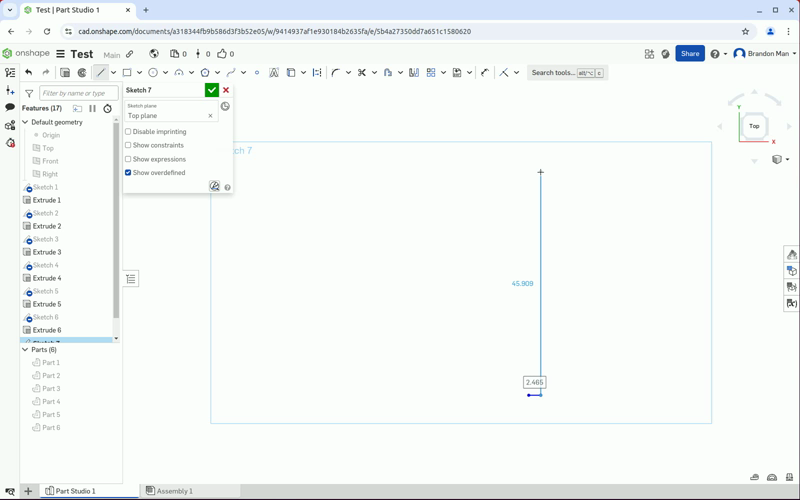
click(540, 171)
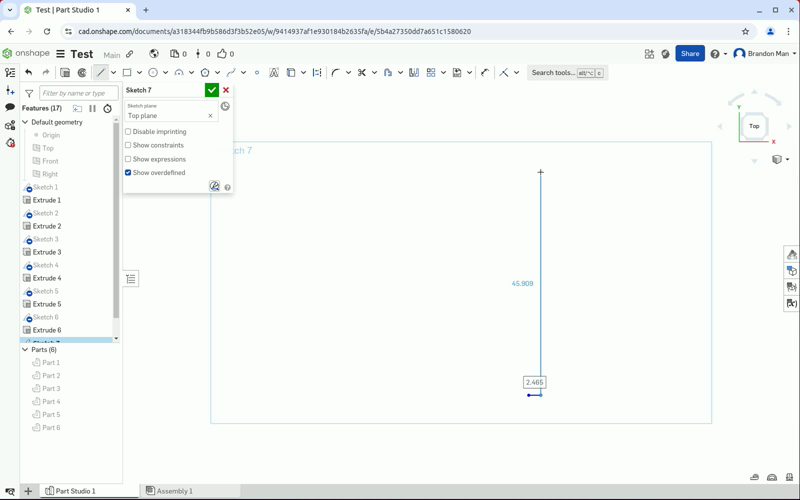
key_up(shift)
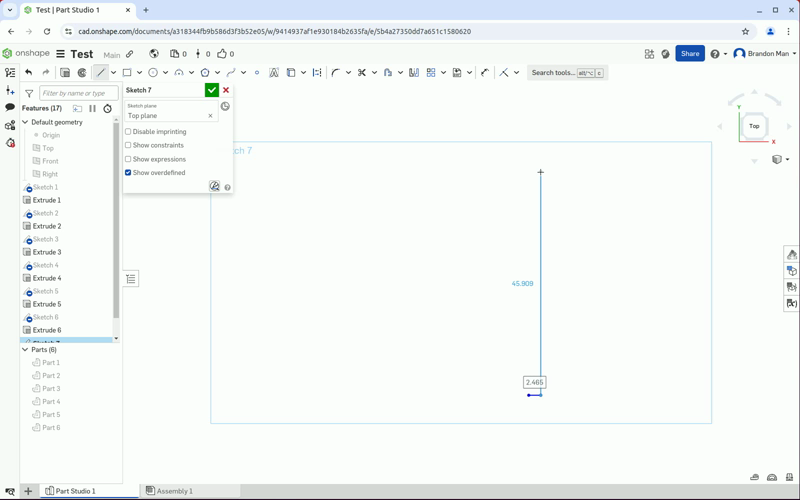
key_down(shift)
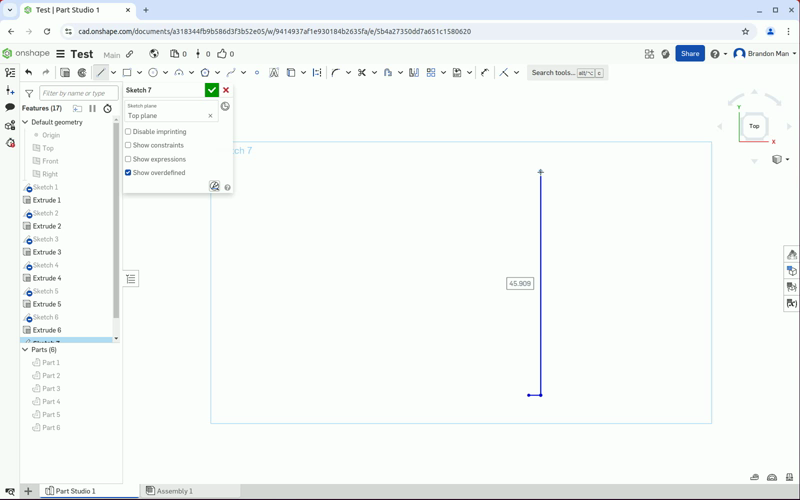
mouse_move(570, 171)
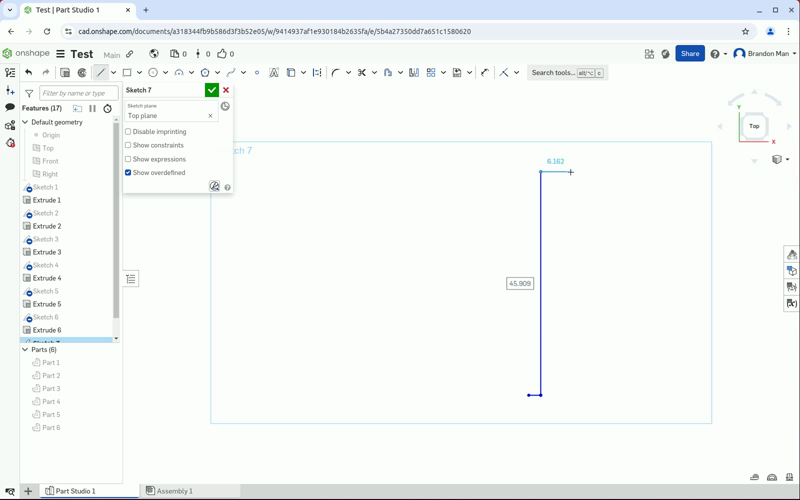
mouse_move(528, 171)
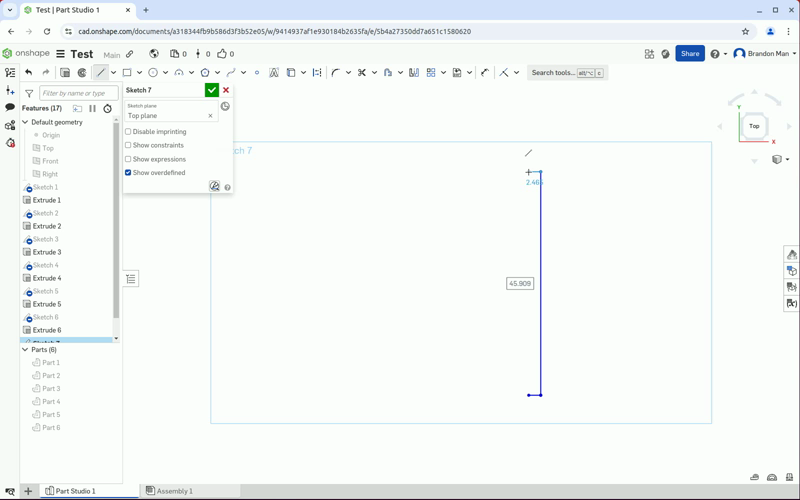
click(528, 171)
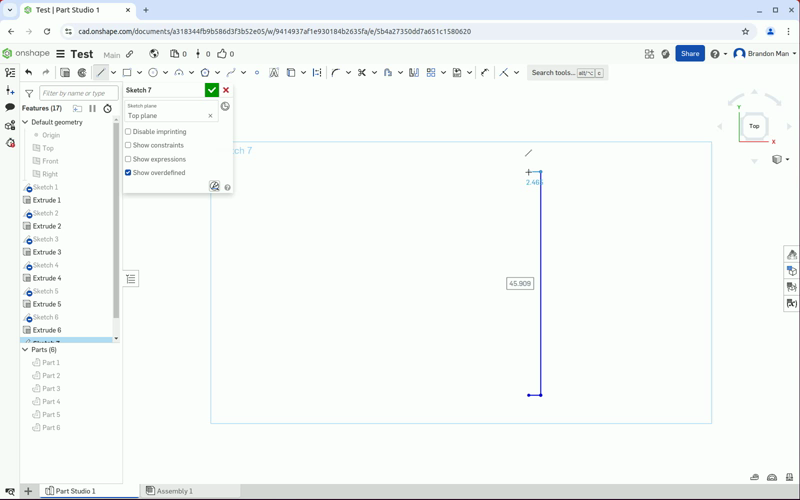
key_up(shift)
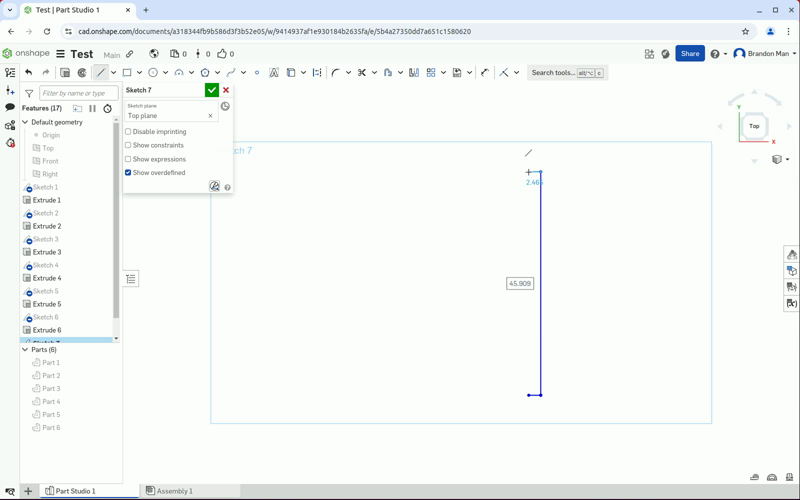
key_down(shift)
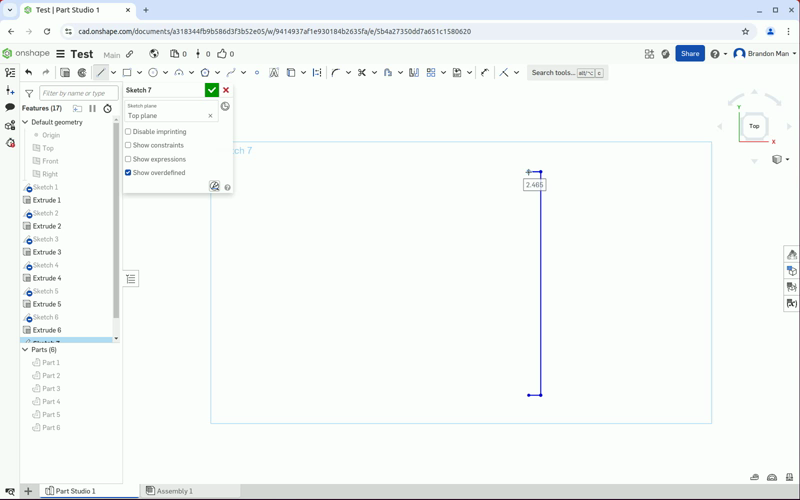
mouse_move(528, 395)
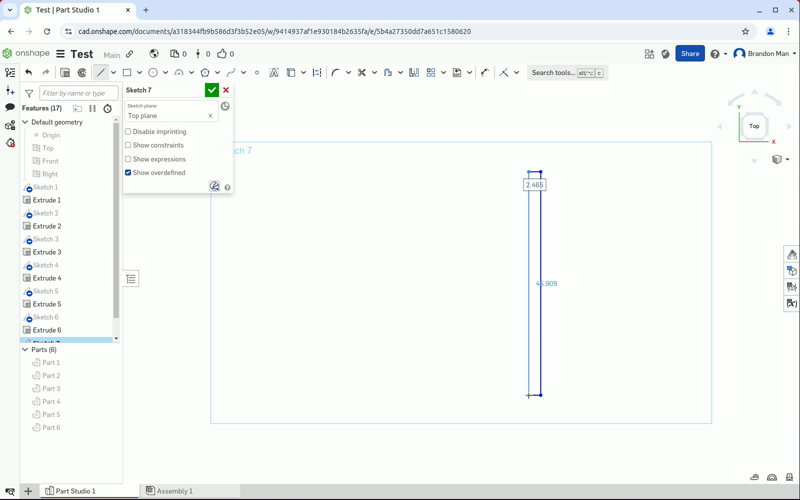
key_up(shift)
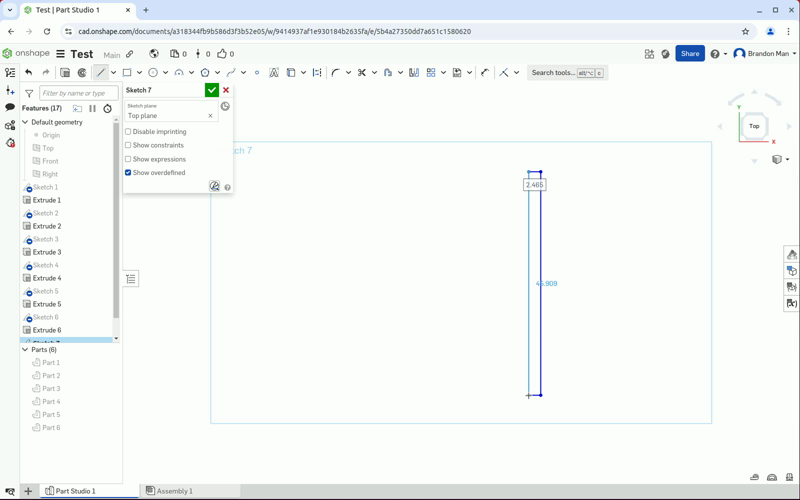
click(528, 395)
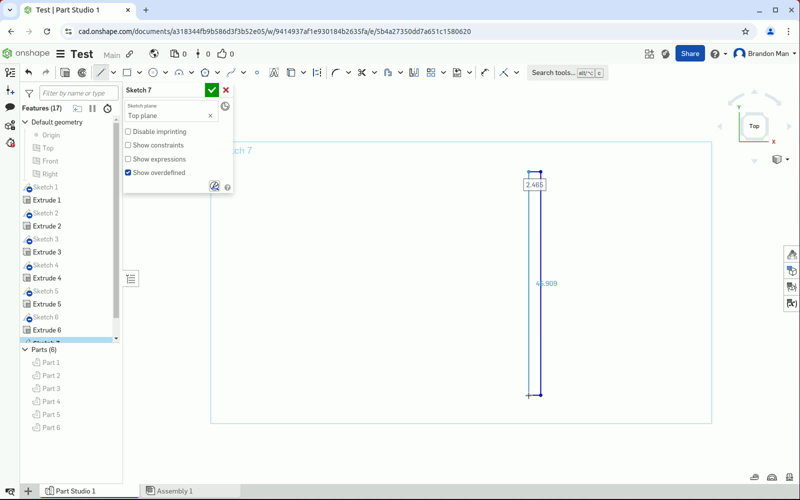
key(esc)
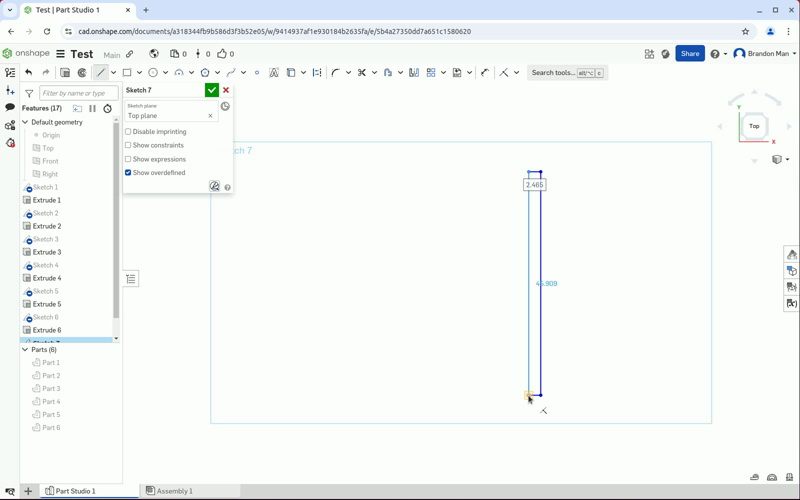
mouse_move(531, 255)
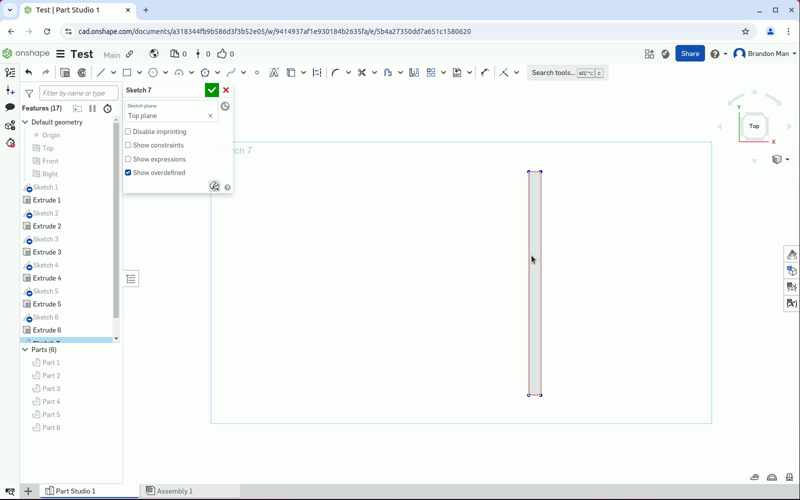
click(531, 255)
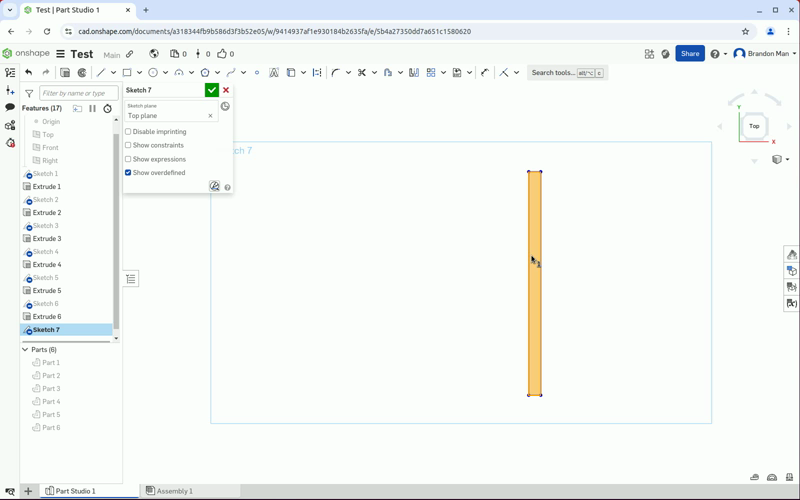
mouse_move(73, 352)
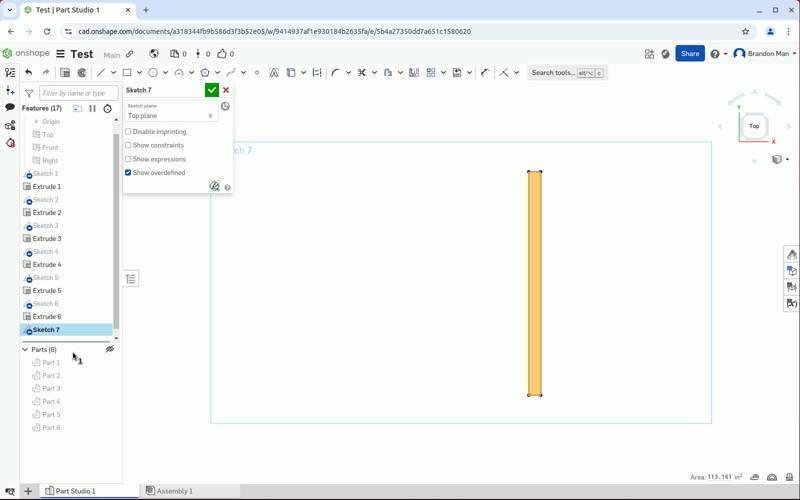
key(shift+y)
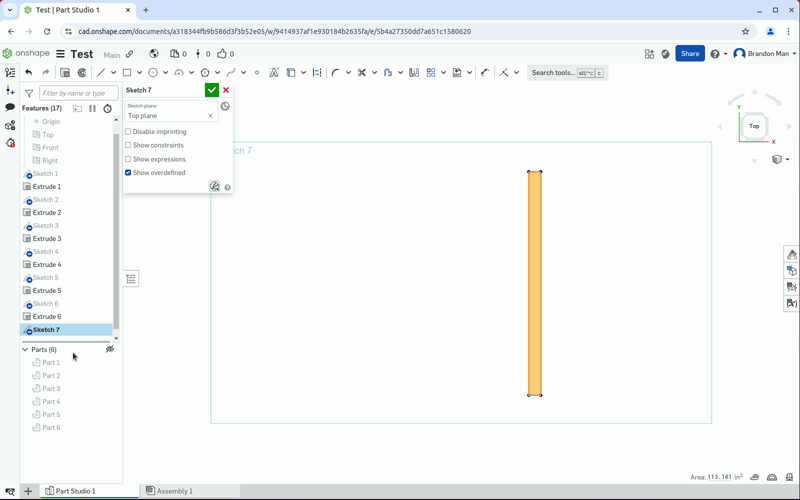
key(shift+e)
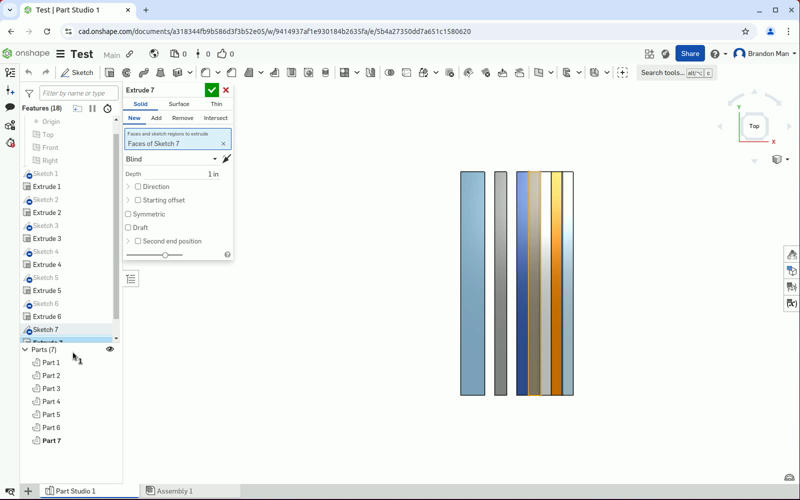
mouse_move(143, 106)
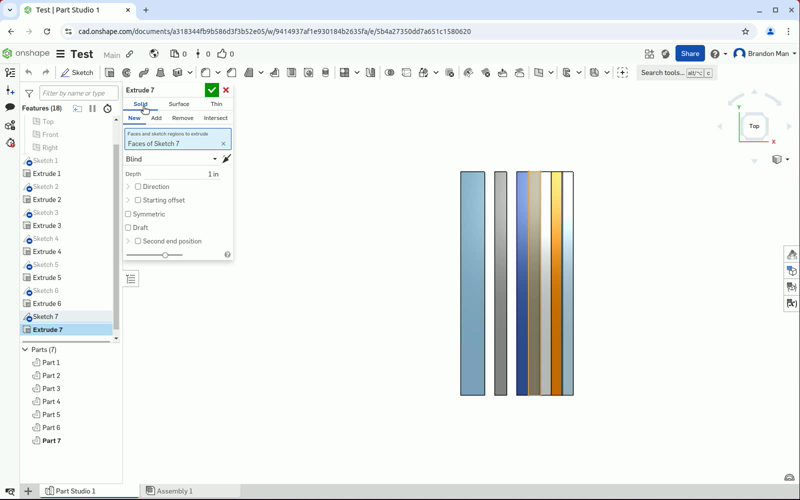
click(143, 106)
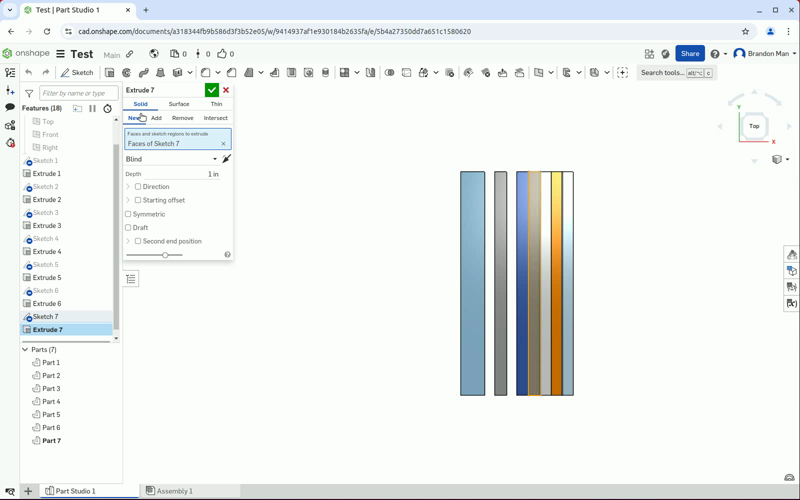
mouse_move(137, 120)
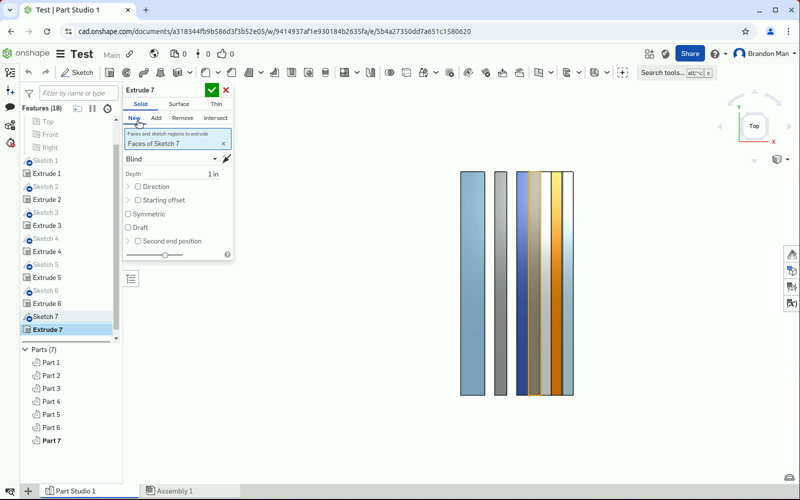
click(137, 120)
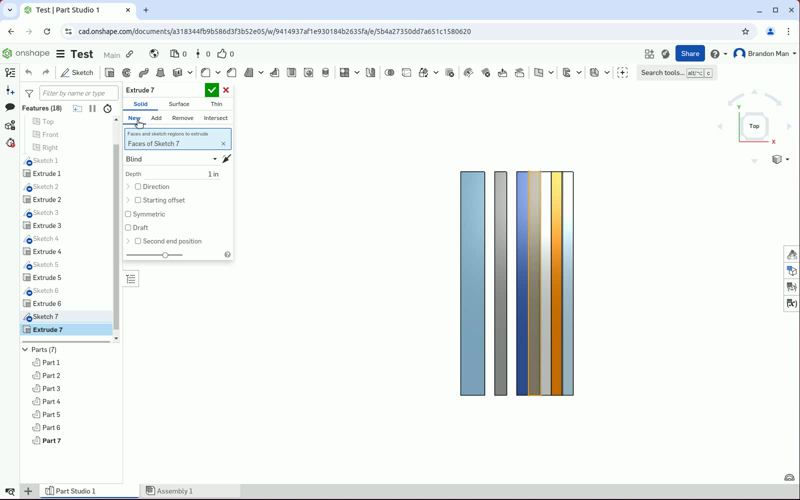
key(tab, 4)
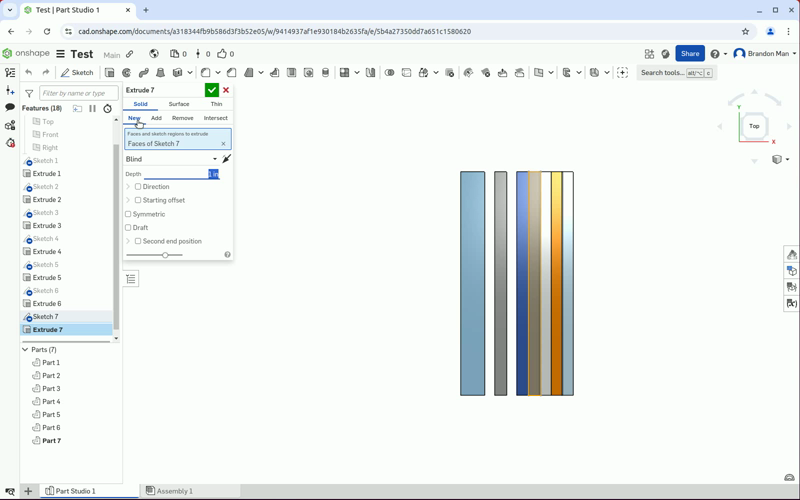
text(0.482)
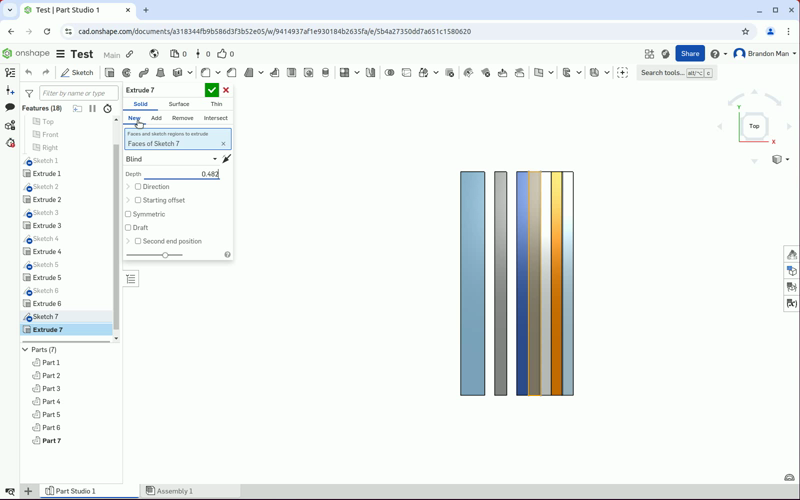
key(tab, 3)
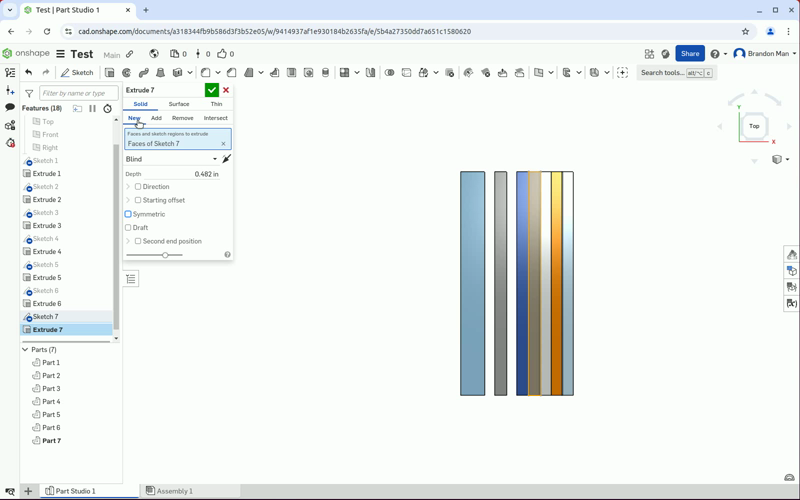
key(space)
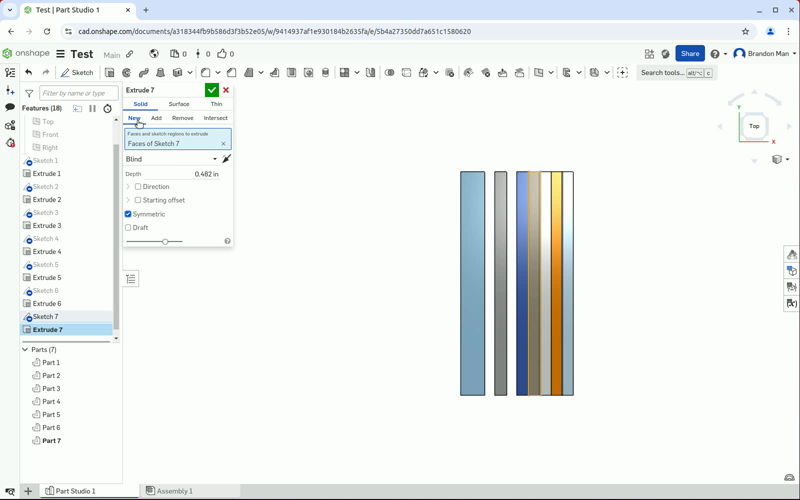
key(enter)
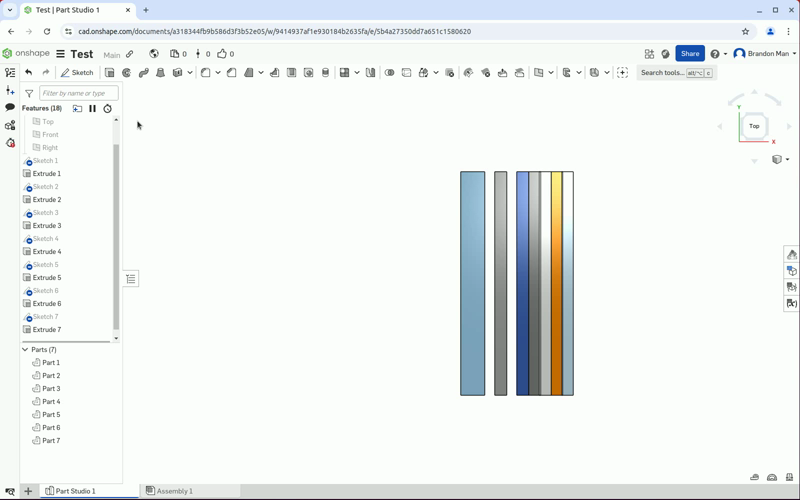
key(shift+h)
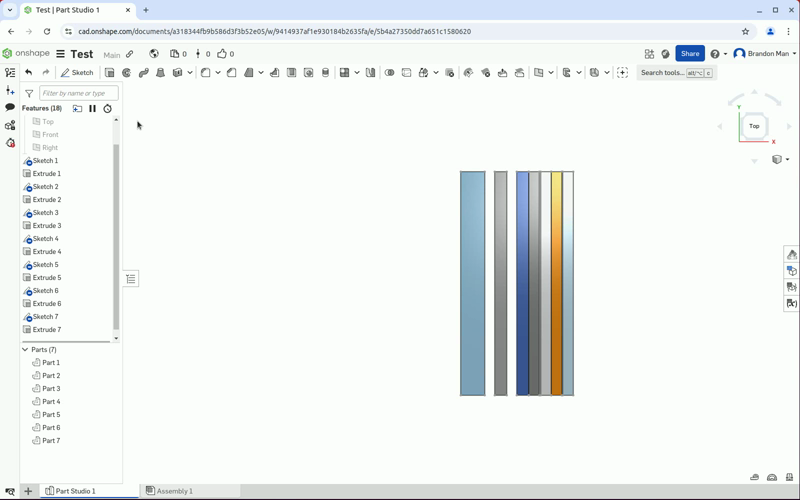
key(shift+h)
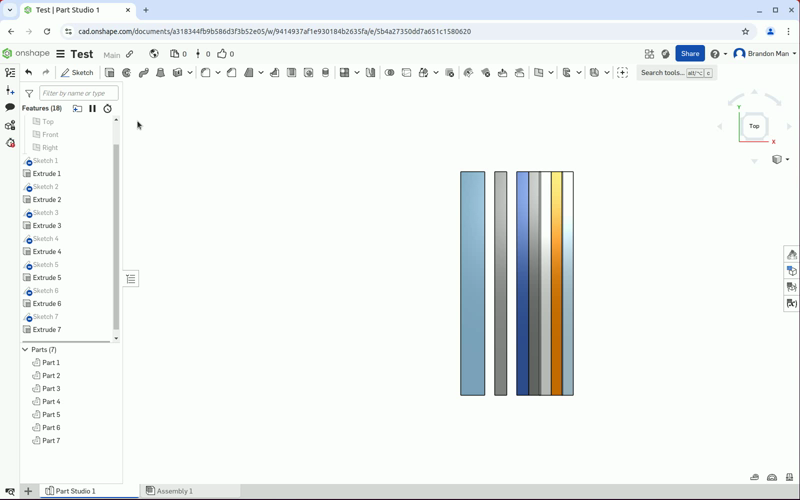
mouse_move(69, 163)
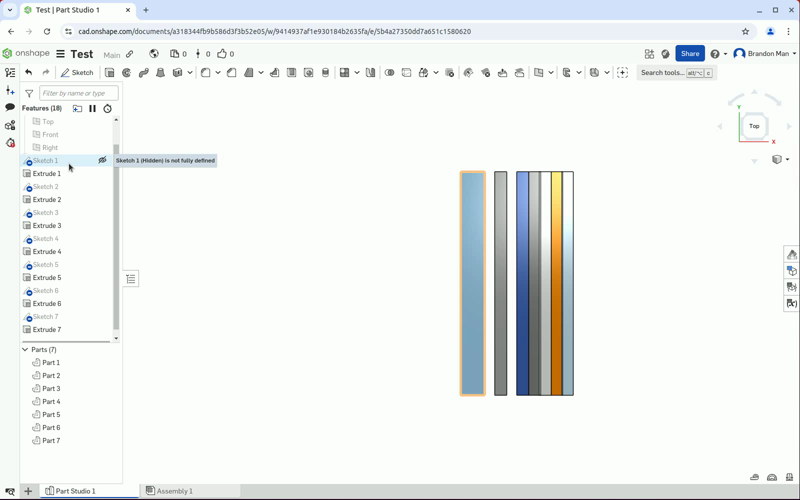
click(69, 163)
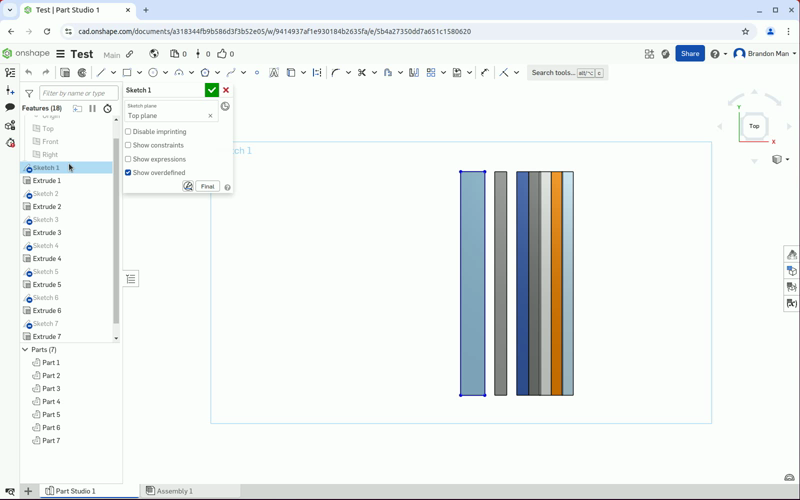
mouse_move(229, 92)
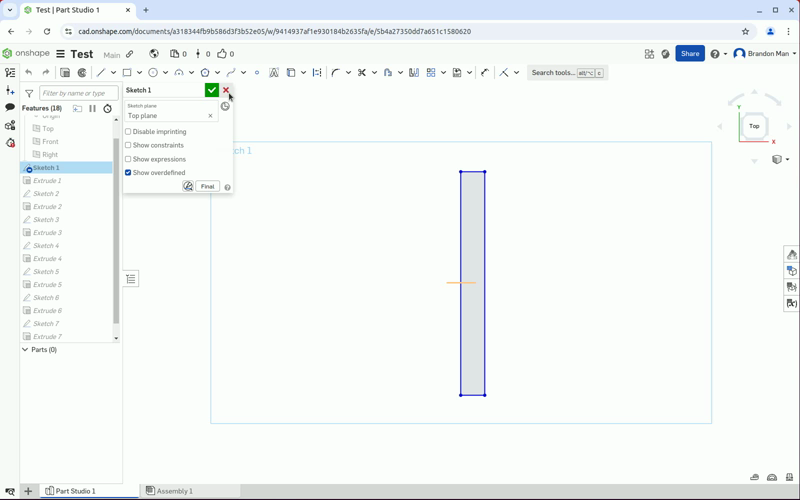
click(229, 92)
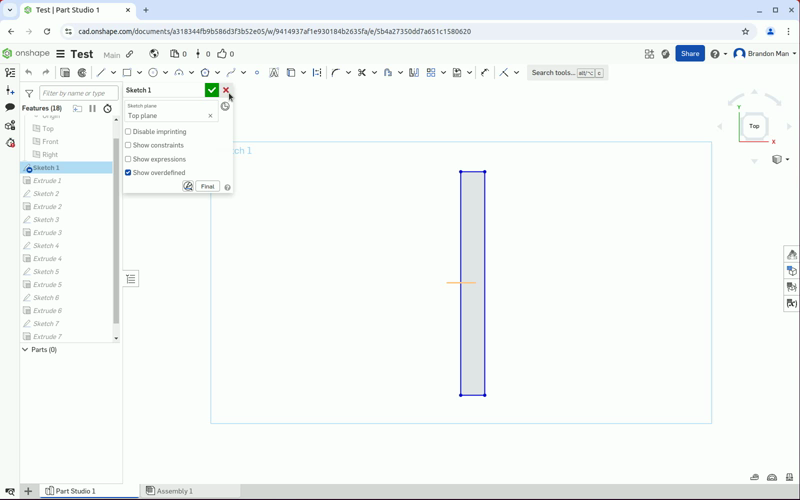
key(shift+s)
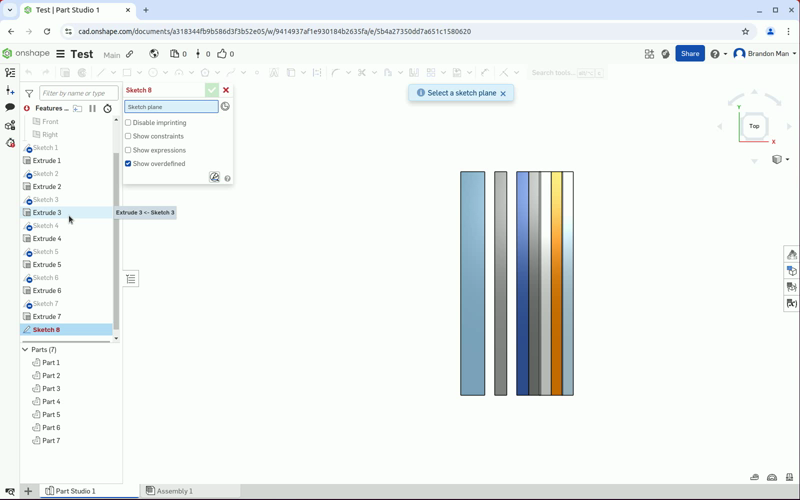
scroll(3)
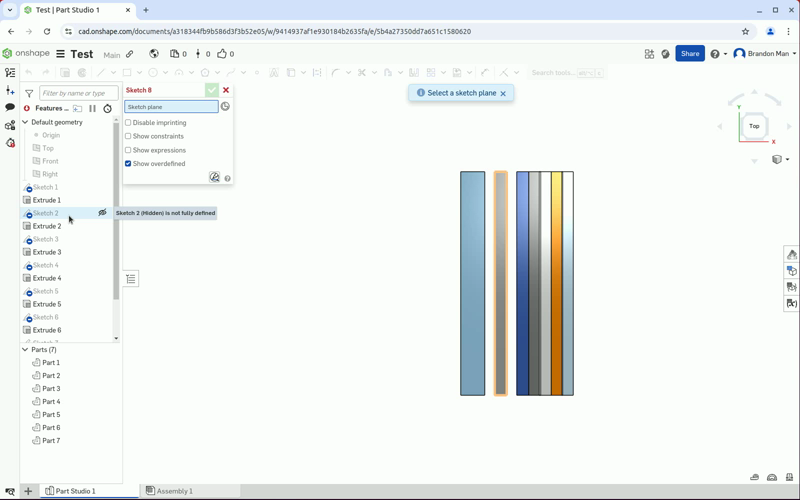
mouse_move(69, 150)
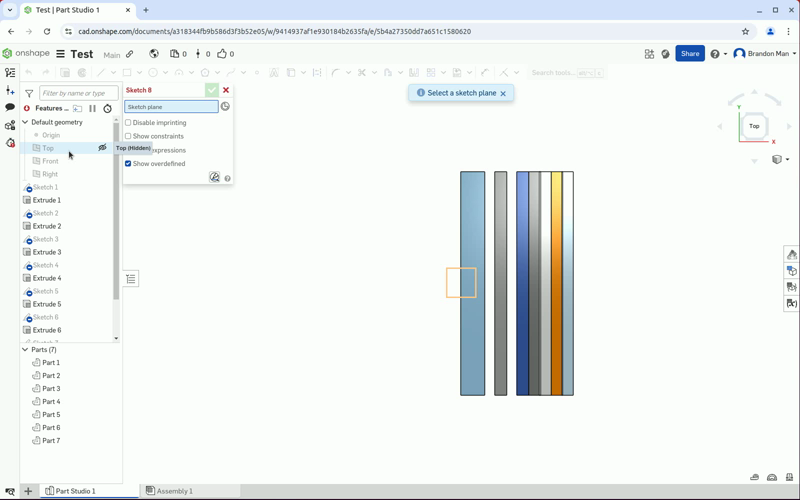
click(69, 150)
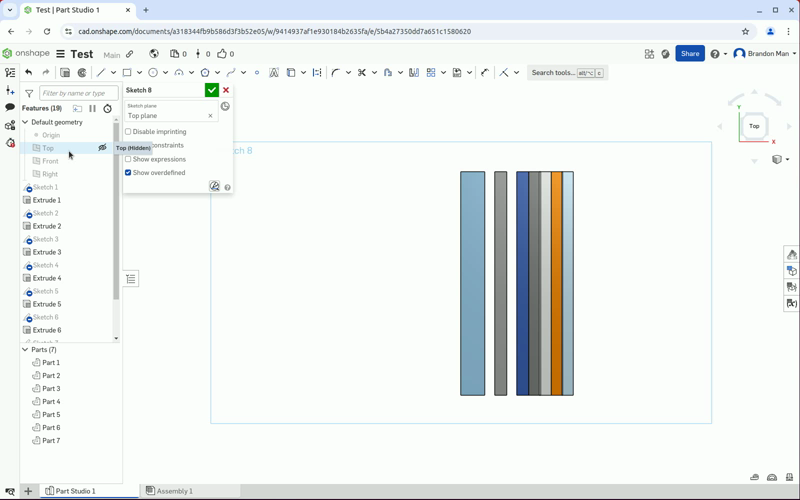
mouse_move(73, 352)
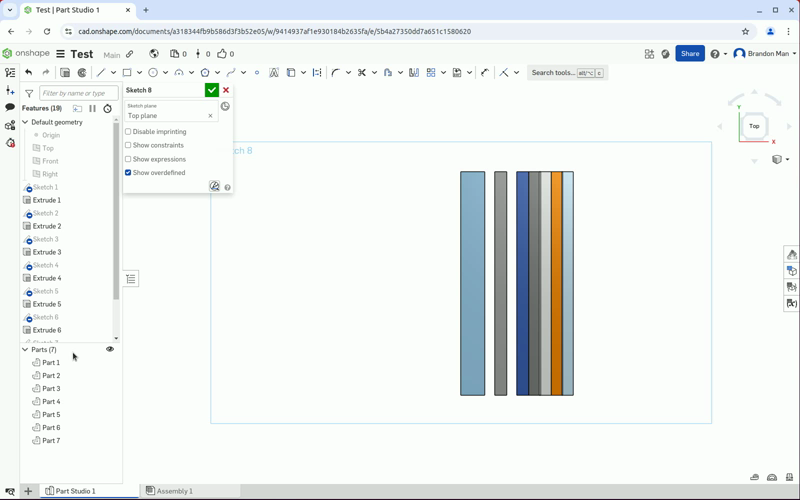
key(y)
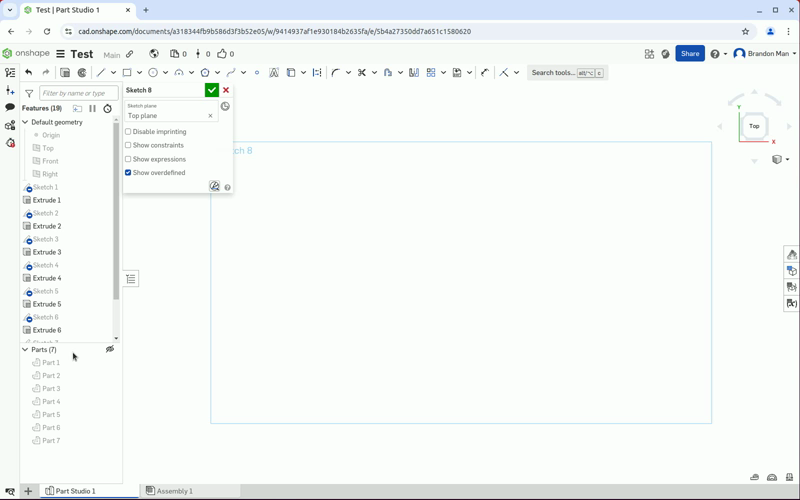
key(l)
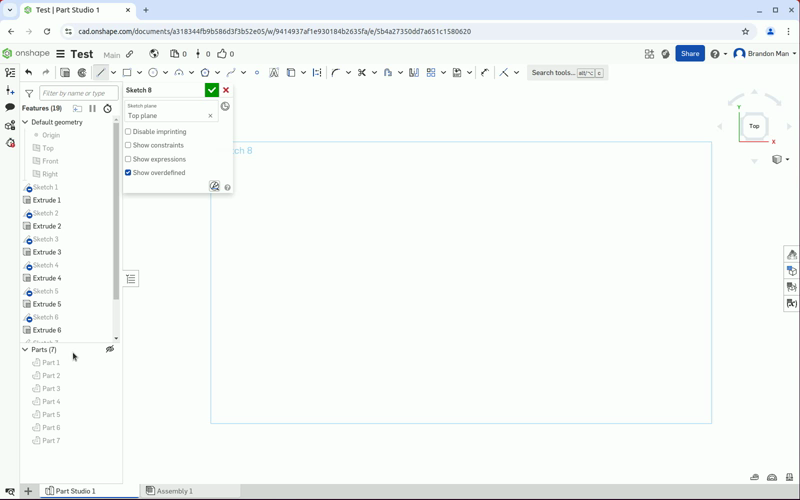
key_down(shift)
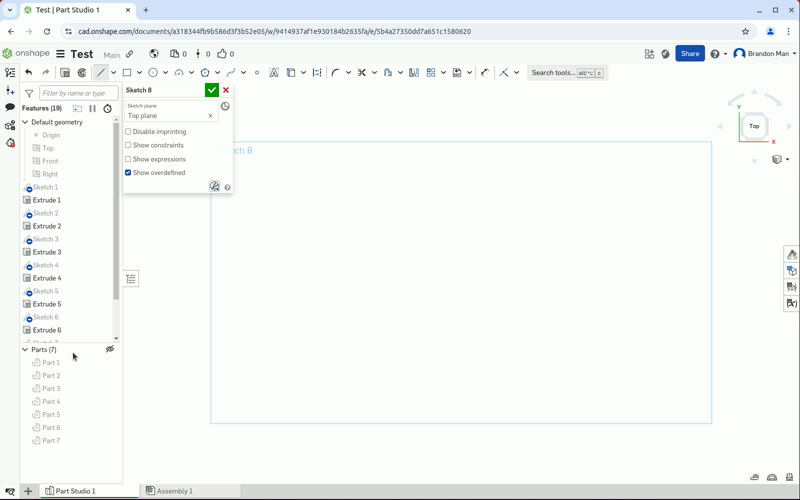
mouse_move(505, 395)
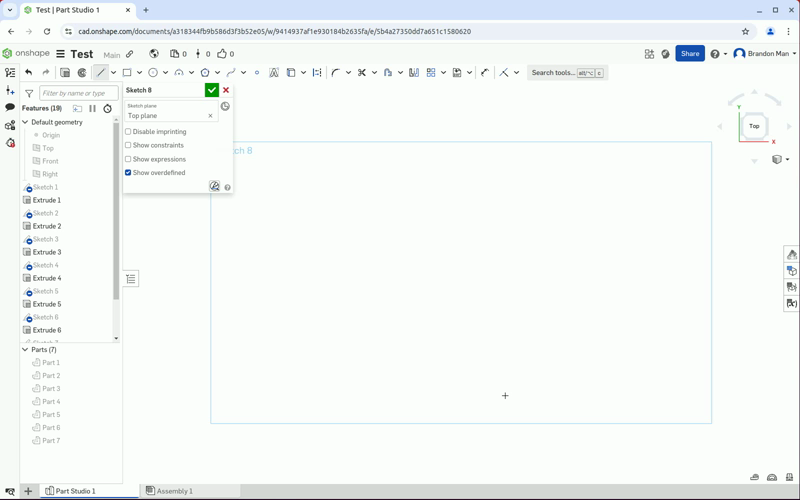
click(505, 395)
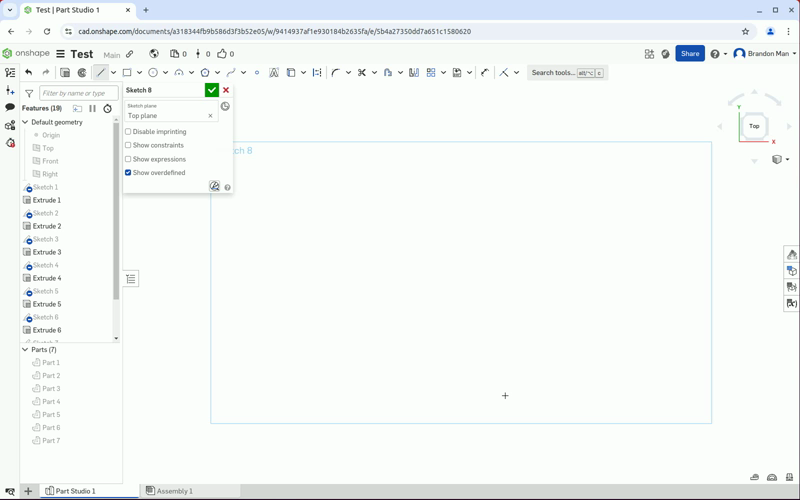
key_up(shift)
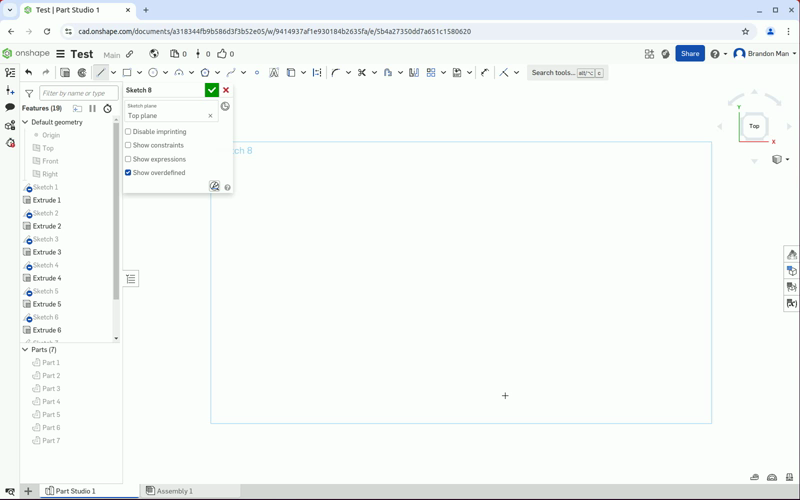
key_down(shift)
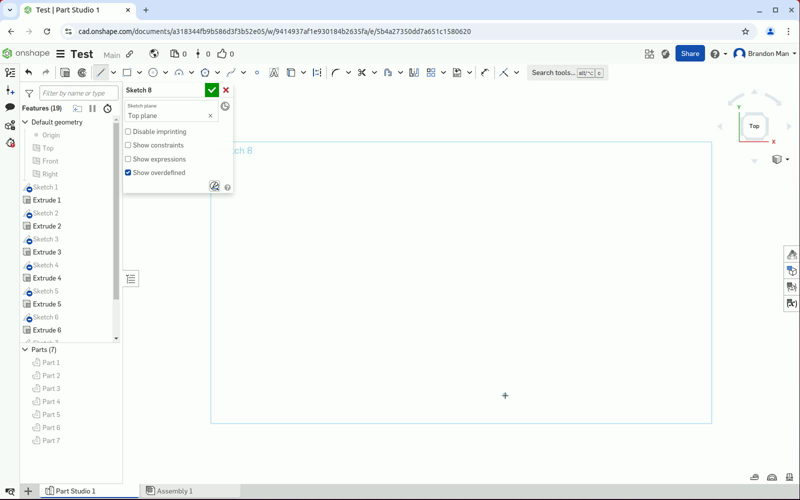
mouse_move(535, 395)
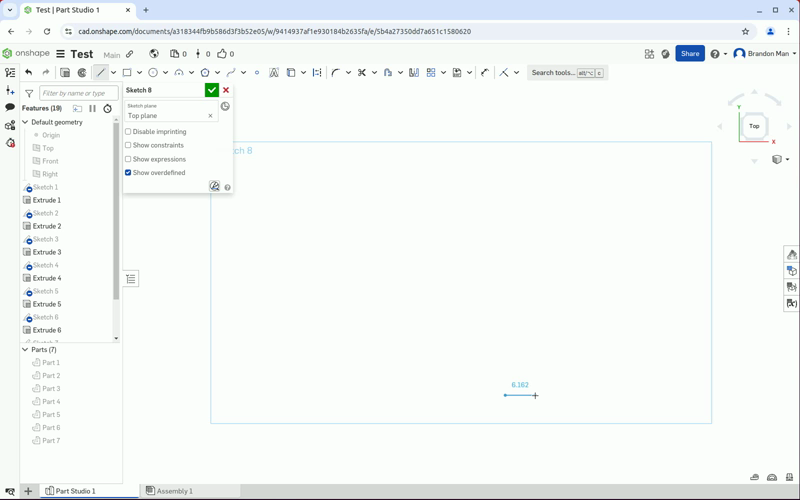
mouse_move(517, 395)
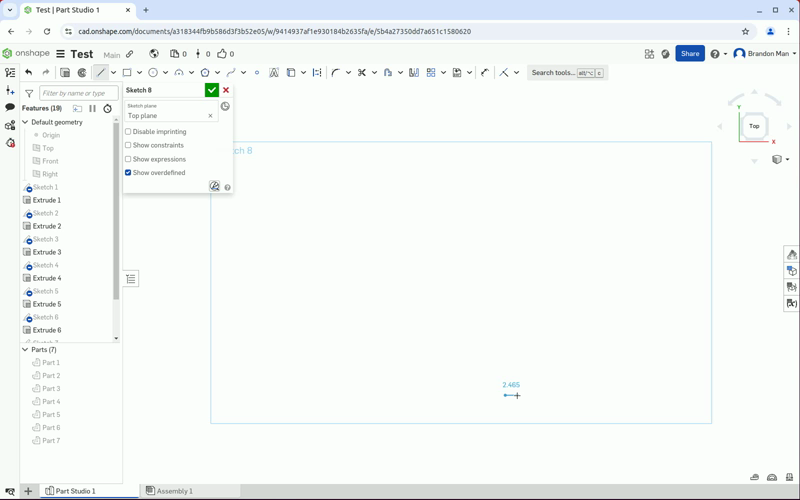
click(517, 395)
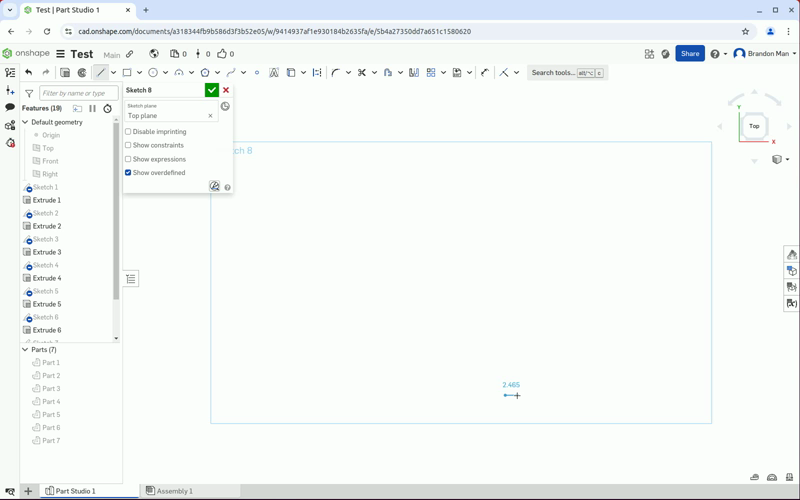
key_up(shift)
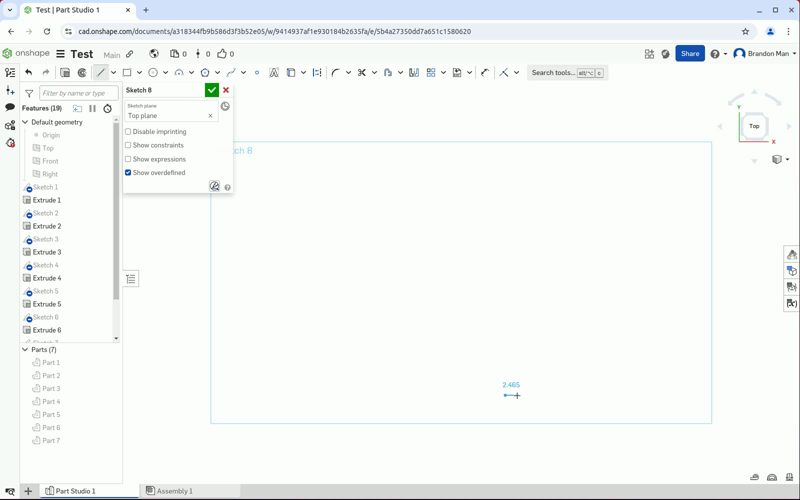
key_down(shift)
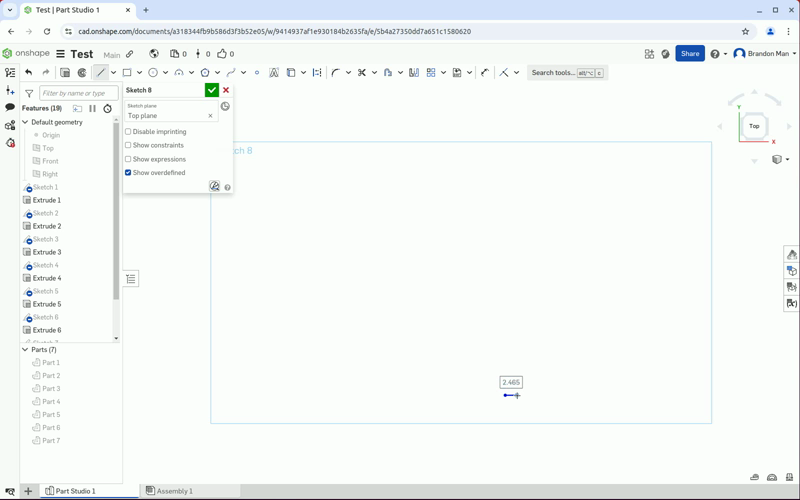
mouse_move(517, 171)
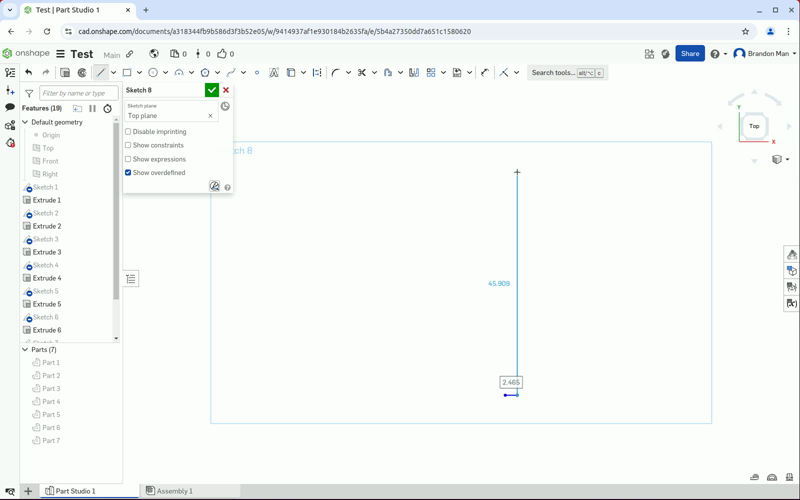
click(517, 171)
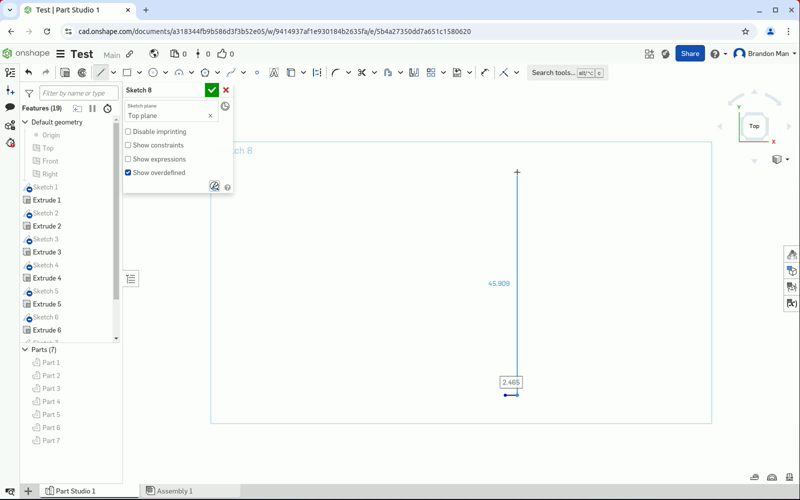
key_up(shift)
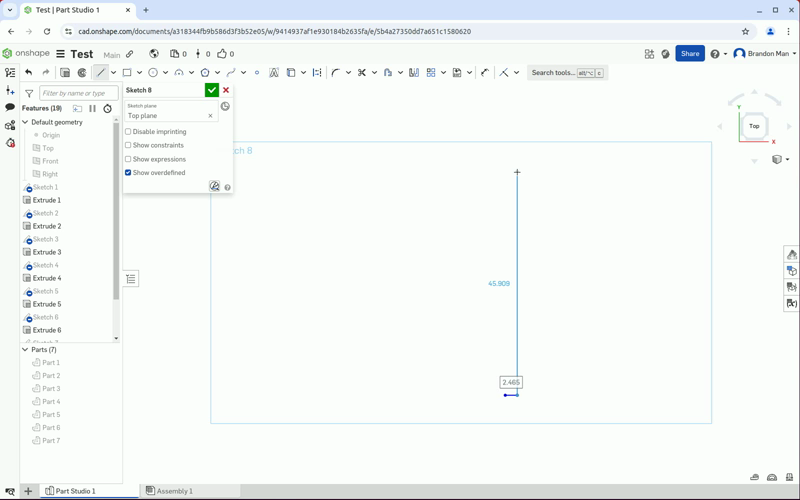
key_down(shift)
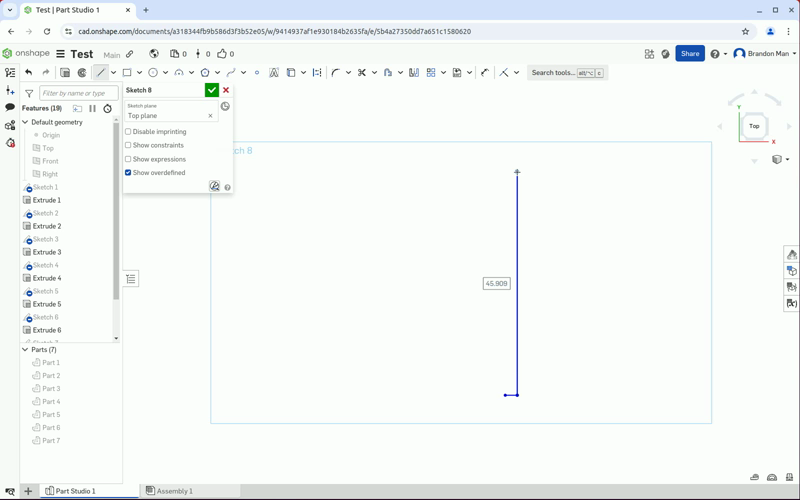
mouse_move(547, 171)
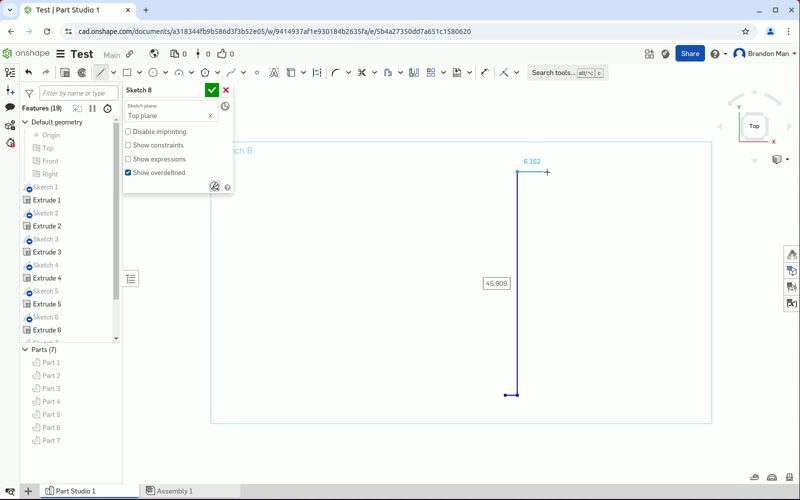
mouse_move(505, 171)
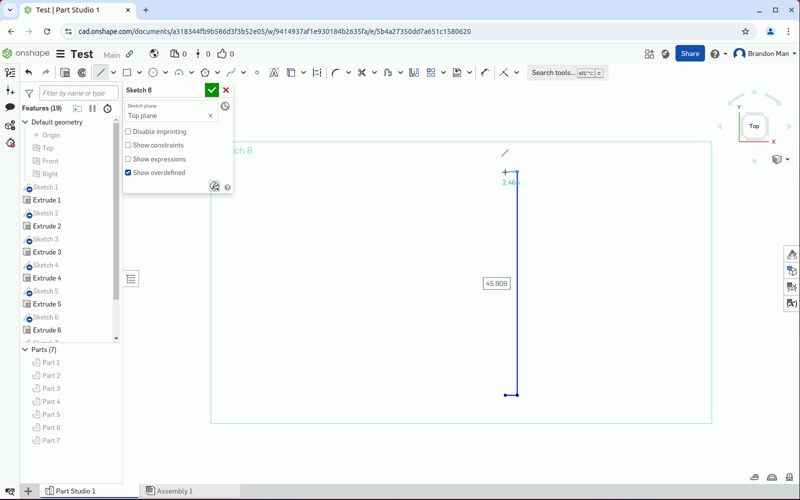
click(505, 171)
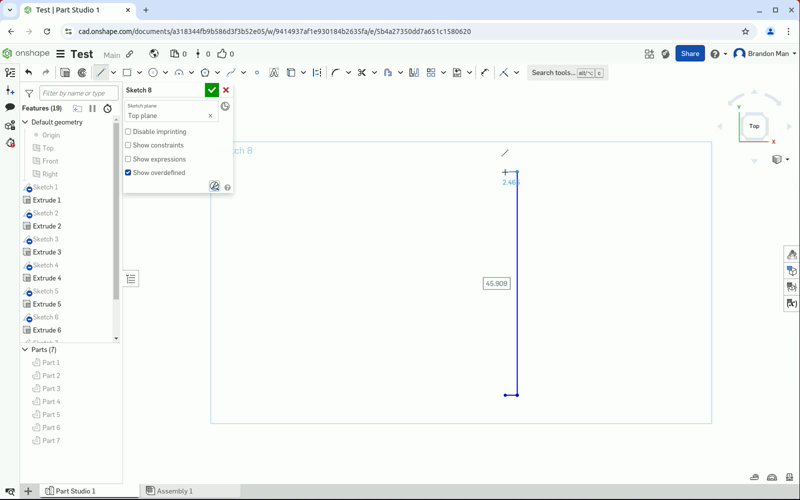
key_up(shift)
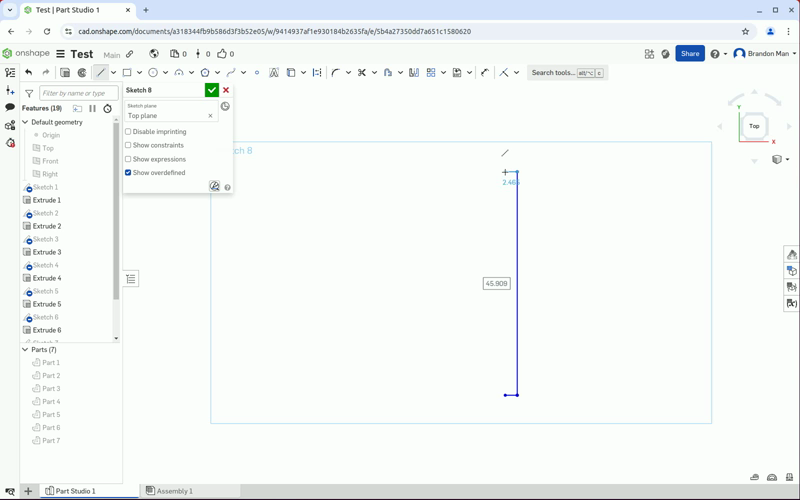
key_down(shift)
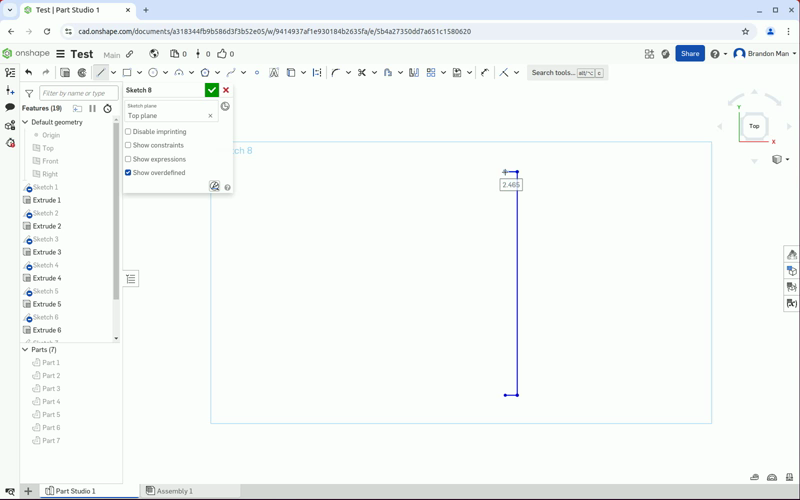
mouse_move(505, 395)
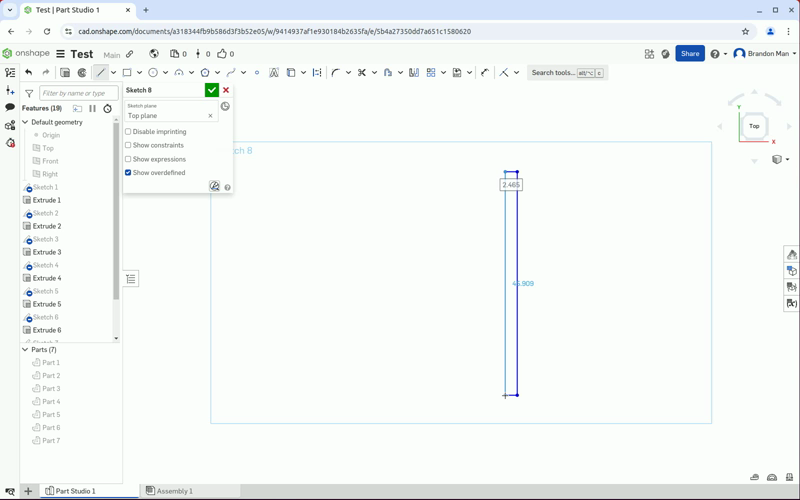
key_up(shift)
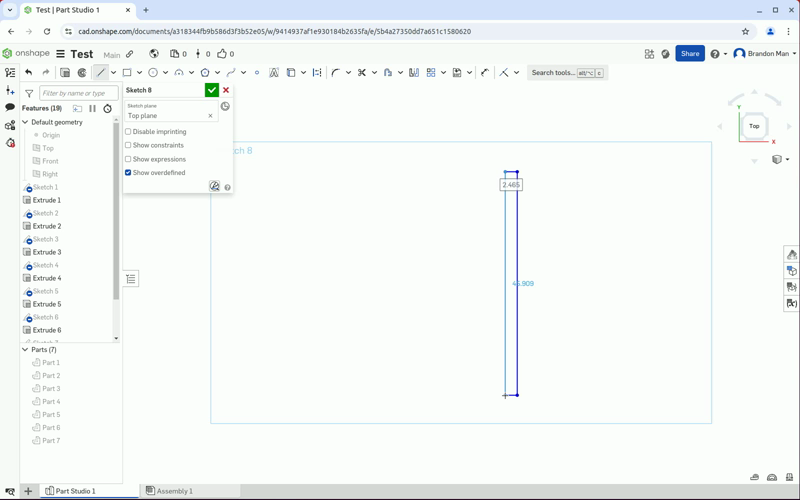
click(505, 395)
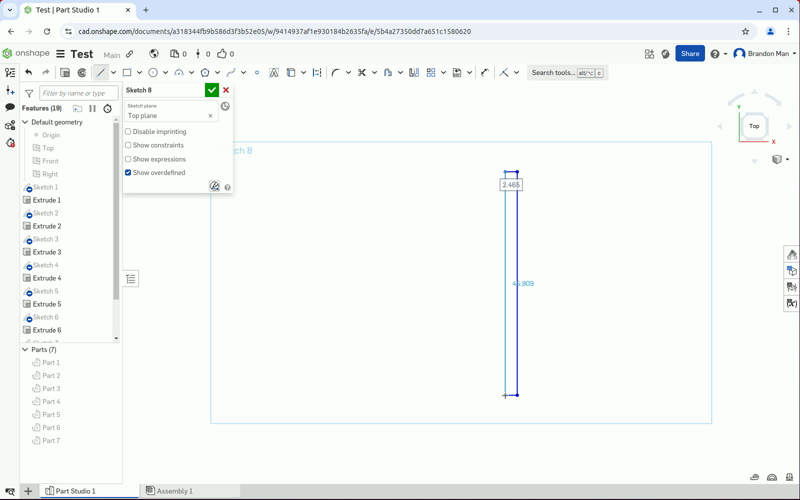
key(esc)
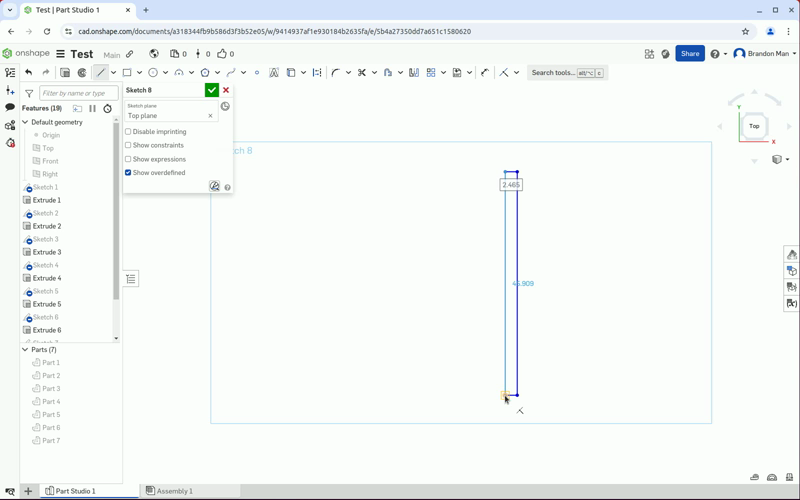
mouse_move(514, 291)
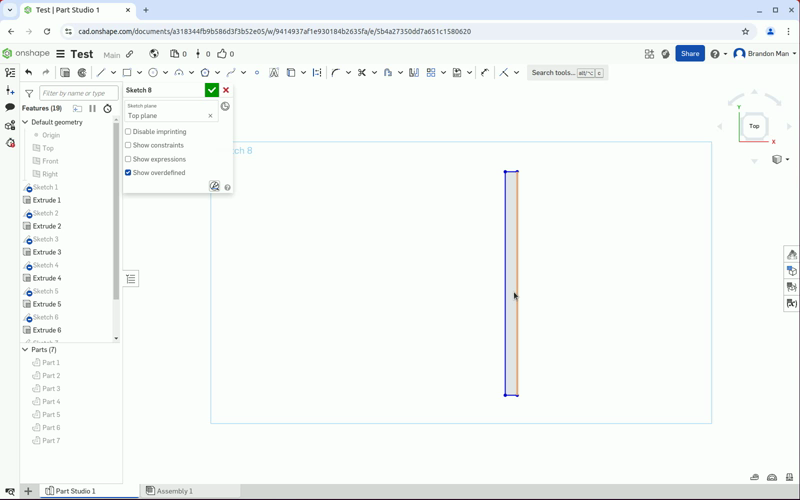
click(514, 291)
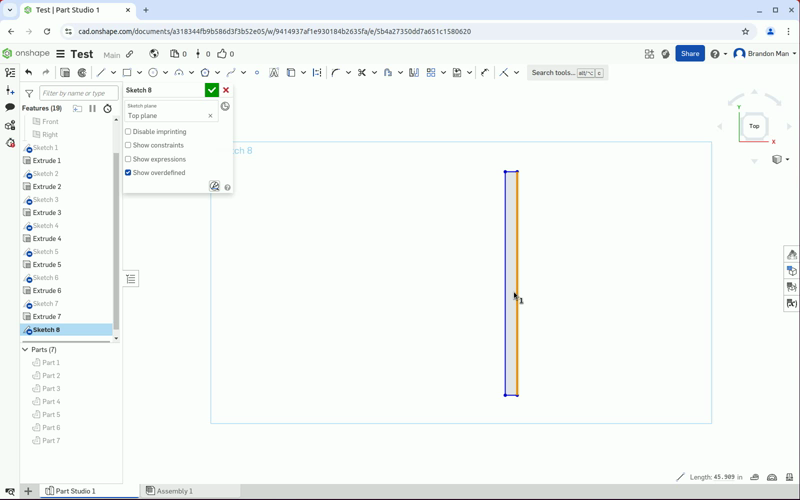
mouse_move(73, 352)
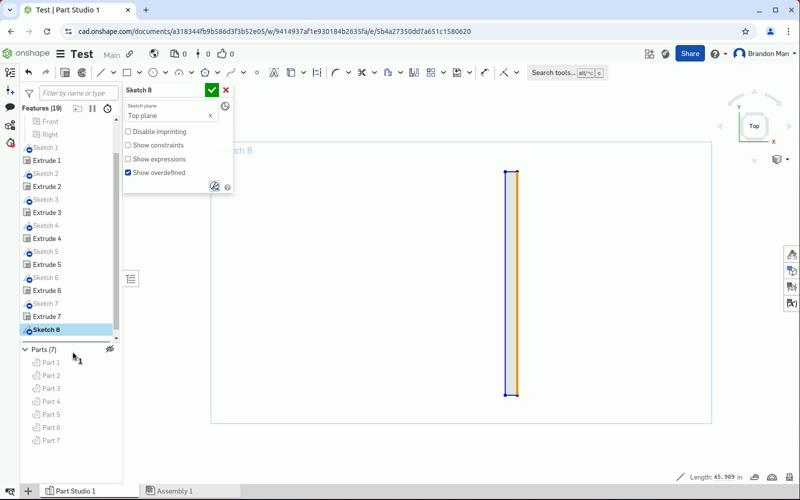
key(shift+y)
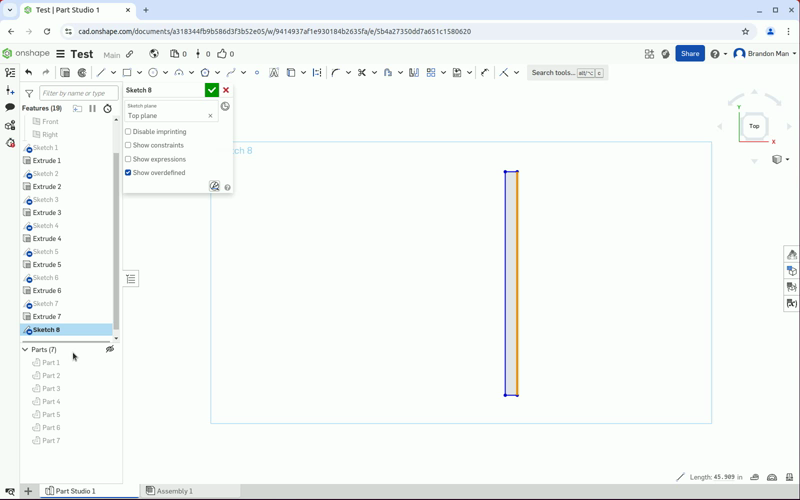
key(shift+e)
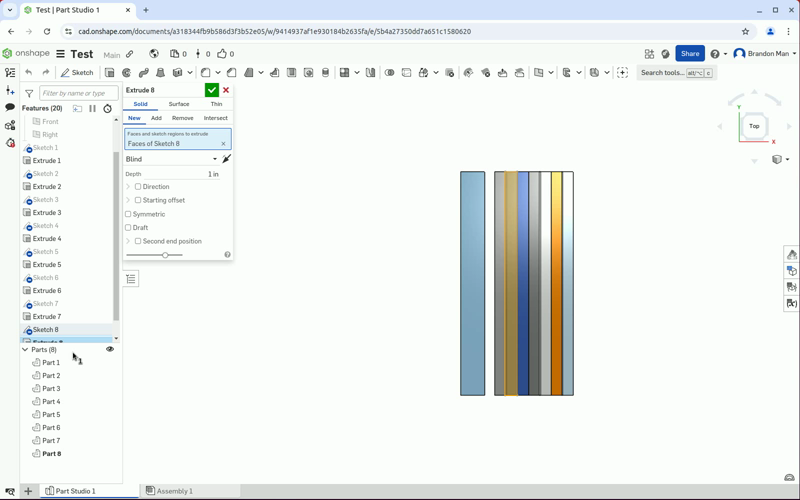
mouse_move(143, 106)
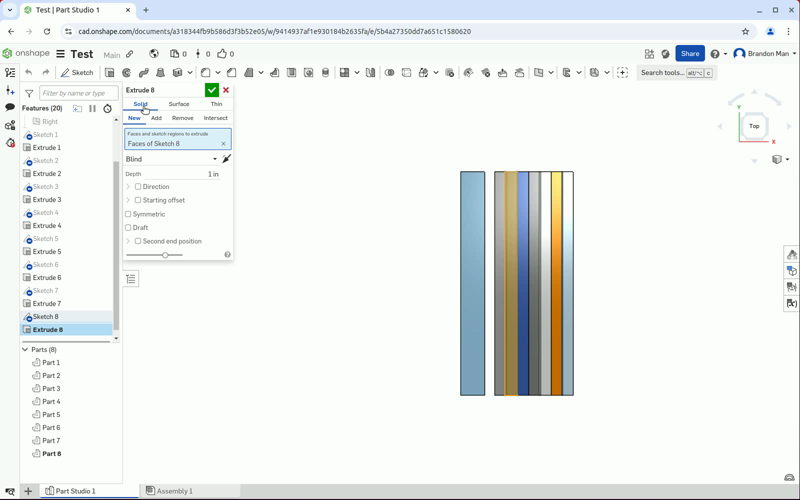
click(143, 106)
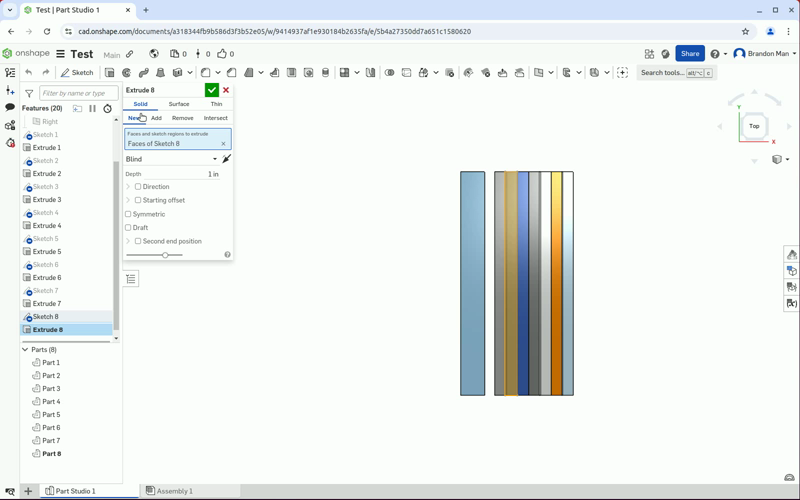
mouse_move(137, 120)
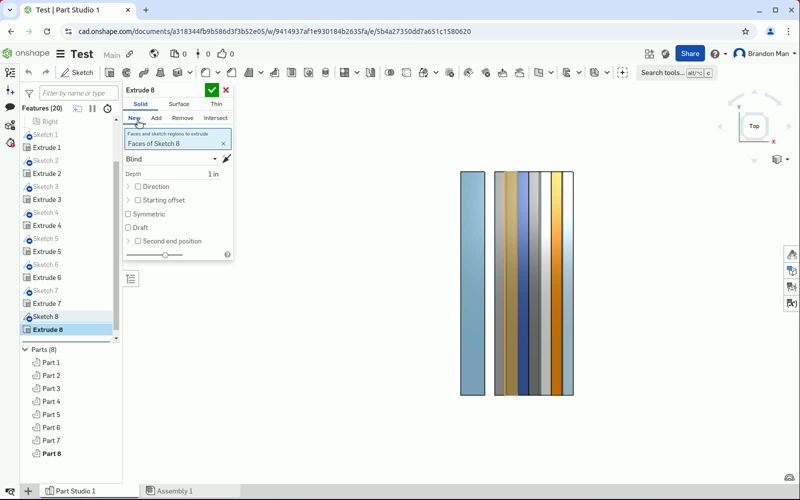
click(137, 120)
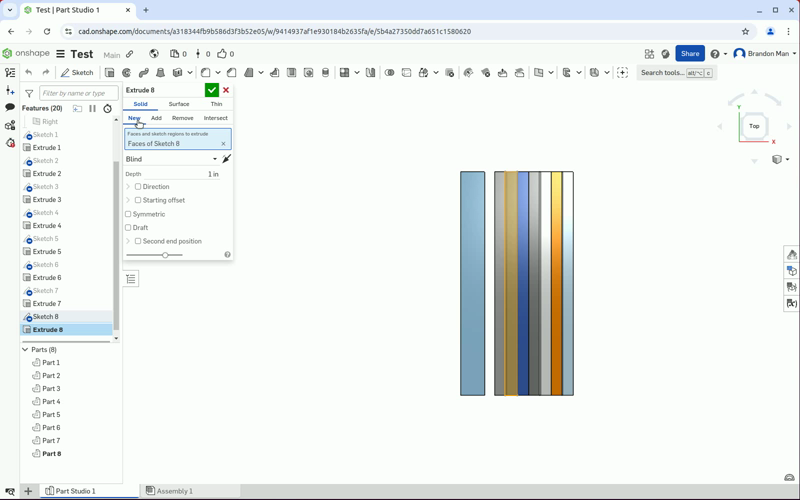
key(tab, 4)
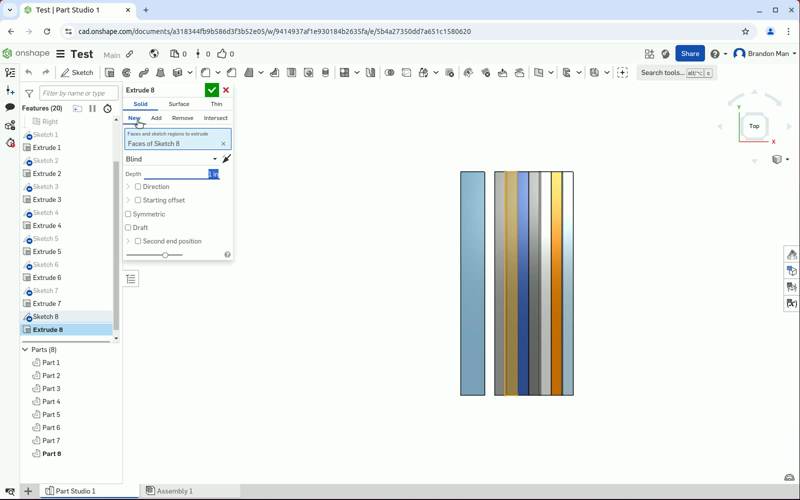
text(0.482)
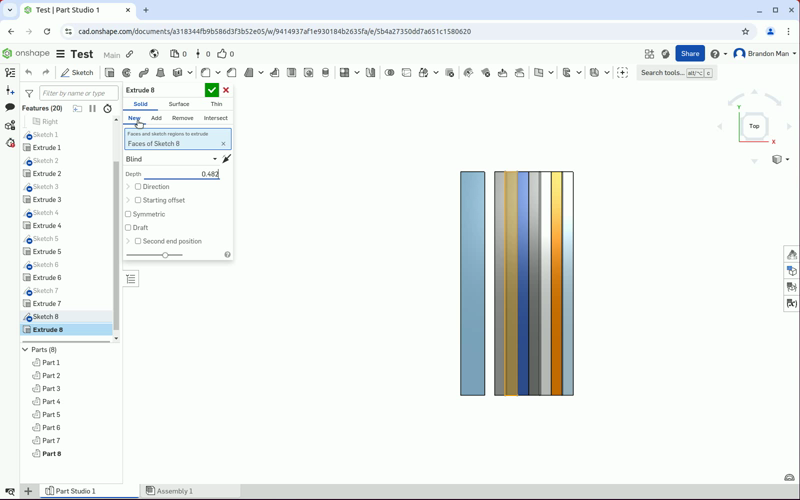
key(tab, 3)
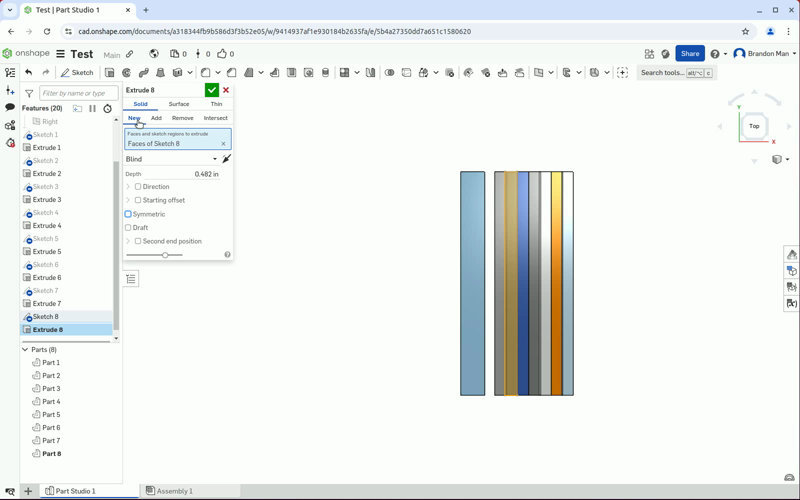
key(space)
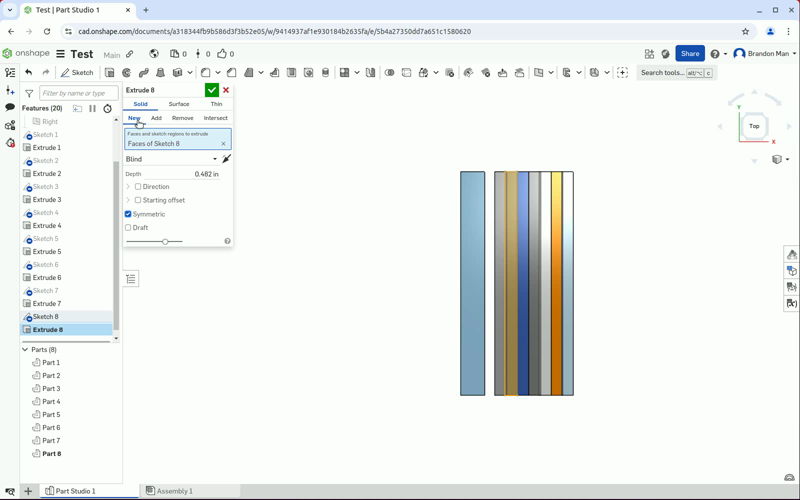
key(enter)
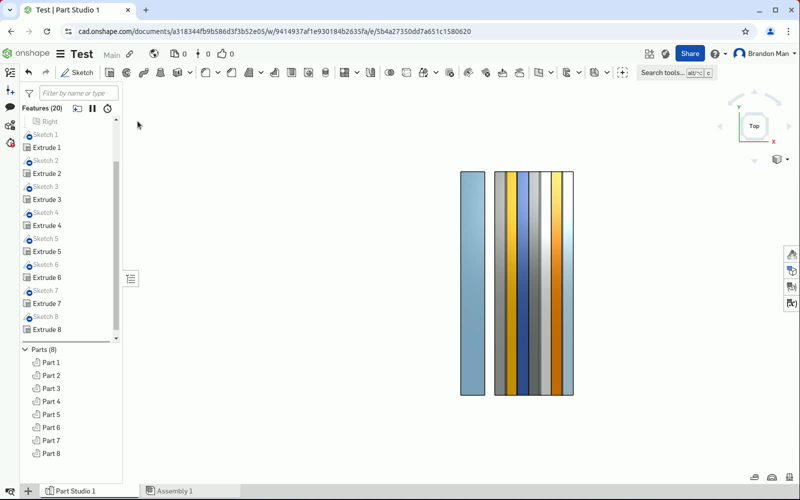
key(shift+h)
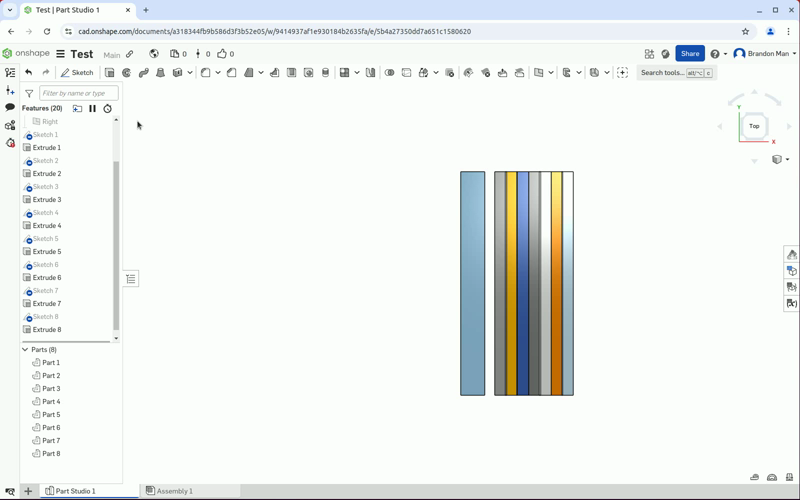
key(shift+h)
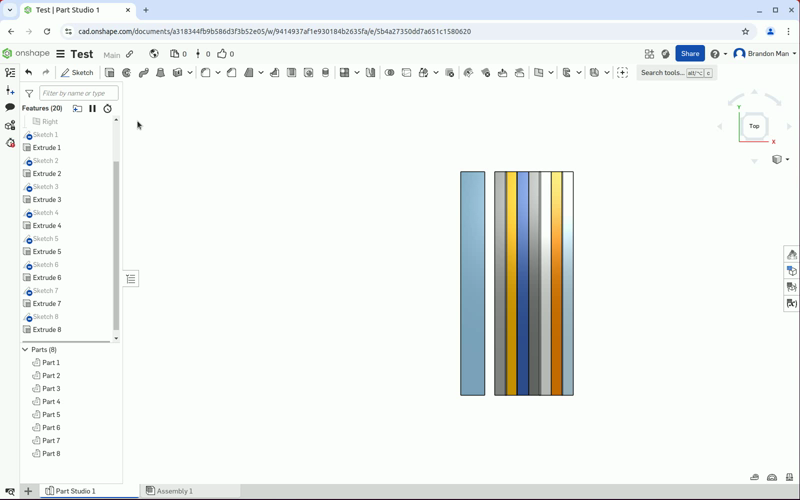
mouse_move(69, 137)
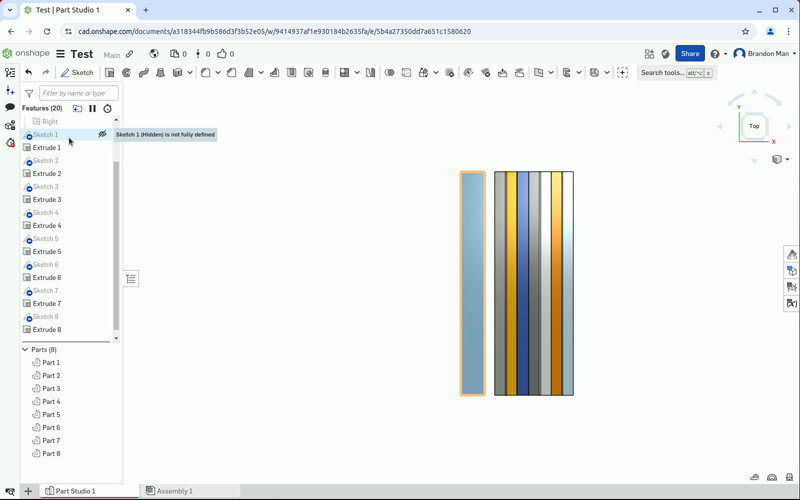
click(69, 137)
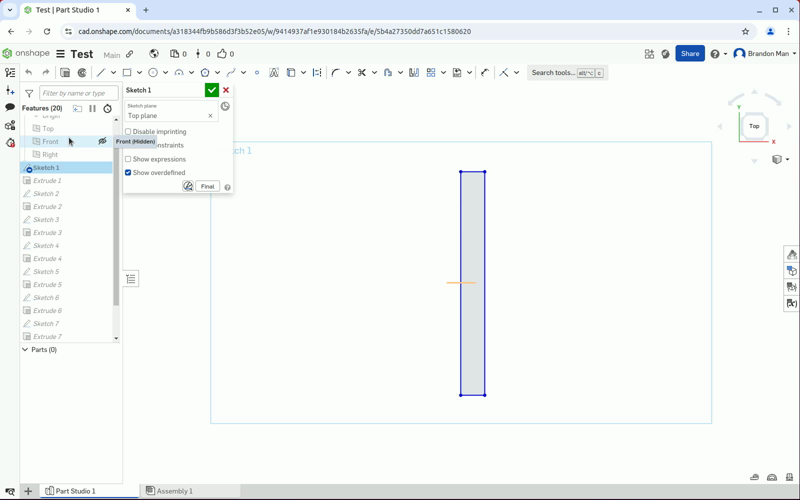
mouse_move(229, 92)
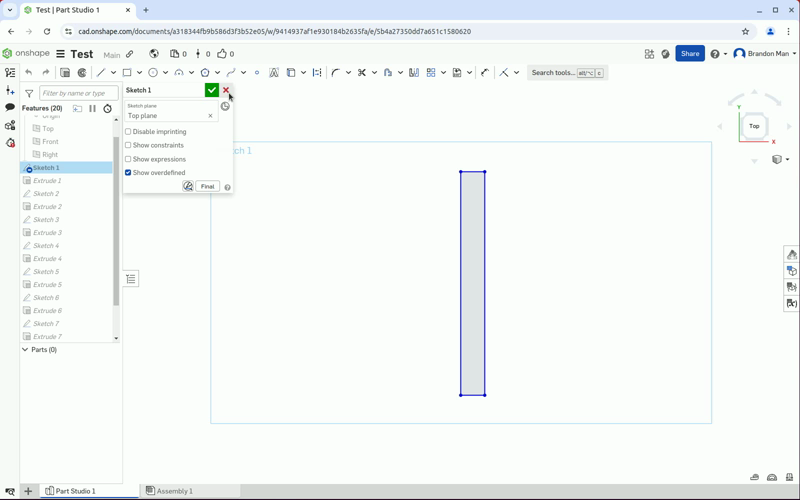
click(229, 92)
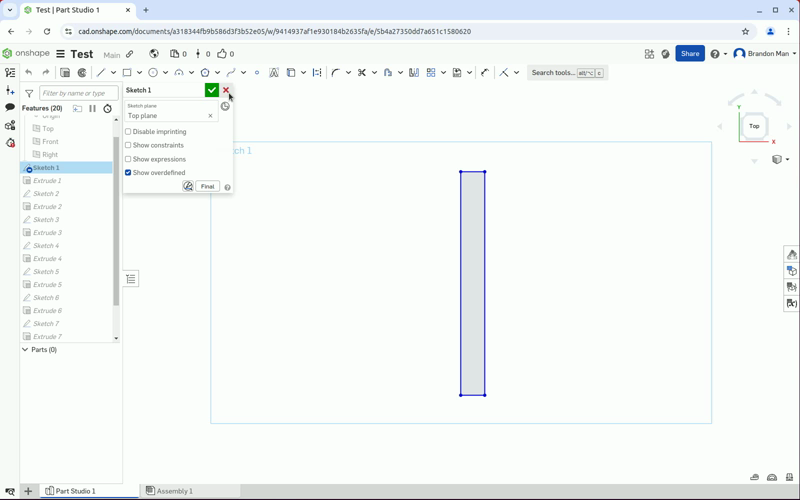
key(shift+s)
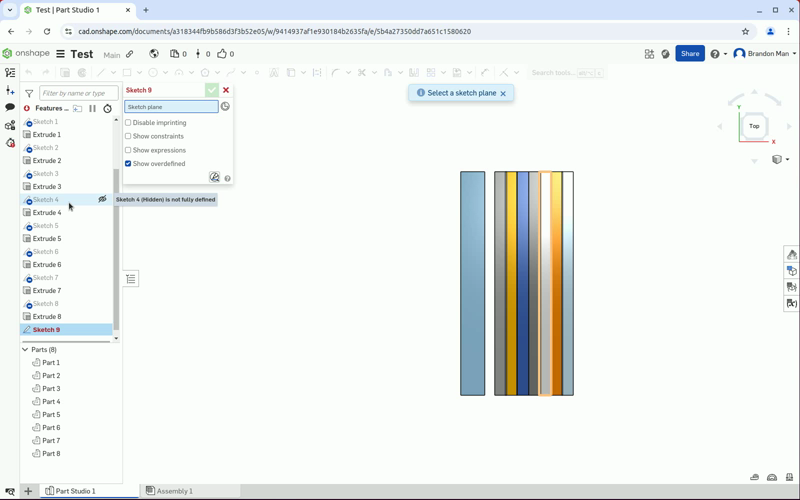
scroll(3)
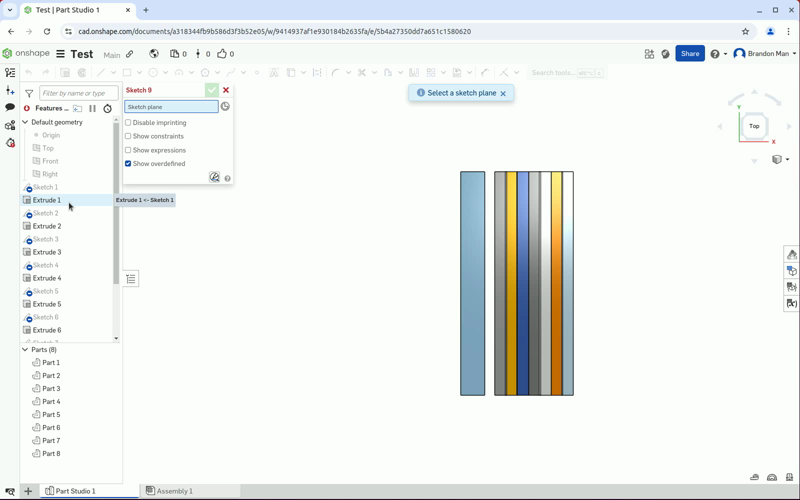
mouse_move(69, 150)
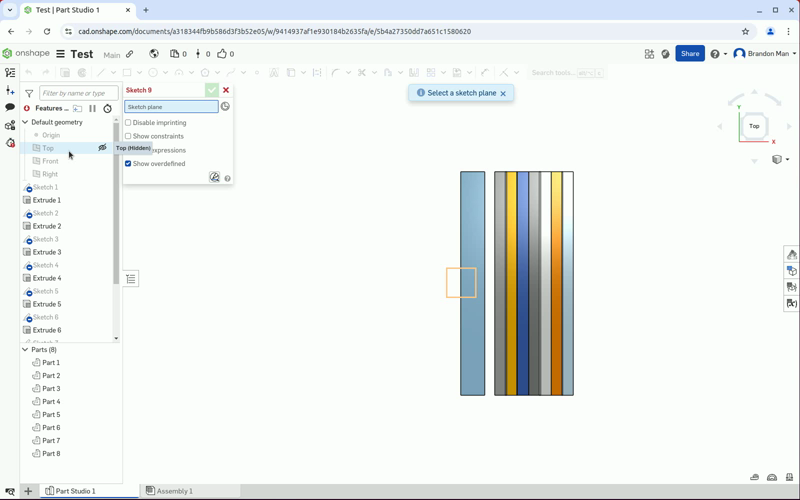
click(69, 150)
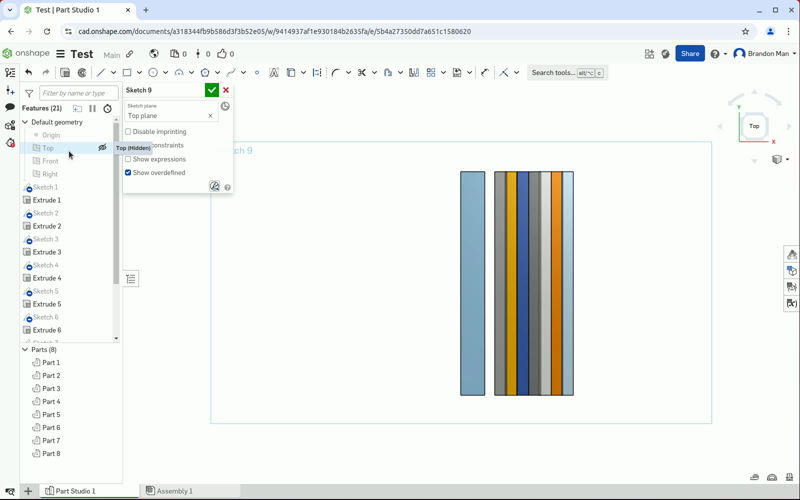
mouse_move(73, 352)
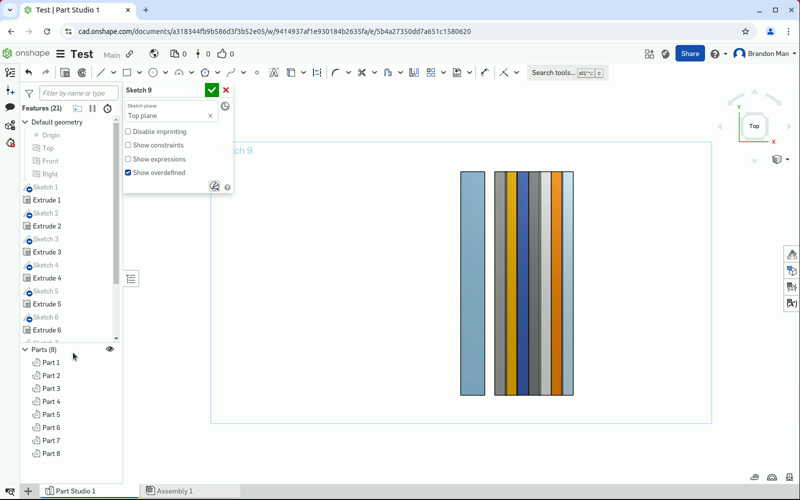
key(y)
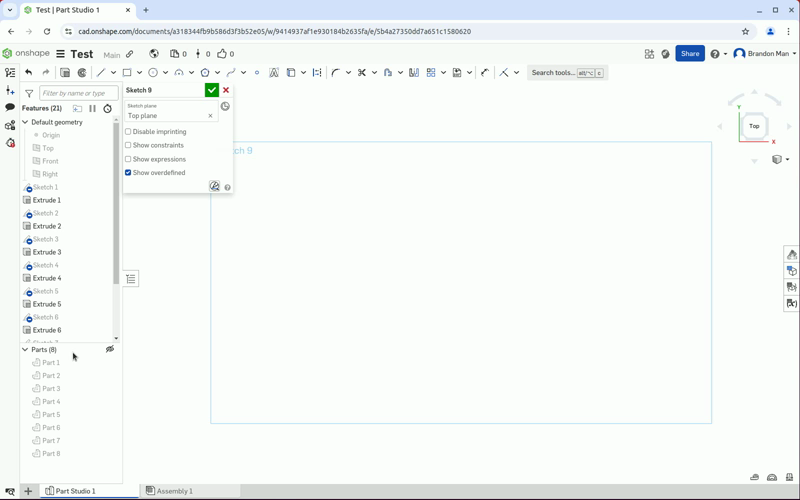
key(l)
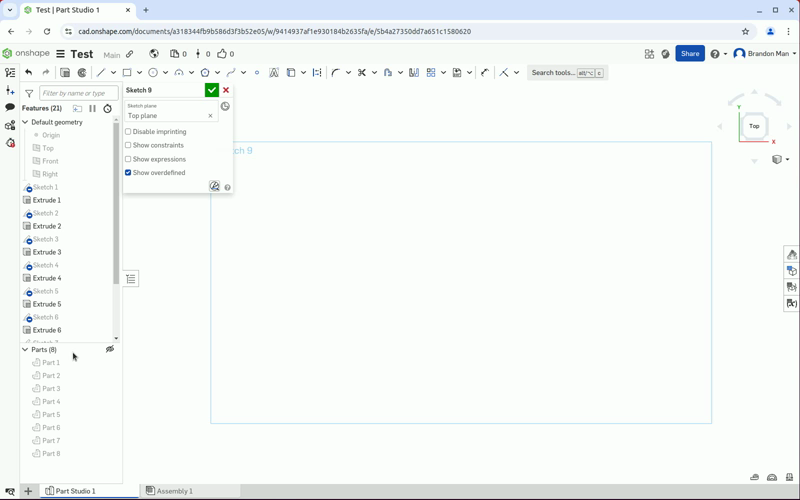
key_down(shift)
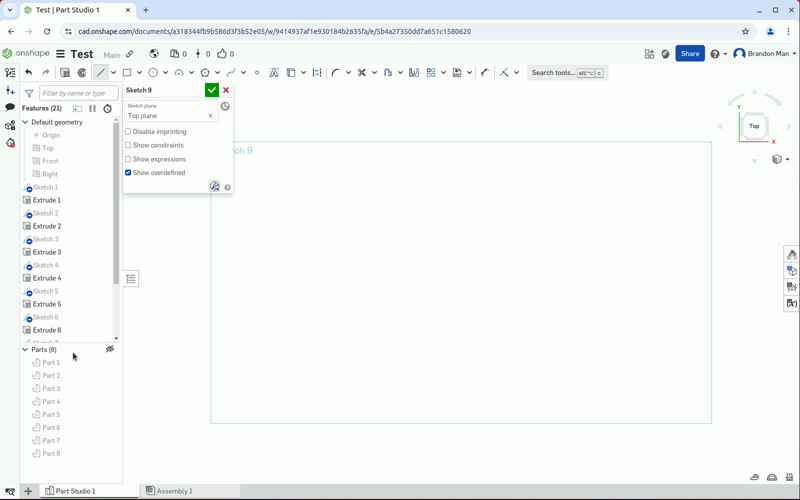
mouse_move(483, 395)
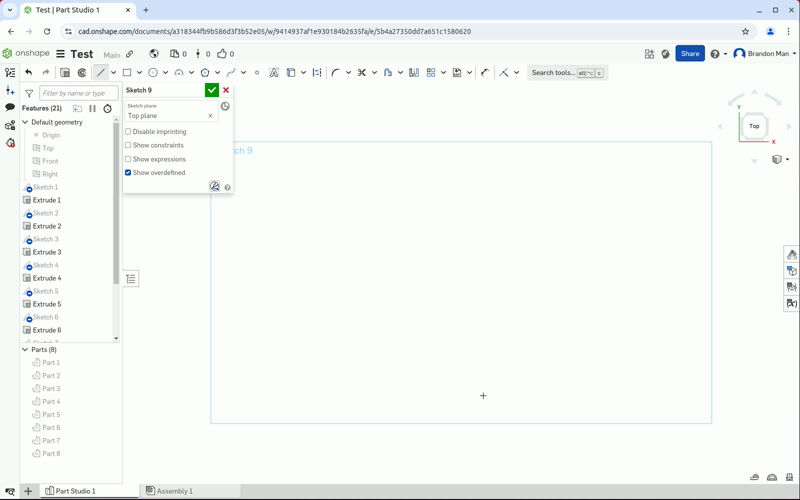
click(483, 395)
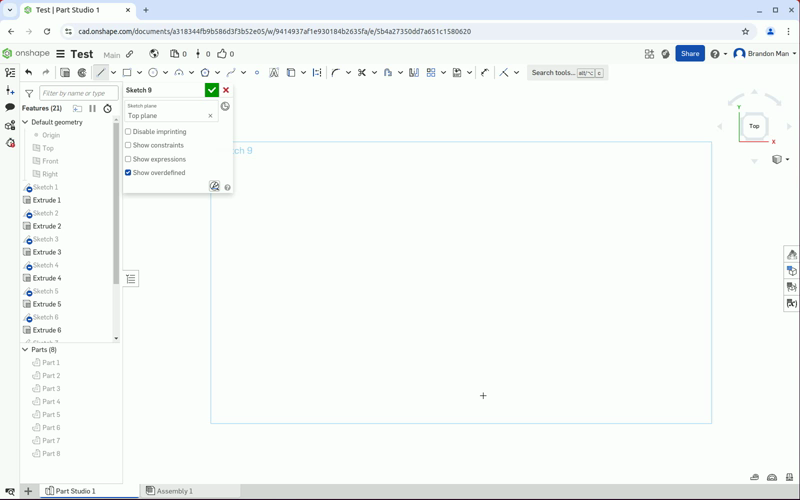
key_up(shift)
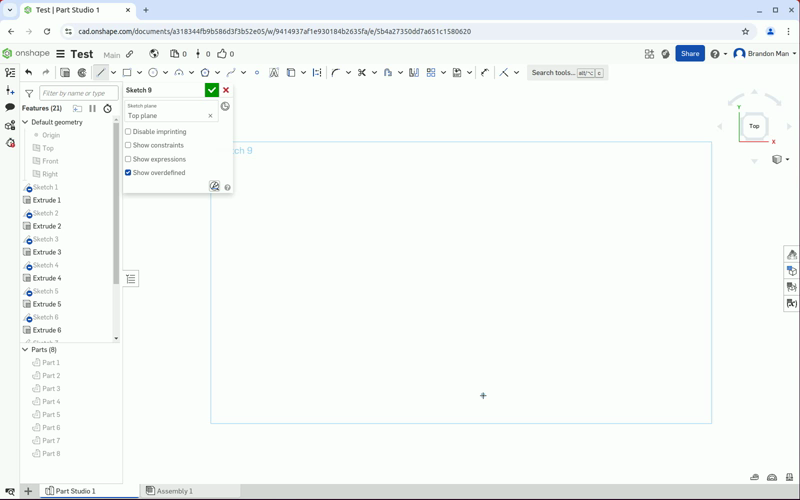
key_down(shift)
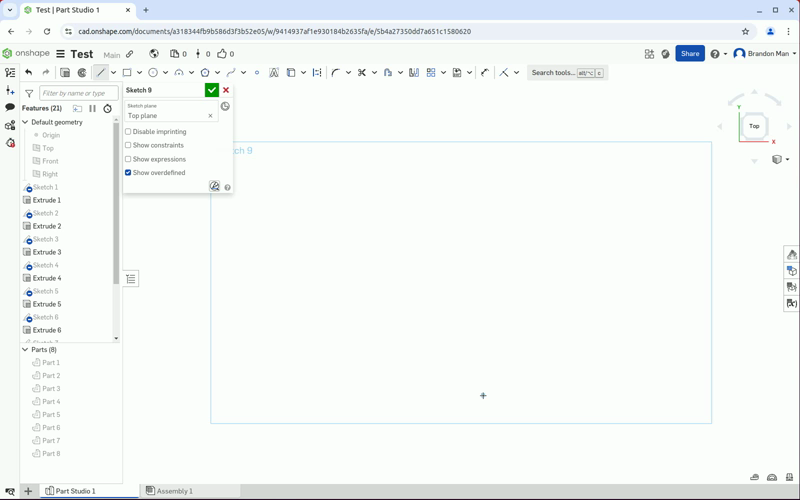
mouse_move(513, 395)
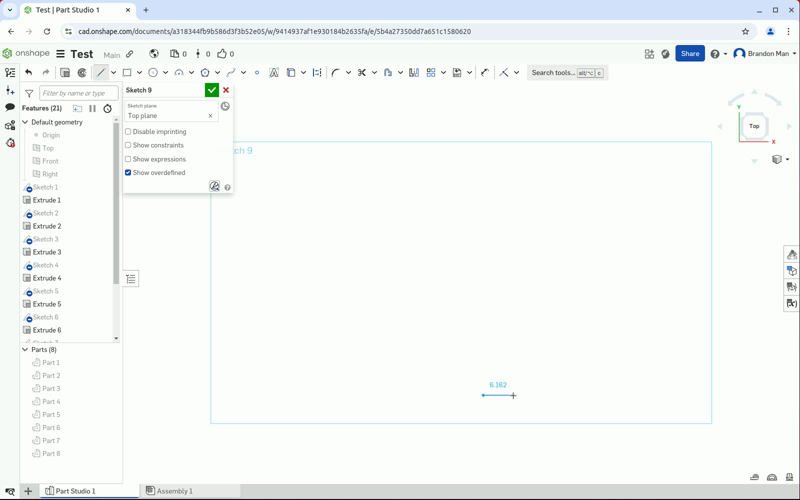
mouse_move(494, 395)
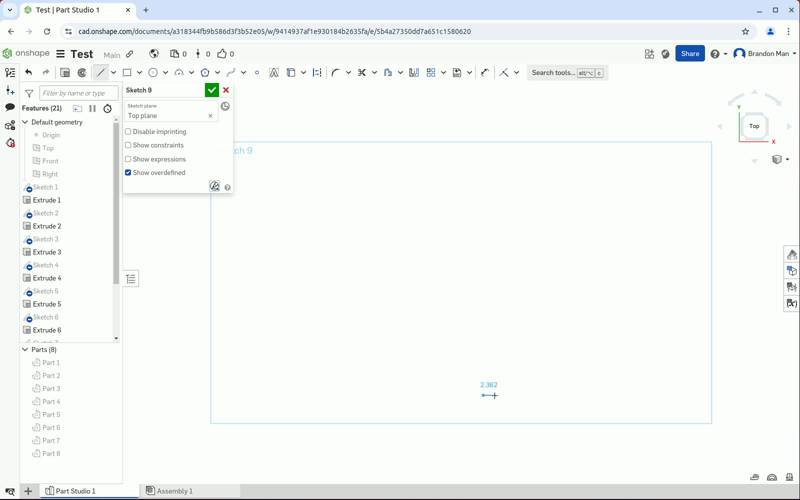
click(494, 395)
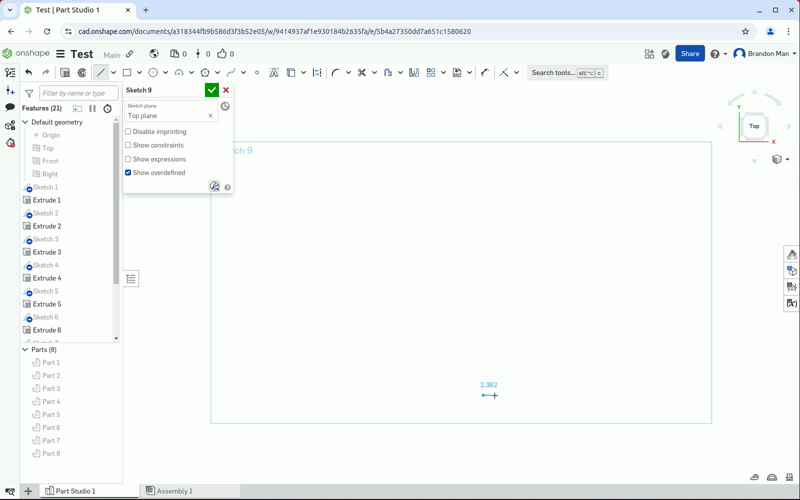
key_up(shift)
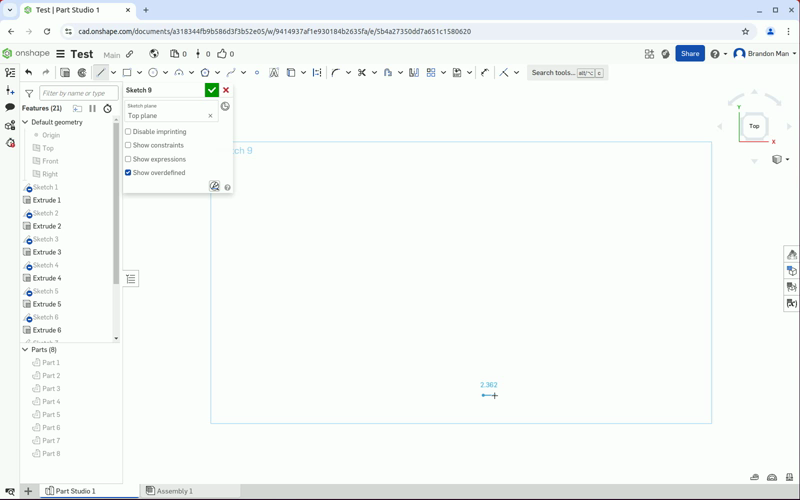
key_down(shift)
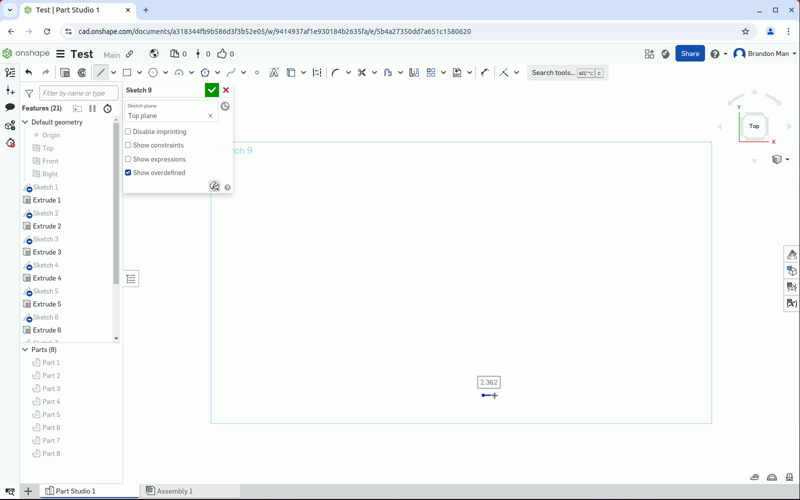
mouse_move(494, 171)
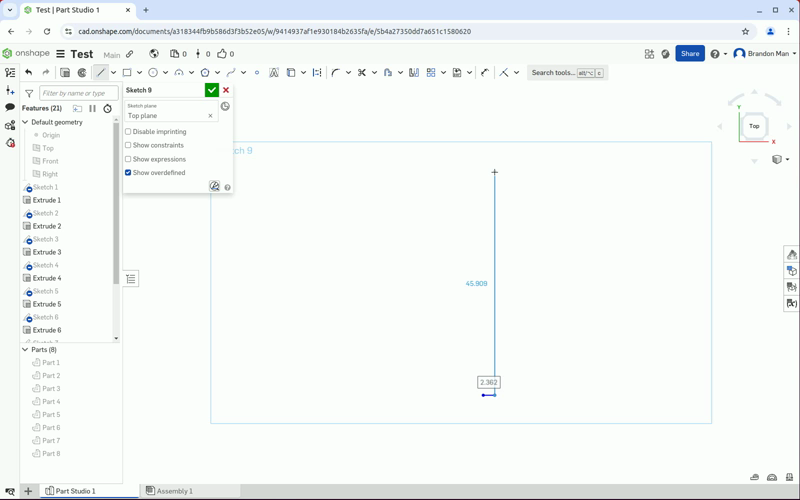
click(494, 171)
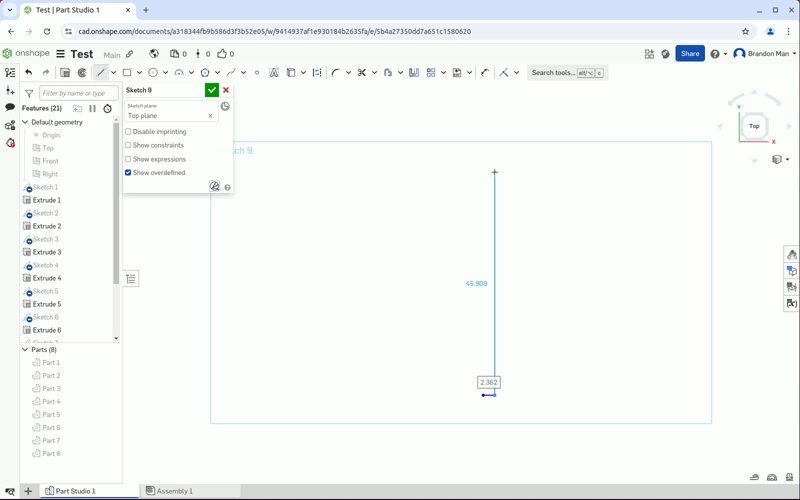
key_up(shift)
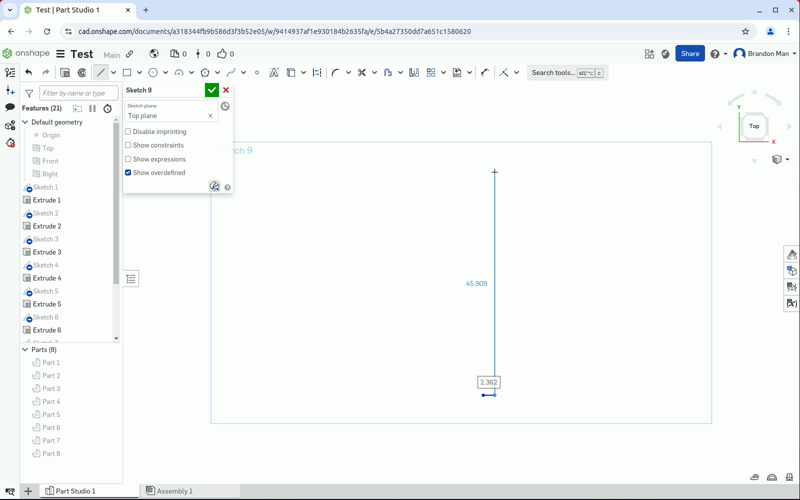
key_down(shift)
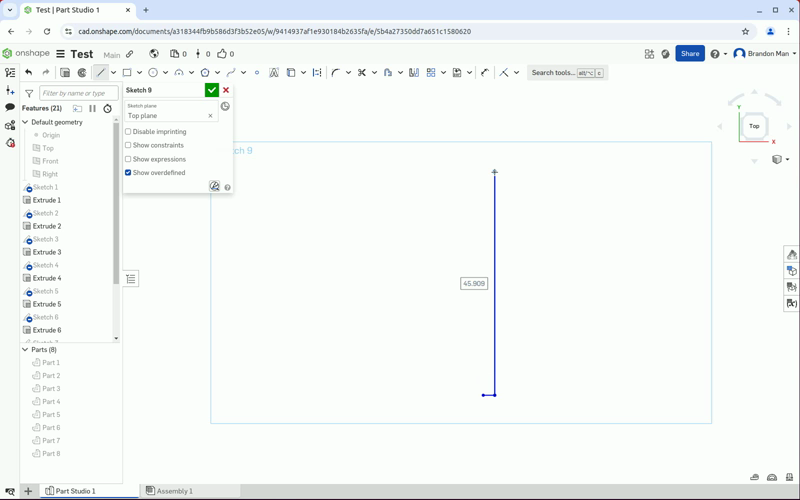
mouse_move(524, 171)
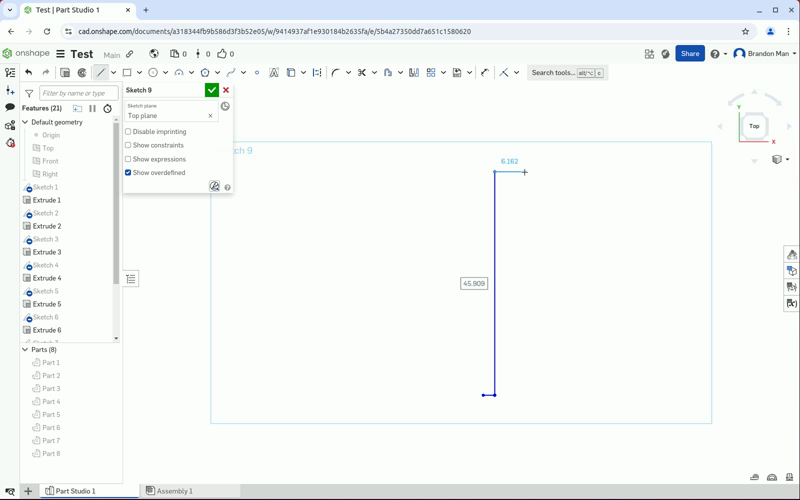
mouse_move(483, 171)
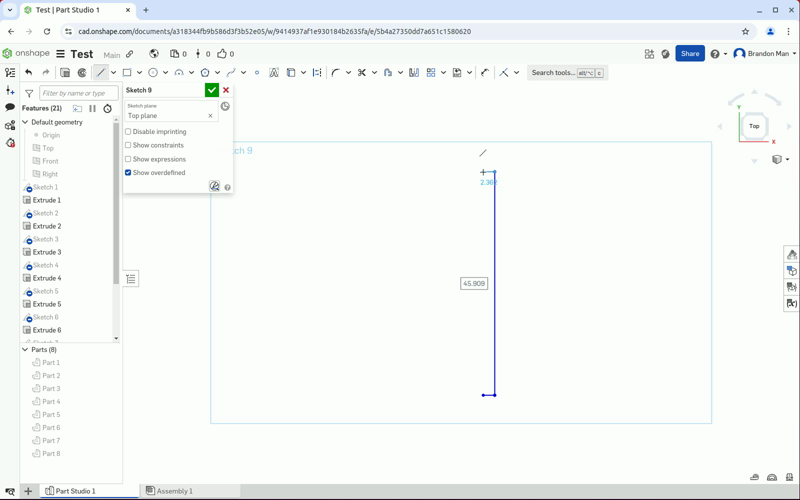
click(483, 171)
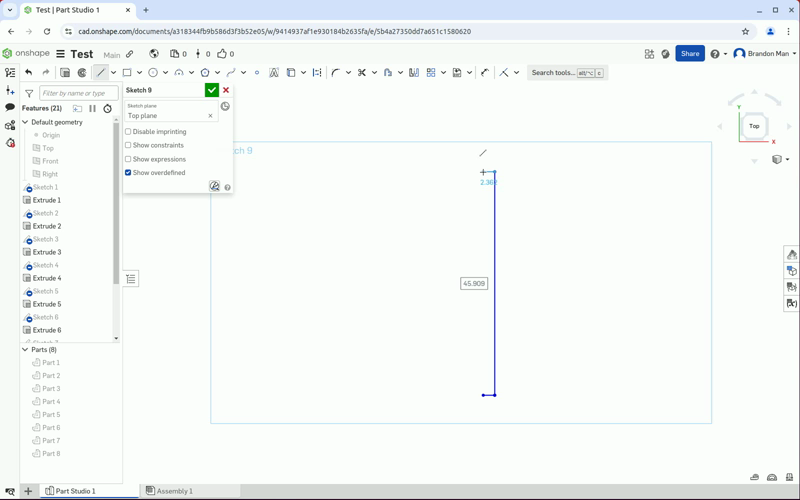
key_up(shift)
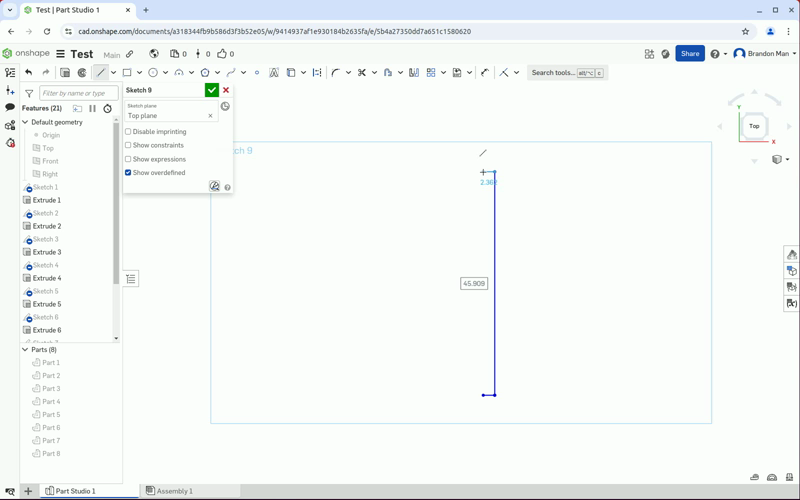
key_down(shift)
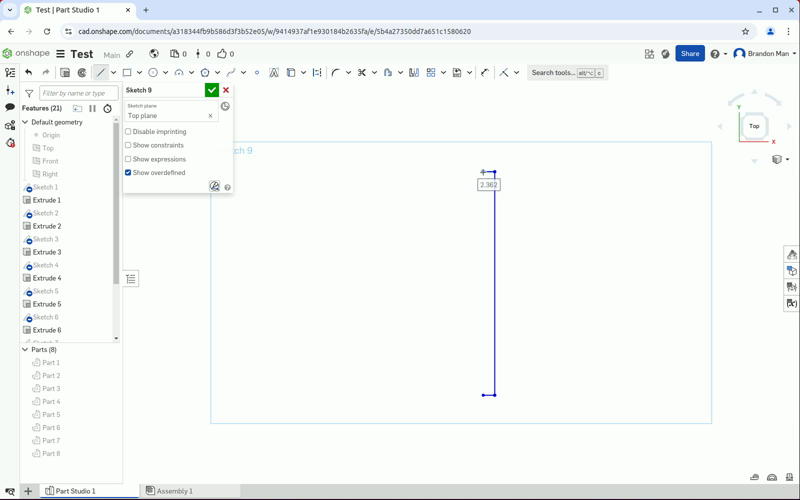
mouse_move(483, 395)
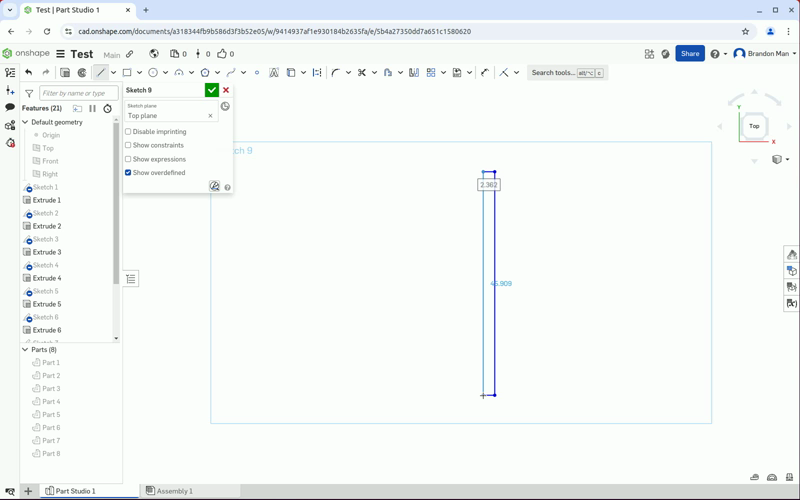
key_up(shift)
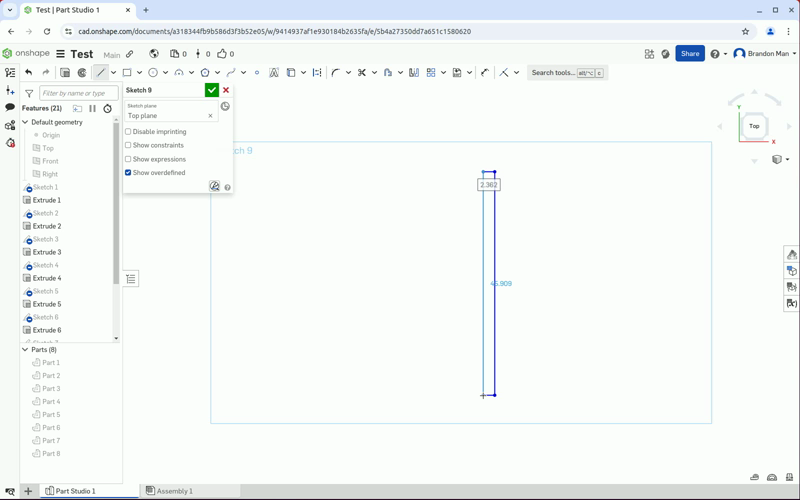
click(483, 395)
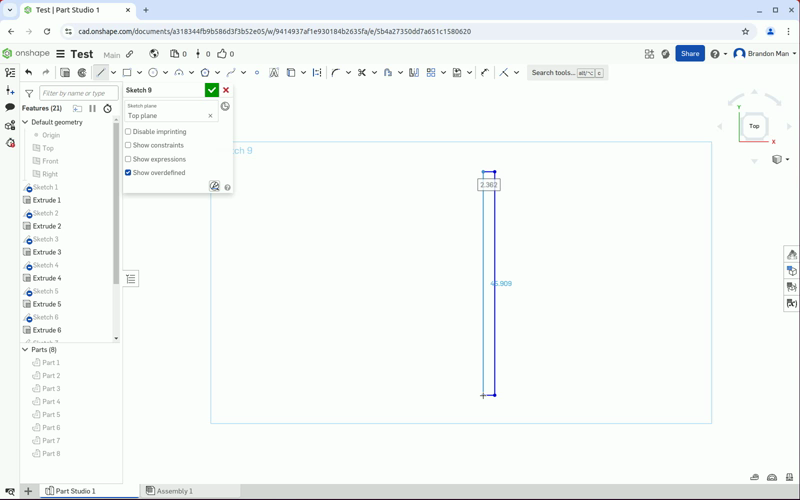
key(esc)
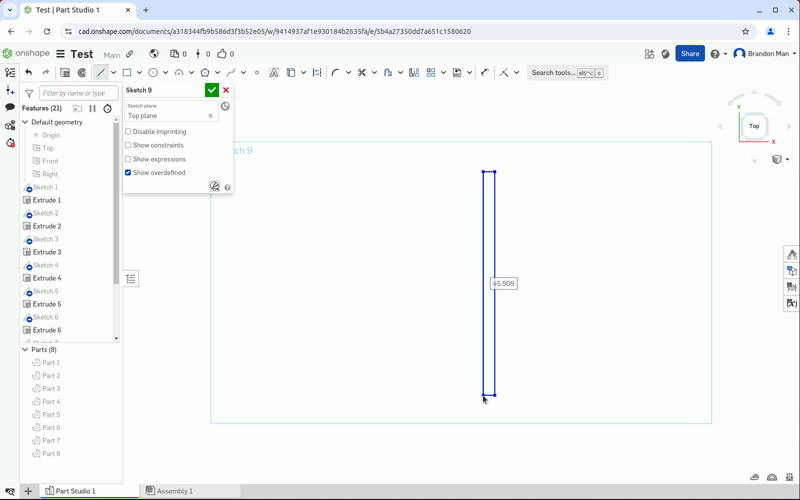
mouse_move(484, 218)
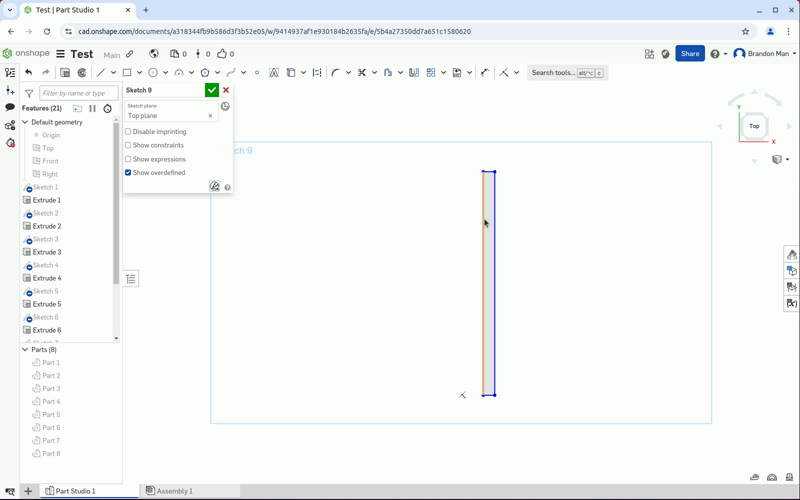
click(484, 218)
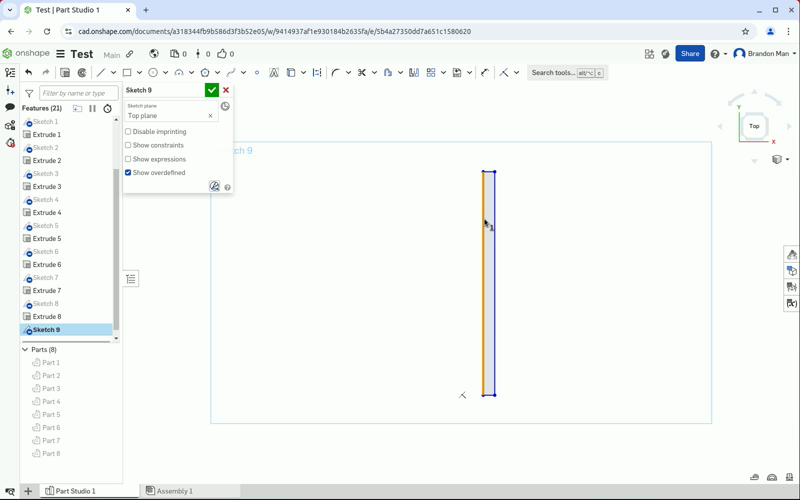
mouse_move(73, 352)
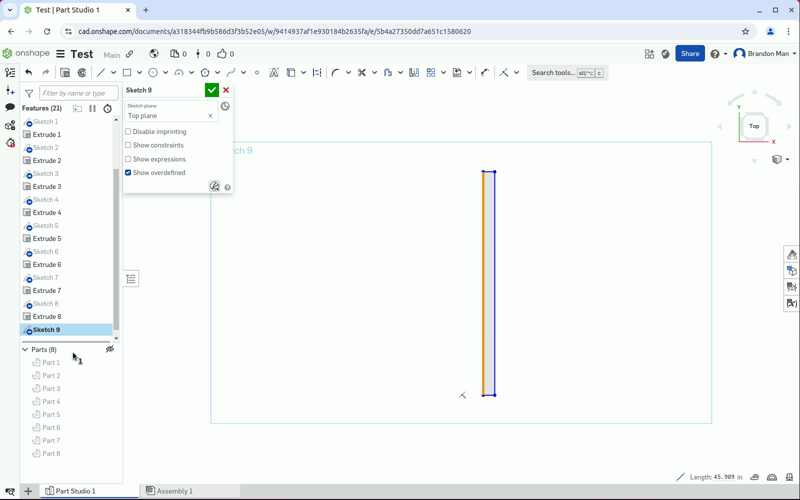
key(shift+y)
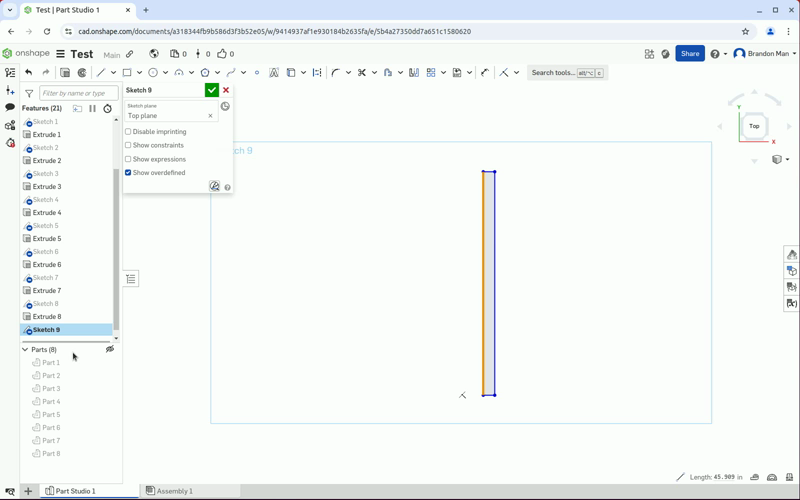
key(shift+e)
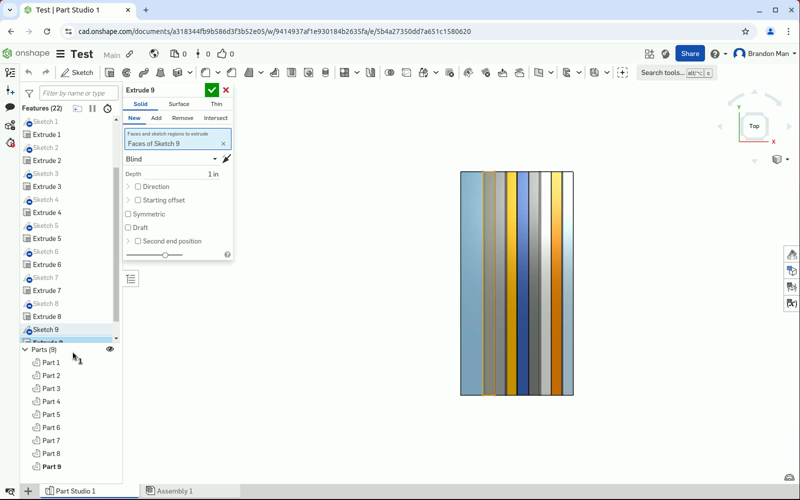
mouse_move(143, 106)
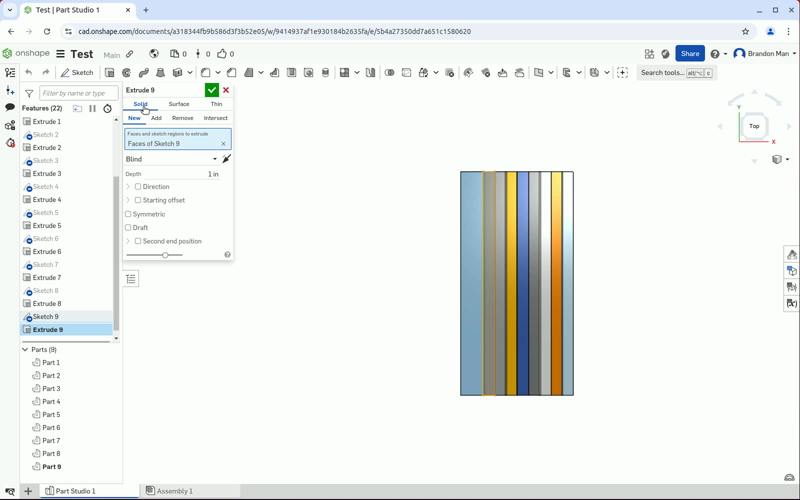
click(143, 106)
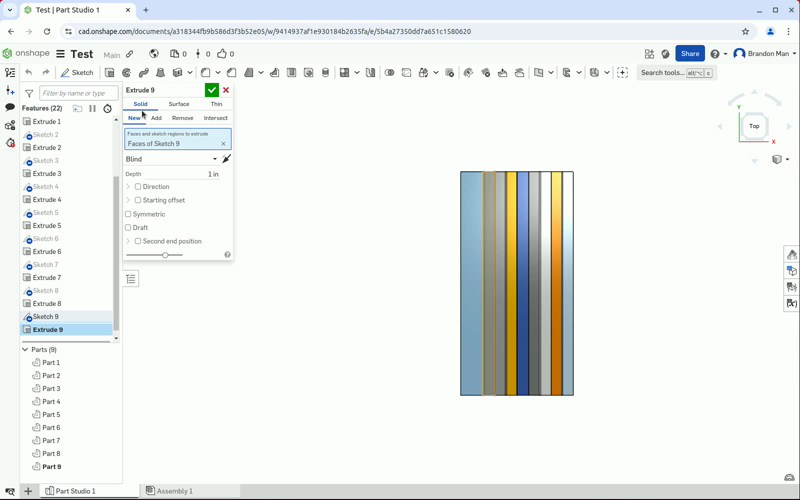
mouse_move(137, 120)
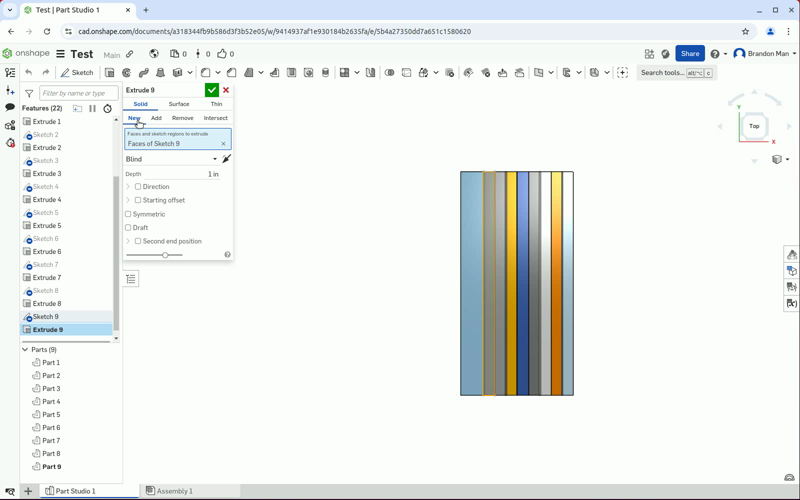
click(137, 120)
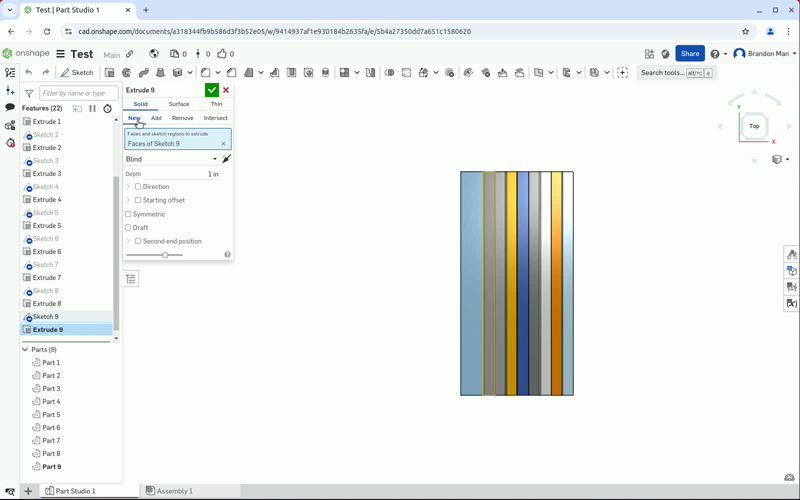
key(tab, 4)
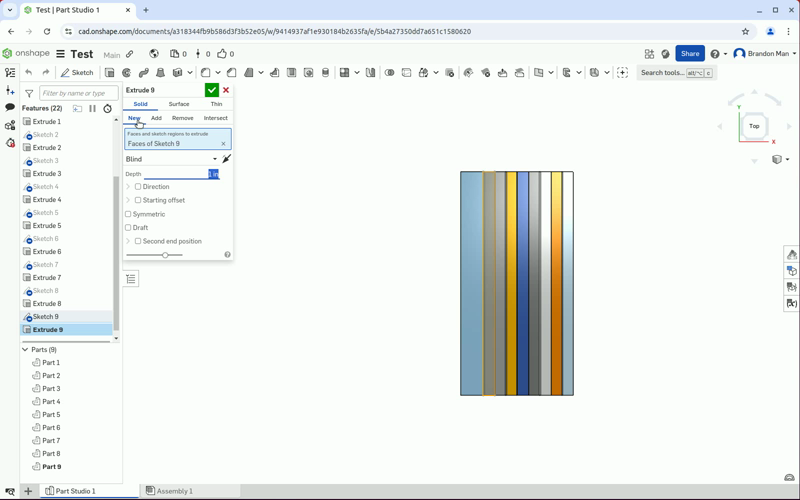
text(0.482)
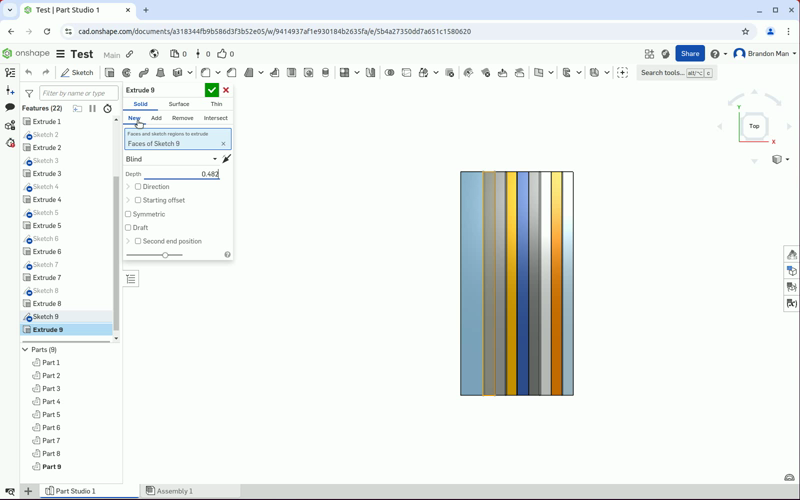
key(tab, 3)
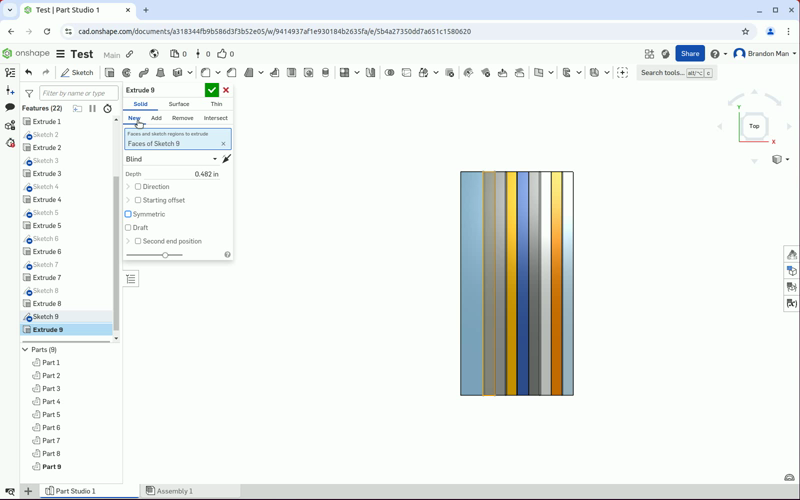
key(space)
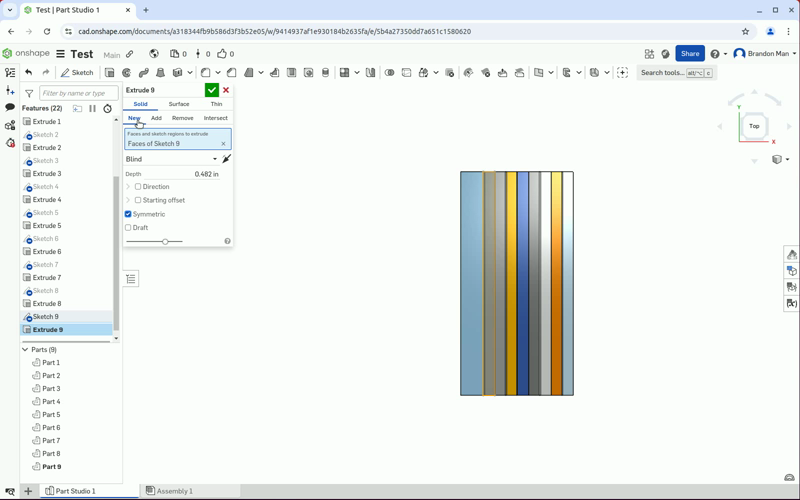
key(enter)
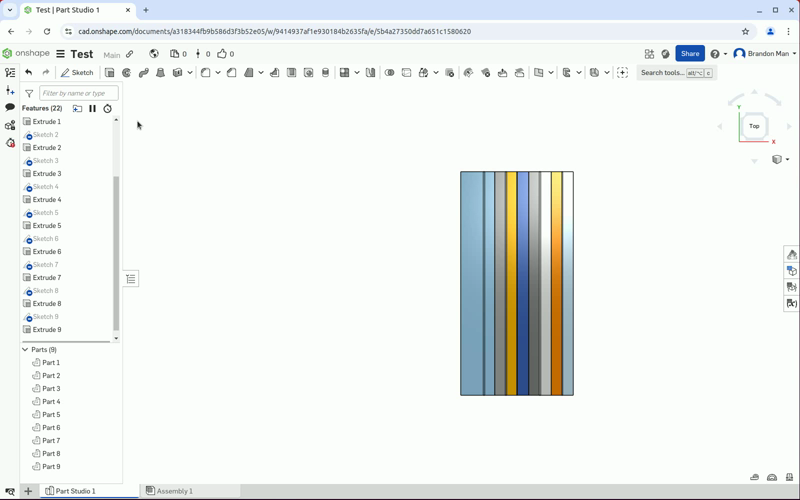
key(shift+h)
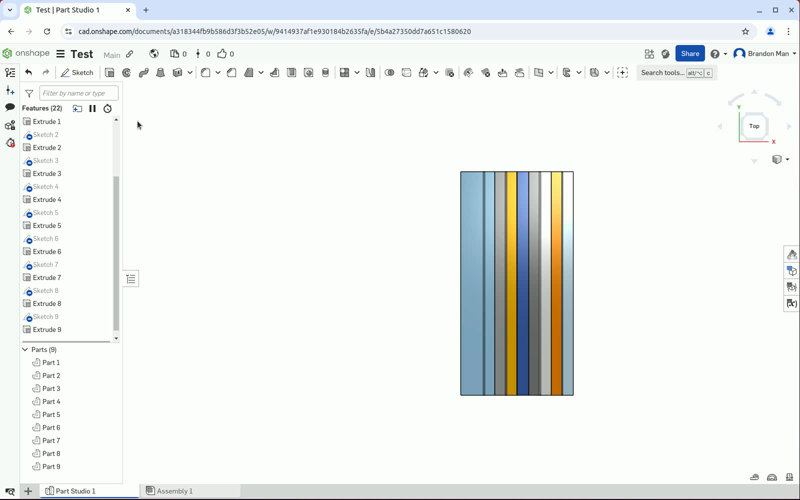
key(shift+h)
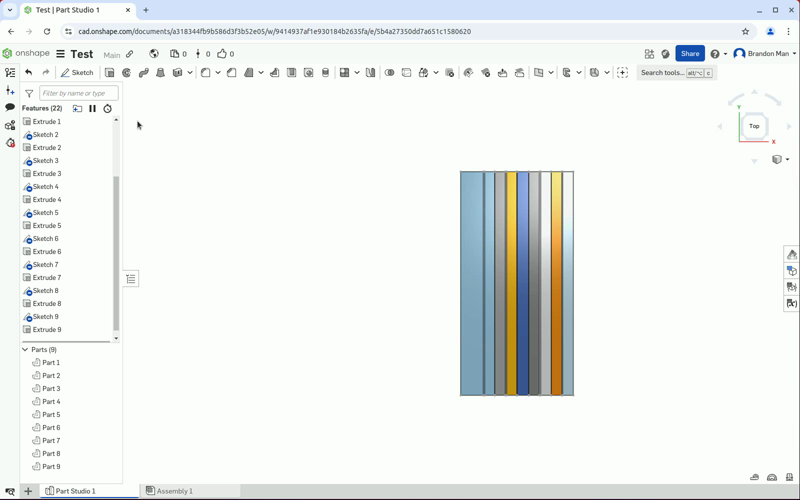
key(shift+7)
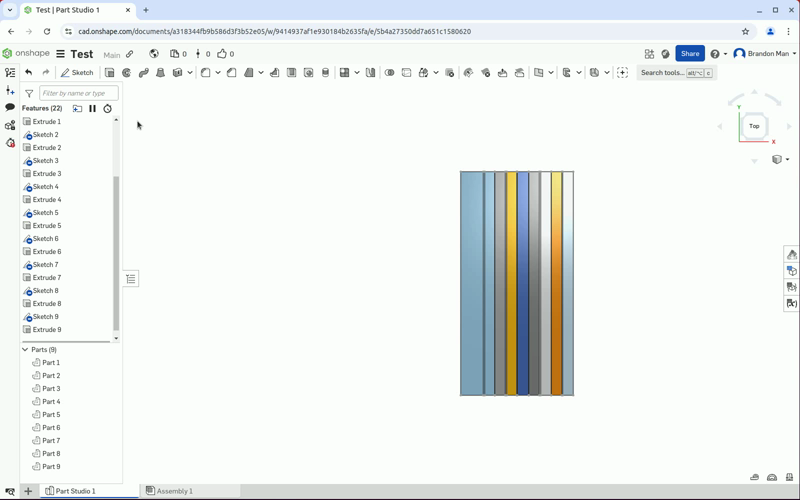
key(up, 3)
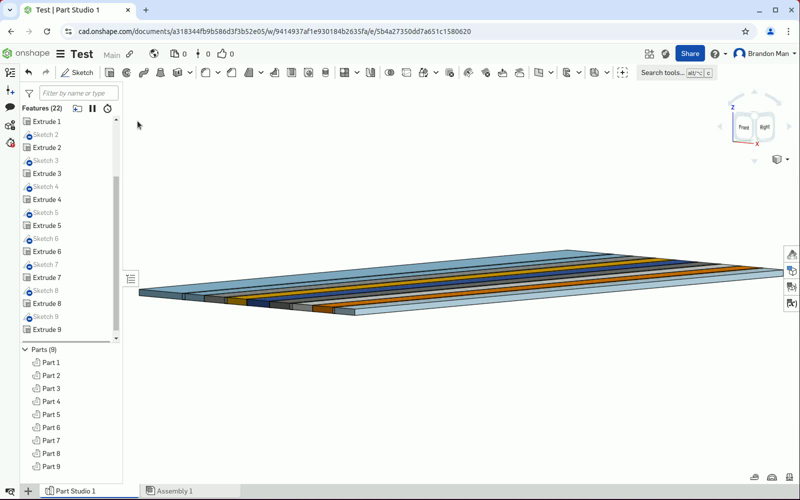
key(left, 3)
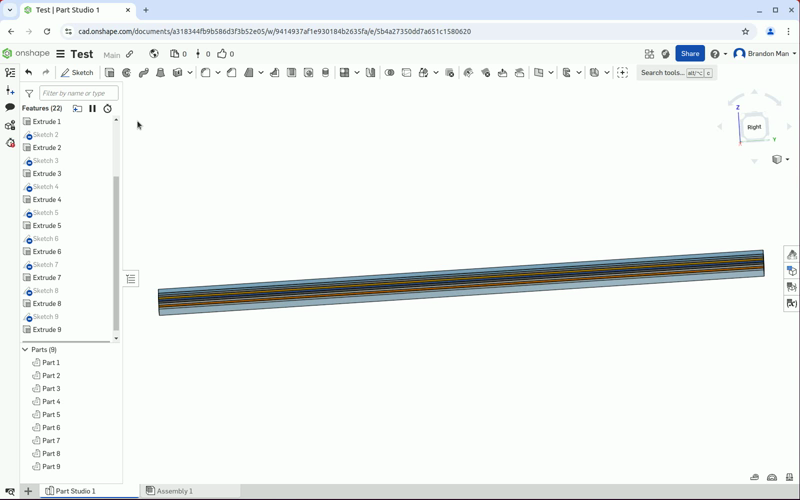
key(right, 3)
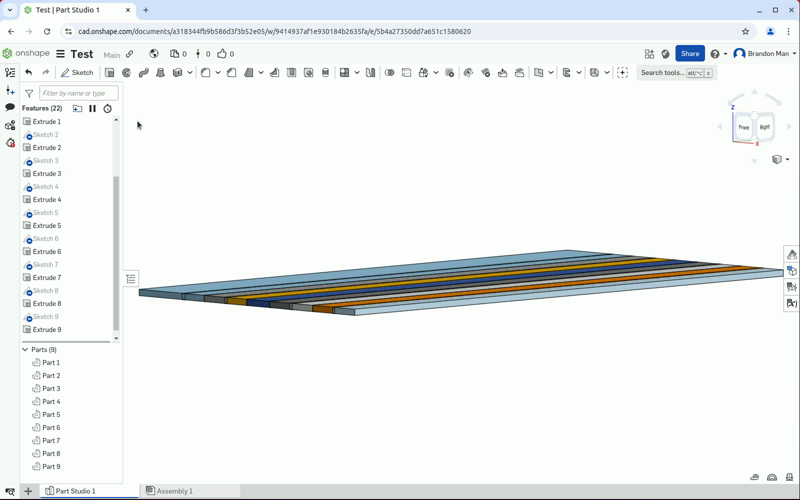
key(down, 3)
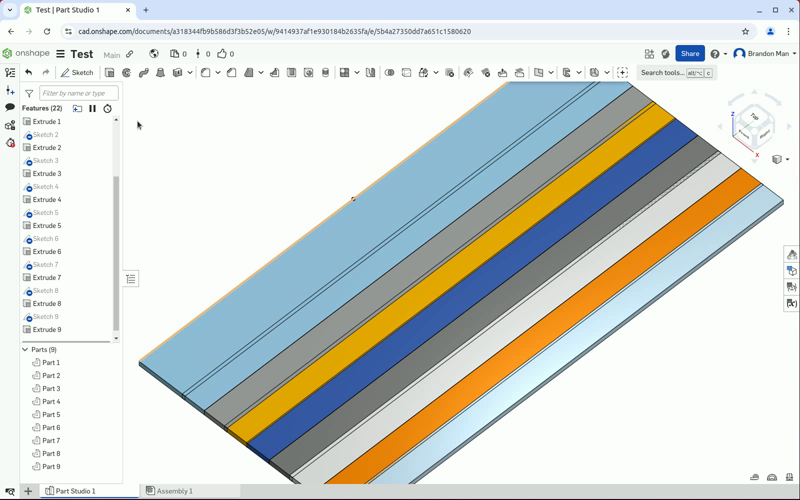
mouse_move(69, 111)
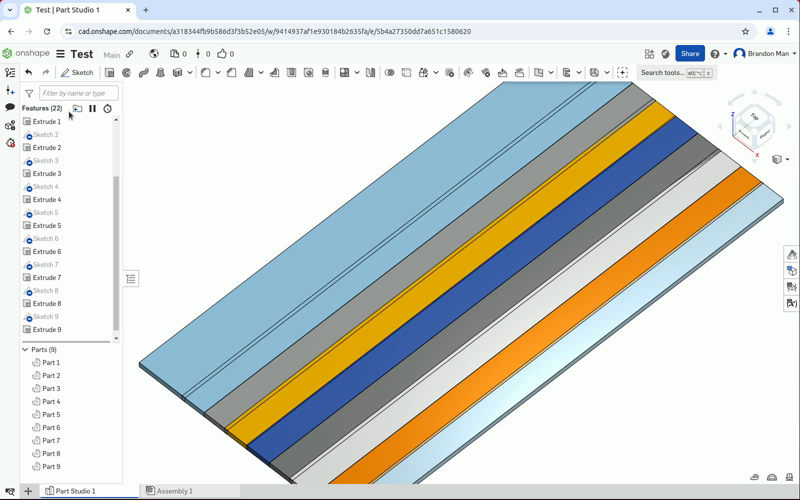
click(69, 111)